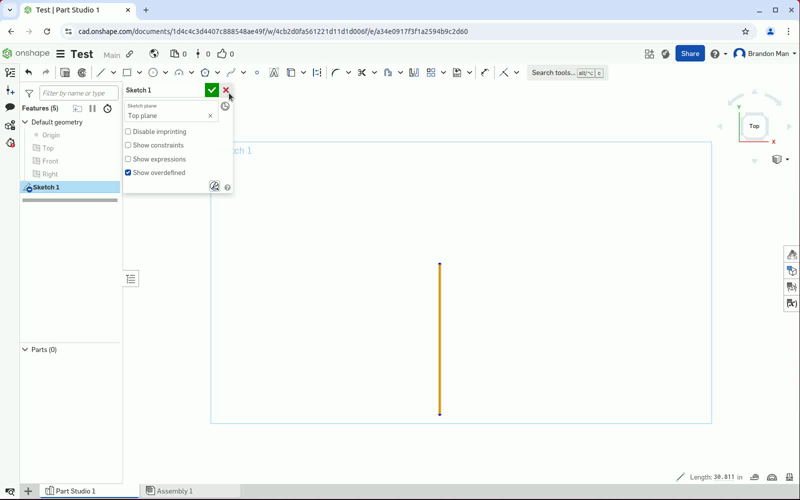
key(shift+h)
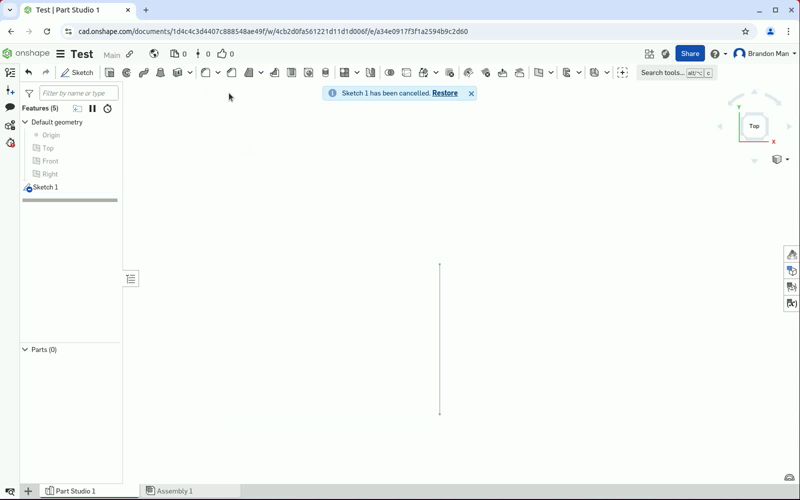
key(shift+s)
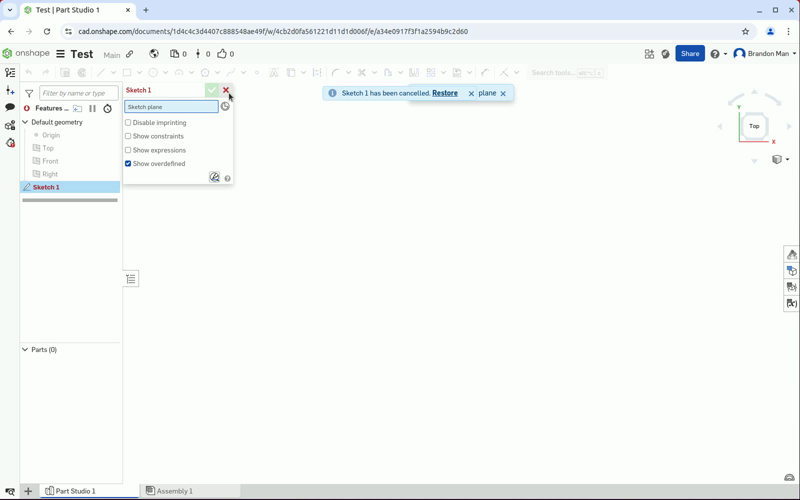
mouse_move(73, 150)
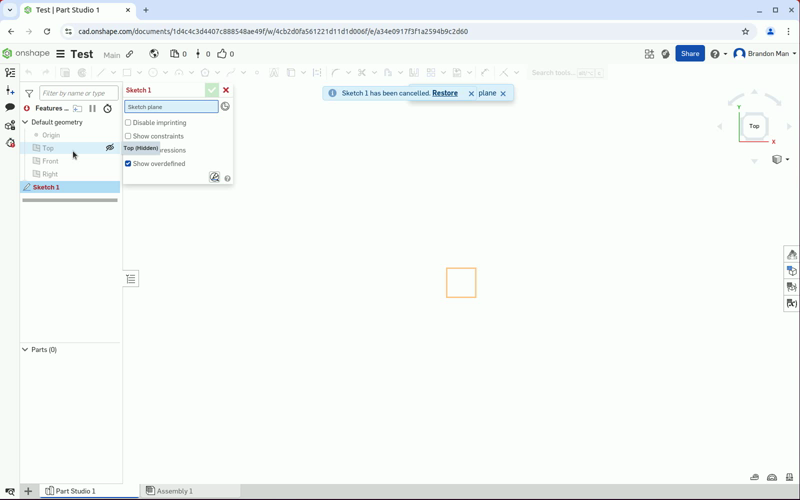
click(73, 150)
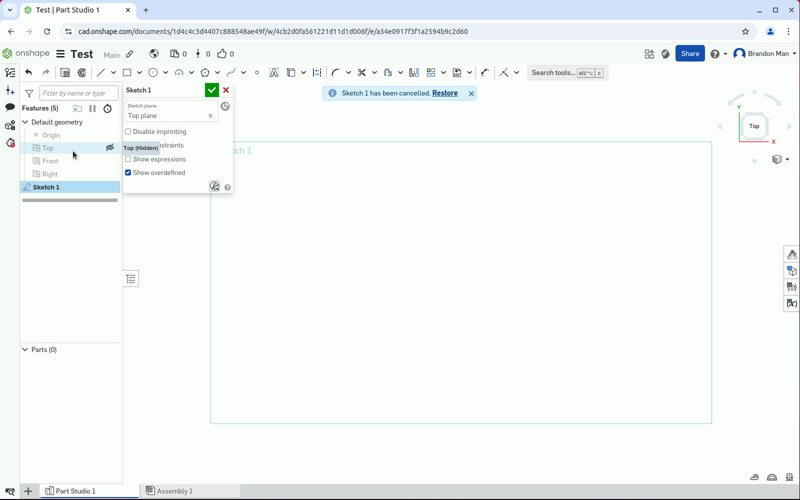
mouse_move(73, 352)
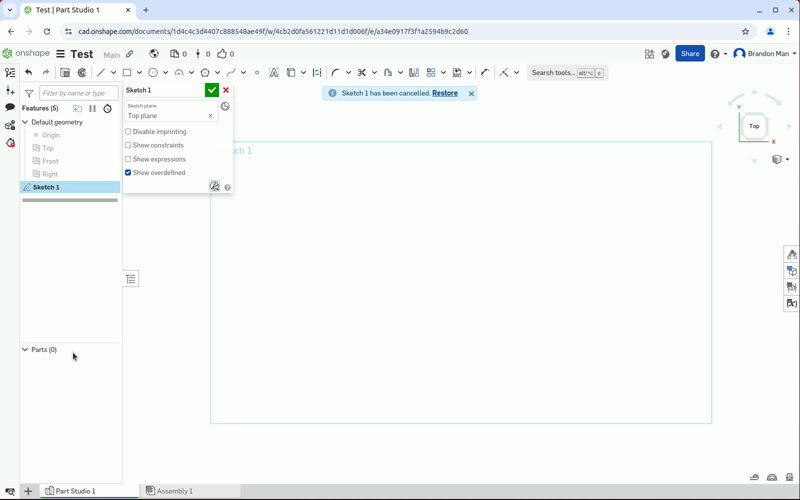
key(y)
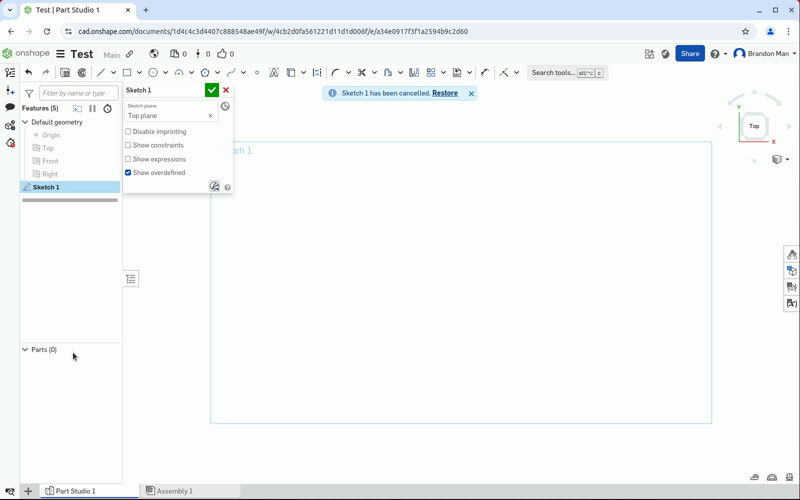
key(l)
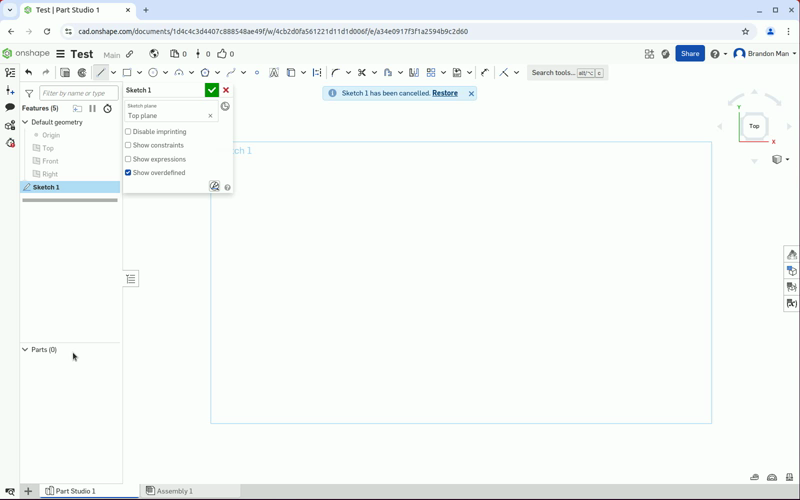
key_down(shift)
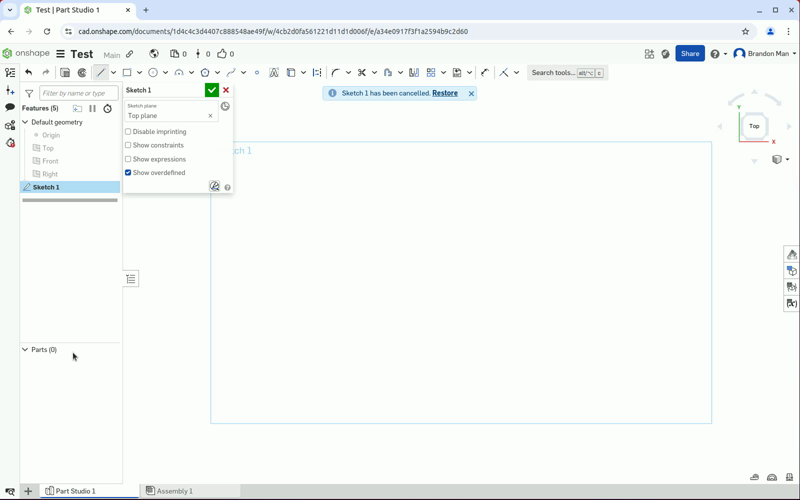
mouse_move(389, 217)
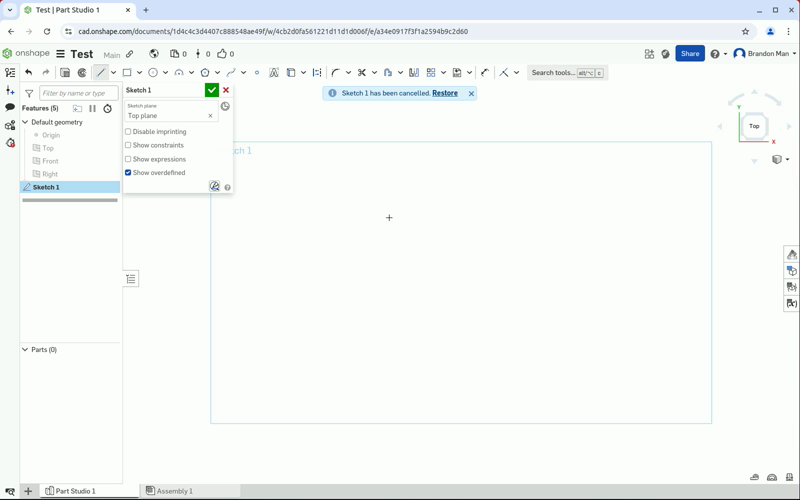
click(389, 217)
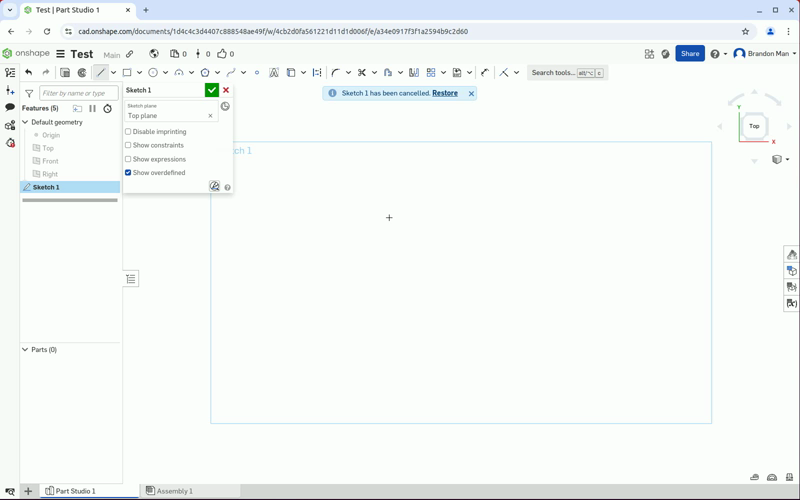
key_up(shift)
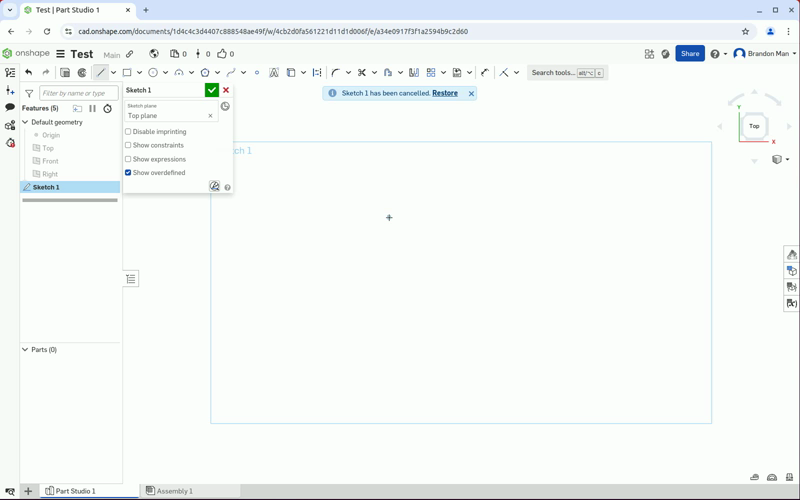
key_down(shift)
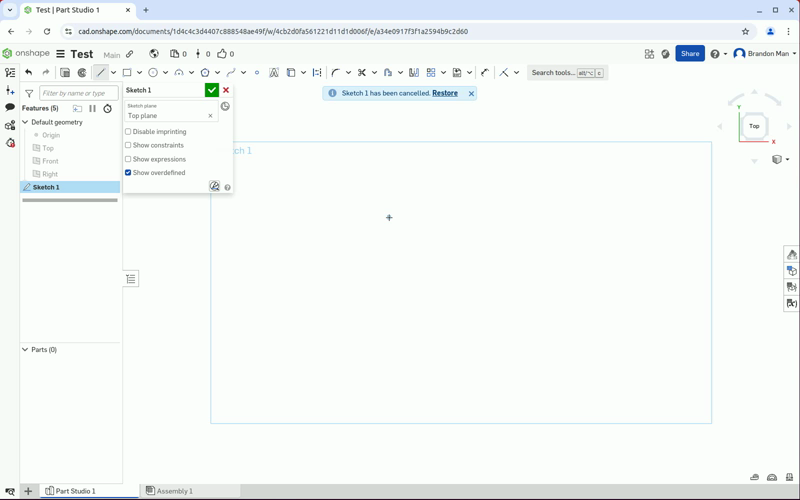
mouse_move(419, 217)
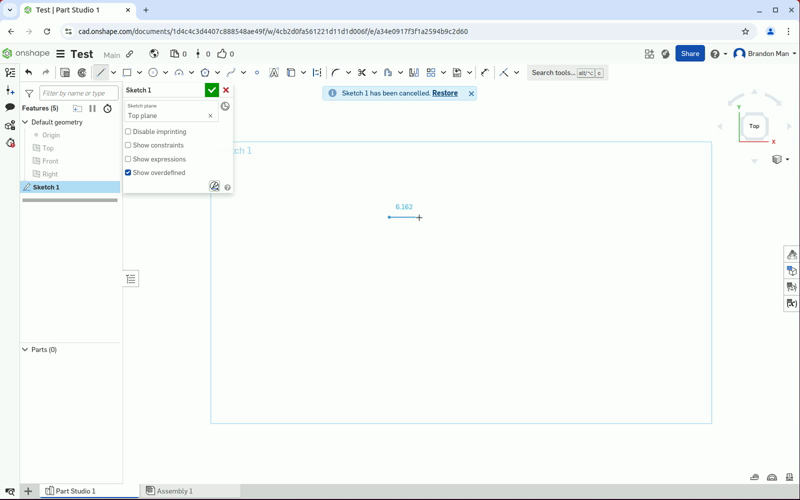
mouse_move(396, 217)
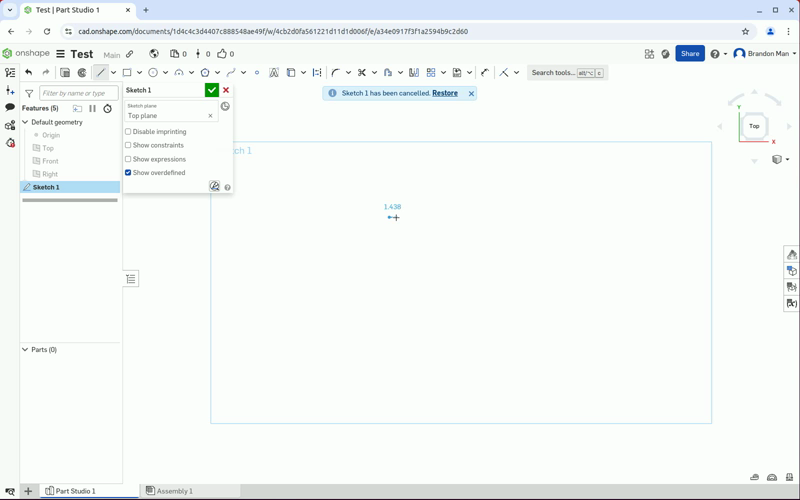
scroll(6)
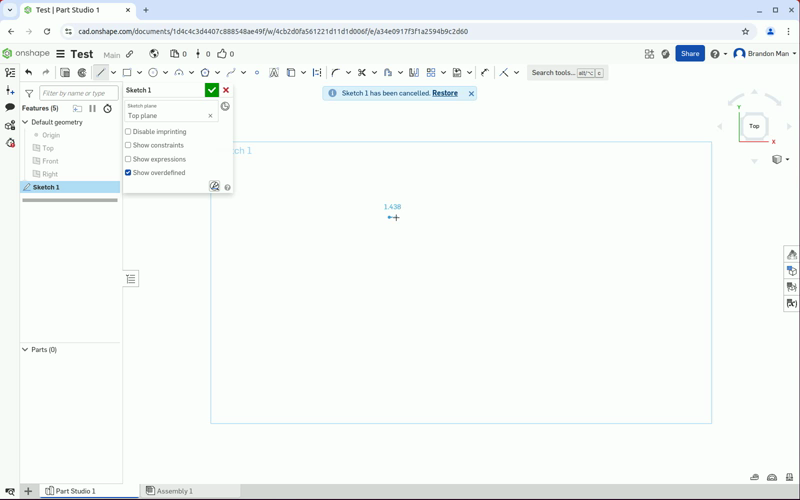
scroll(6)
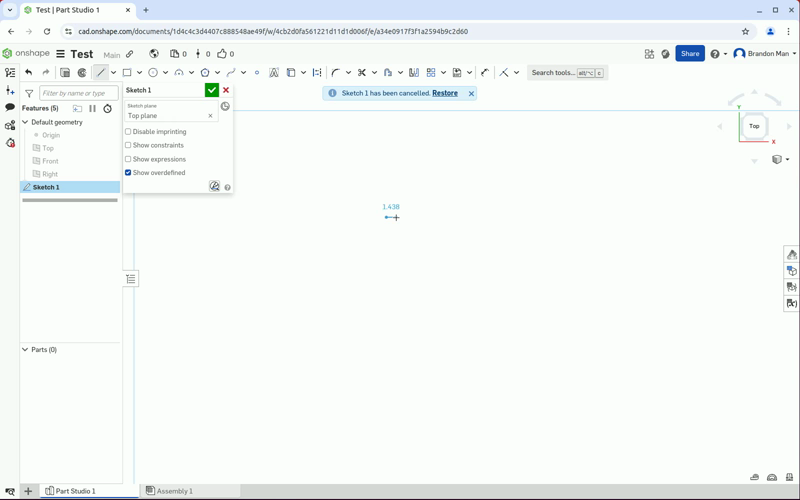
scroll(6)
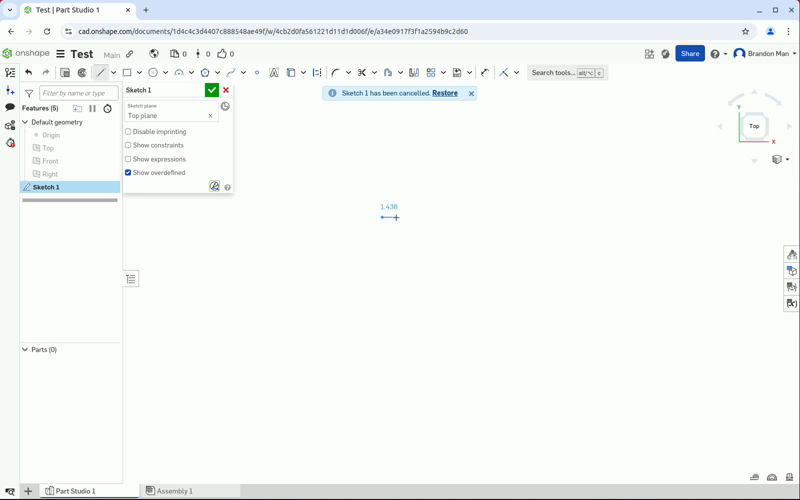
scroll(6)
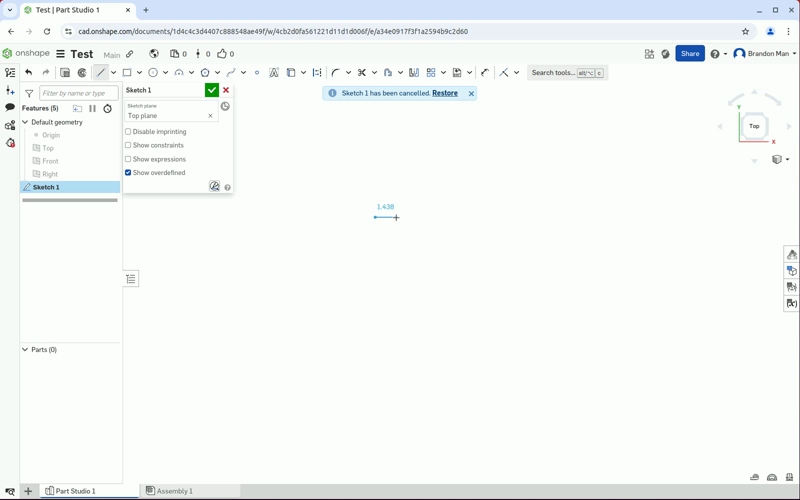
scroll(6)
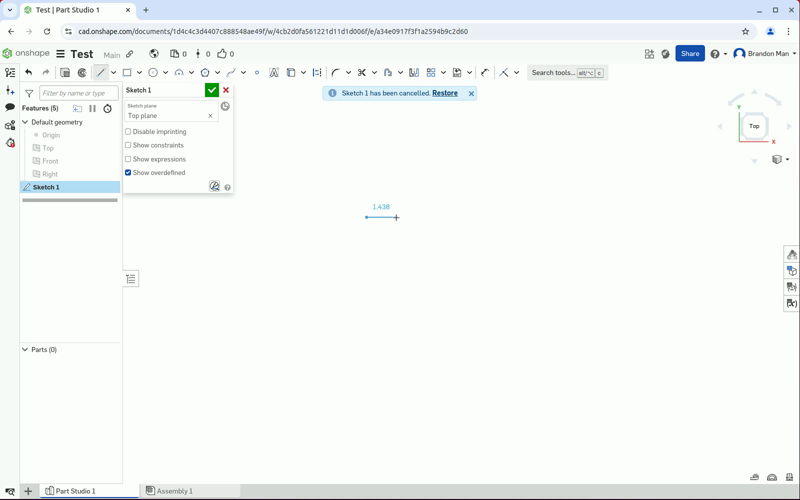
scroll(6)
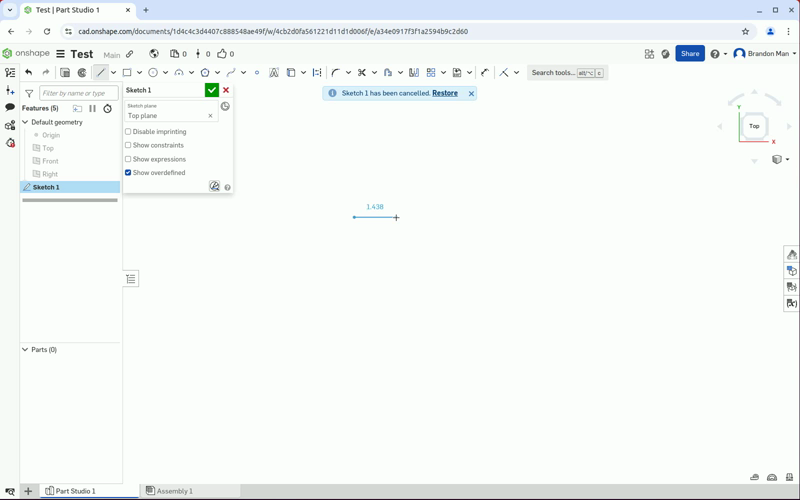
scroll(6)
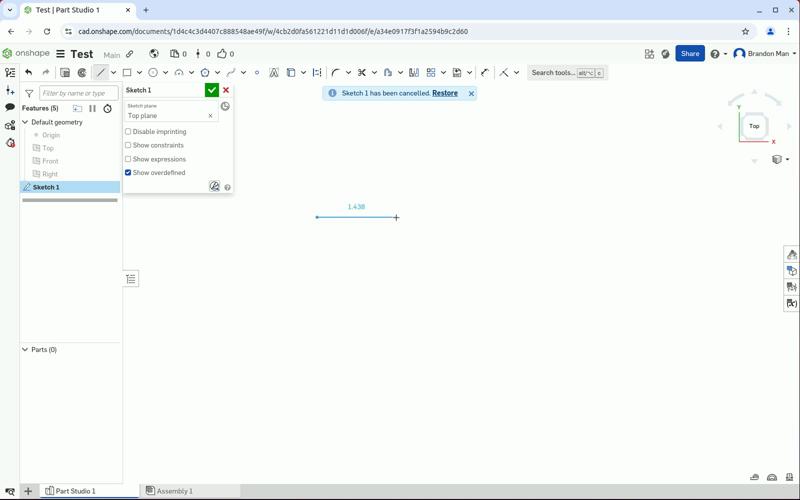
click(396, 217)
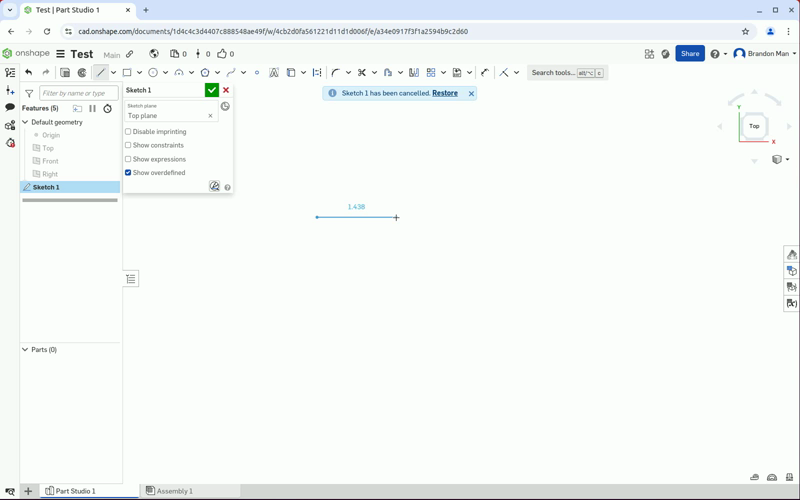
scroll(-6)
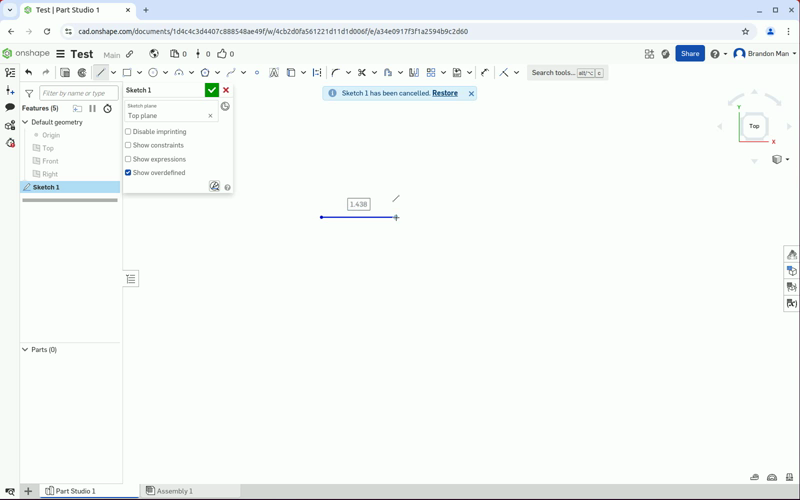
scroll(-6)
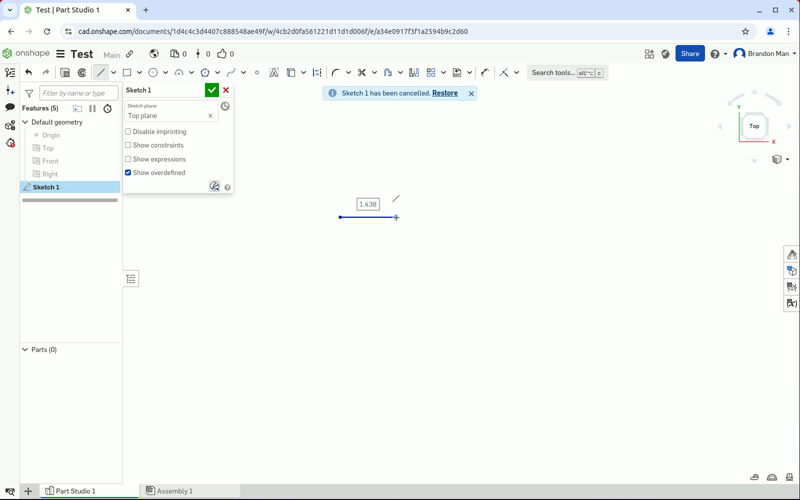
scroll(-6)
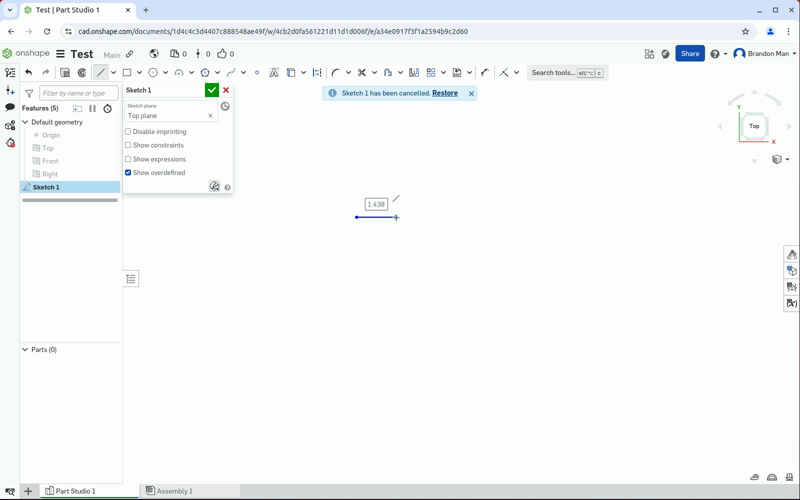
scroll(-6)
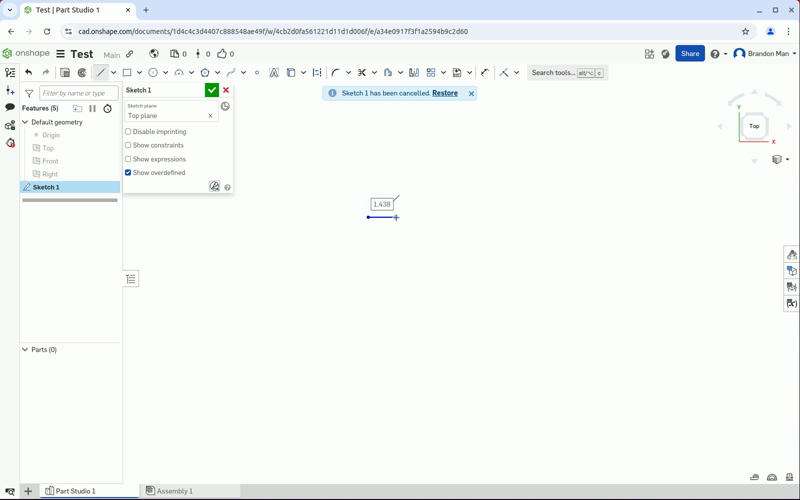
scroll(-6)
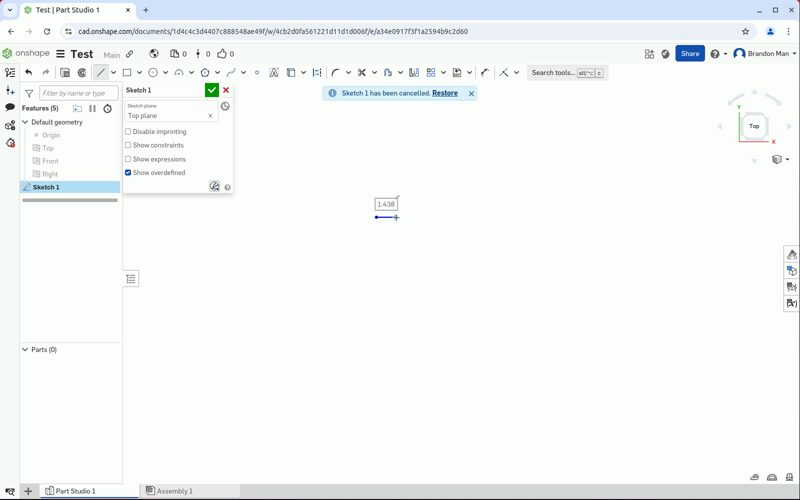
scroll(-6)
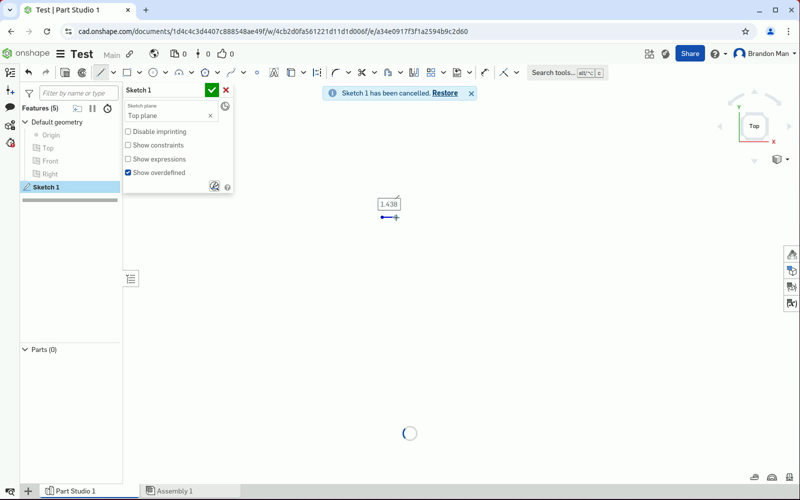
scroll(-6)
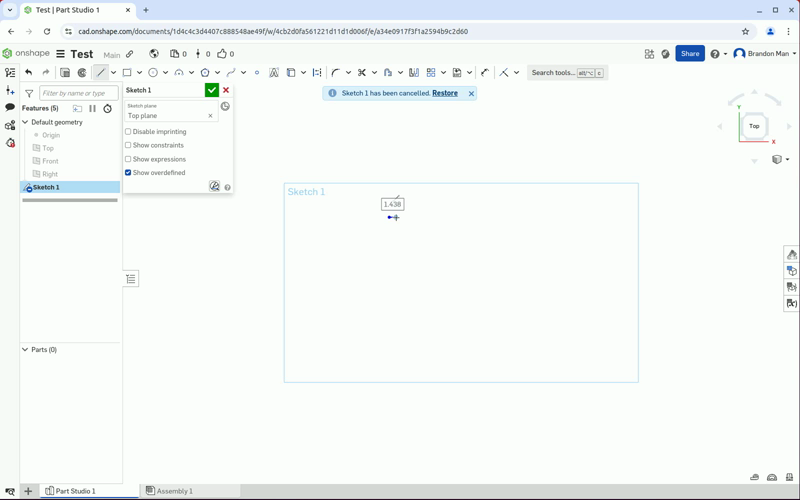
key_up(shift)
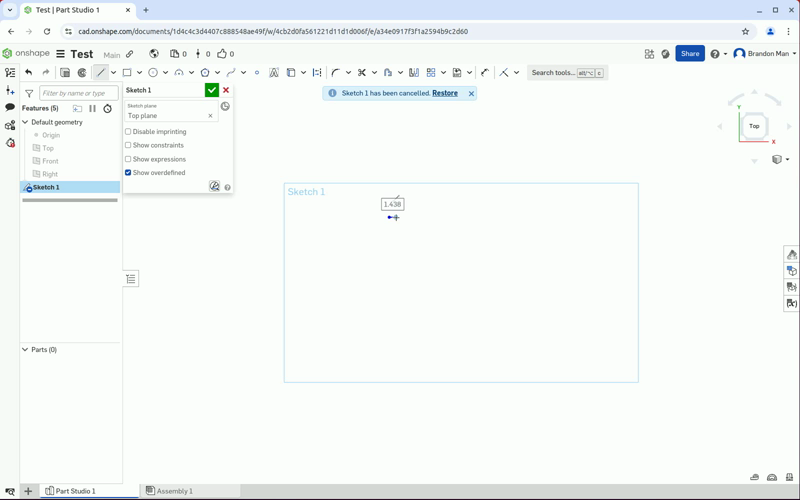
key_down(shift)
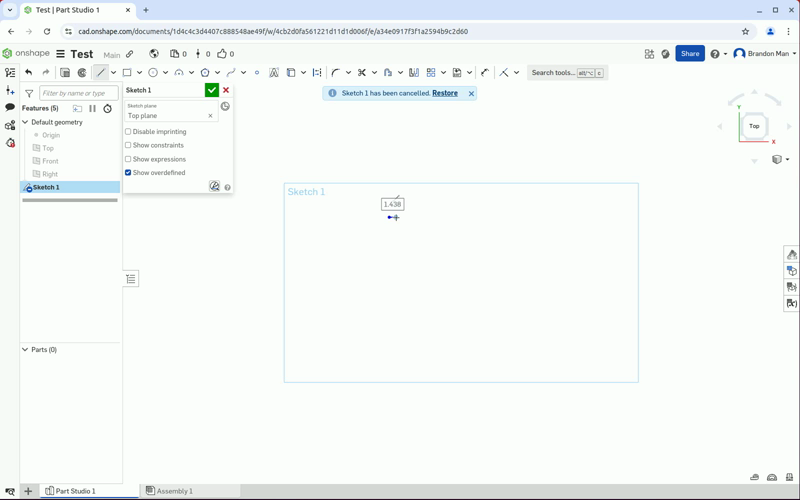
mouse_move(426, 217)
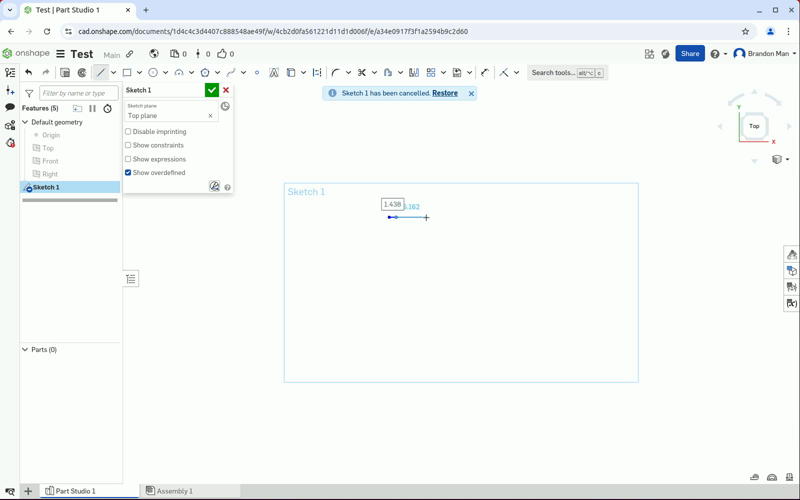
mouse_move(396, 210)
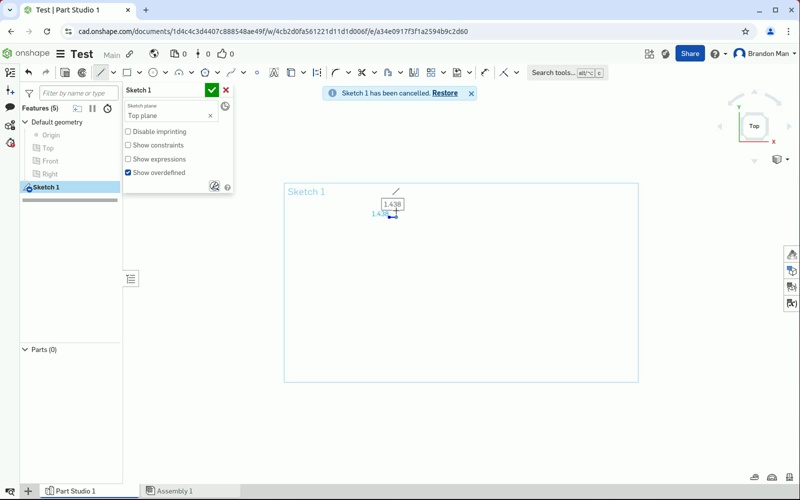
scroll(6)
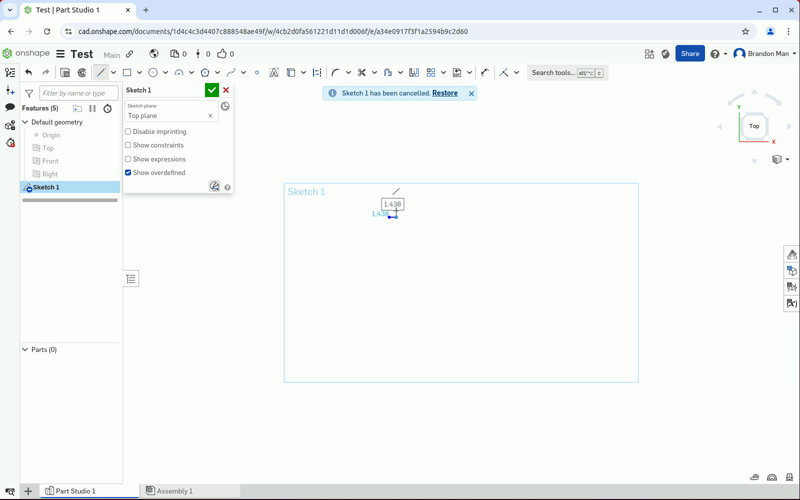
scroll(6)
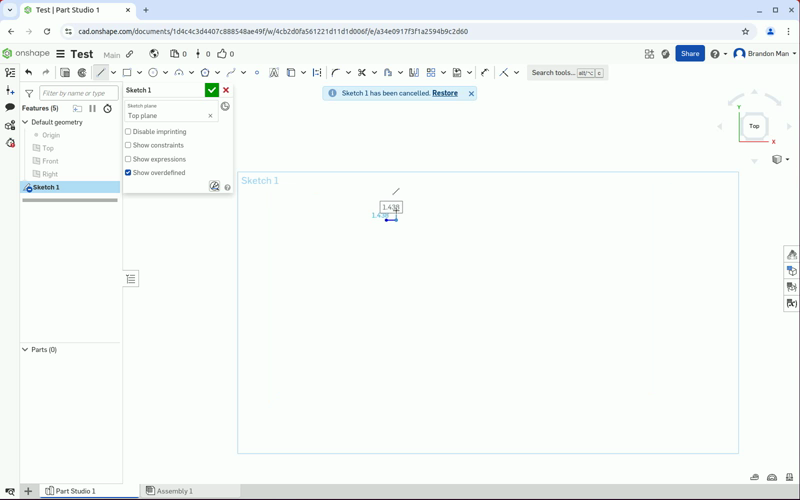
scroll(6)
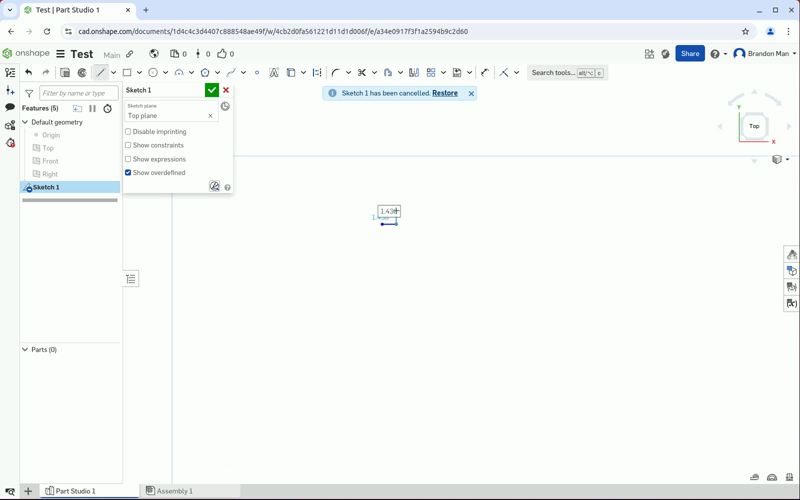
scroll(6)
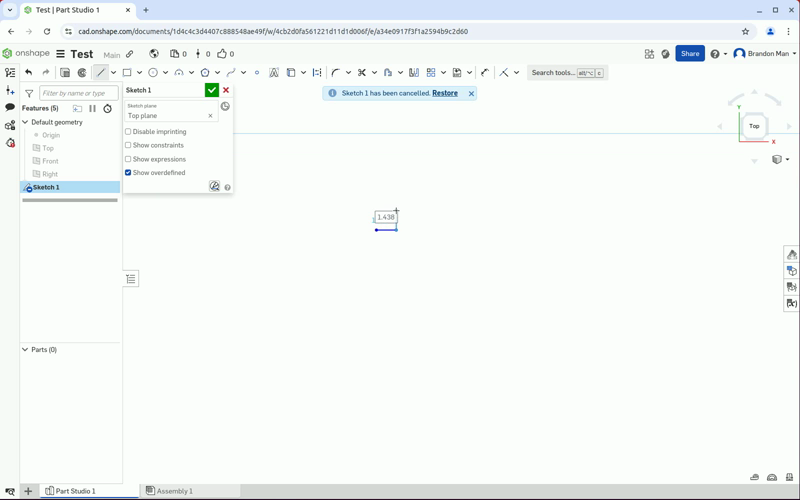
scroll(6)
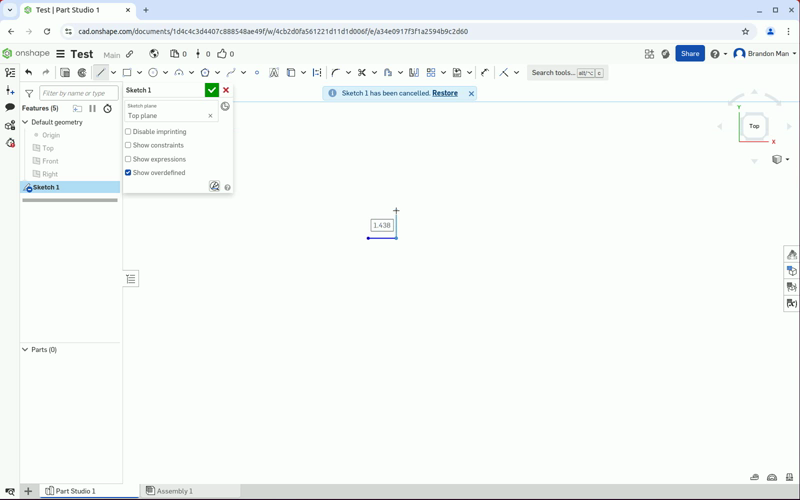
scroll(6)
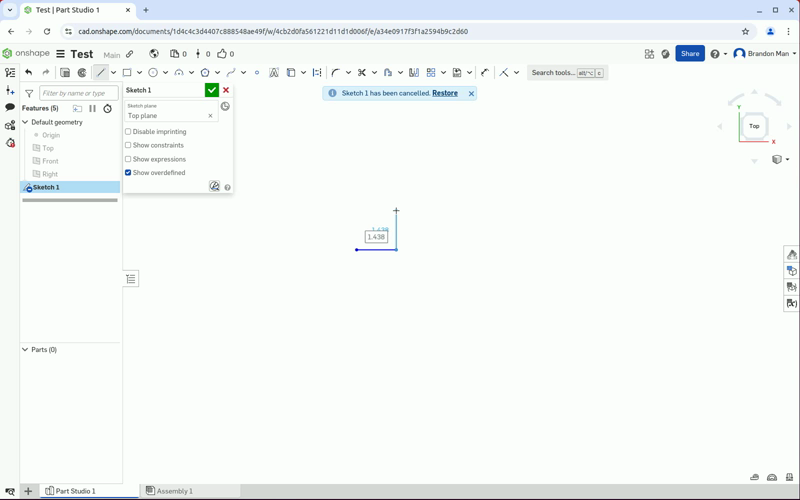
scroll(6)
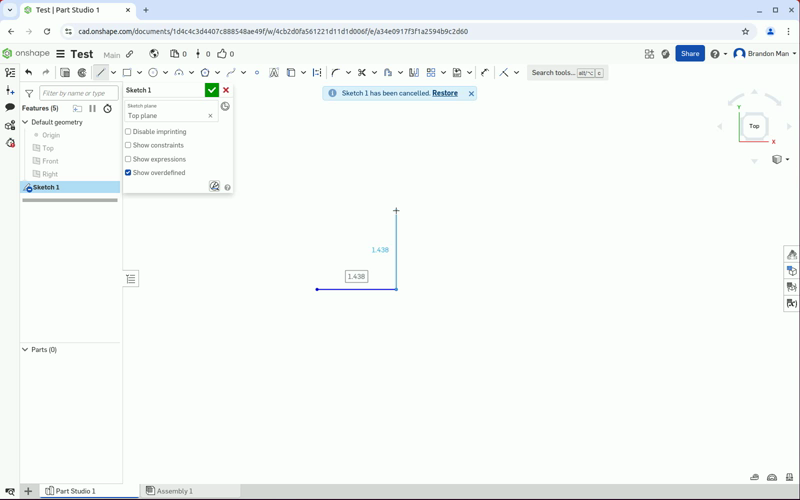
click(396, 210)
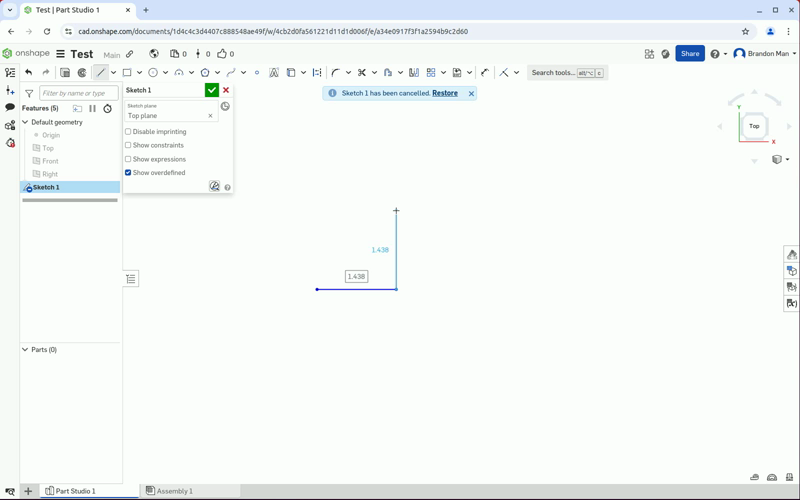
scroll(-6)
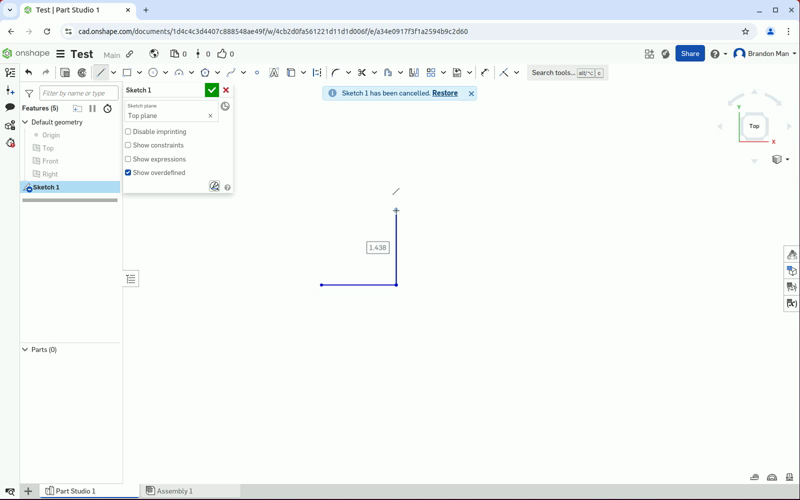
scroll(-6)
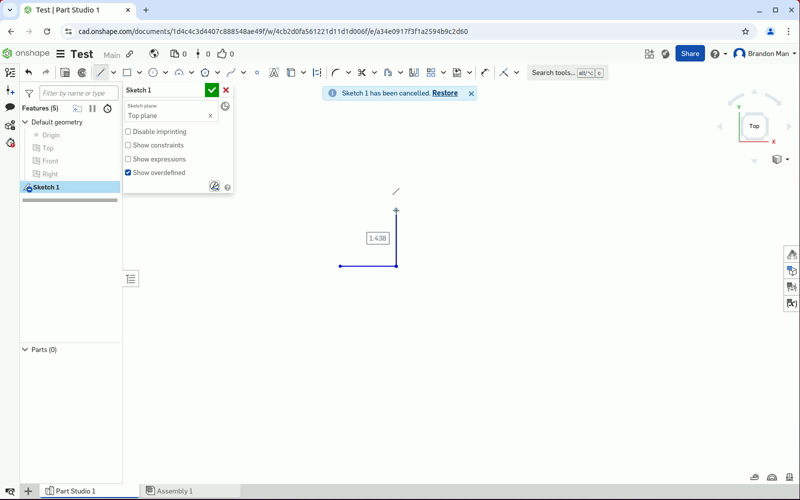
scroll(-6)
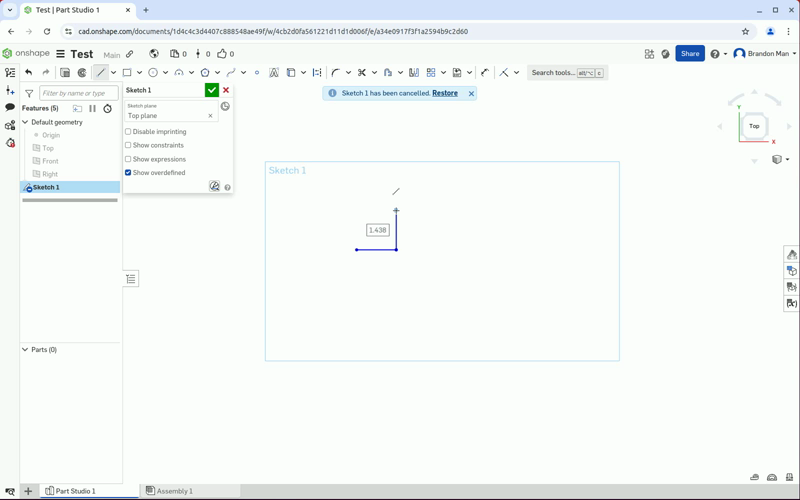
scroll(-6)
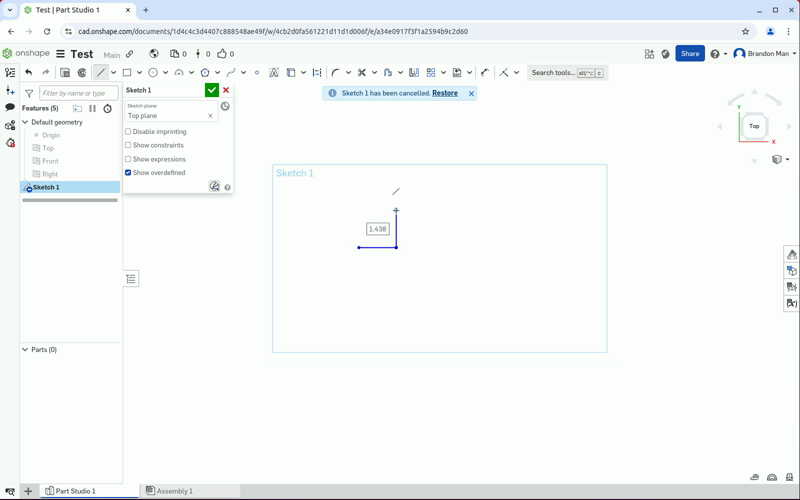
scroll(-6)
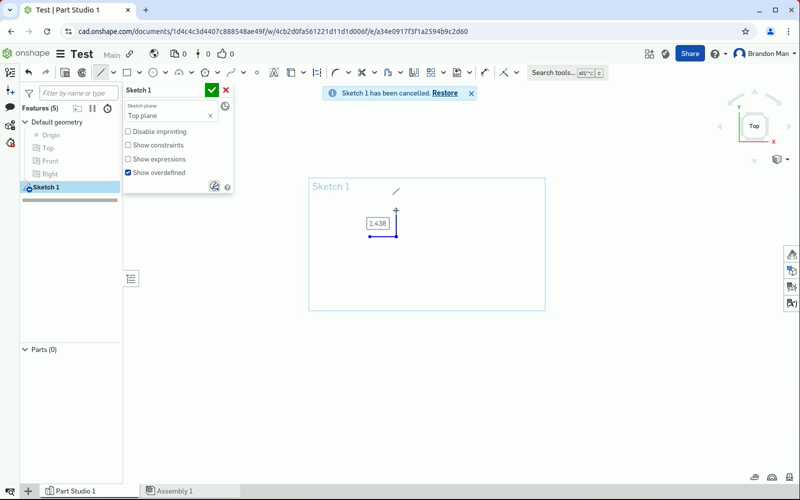
scroll(-6)
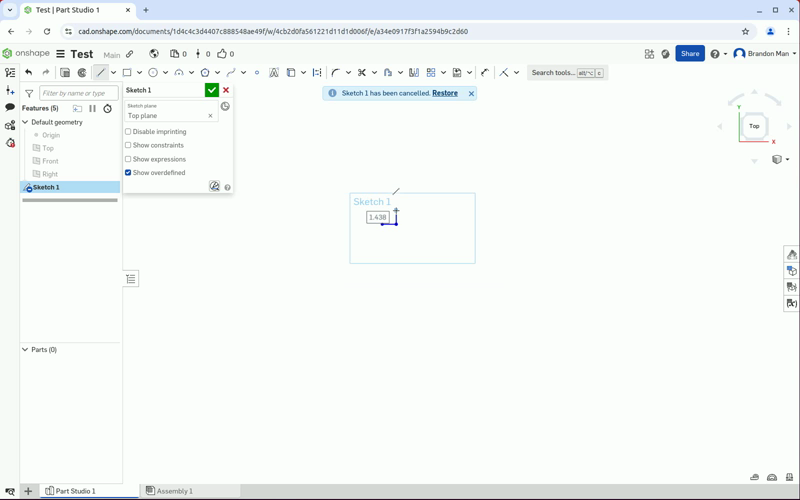
scroll(-6)
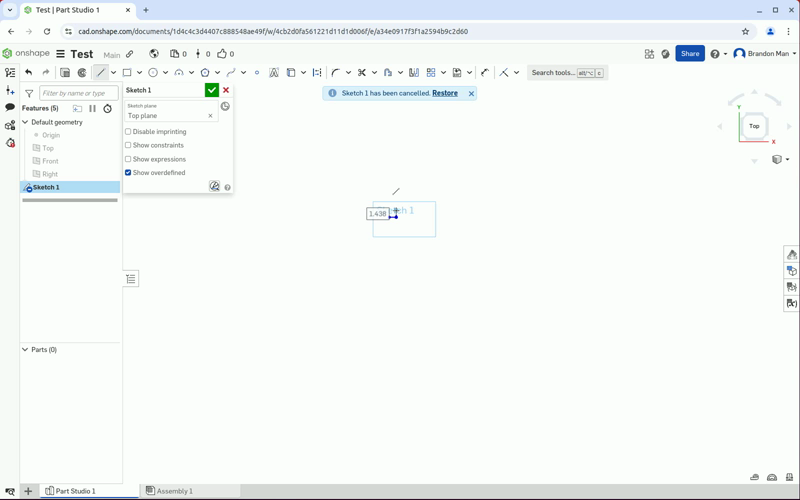
key_up(shift)
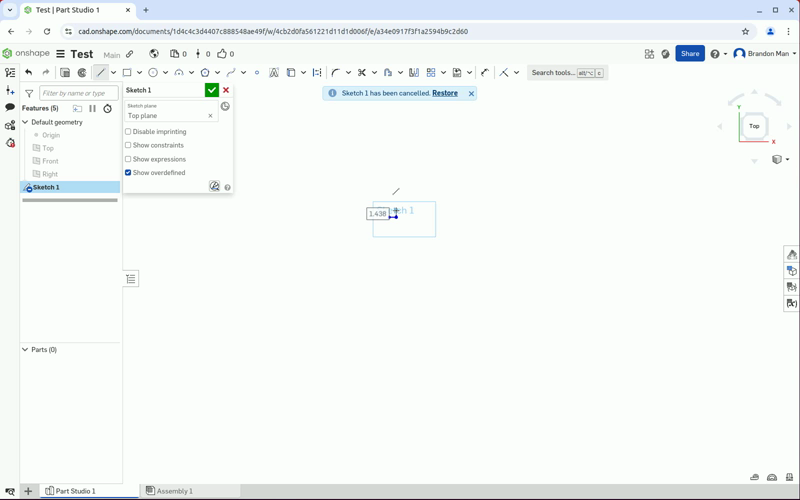
key_down(shift)
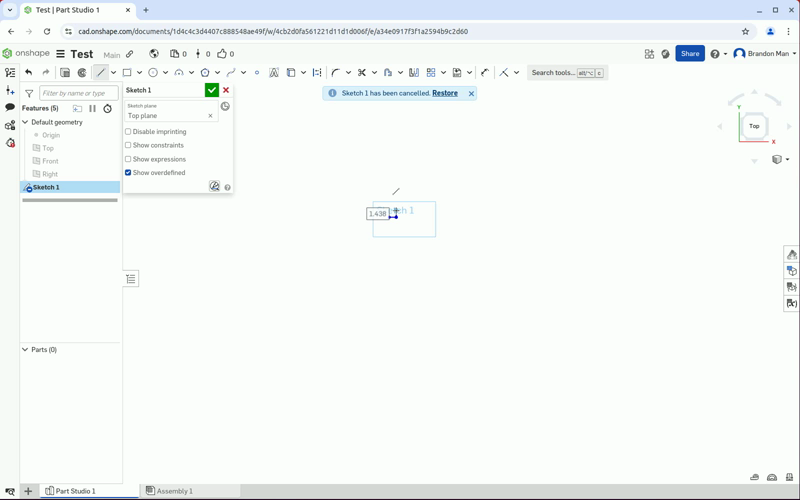
mouse_move(426, 210)
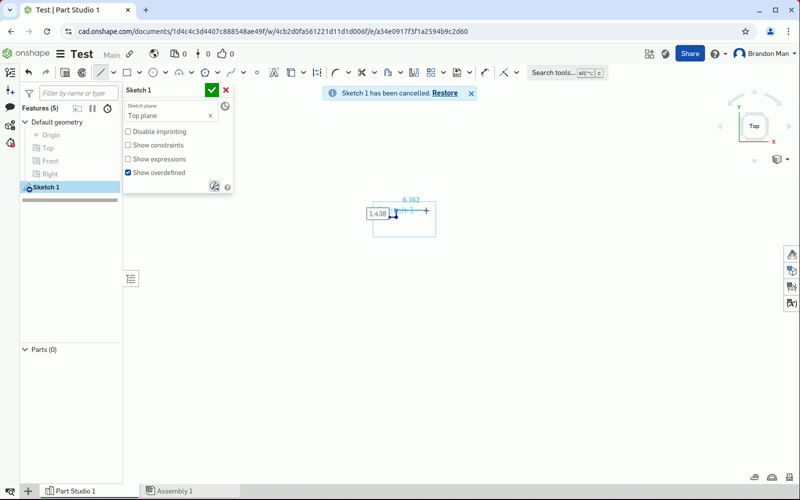
mouse_move(389, 210)
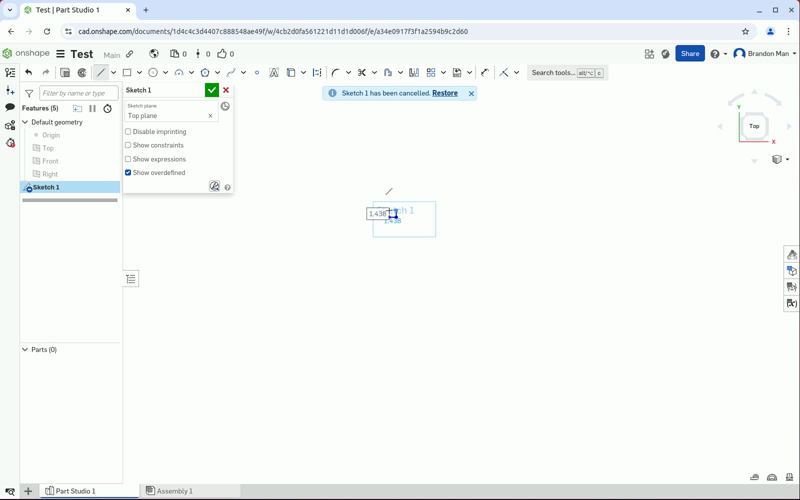
scroll(6)
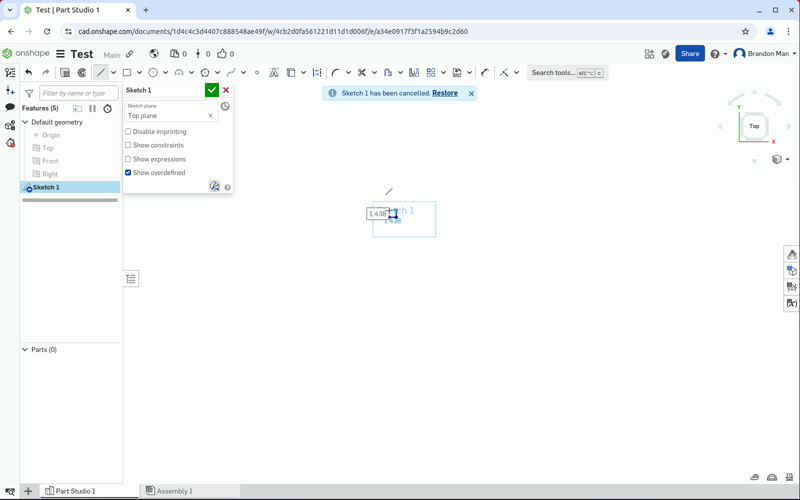
scroll(6)
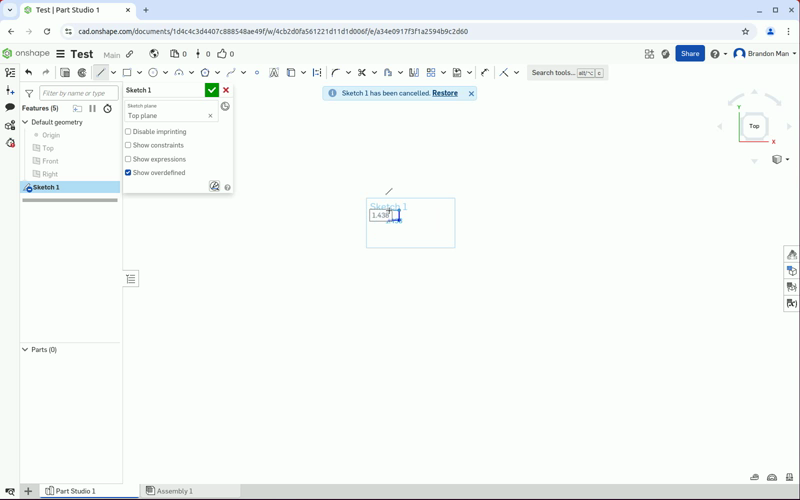
scroll(6)
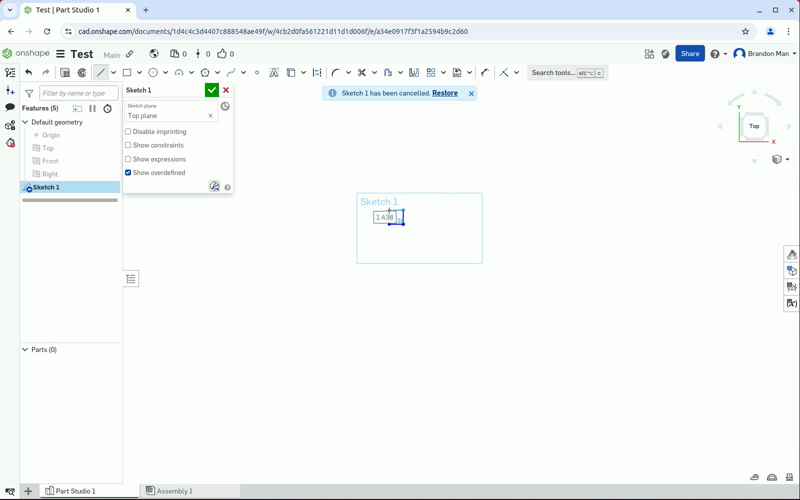
scroll(6)
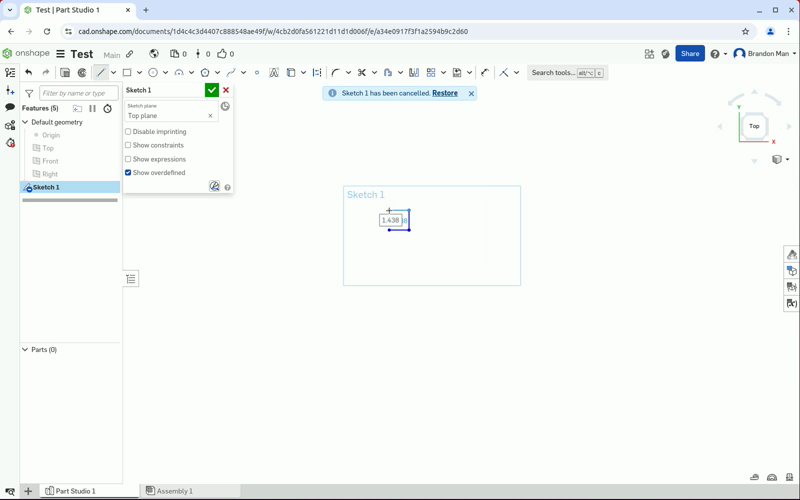
scroll(6)
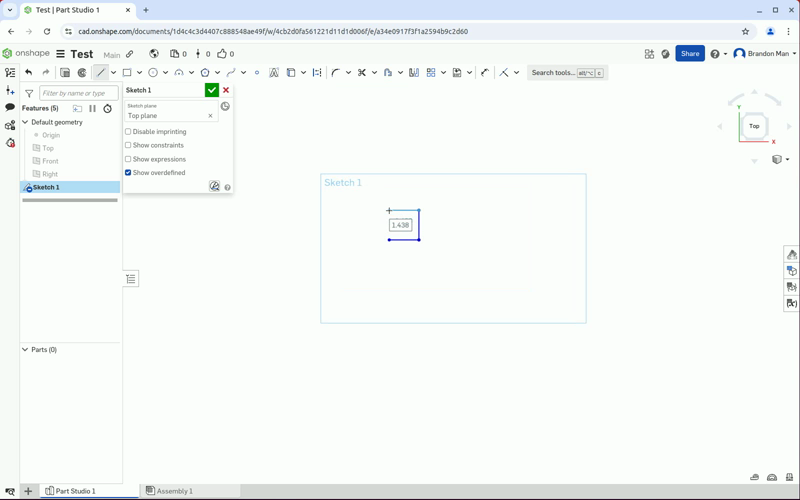
scroll(6)
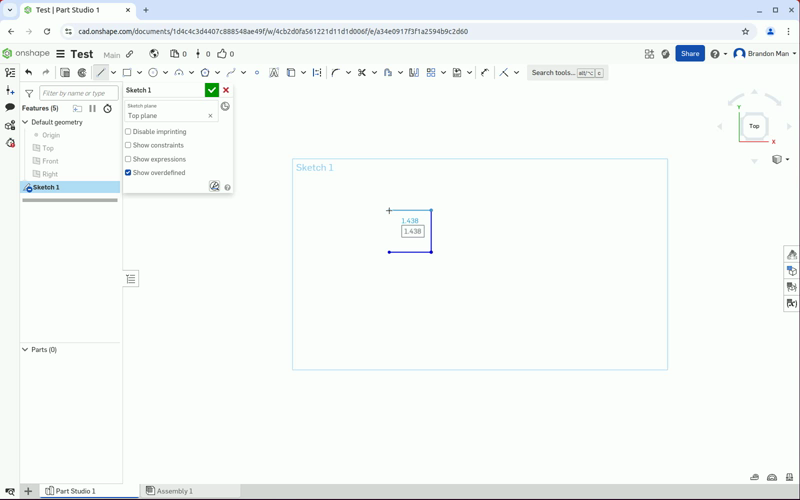
scroll(6)
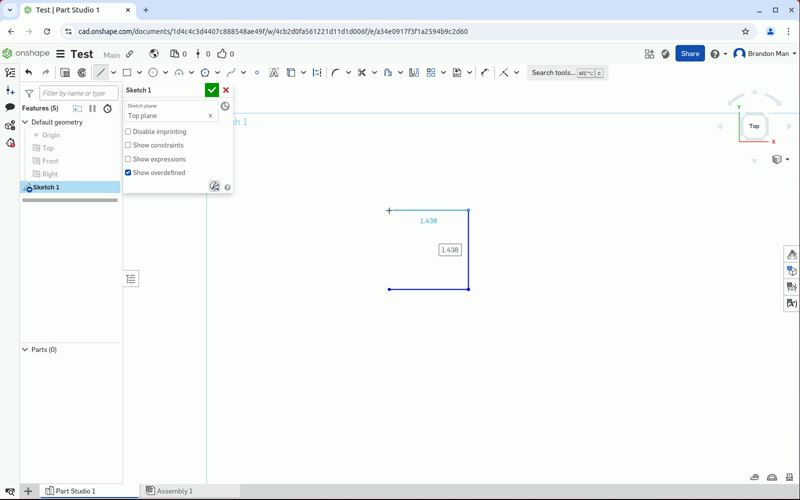
click(389, 210)
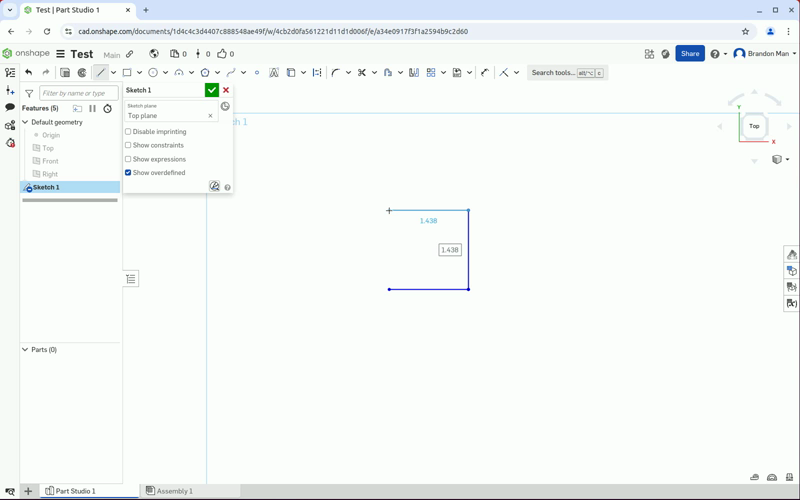
scroll(-6)
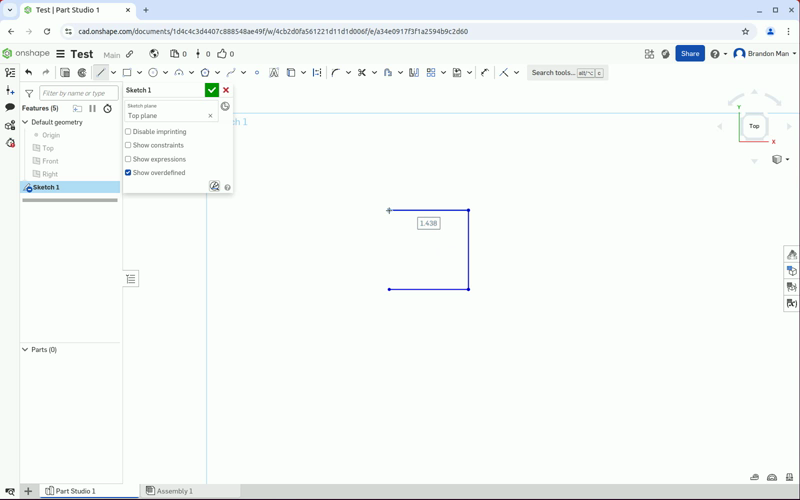
scroll(-6)
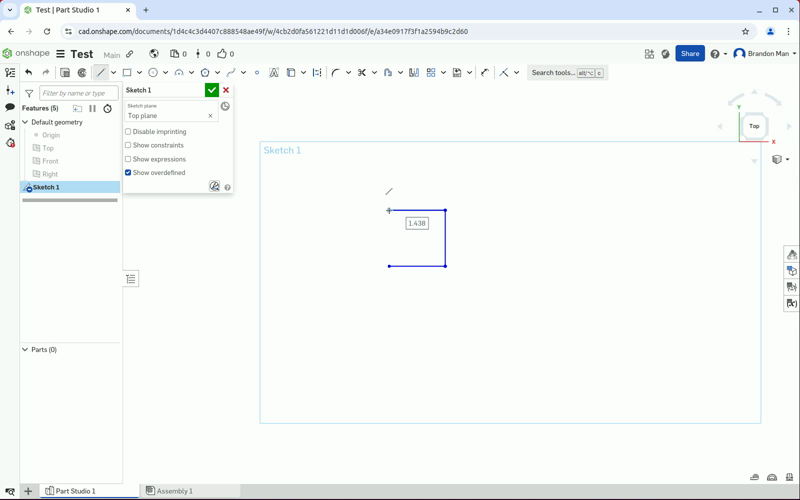
scroll(-6)
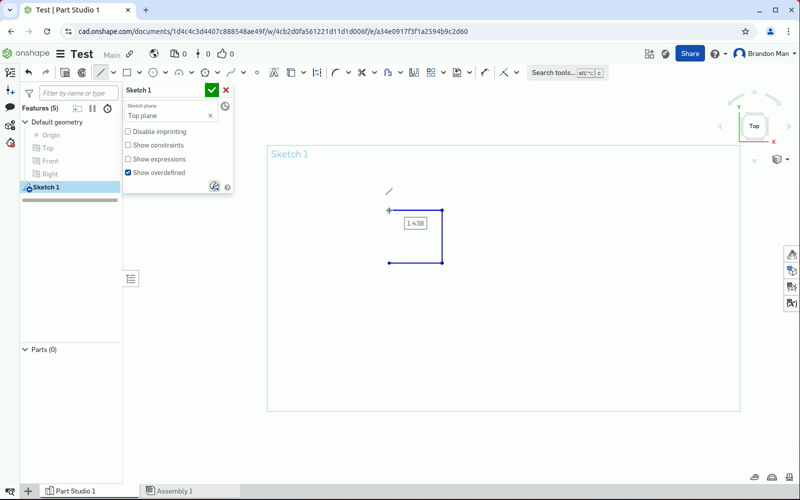
scroll(-6)
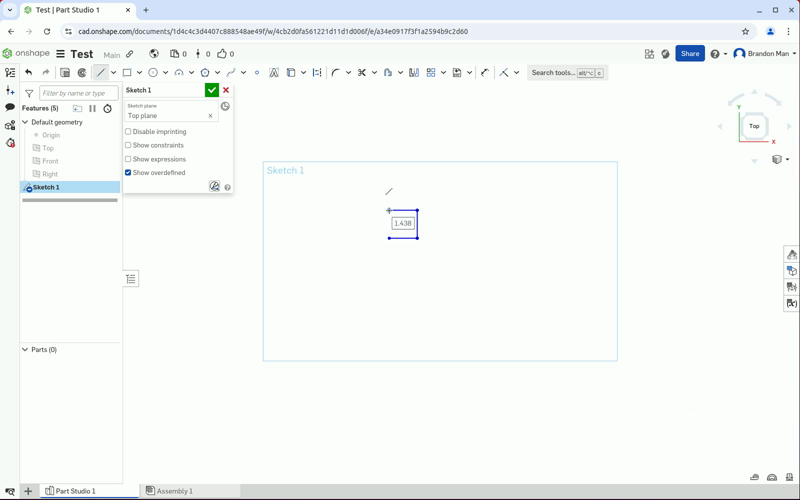
scroll(-6)
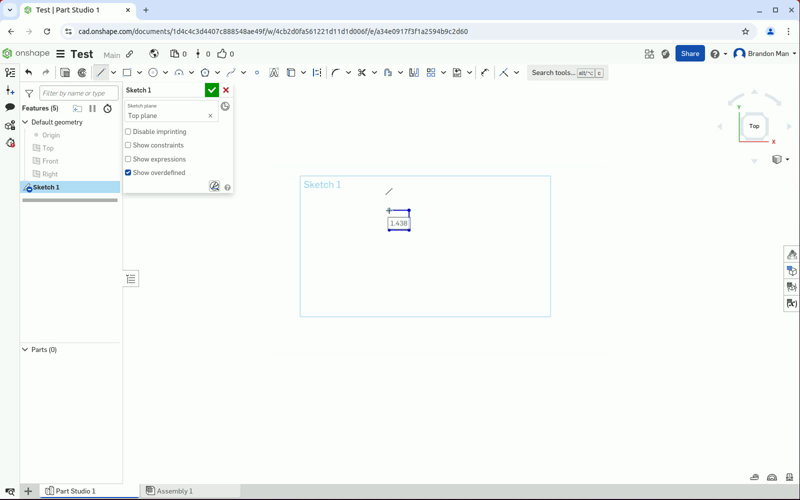
scroll(-6)
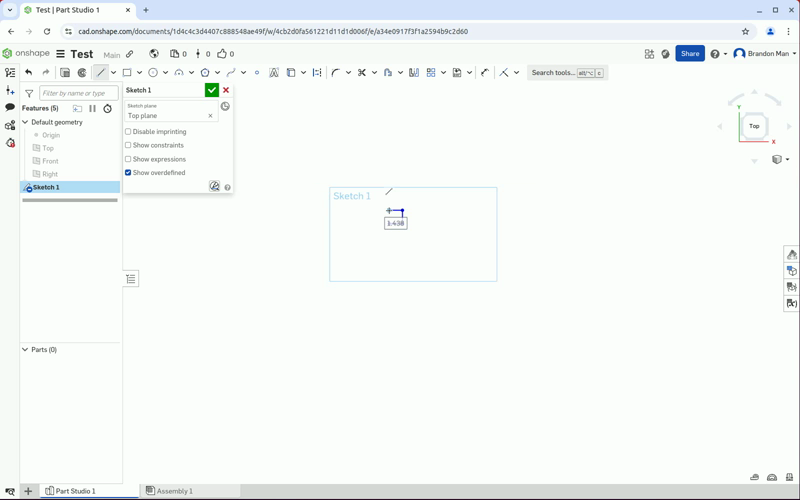
scroll(-6)
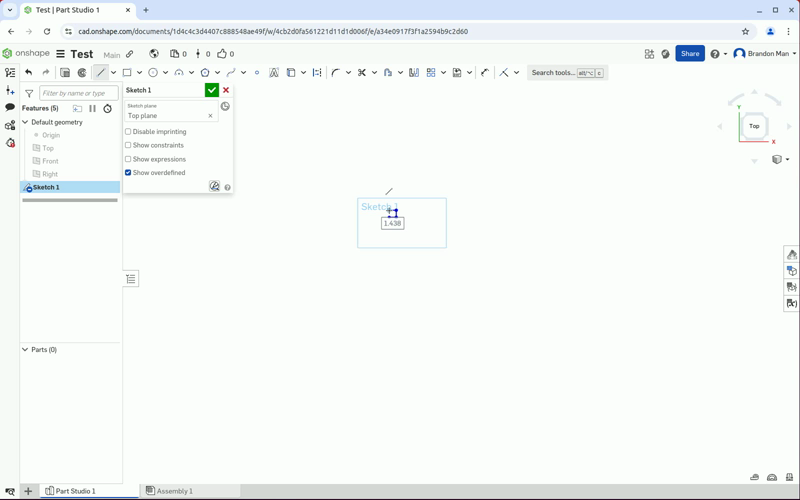
key_up(shift)
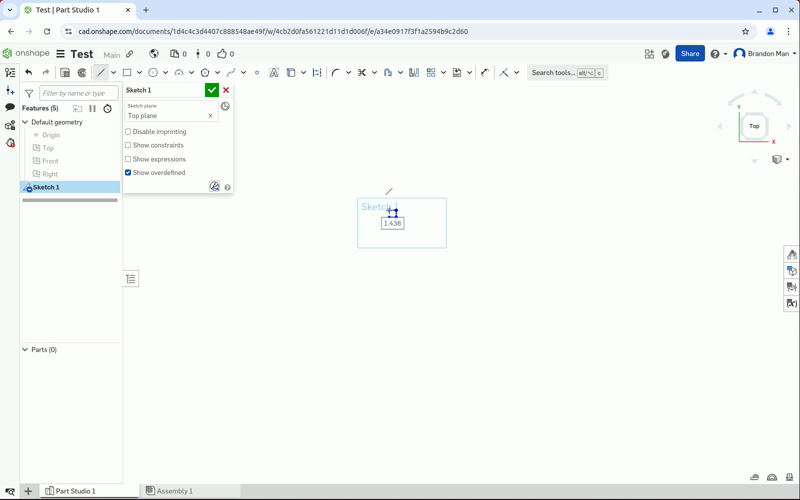
mouse_move(419, 210)
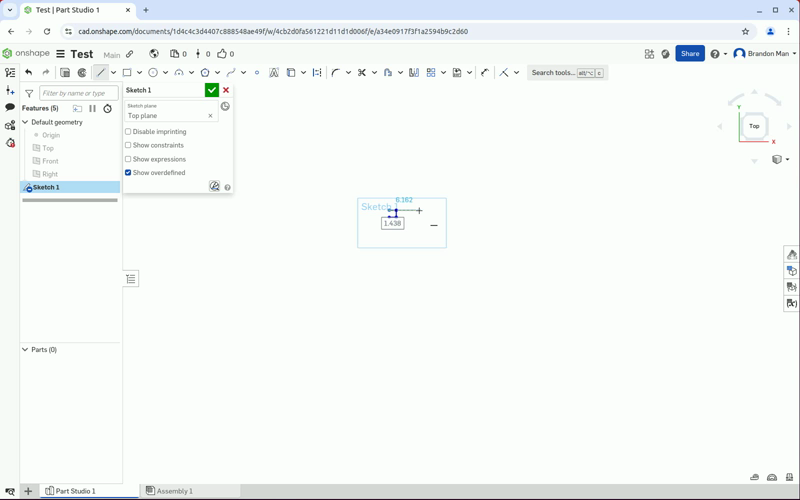
key_down(shift)
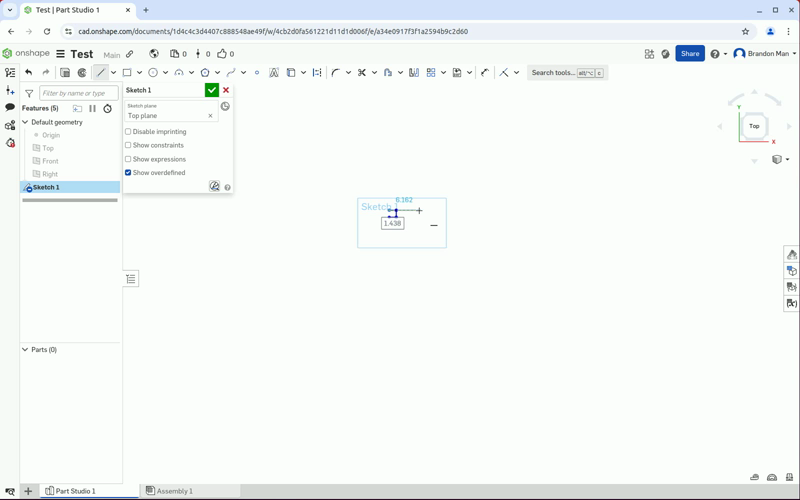
mouse_move(389, 217)
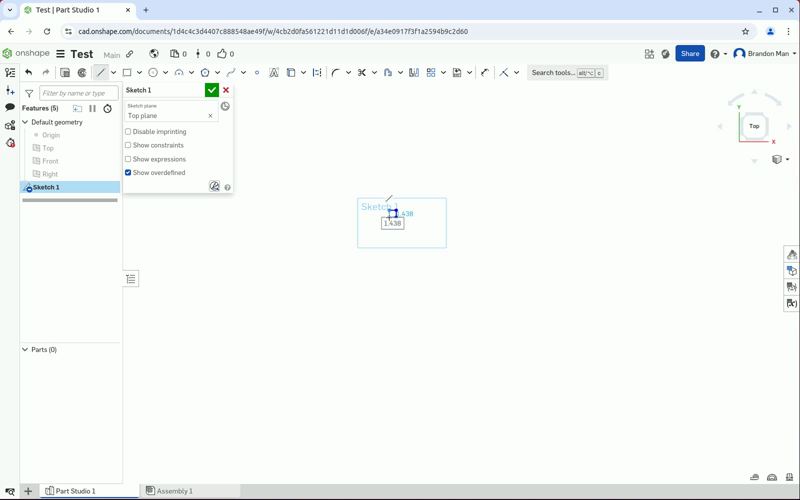
scroll(6)
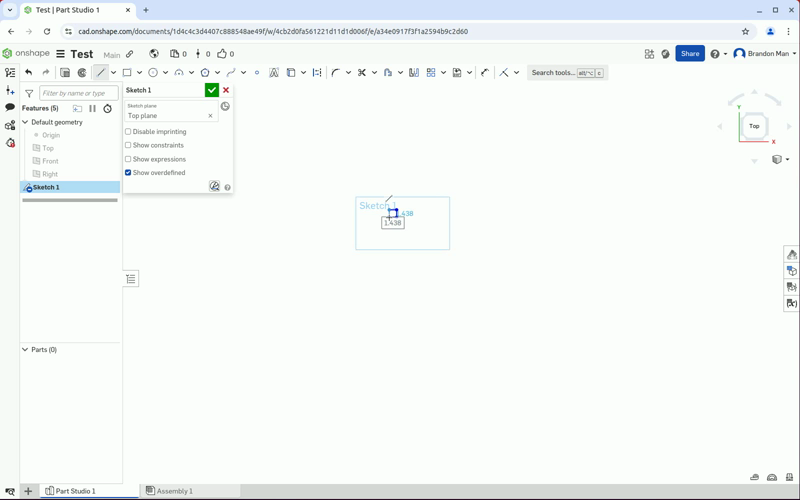
scroll(6)
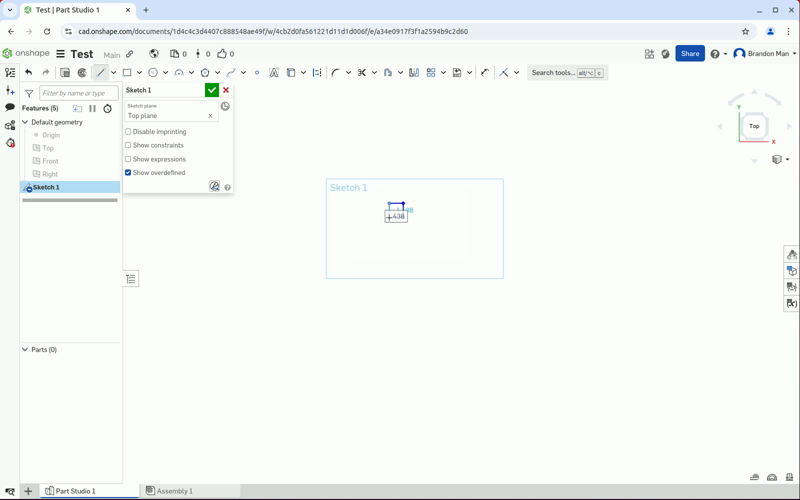
scroll(6)
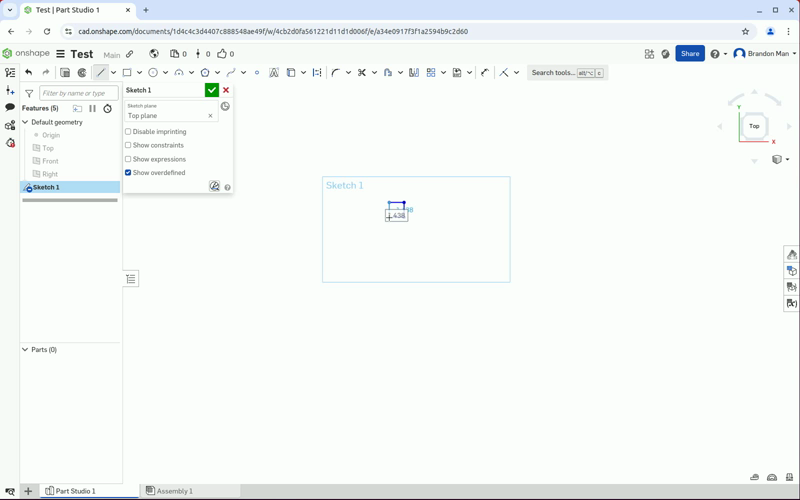
scroll(6)
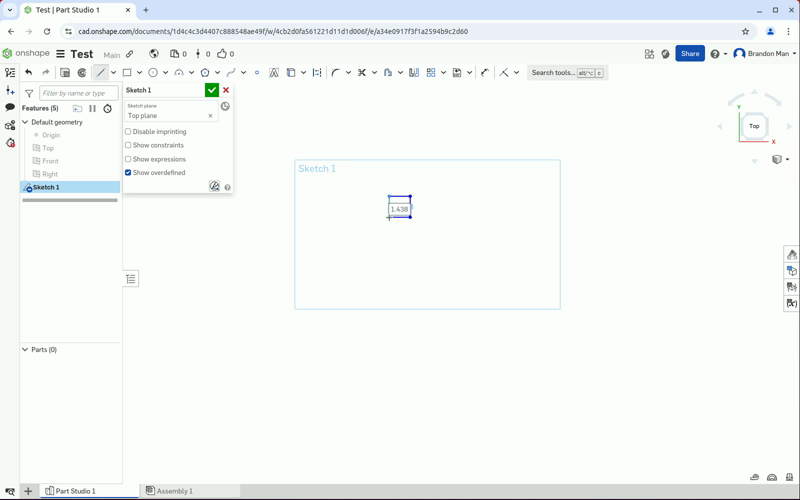
scroll(6)
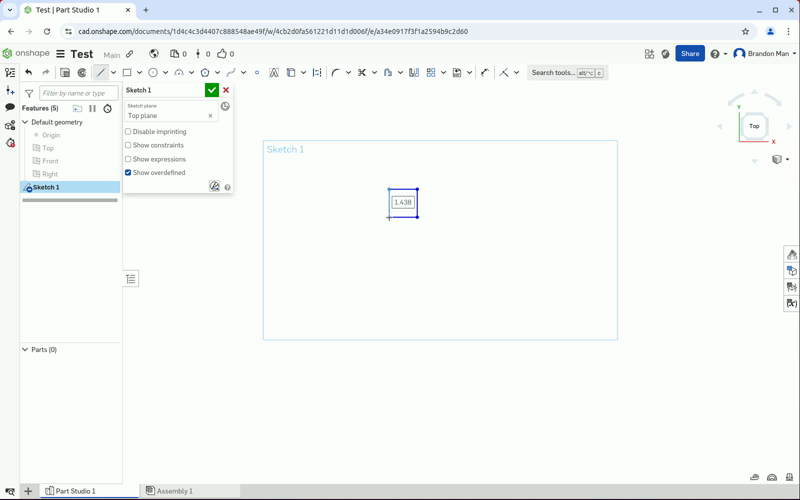
scroll(6)
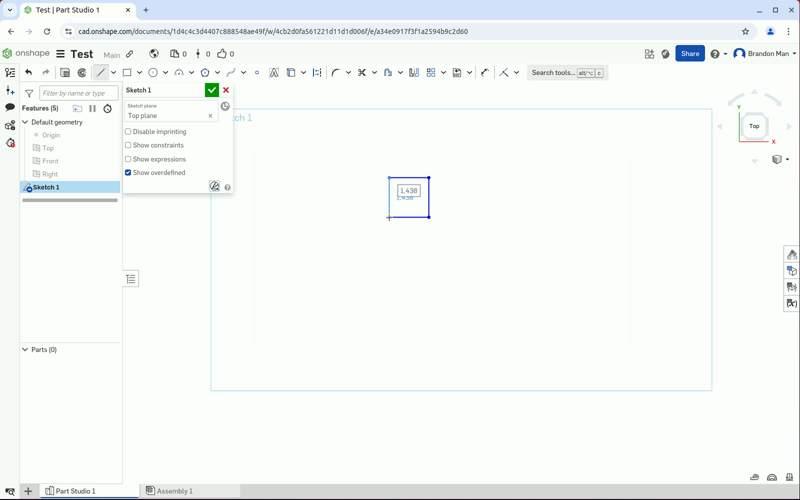
scroll(6)
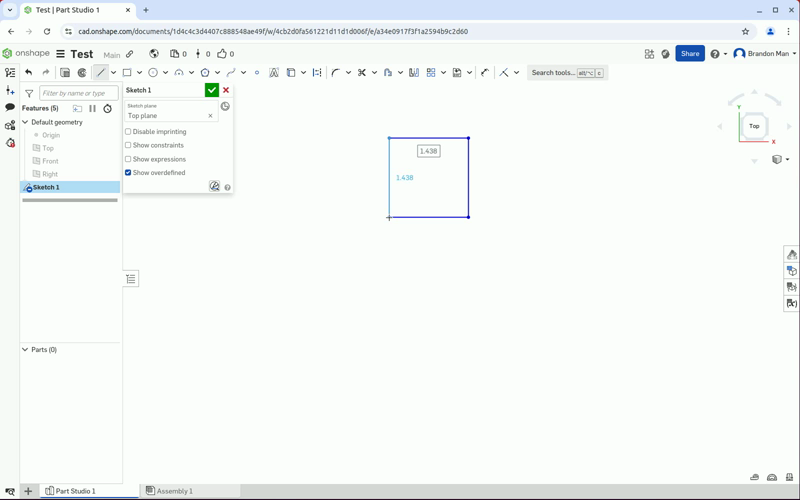
key_up(shift)
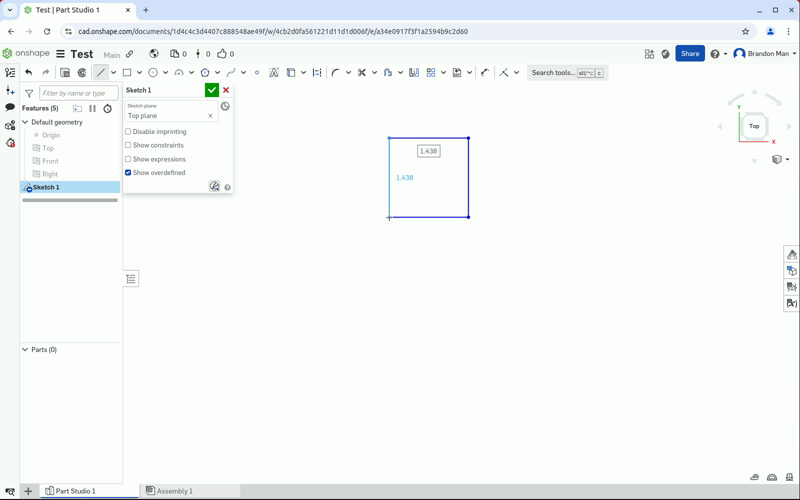
click(389, 217)
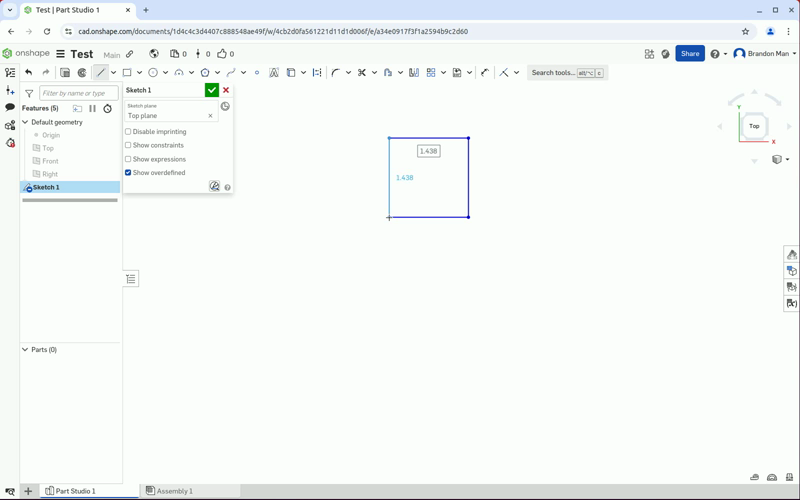
scroll(-6)
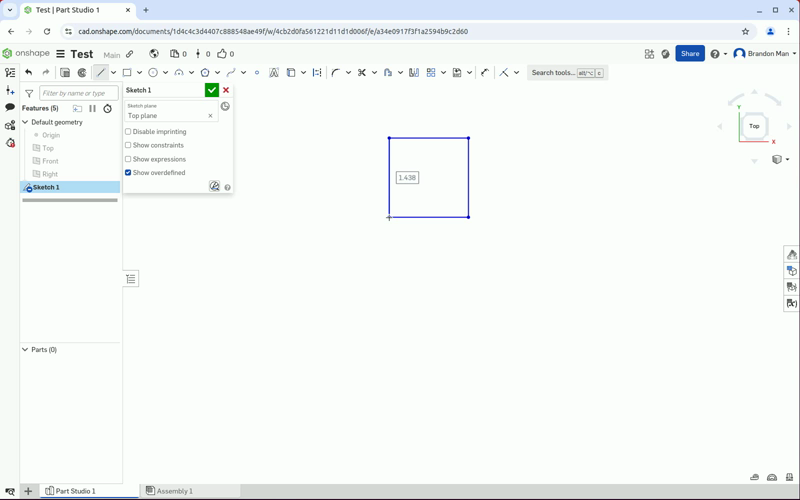
scroll(-6)
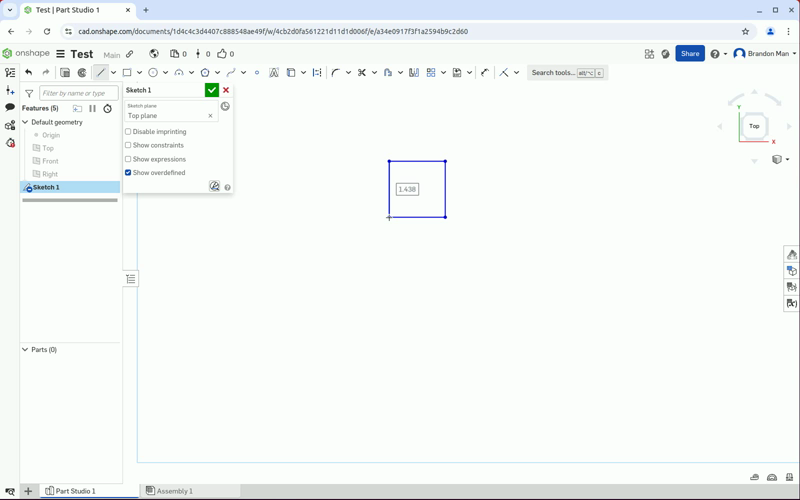
scroll(-6)
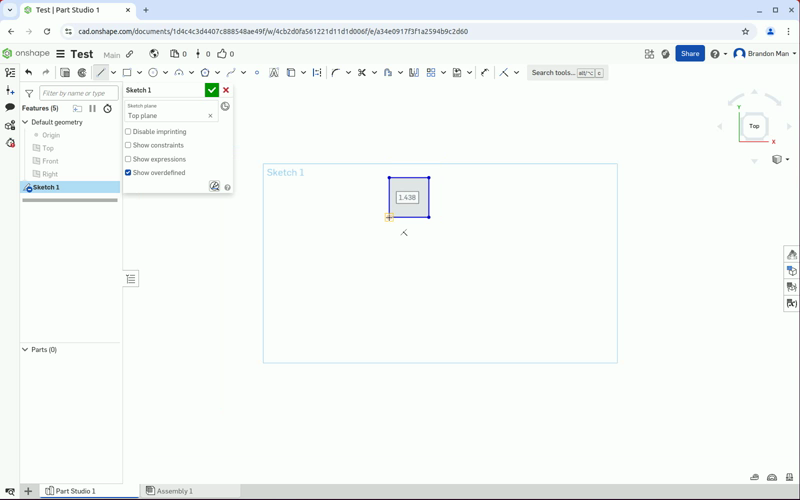
scroll(-6)
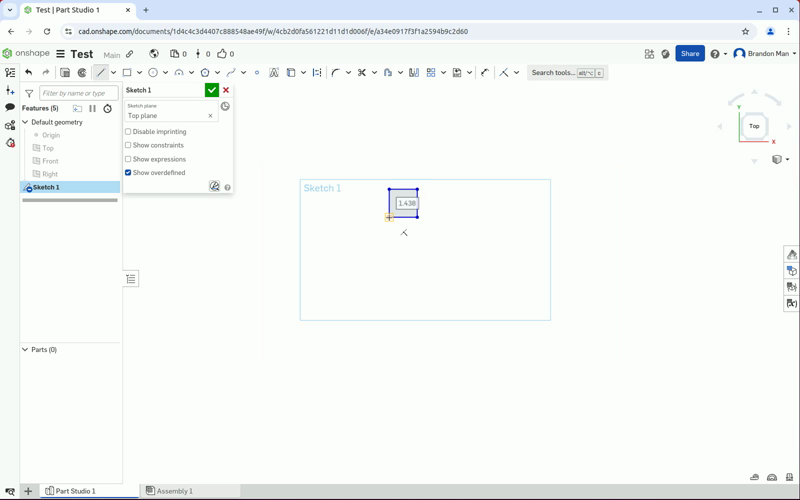
scroll(-6)
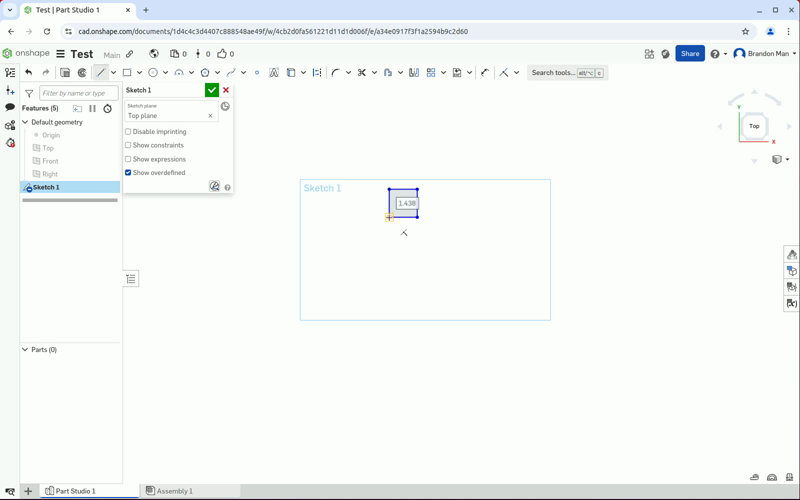
scroll(-6)
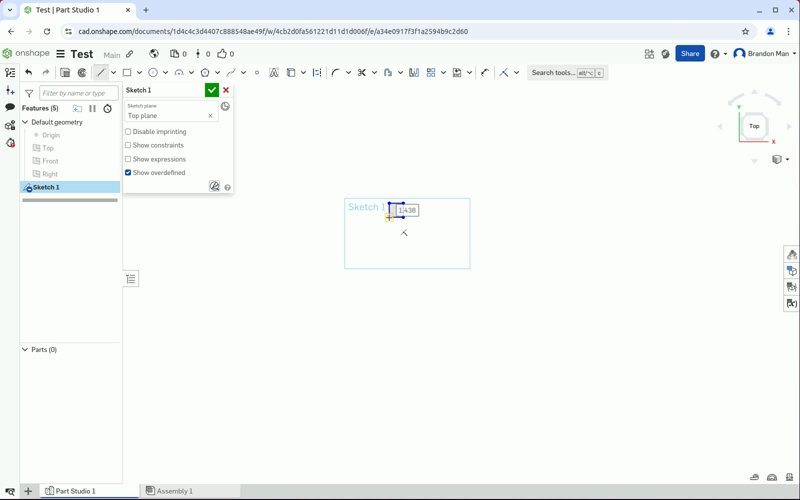
scroll(-6)
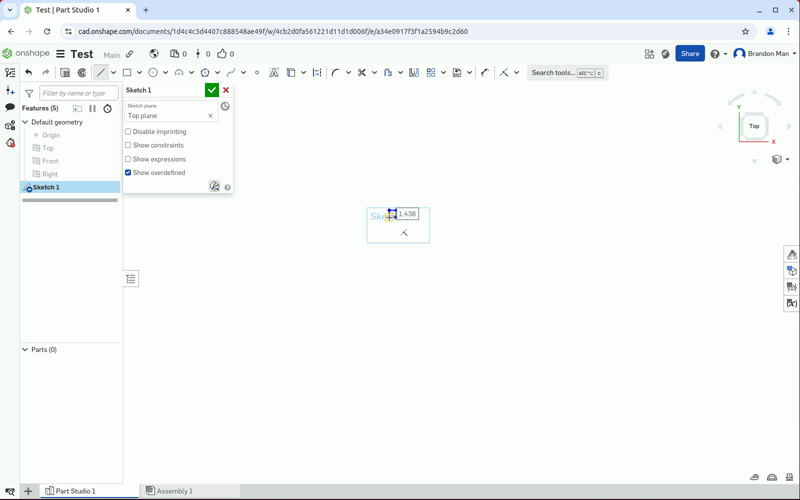
key(esc)
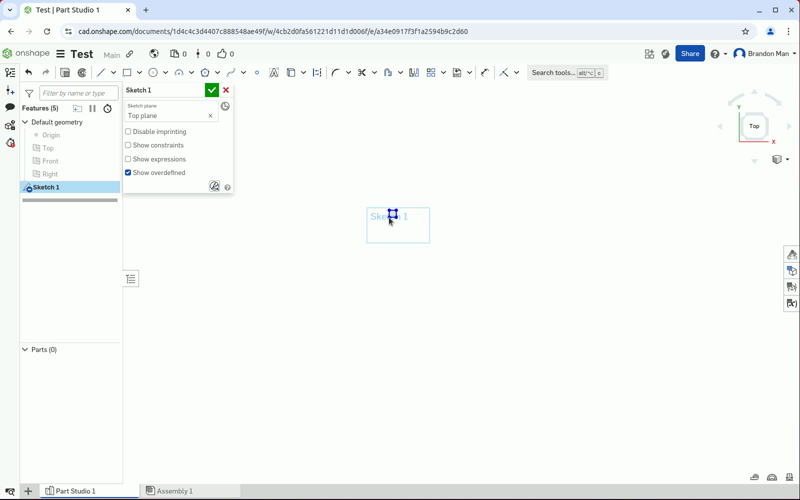
mouse_move(395, 211)
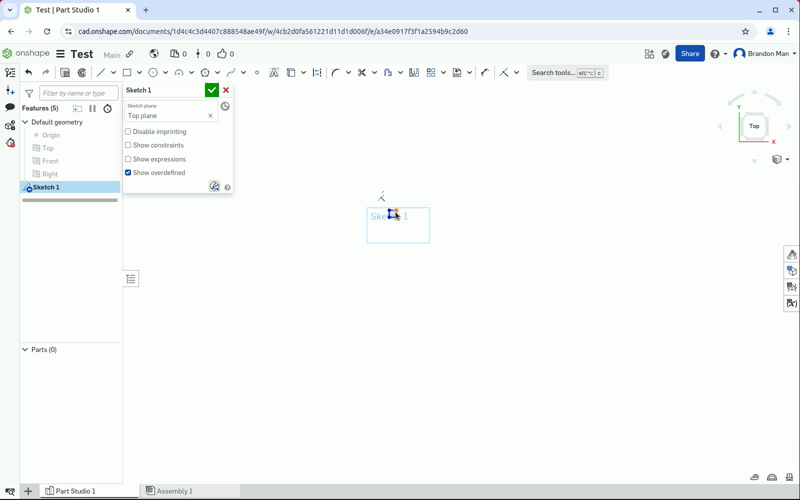
scroll(6)
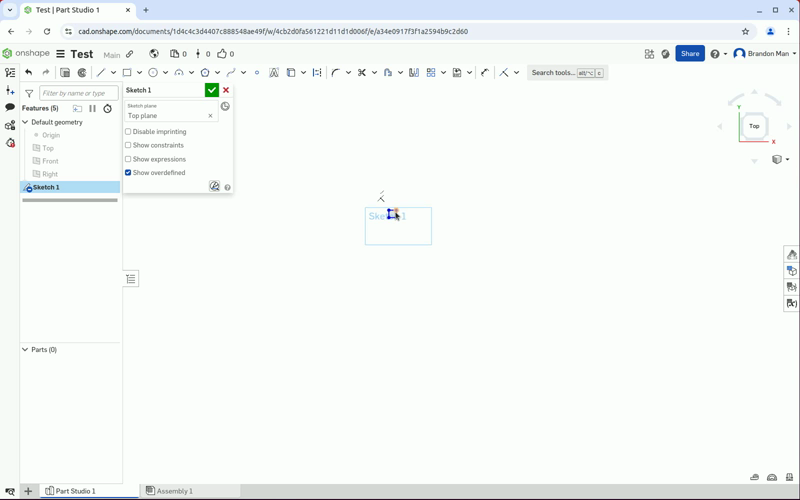
scroll(6)
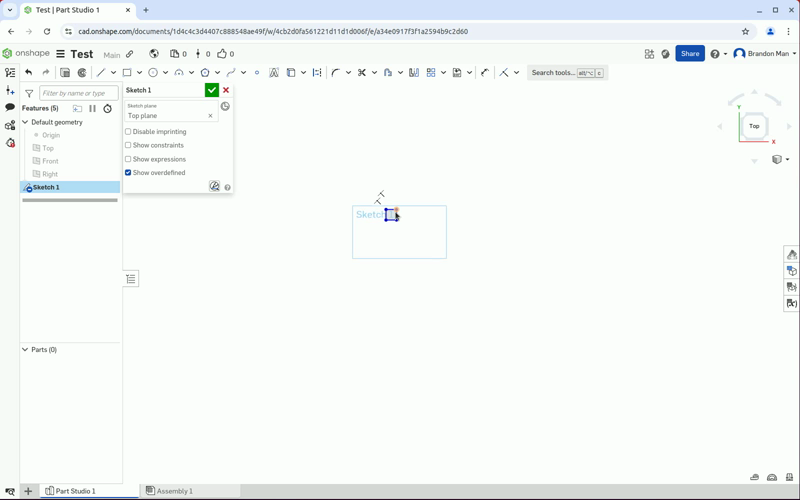
scroll(6)
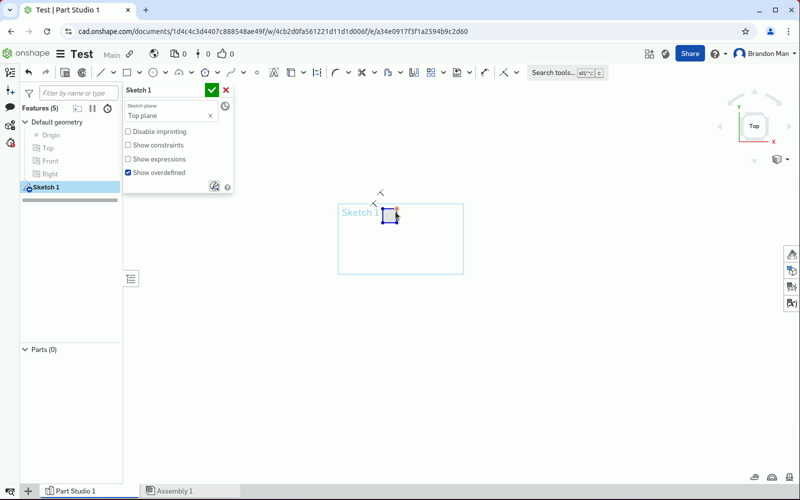
scroll(6)
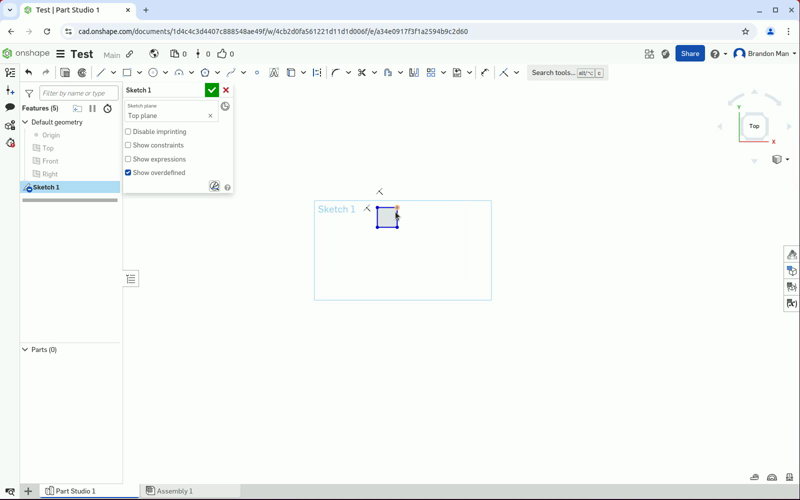
scroll(6)
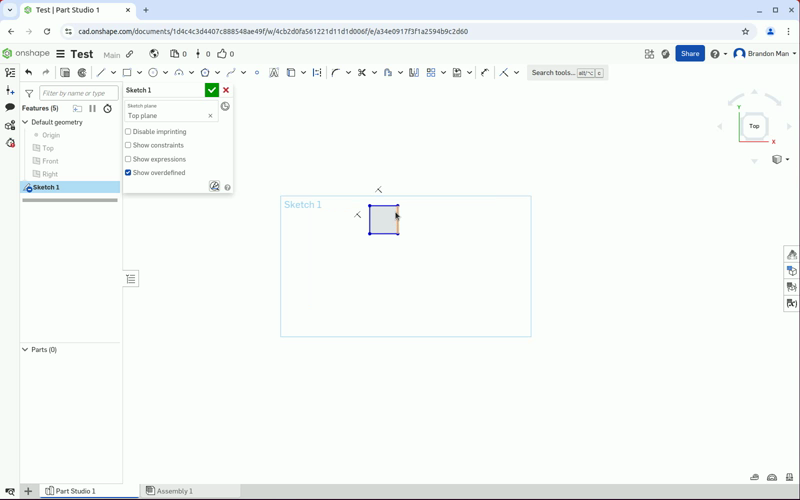
scroll(6)
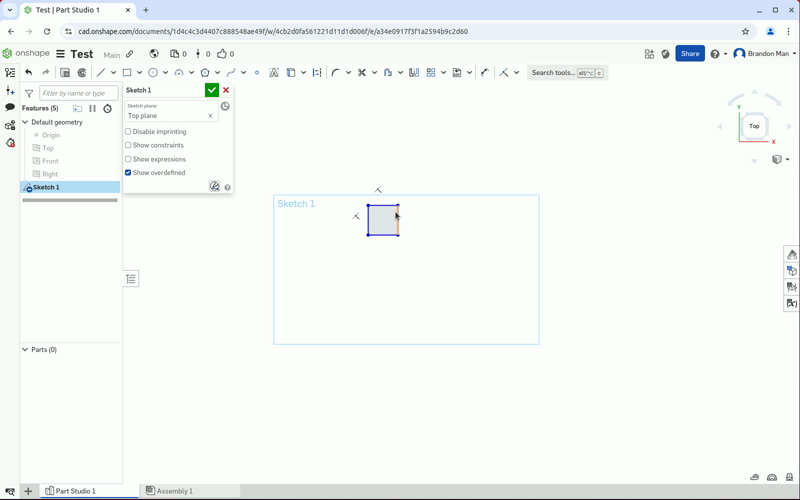
scroll(6)
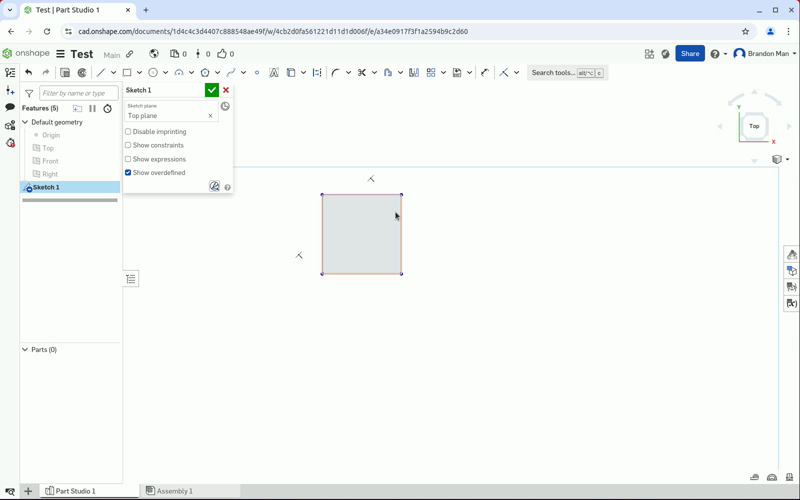
click(395, 211)
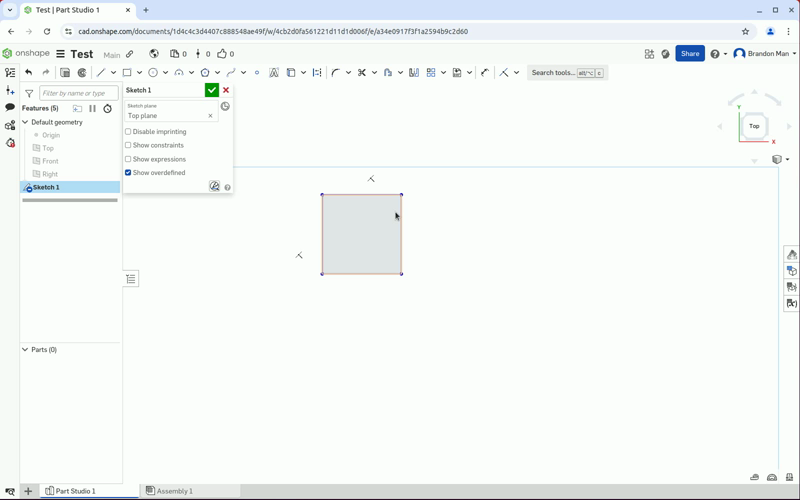
scroll(-6)
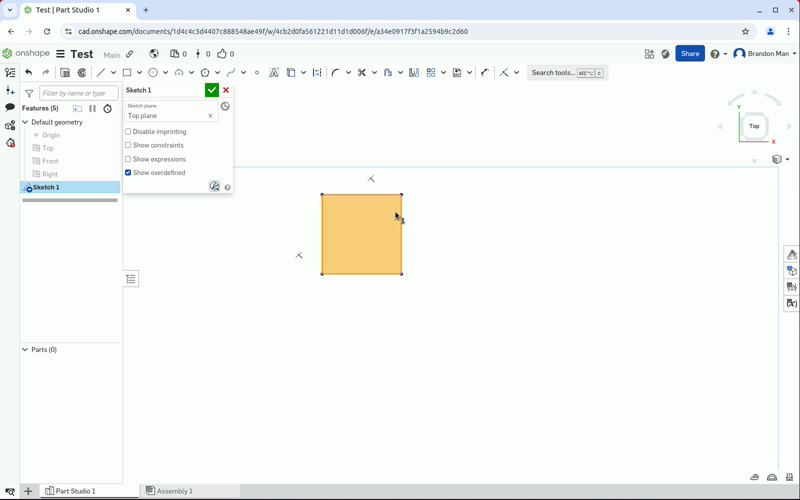
scroll(-6)
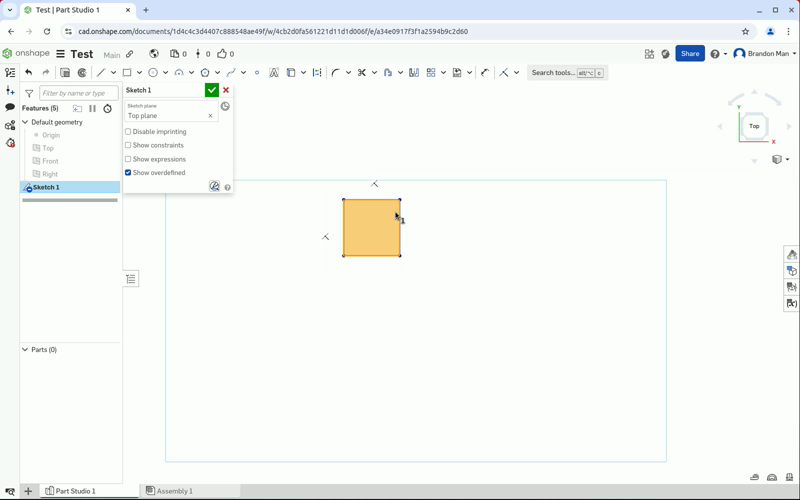
scroll(-6)
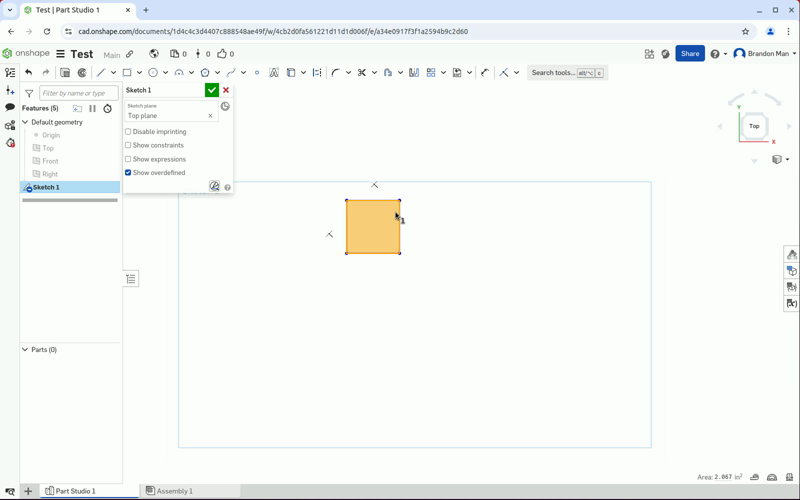
scroll(-6)
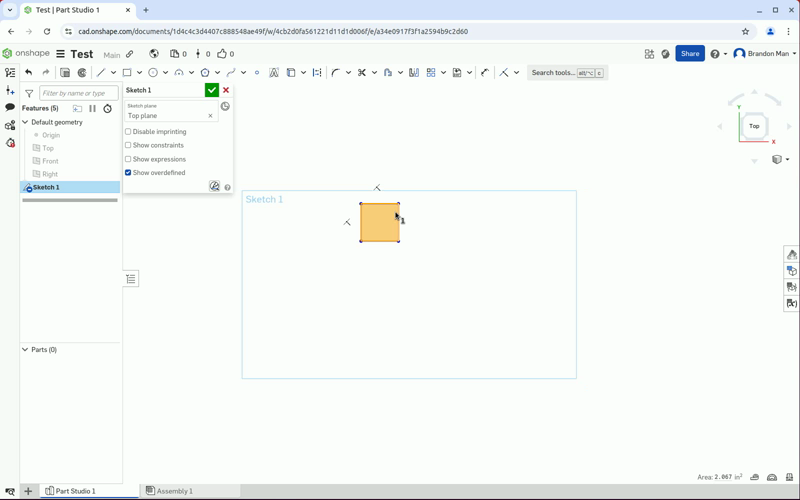
scroll(-6)
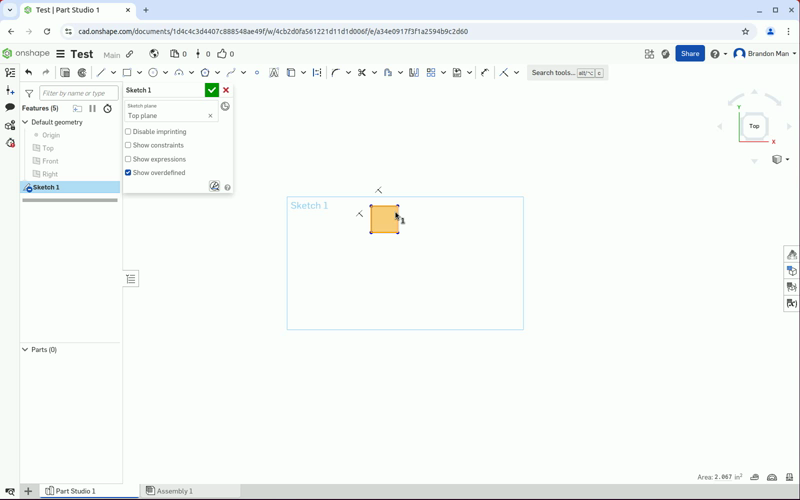
scroll(-6)
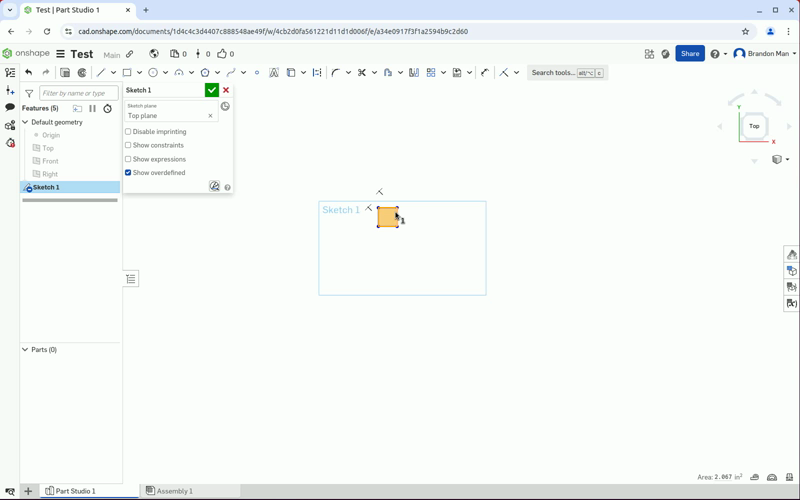
scroll(-6)
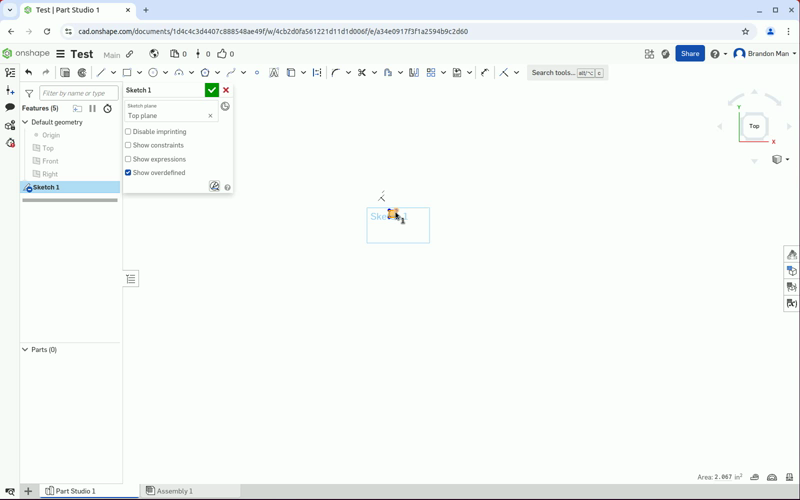
mouse_move(73, 352)
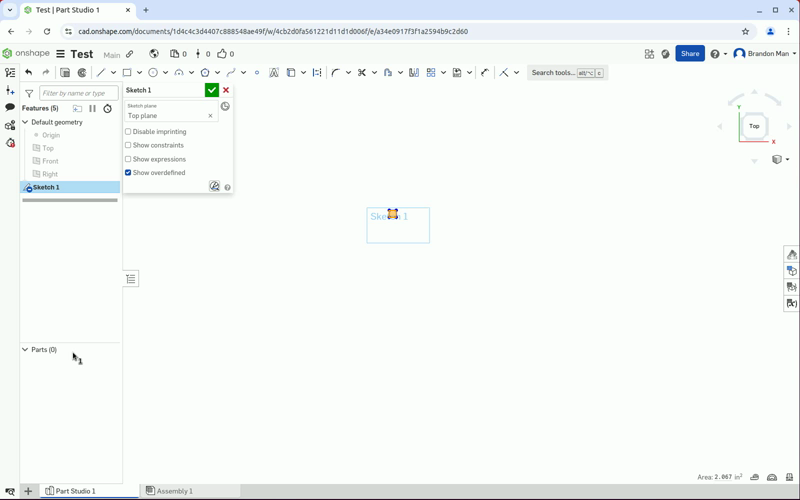
key(shift+y)
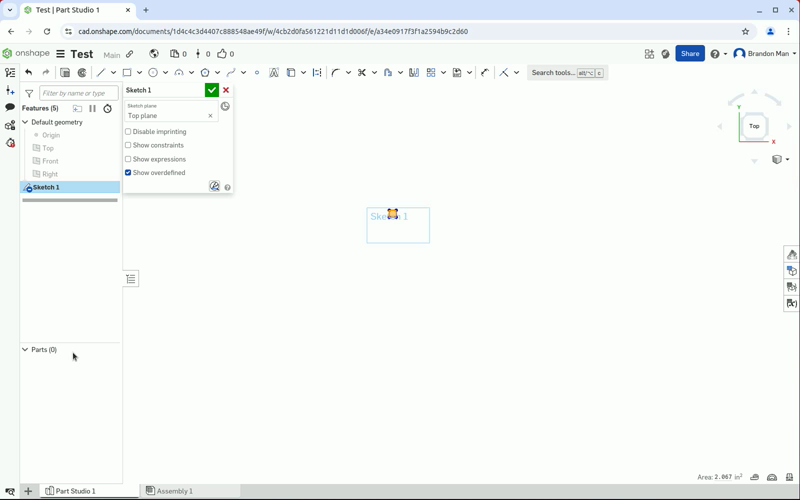
key(shift+e)
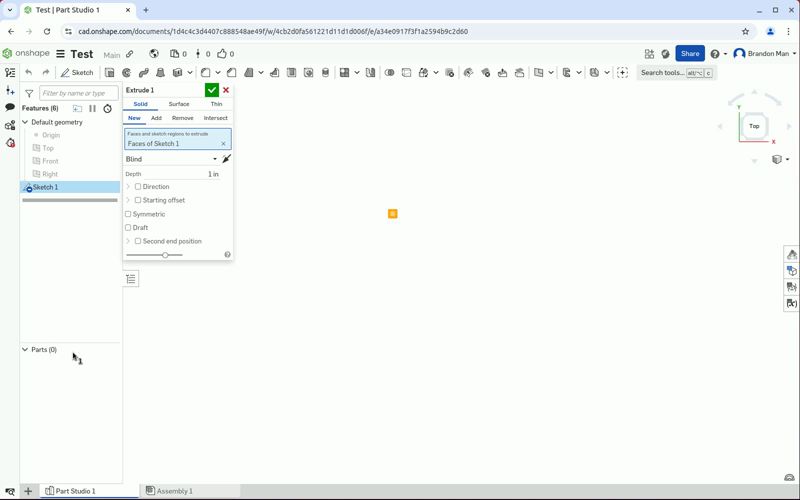
mouse_move(143, 106)
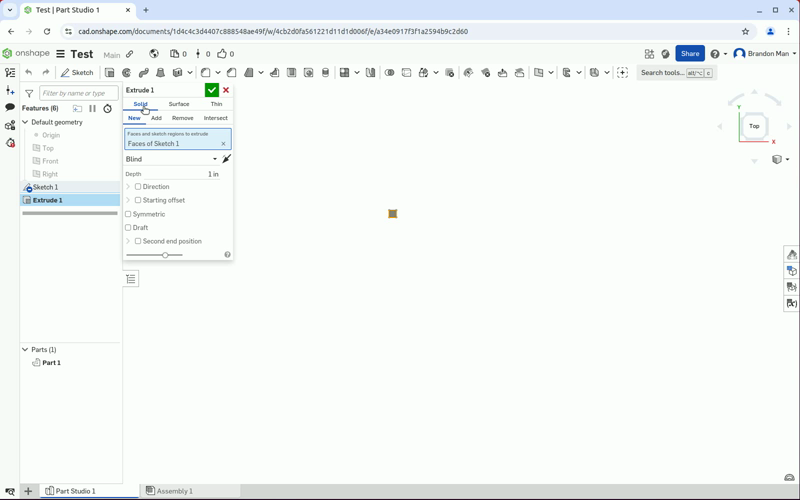
click(143, 106)
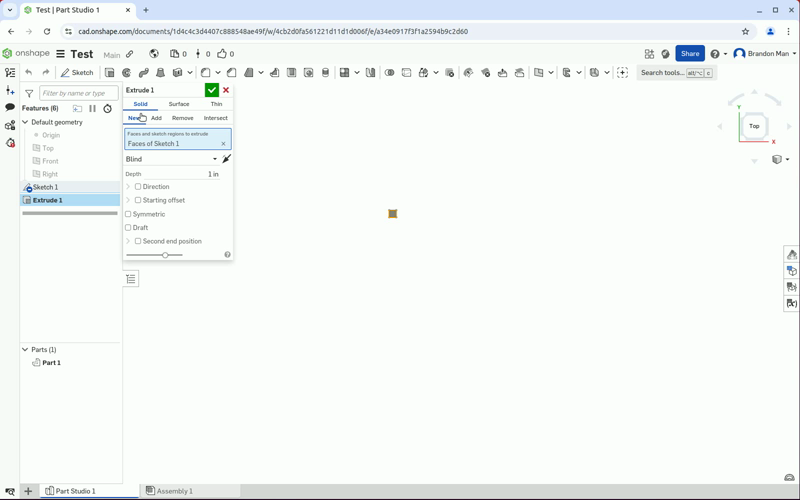
mouse_move(137, 120)
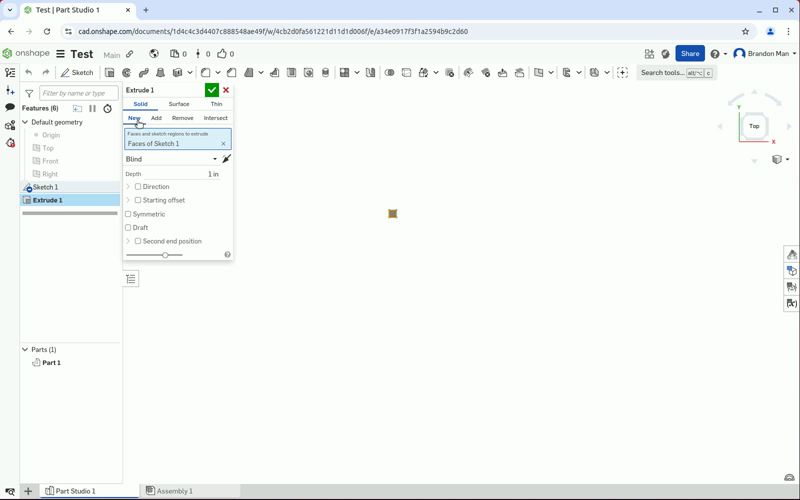
click(137, 120)
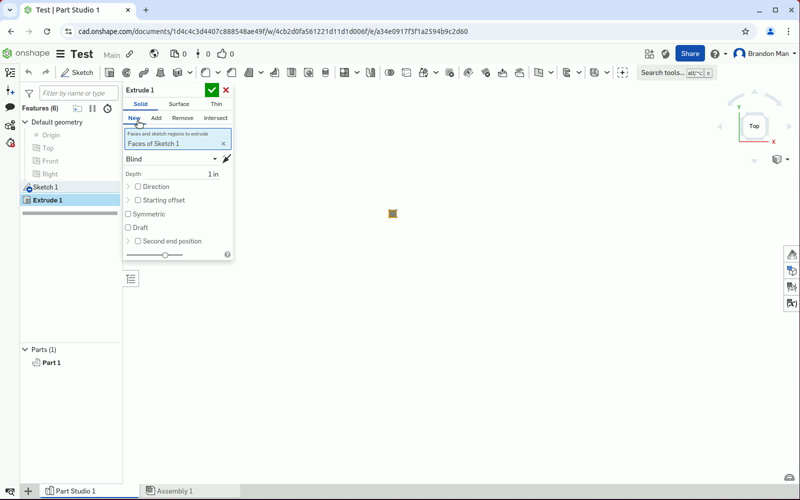
key(tab, 4)
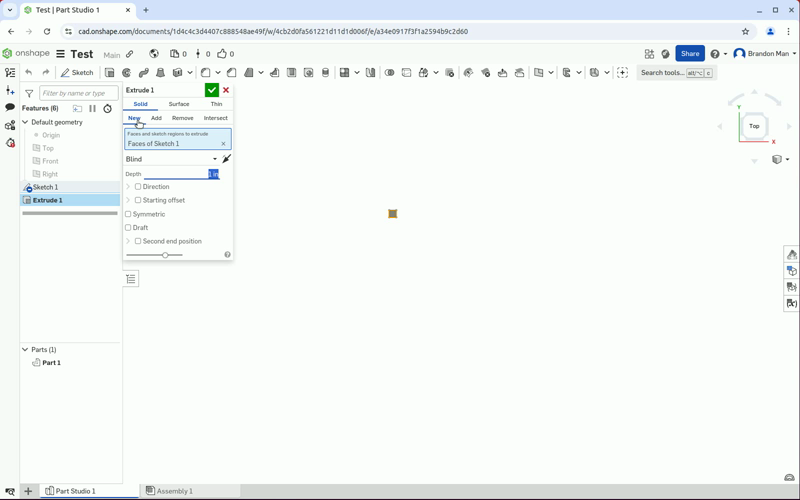
text(22.145)
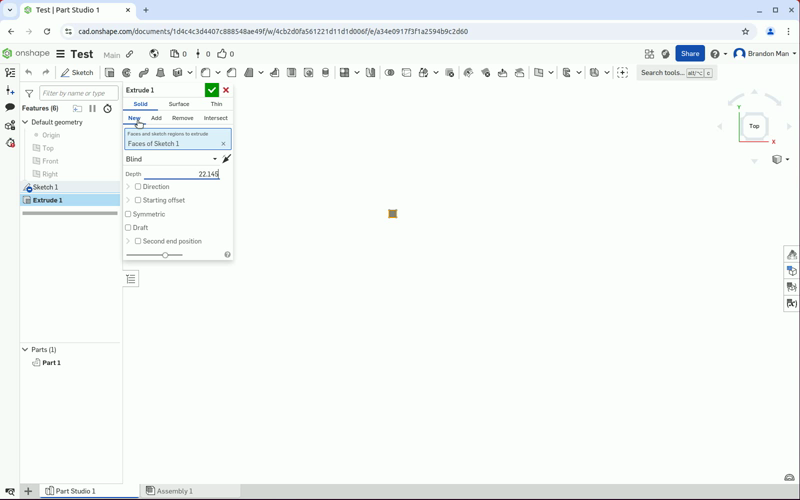
key(enter)
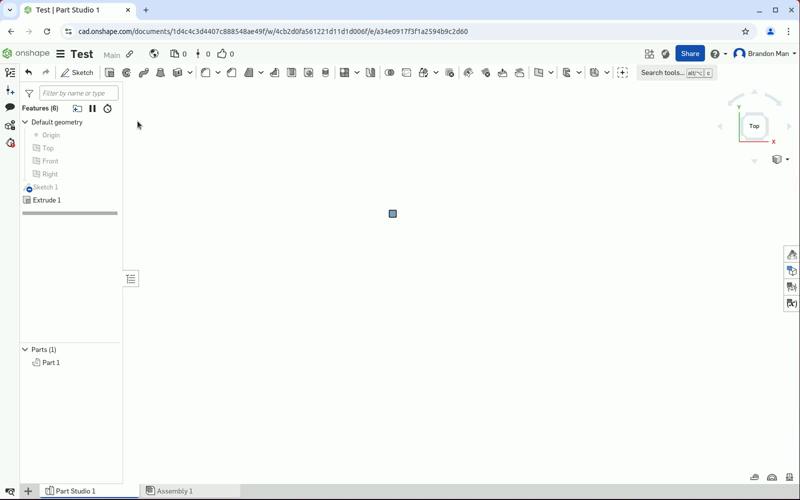
key(shift+h)
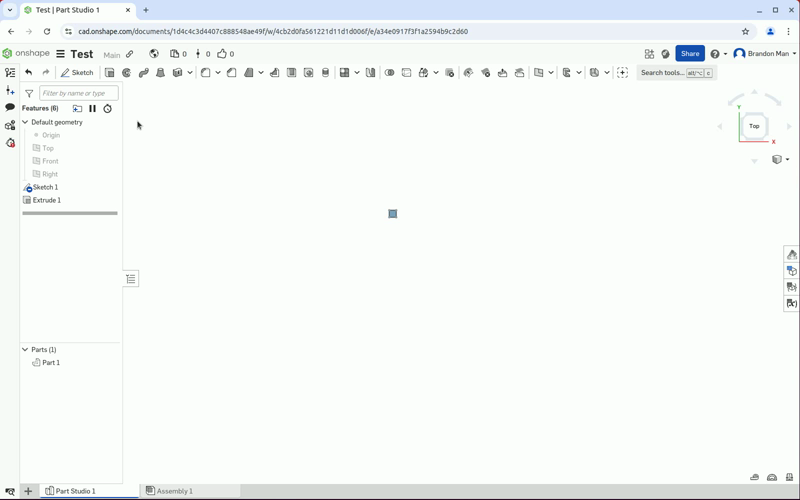
key(shift+h)
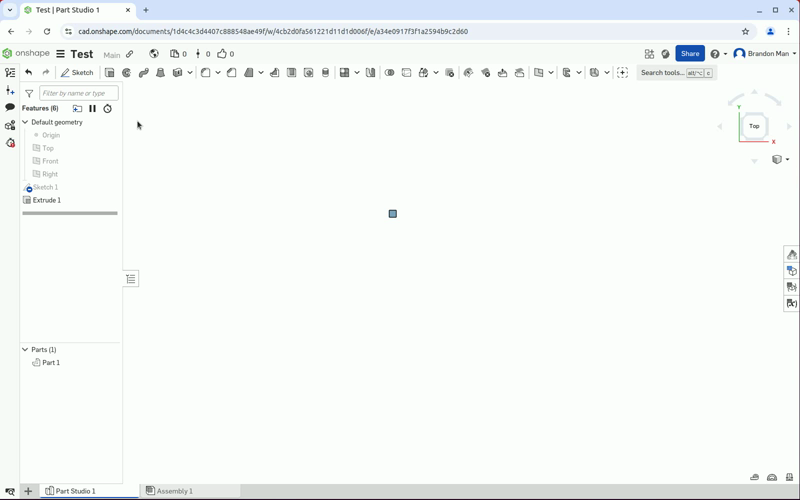
mouse_move(73, 189)
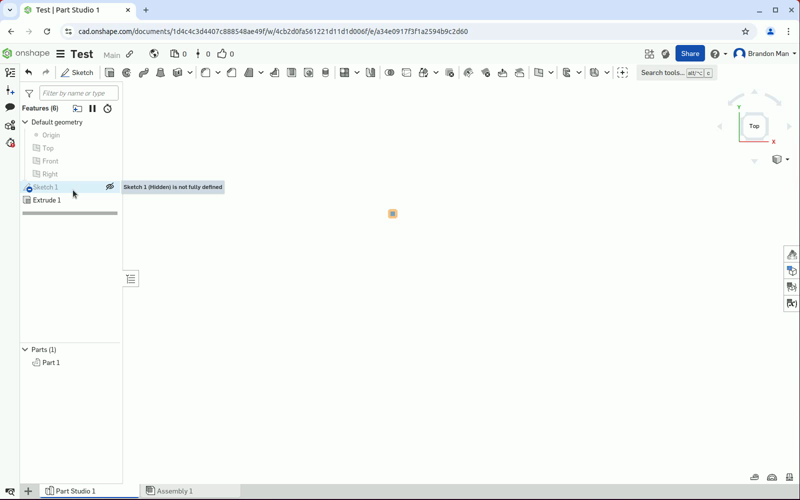
click(73, 189)
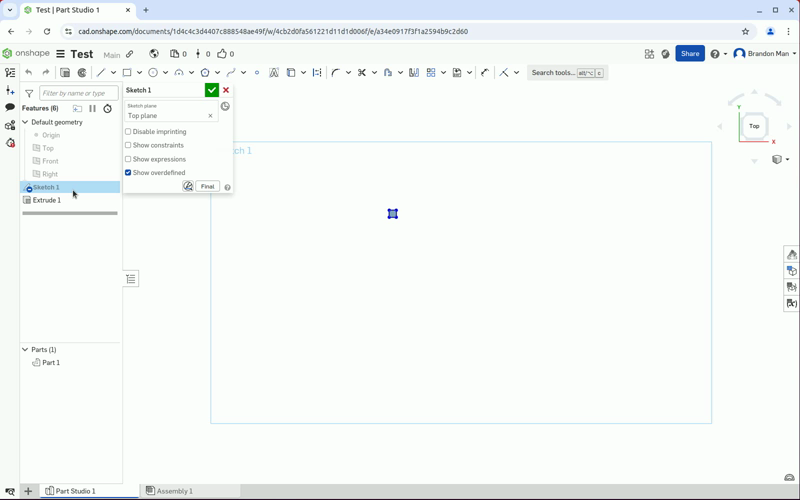
mouse_move(229, 92)
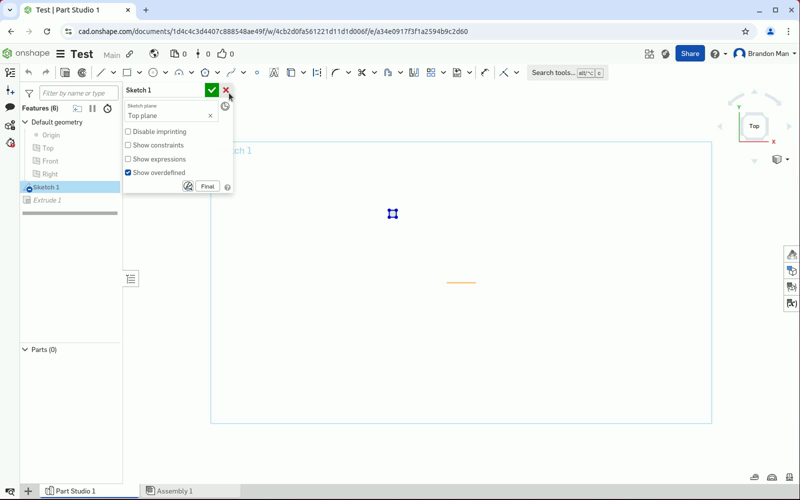
click(229, 92)
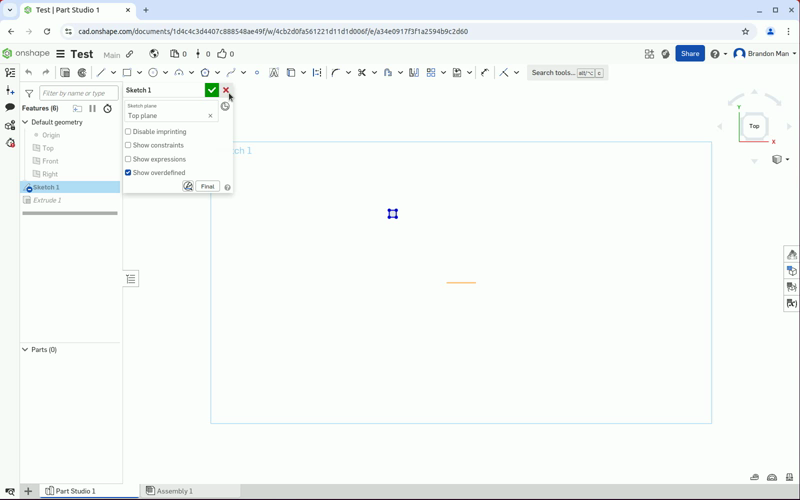
key(shift+s)
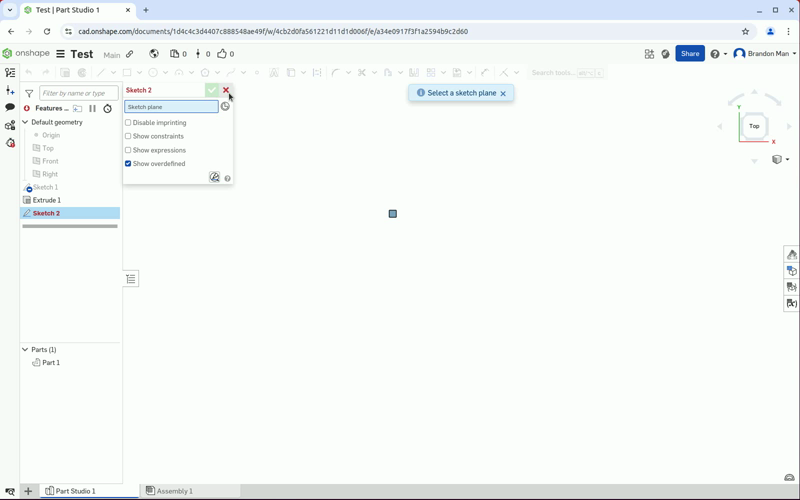
mouse_move(73, 150)
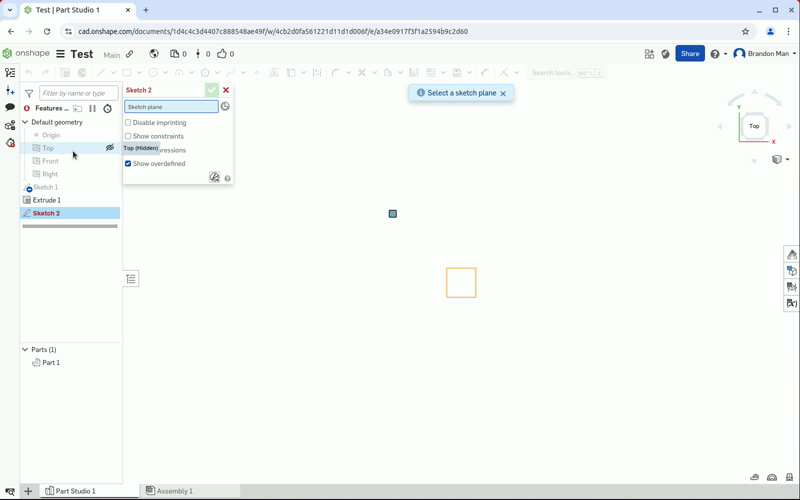
click(73, 150)
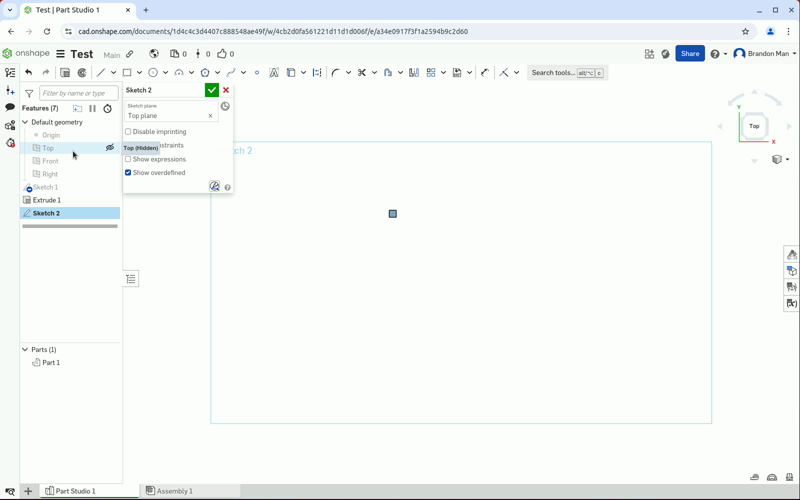
mouse_move(73, 352)
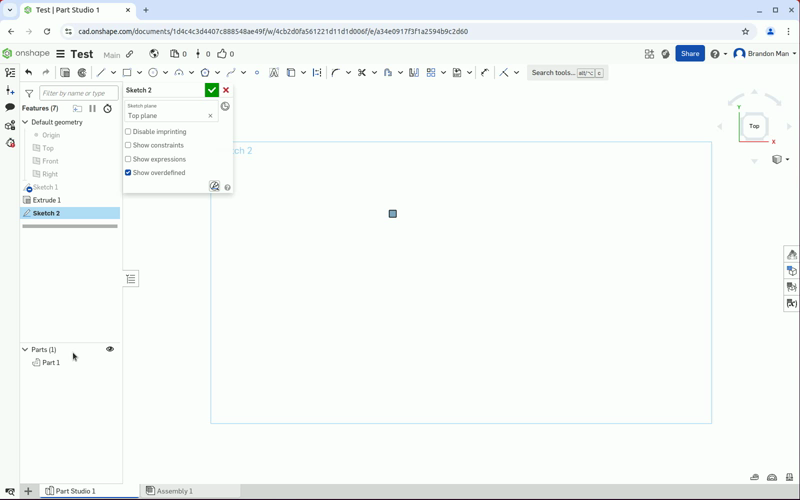
key(y)
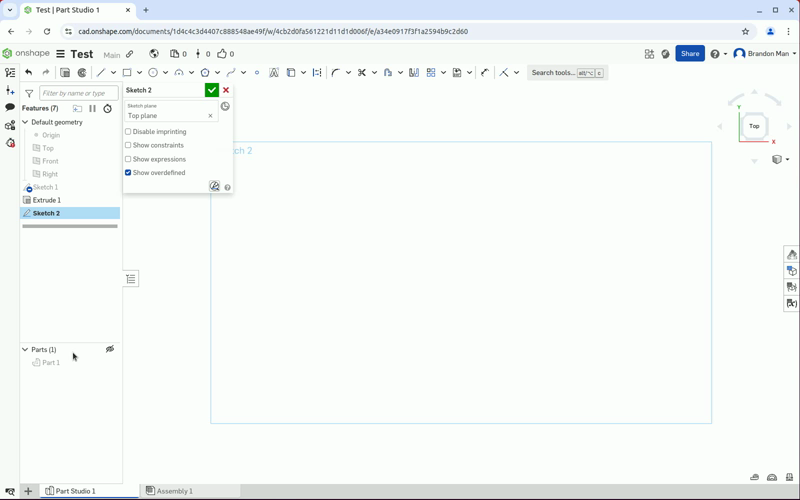
key(l)
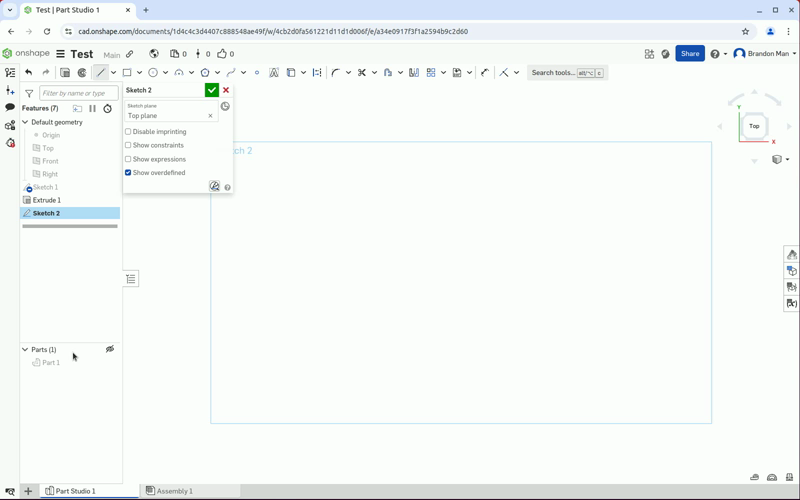
key_down(shift)
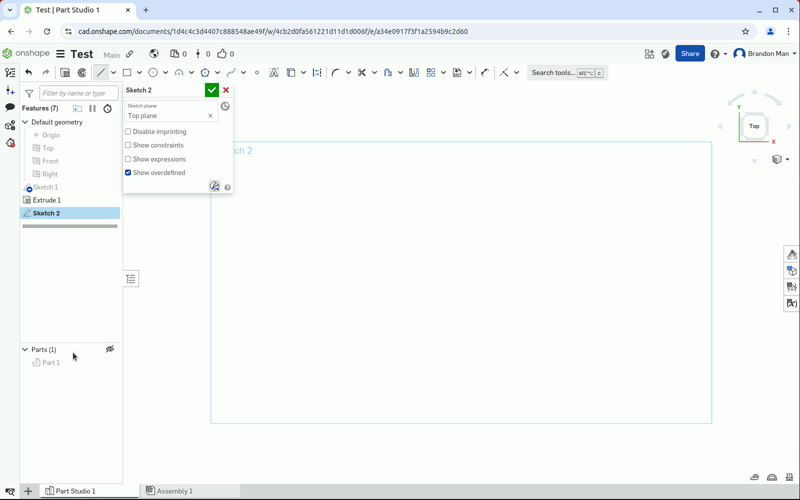
mouse_move(526, 217)
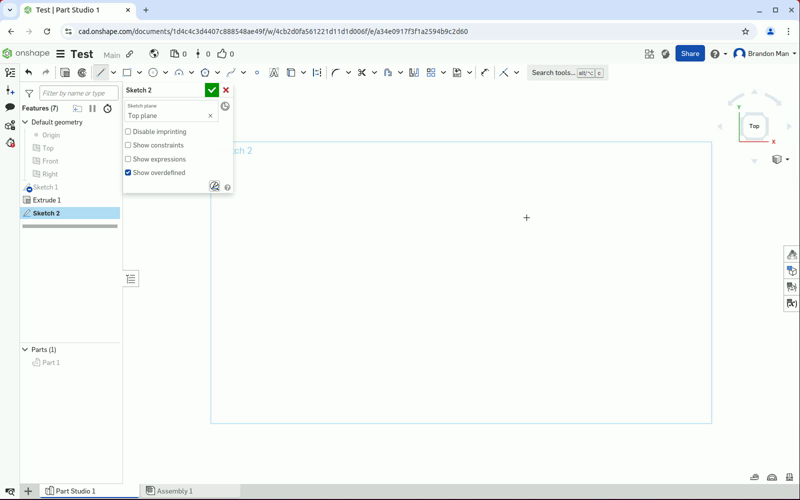
click(526, 217)
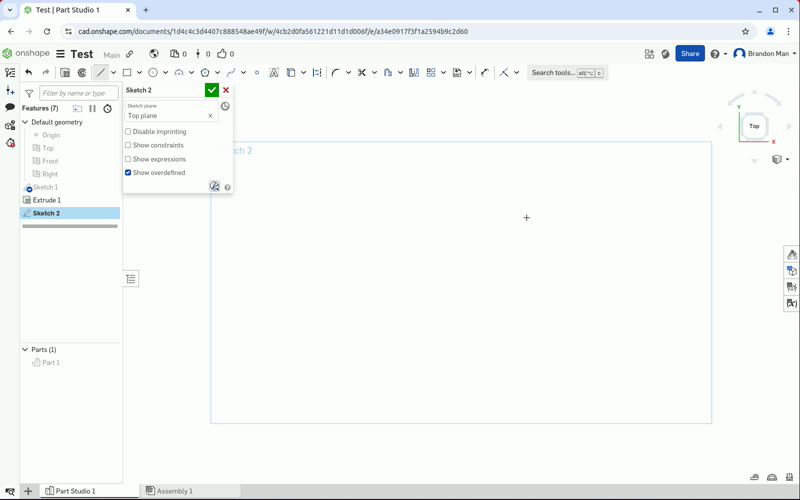
key_up(shift)
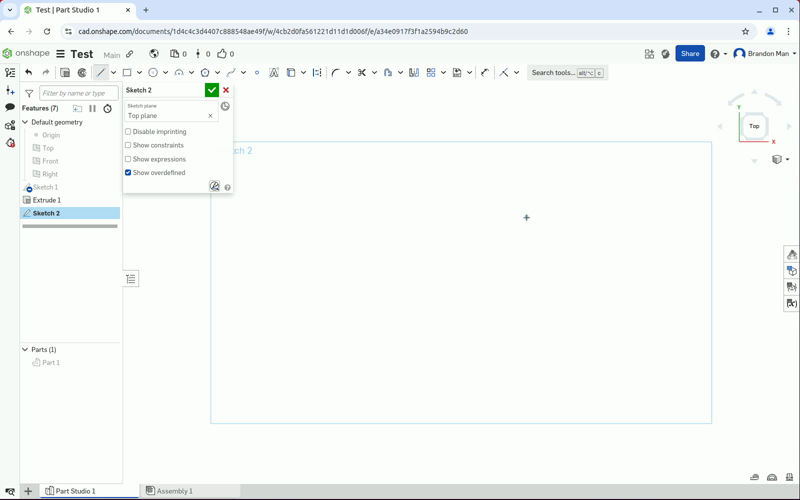
key_down(shift)
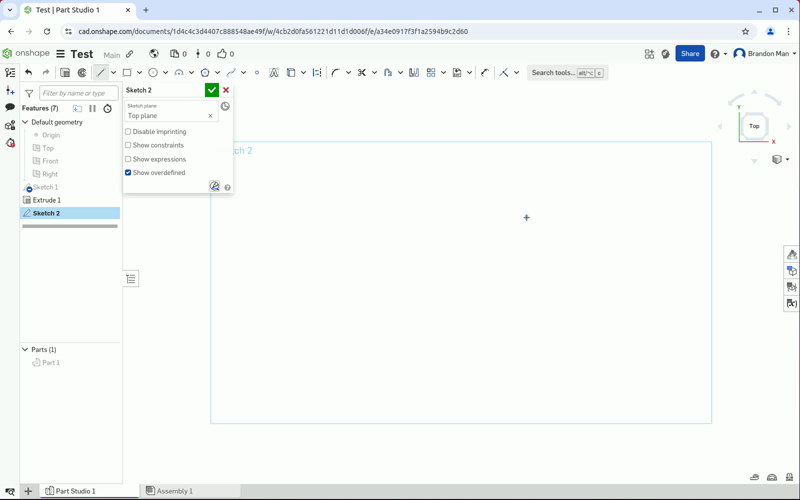
mouse_move(556, 217)
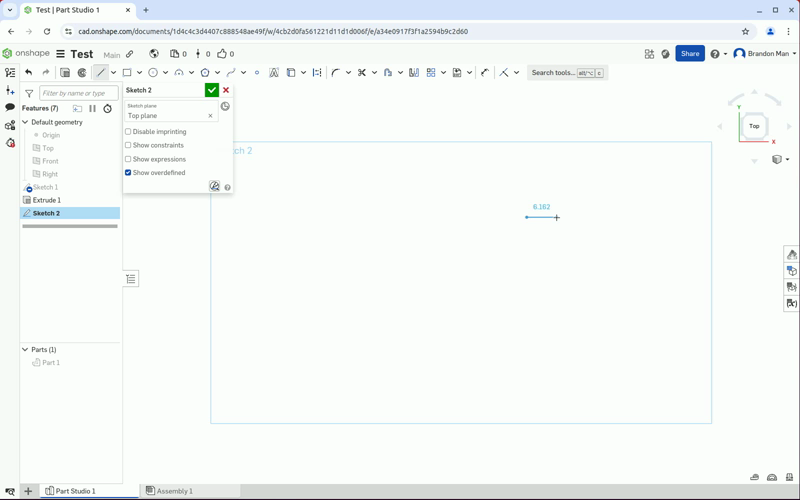
mouse_move(533, 217)
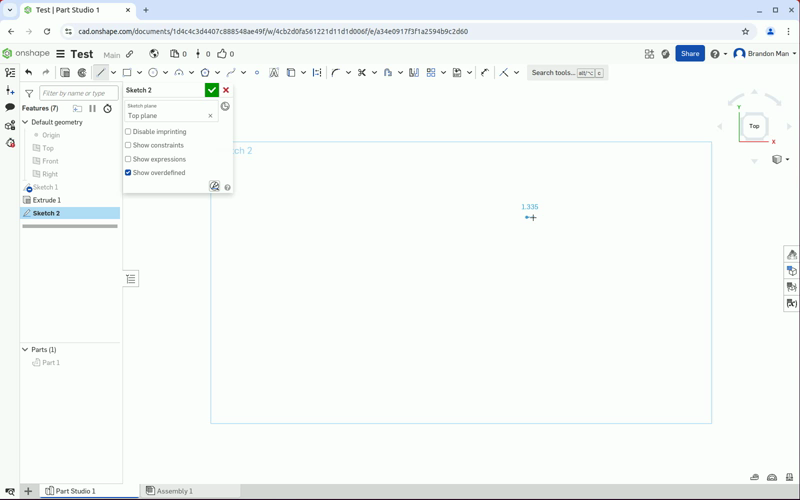
scroll(6)
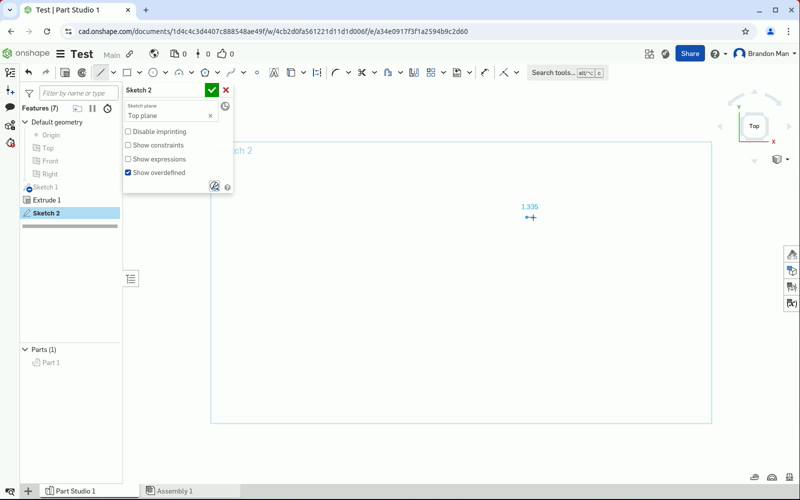
scroll(6)
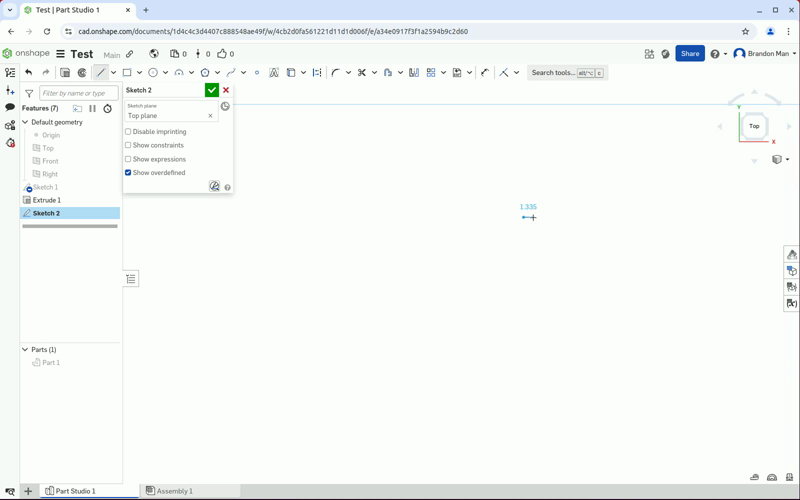
scroll(6)
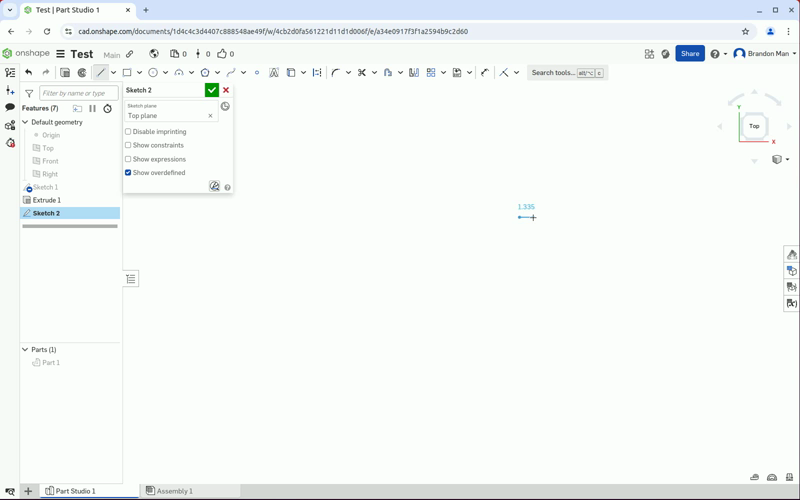
scroll(6)
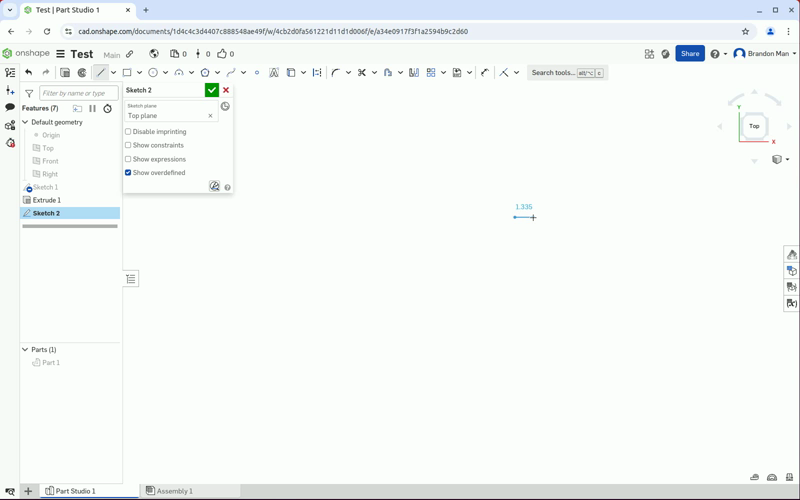
scroll(6)
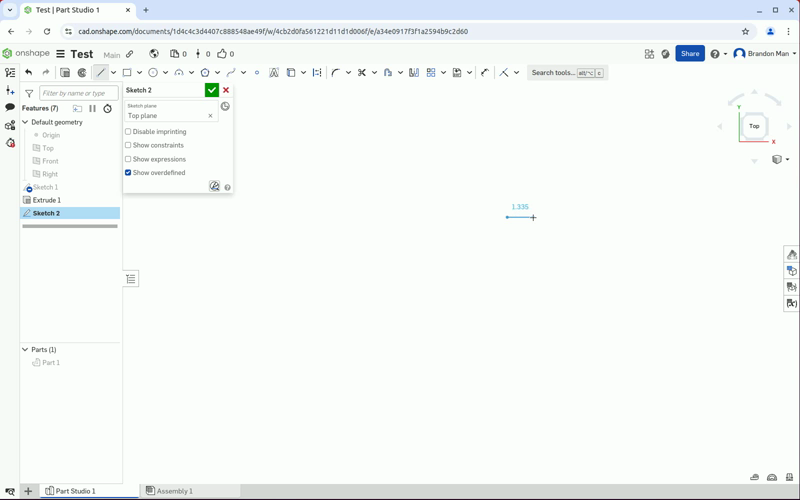
scroll(6)
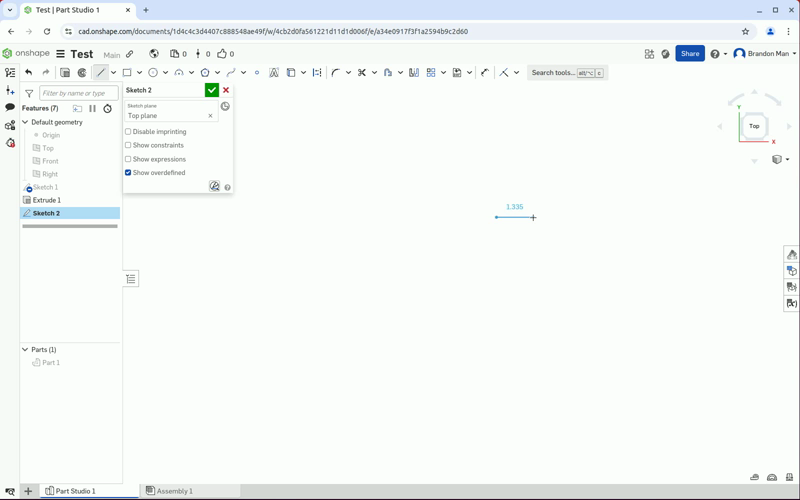
scroll(6)
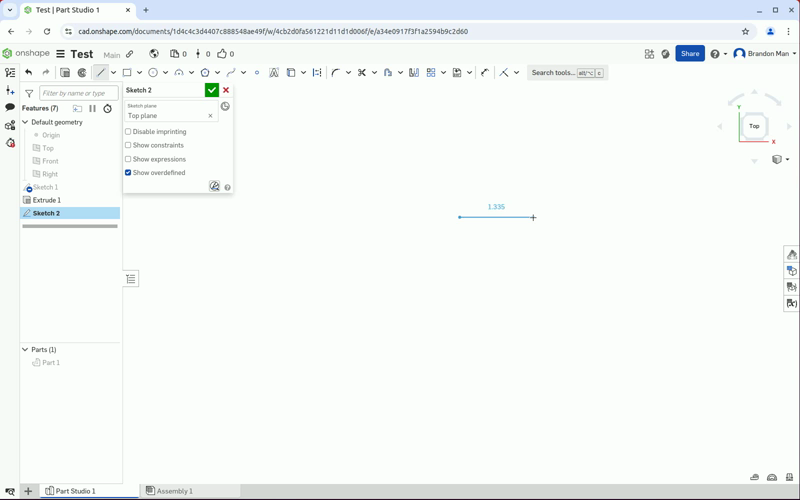
click(533, 217)
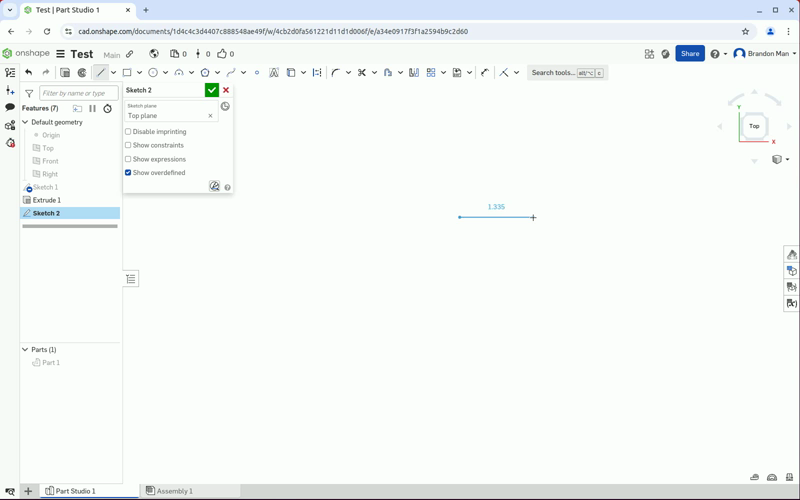
scroll(-6)
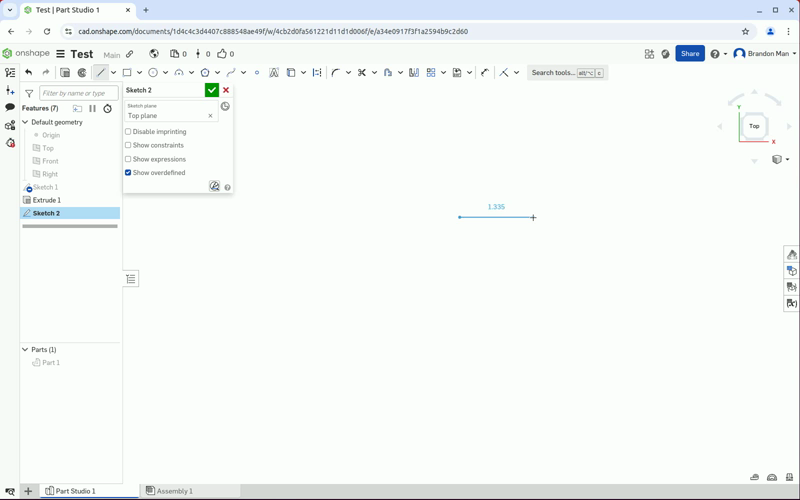
scroll(-6)
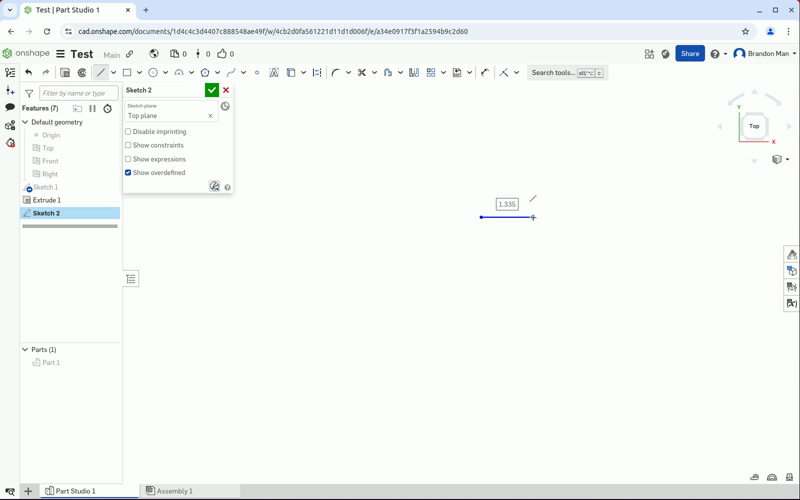
scroll(-6)
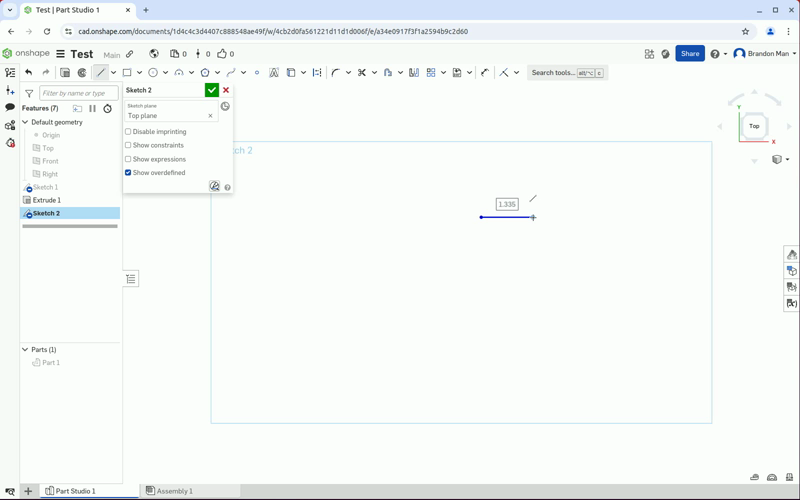
scroll(-6)
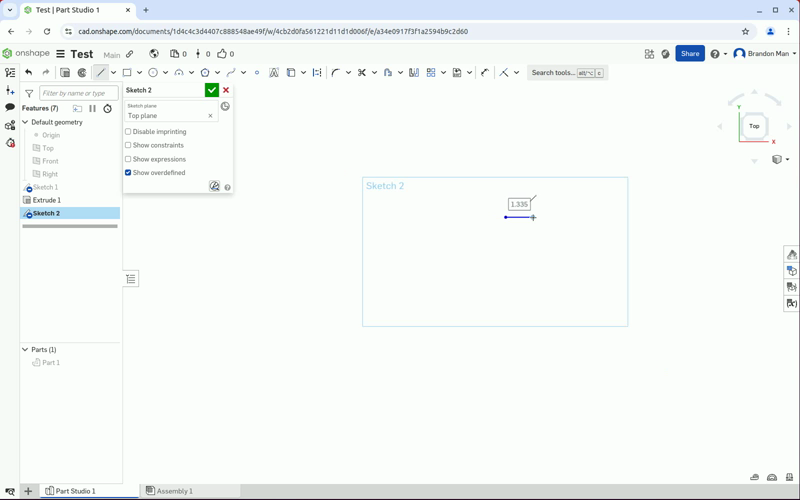
scroll(-6)
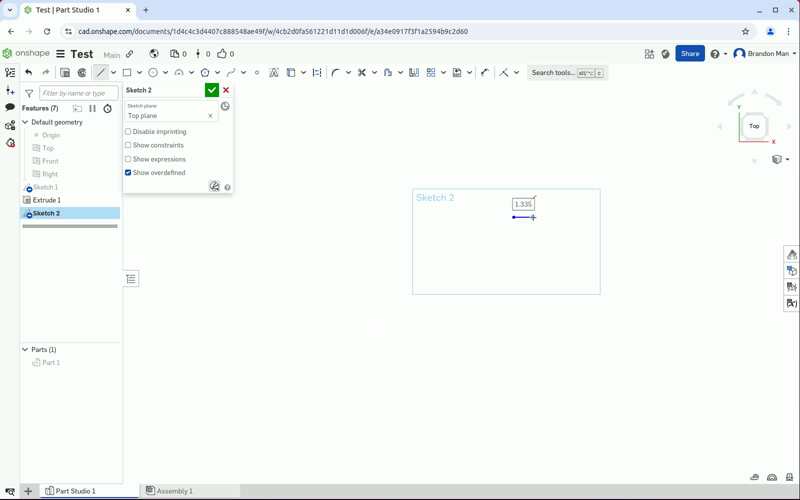
scroll(-6)
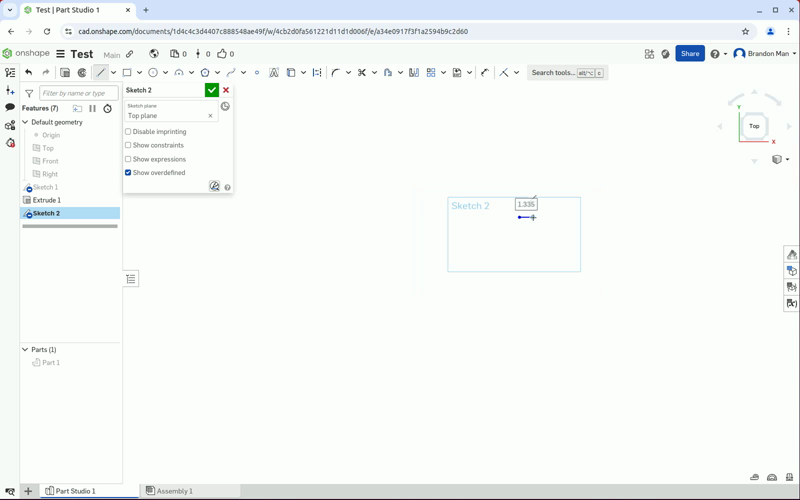
scroll(-6)
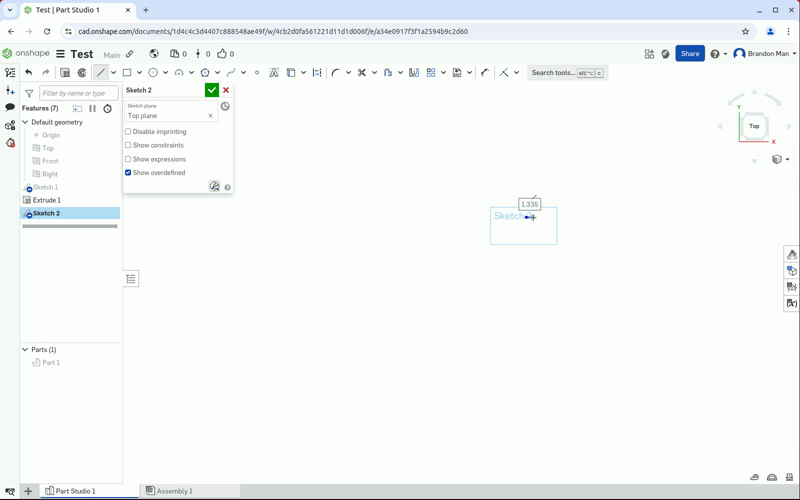
key_up(shift)
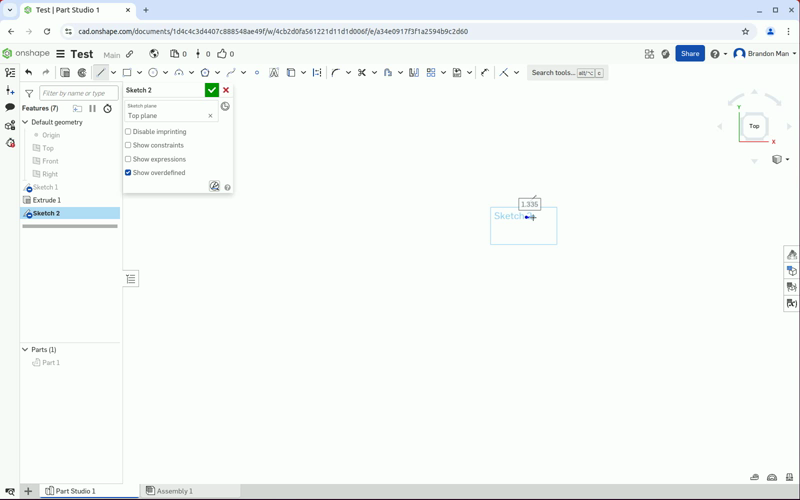
key_down(shift)
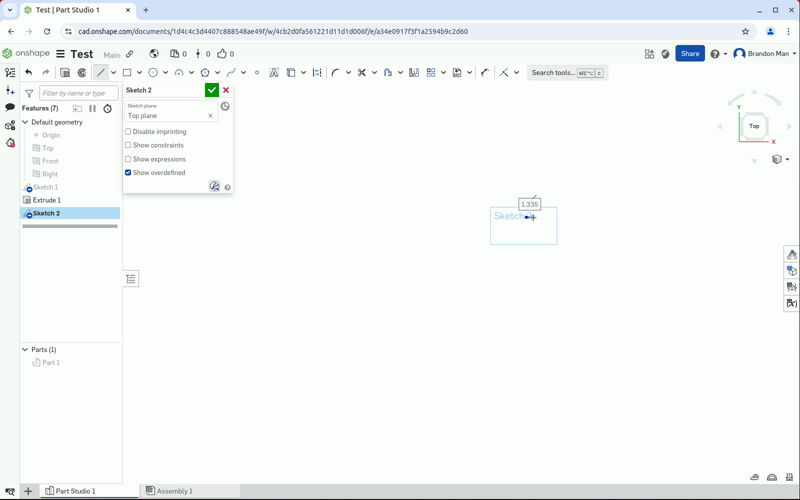
mouse_move(563, 217)
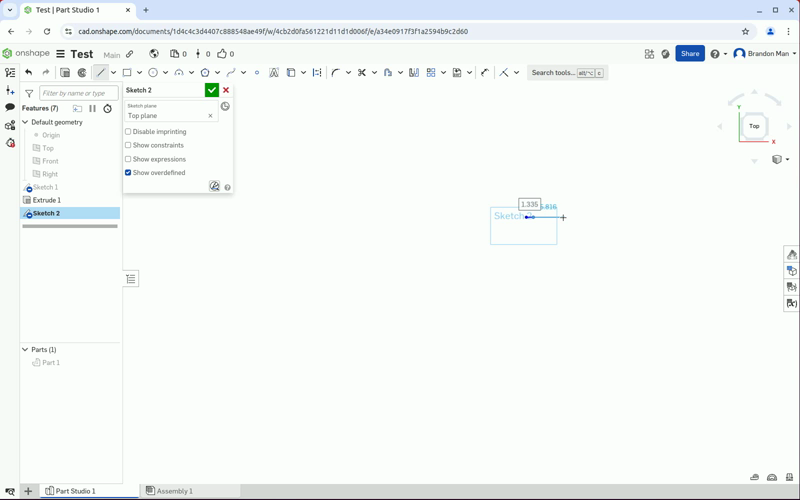
mouse_move(533, 210)
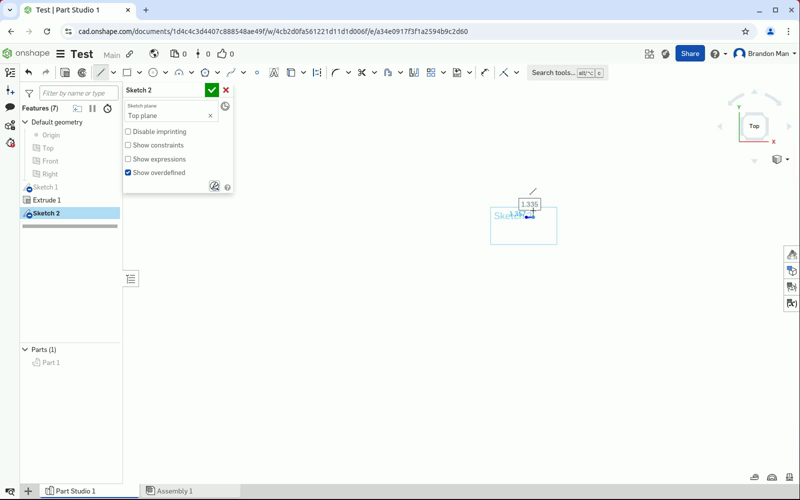
scroll(6)
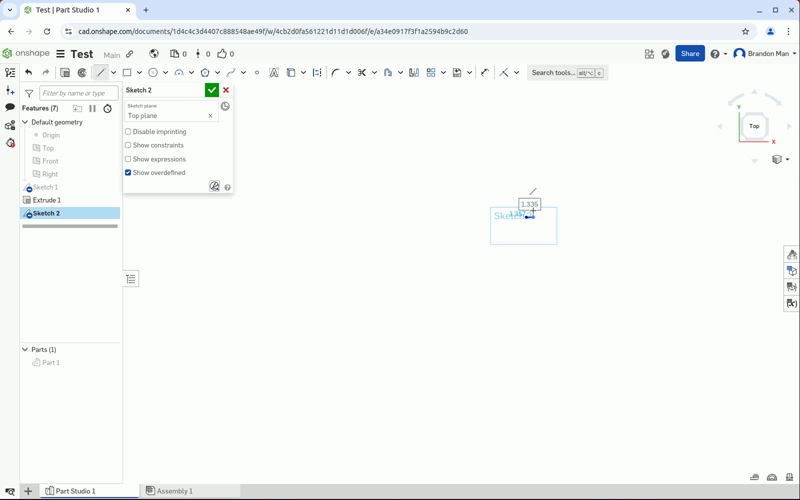
scroll(6)
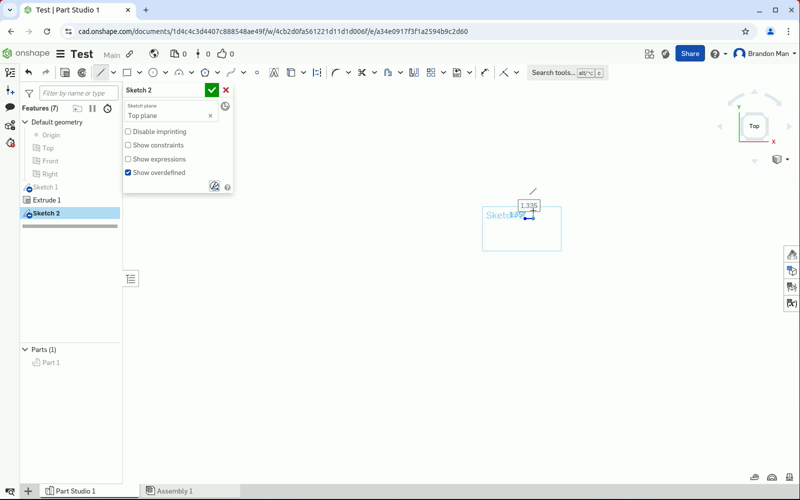
scroll(6)
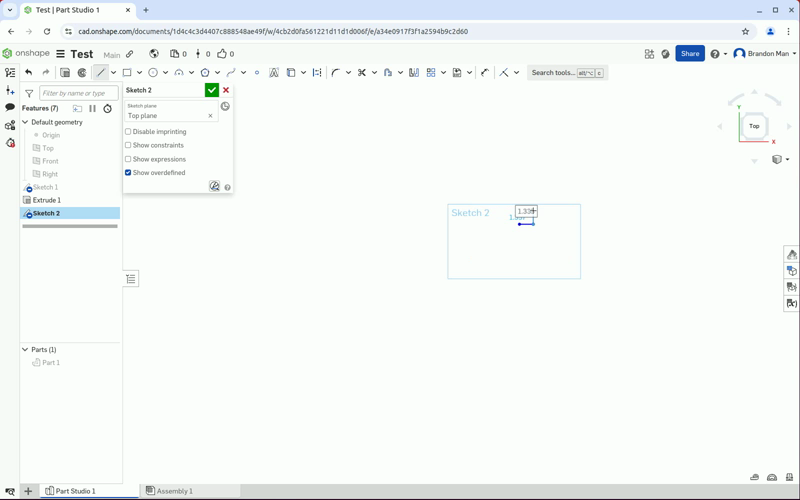
scroll(6)
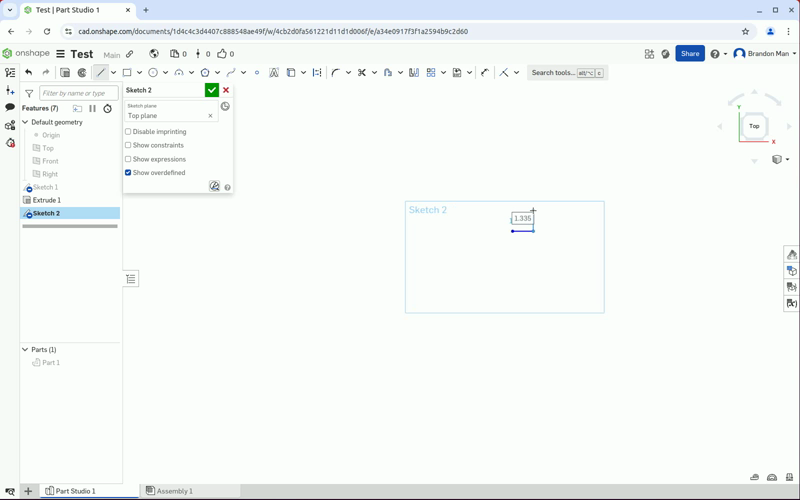
scroll(6)
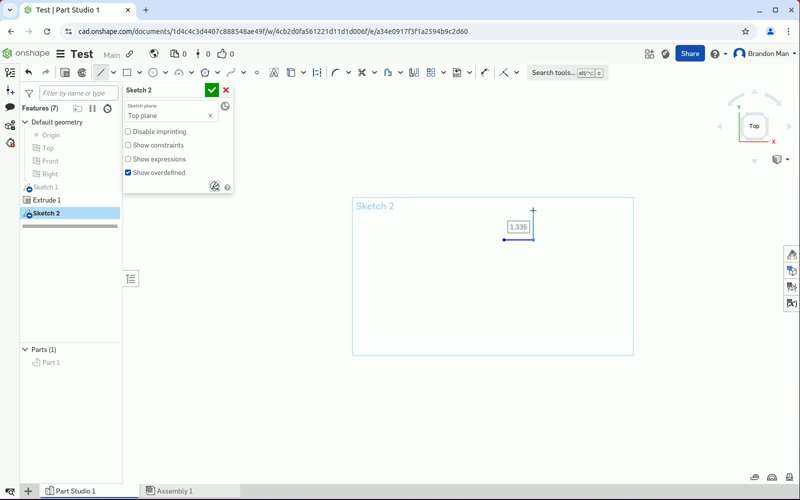
scroll(6)
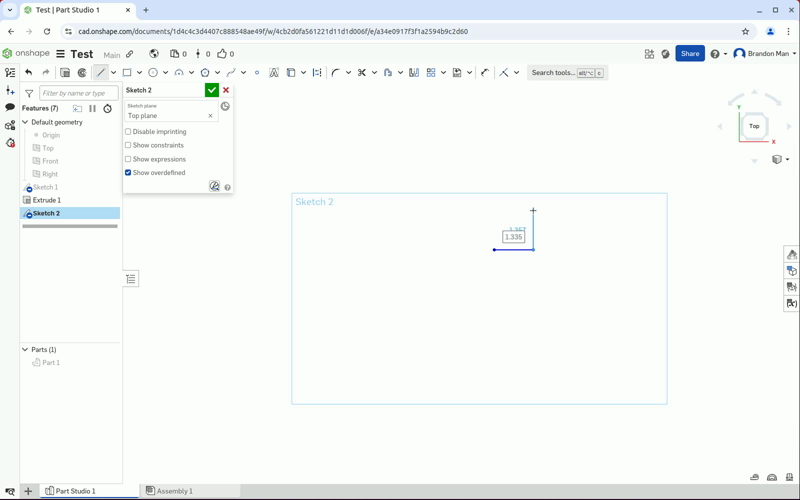
scroll(6)
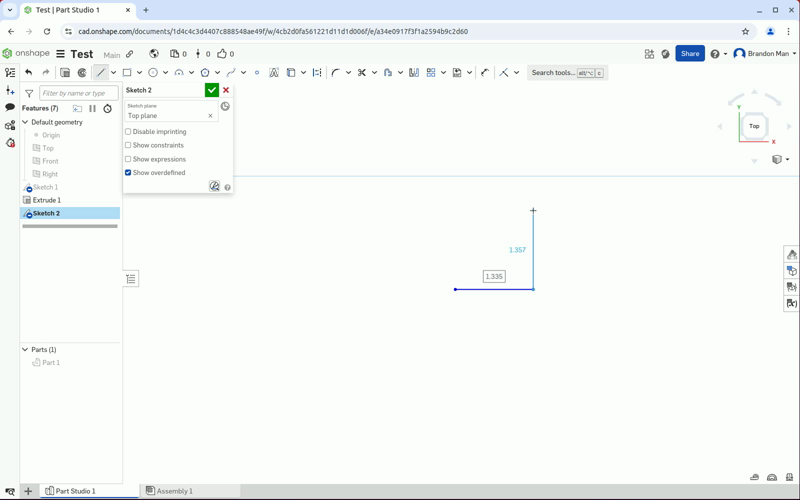
click(533, 210)
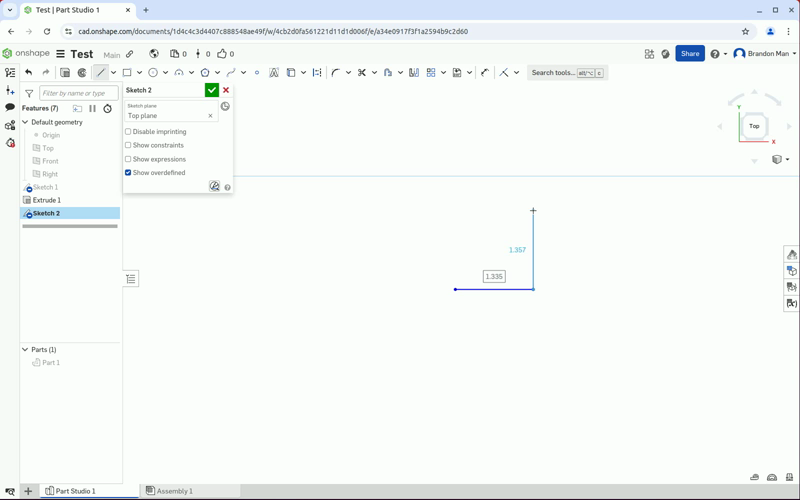
scroll(-6)
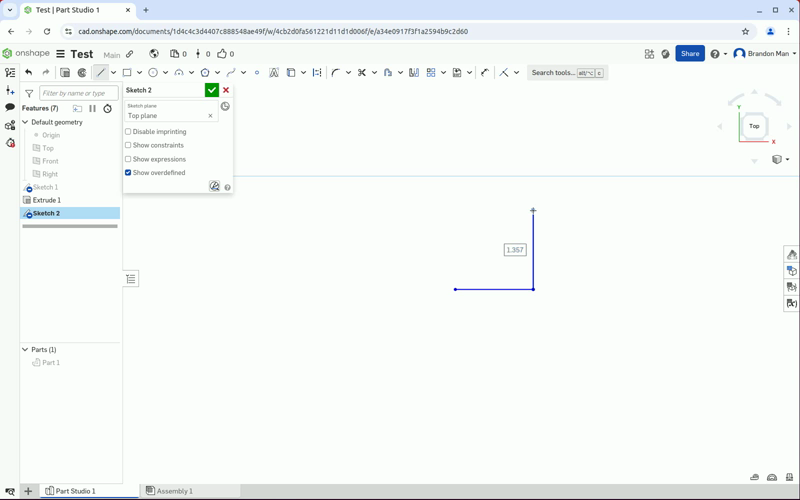
scroll(-6)
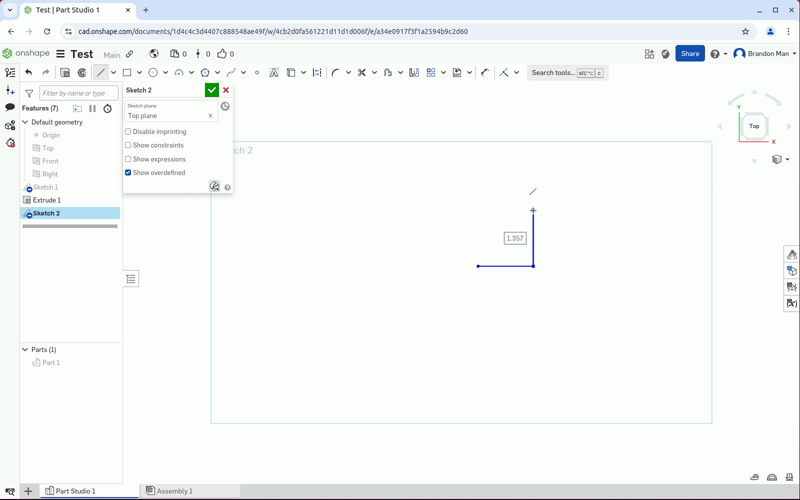
scroll(-6)
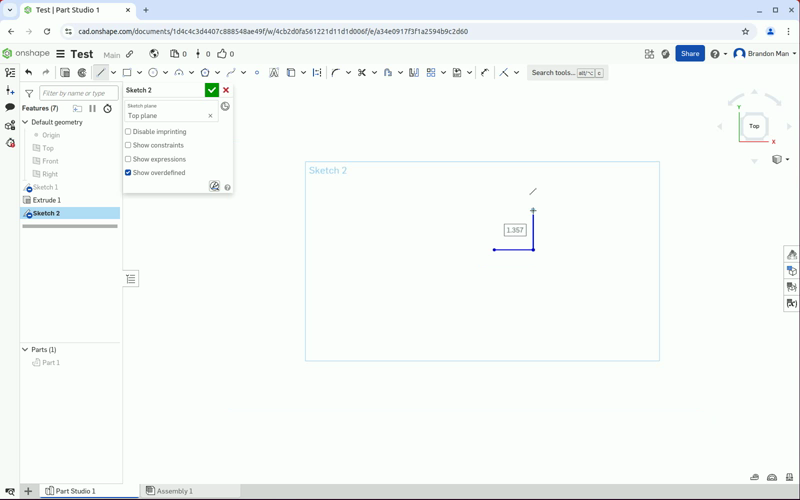
scroll(-6)
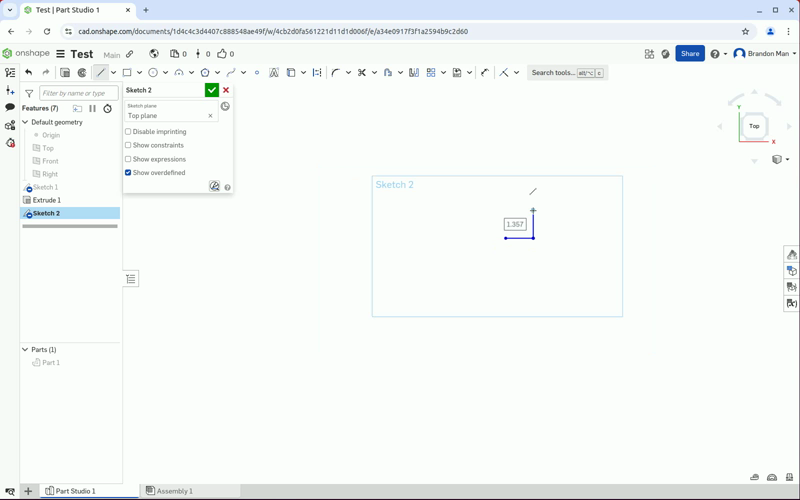
scroll(-6)
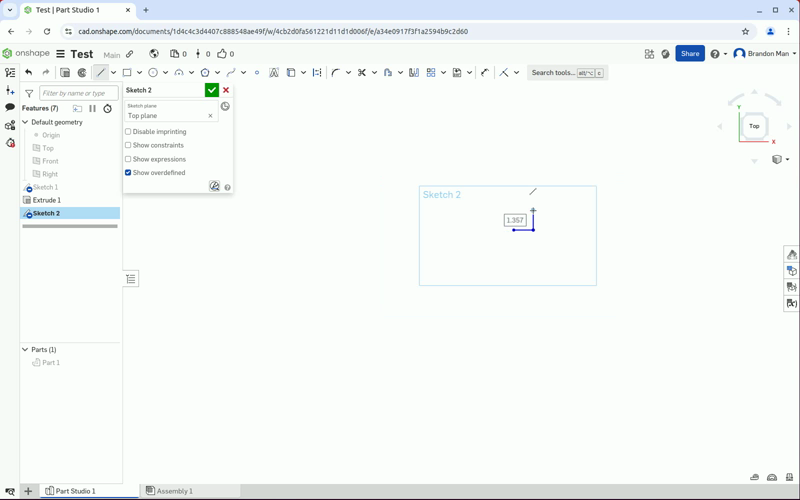
scroll(-6)
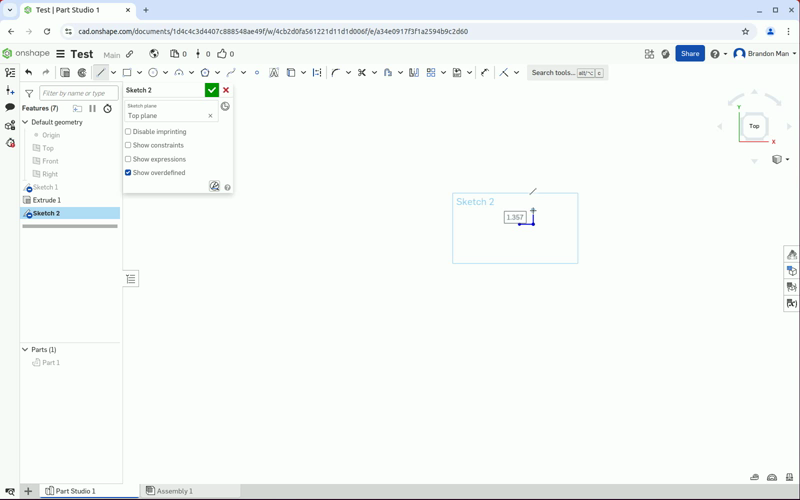
scroll(-6)
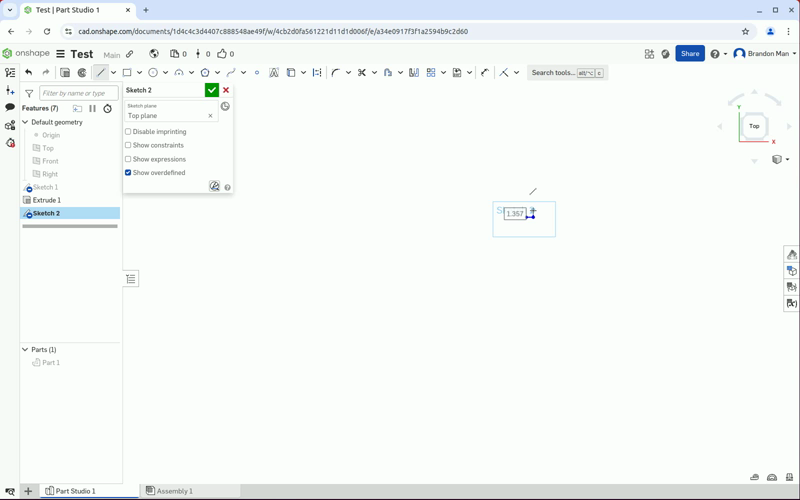
key_up(shift)
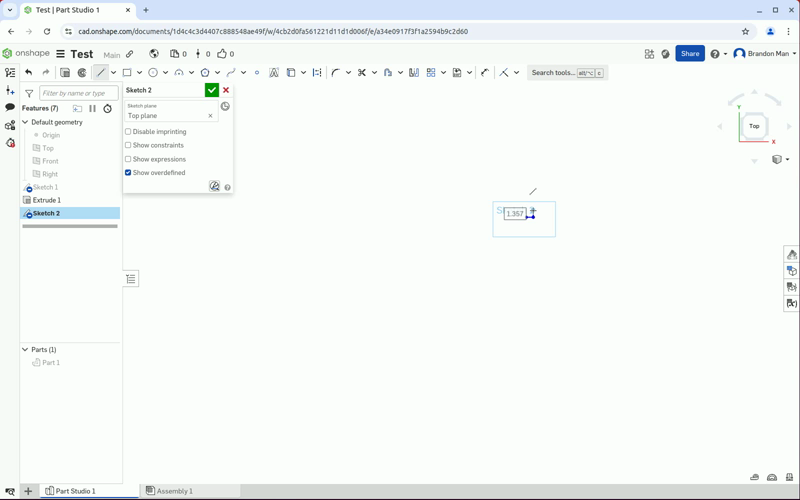
key_down(shift)
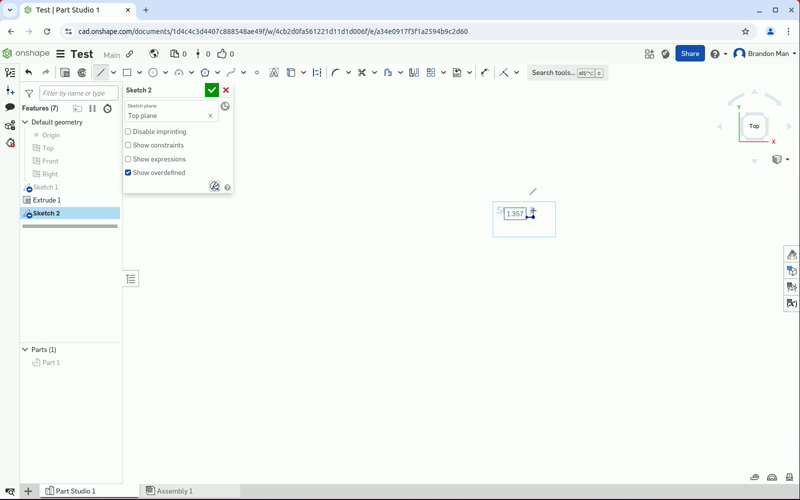
mouse_move(563, 210)
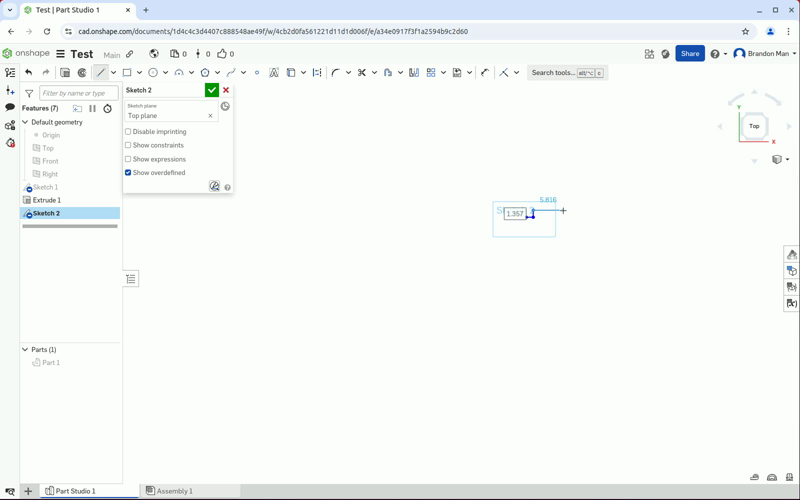
mouse_move(526, 210)
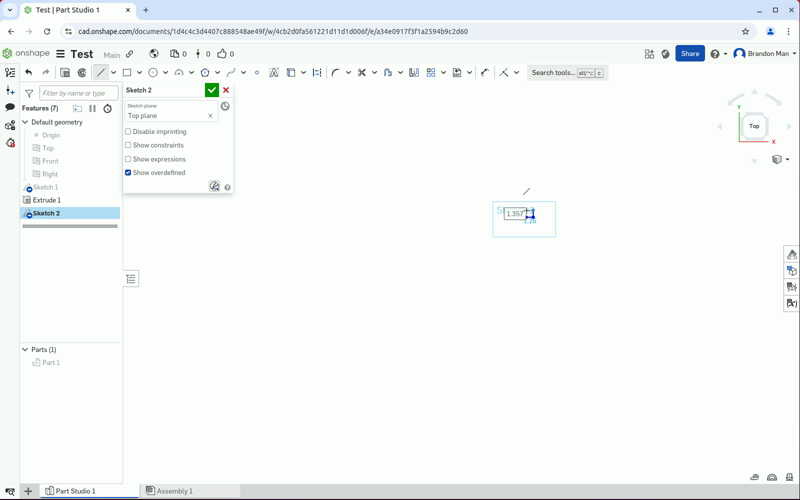
scroll(6)
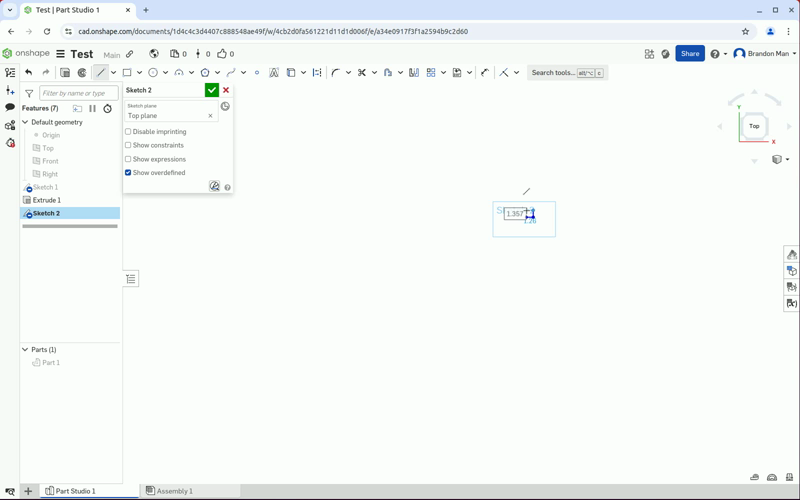
scroll(6)
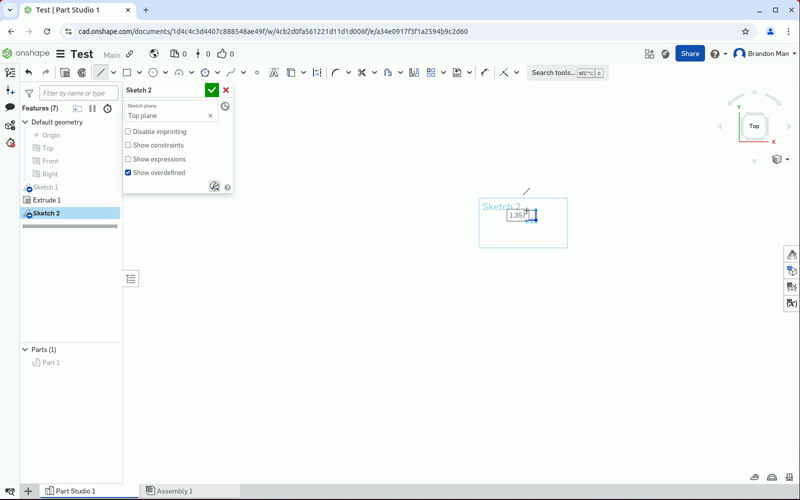
scroll(6)
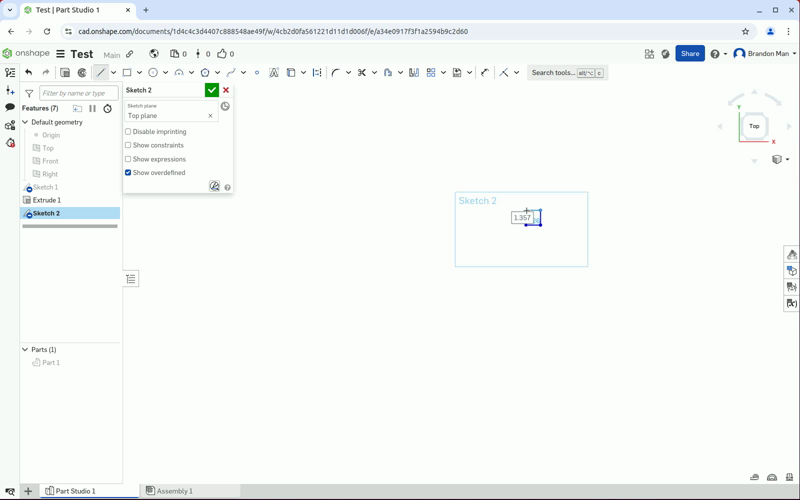
scroll(6)
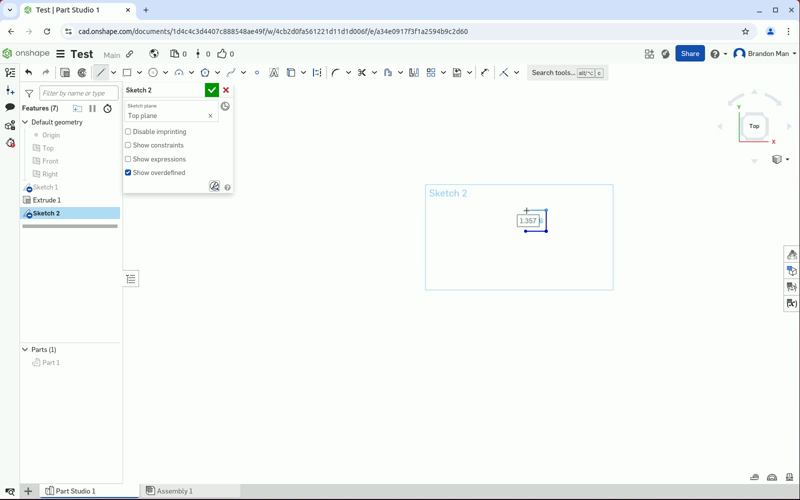
scroll(6)
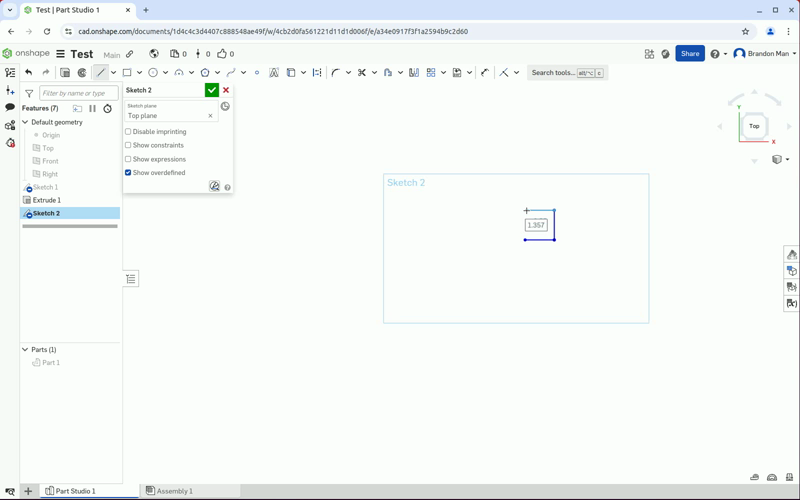
scroll(6)
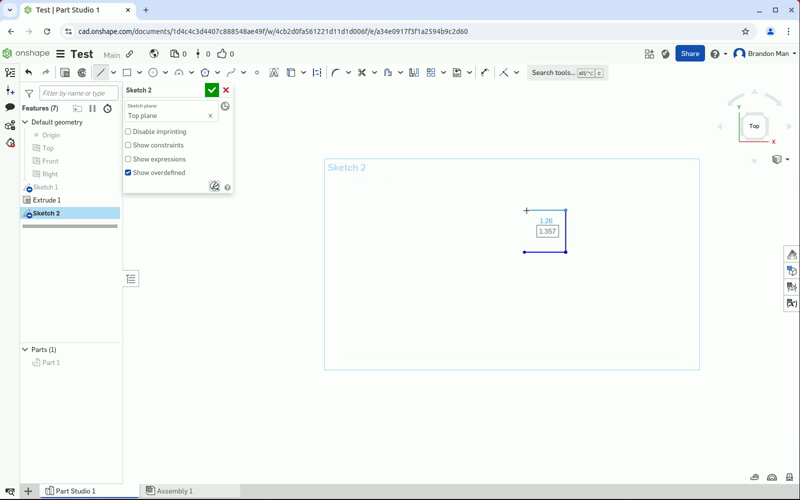
scroll(6)
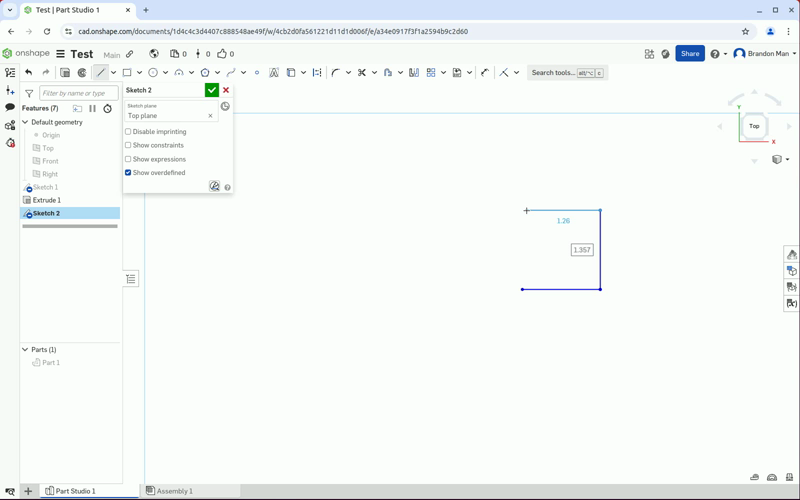
click(526, 210)
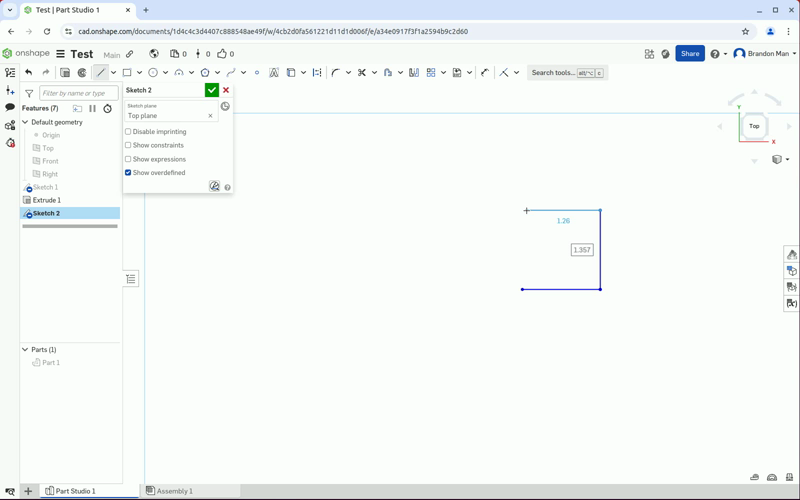
scroll(-6)
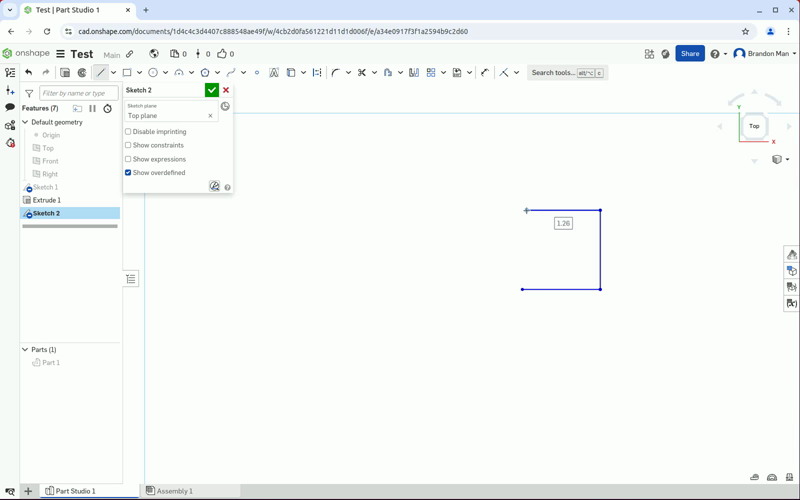
scroll(-6)
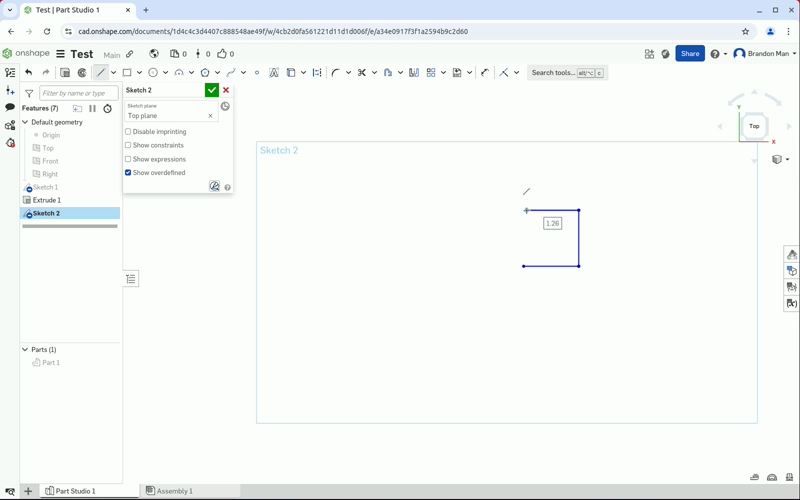
scroll(-6)
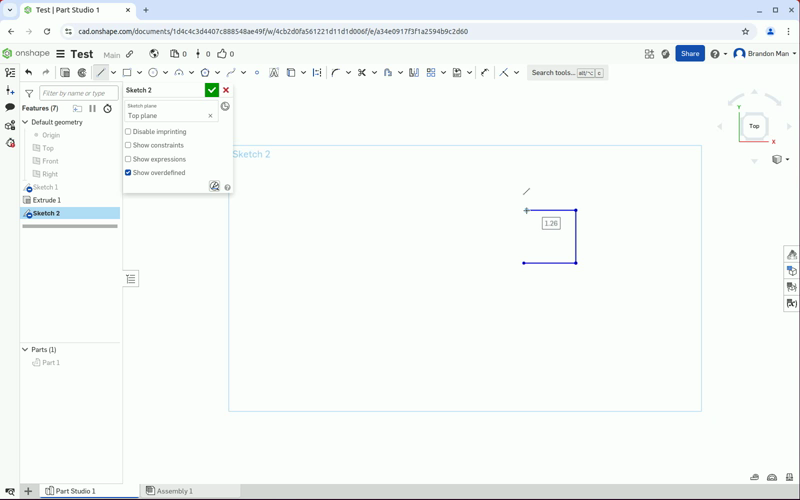
scroll(-6)
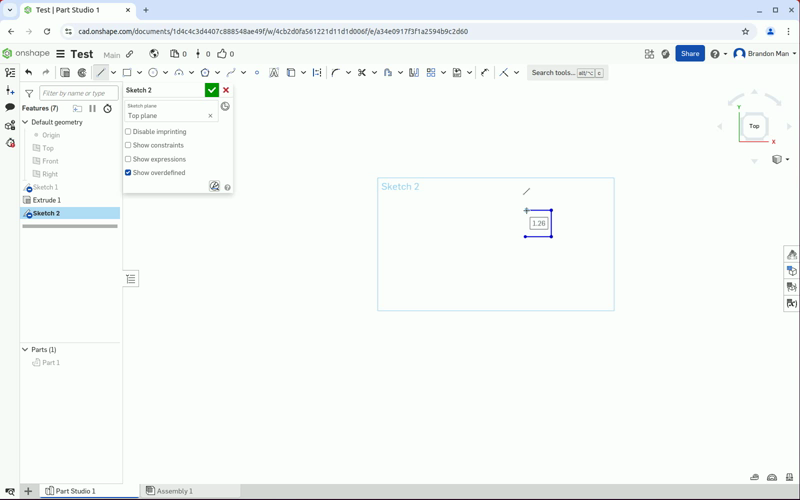
scroll(-6)
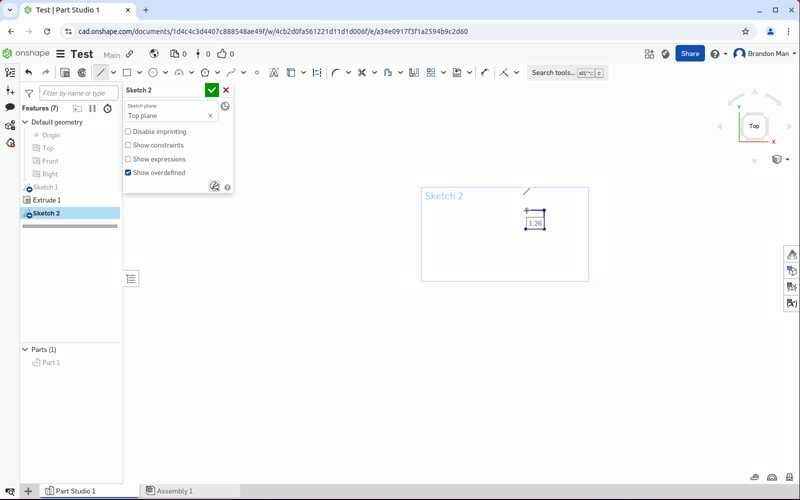
scroll(-6)
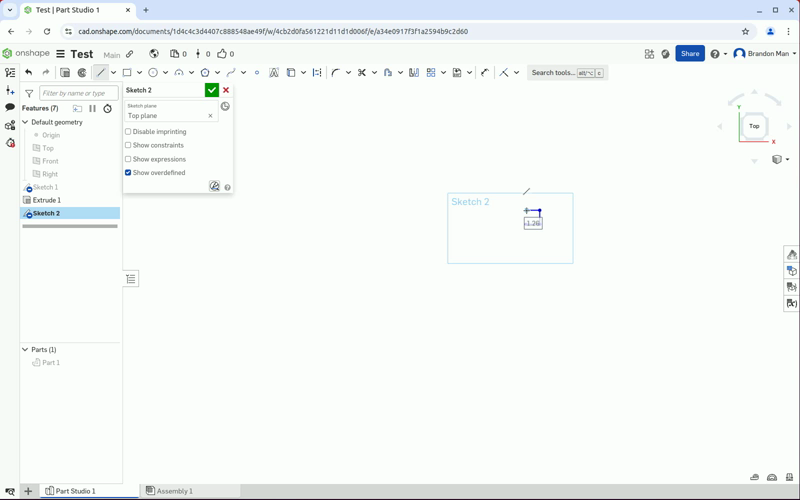
scroll(-6)
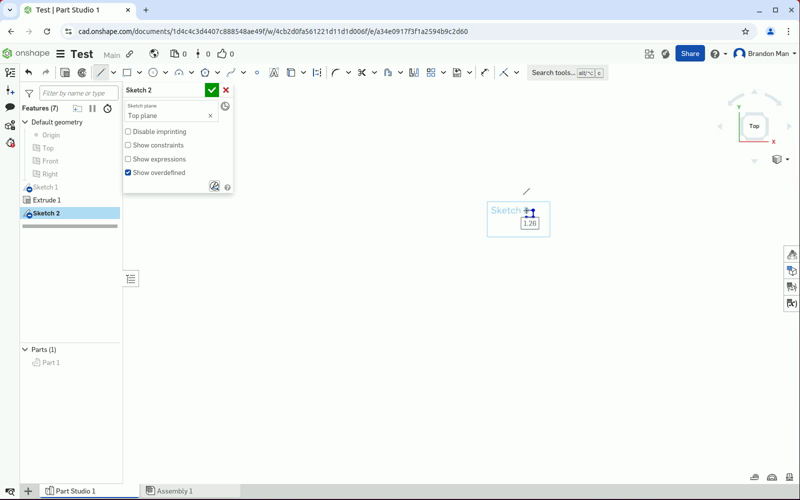
key_up(shift)
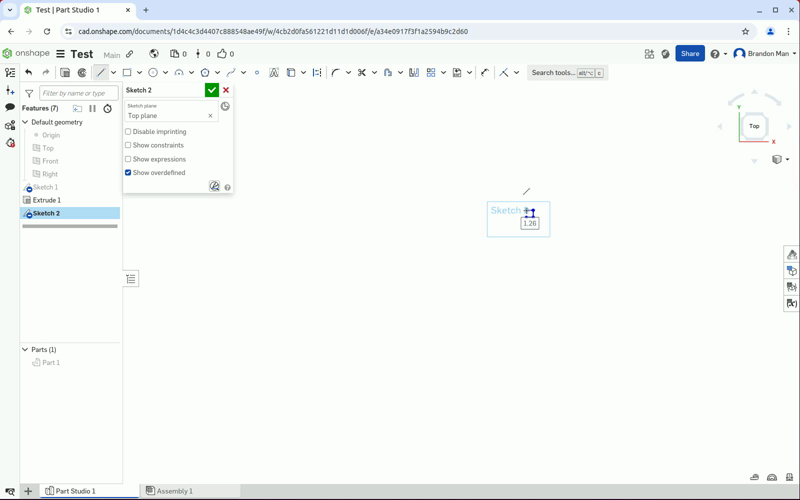
mouse_move(556, 210)
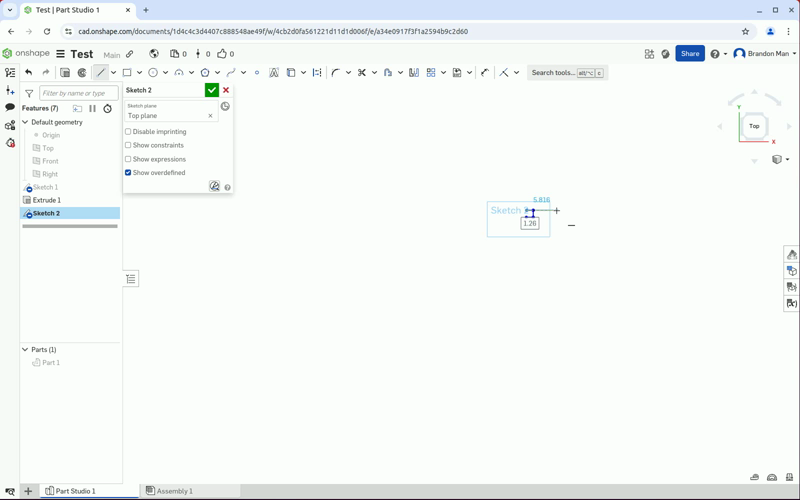
key_down(shift)
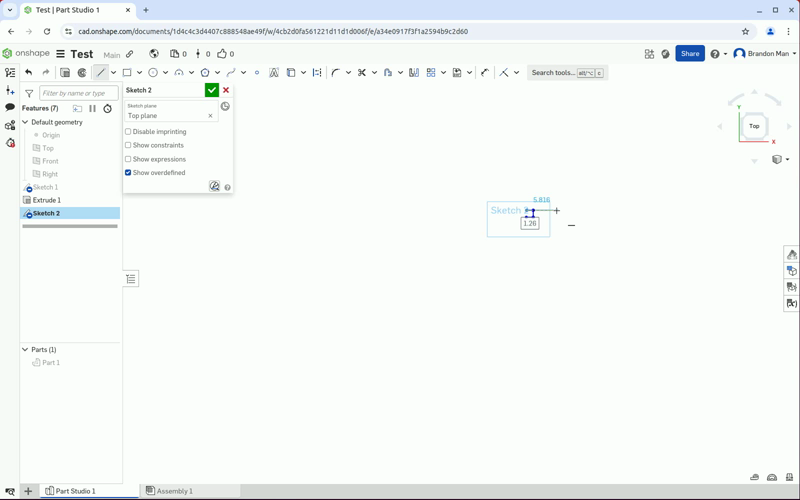
mouse_move(526, 217)
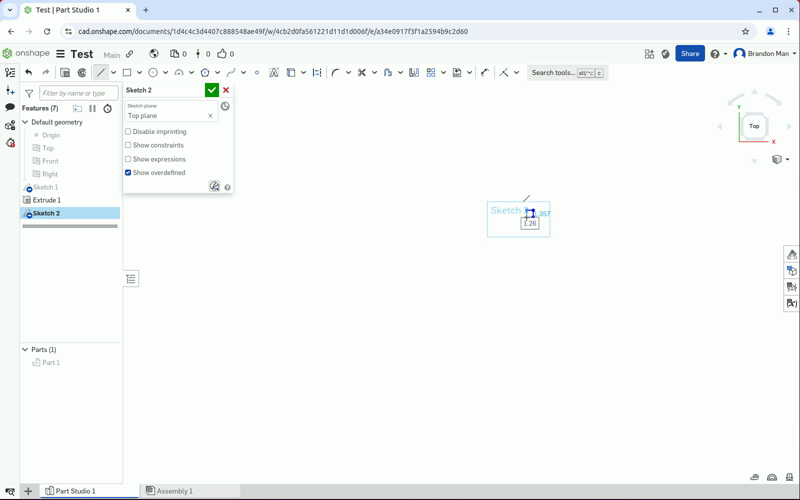
scroll(6)
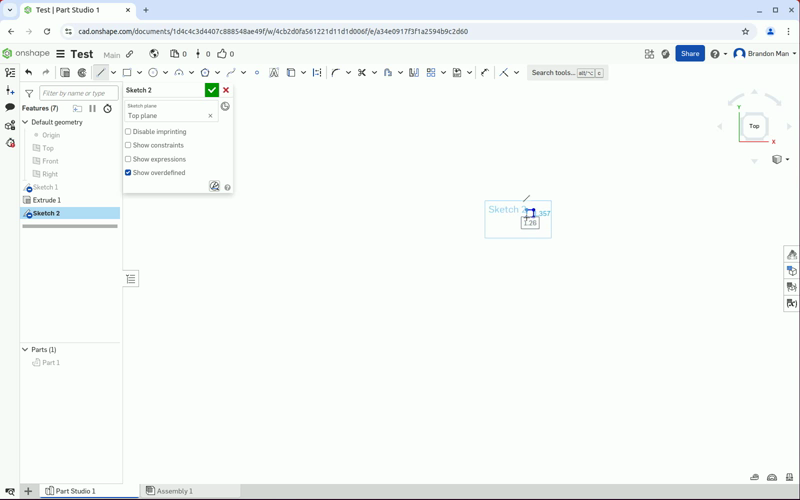
scroll(6)
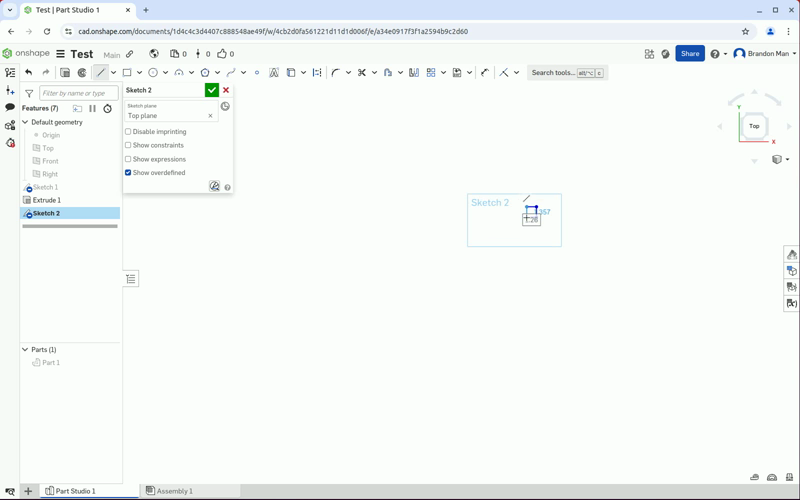
scroll(6)
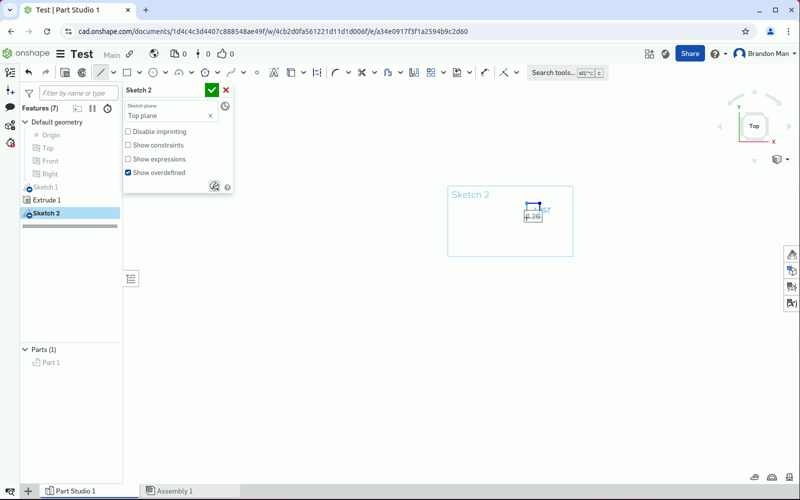
scroll(6)
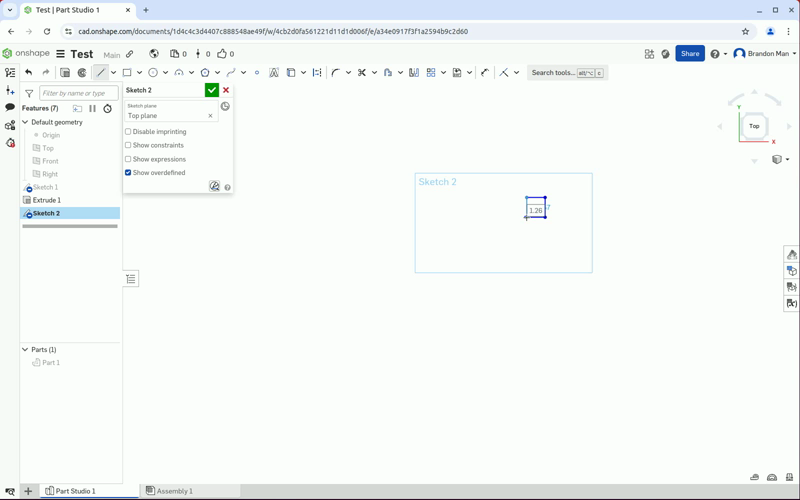
scroll(6)
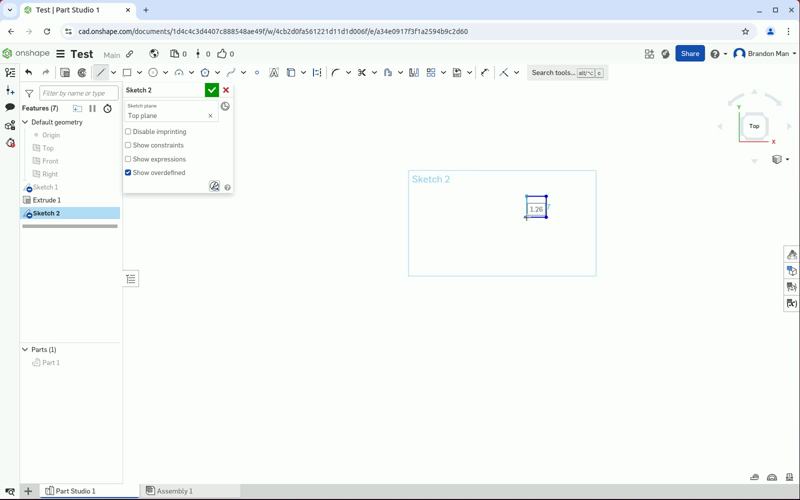
scroll(6)
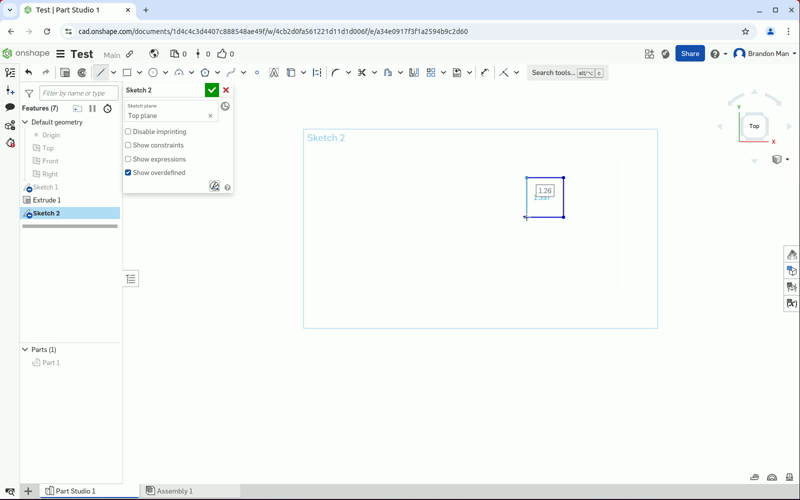
scroll(6)
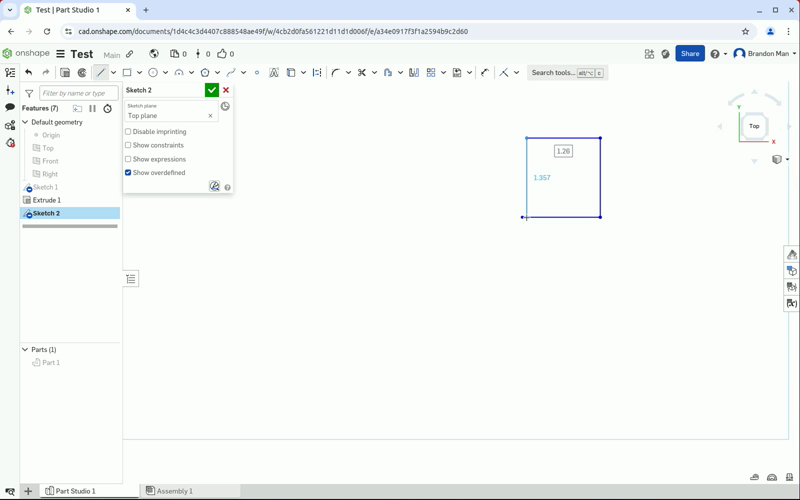
key_up(shift)
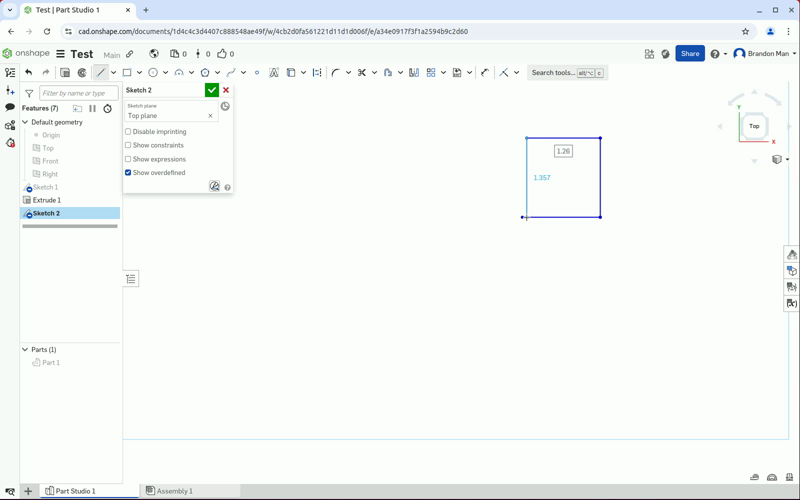
click(526, 217)
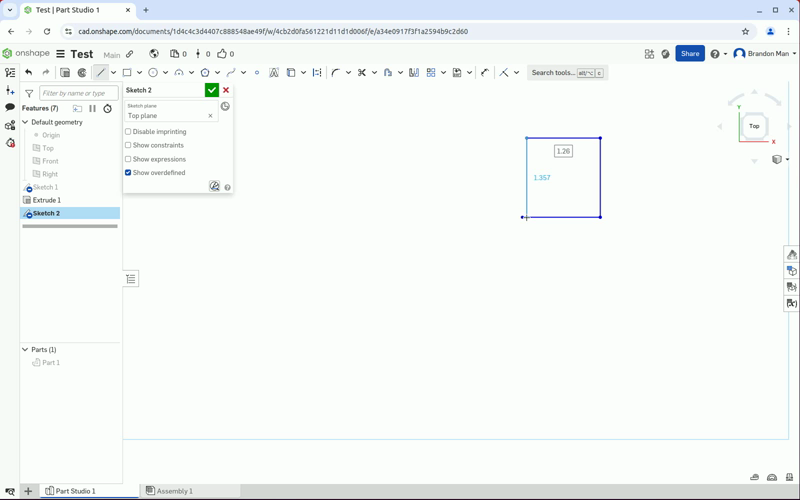
scroll(-6)
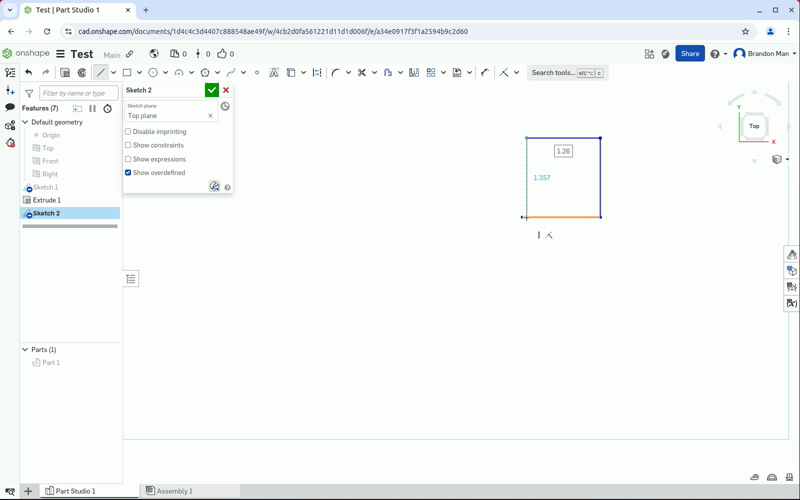
scroll(-6)
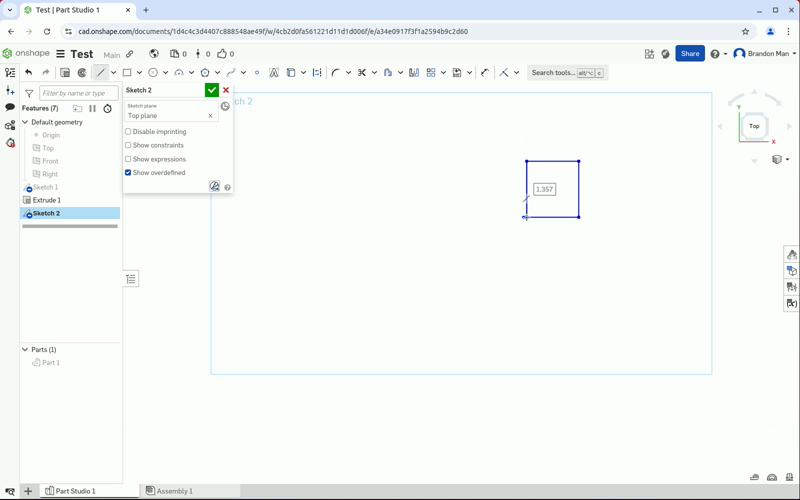
scroll(-6)
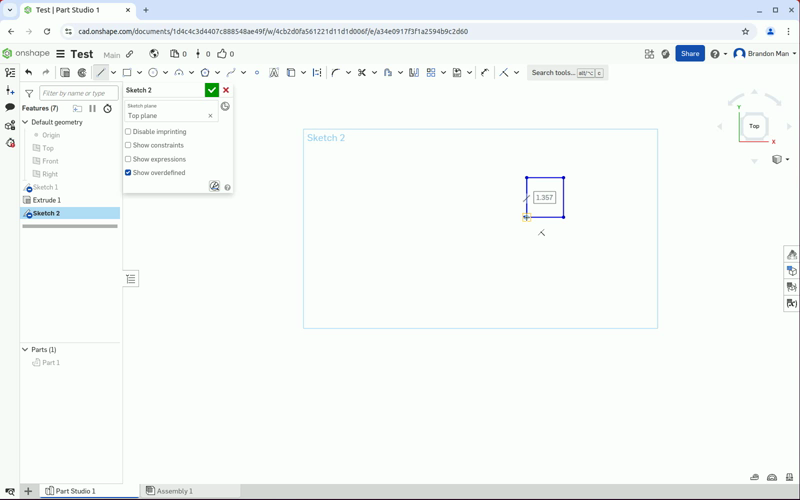
scroll(-6)
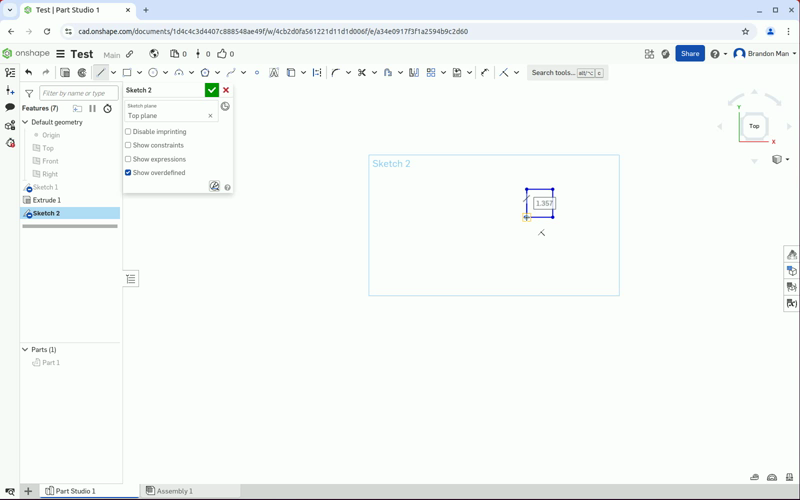
scroll(-6)
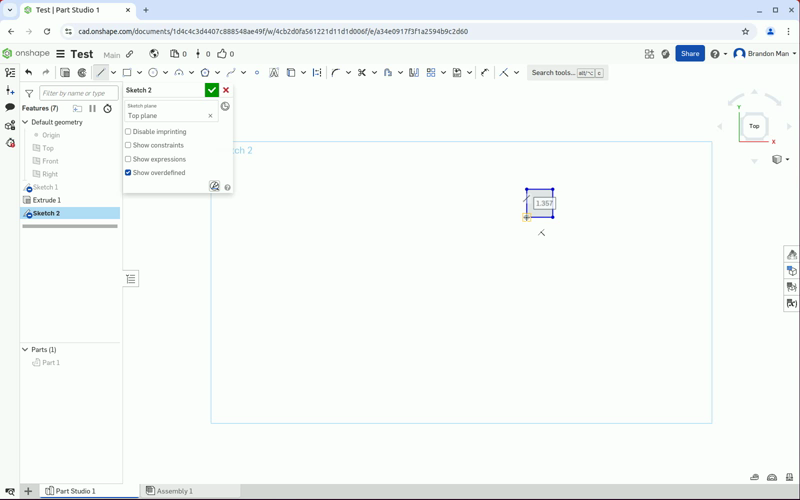
scroll(-6)
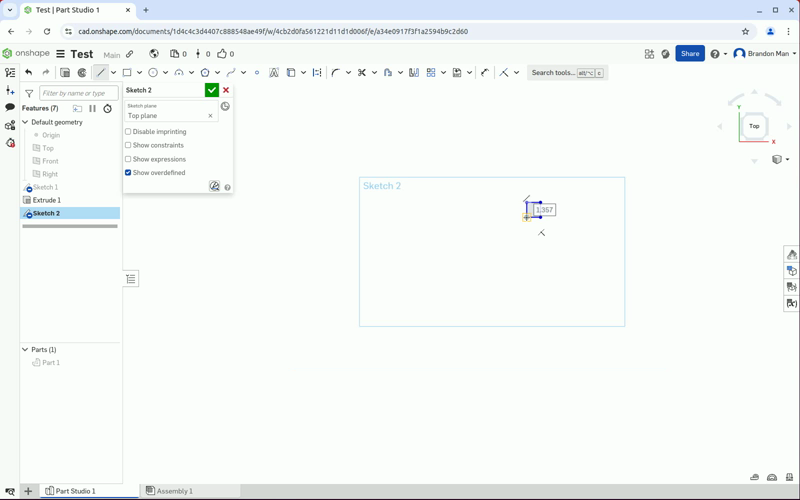
scroll(-6)
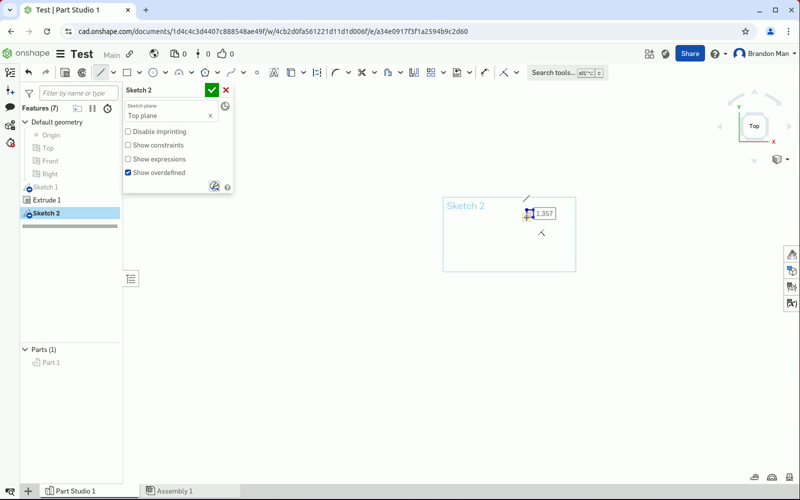
key(esc)
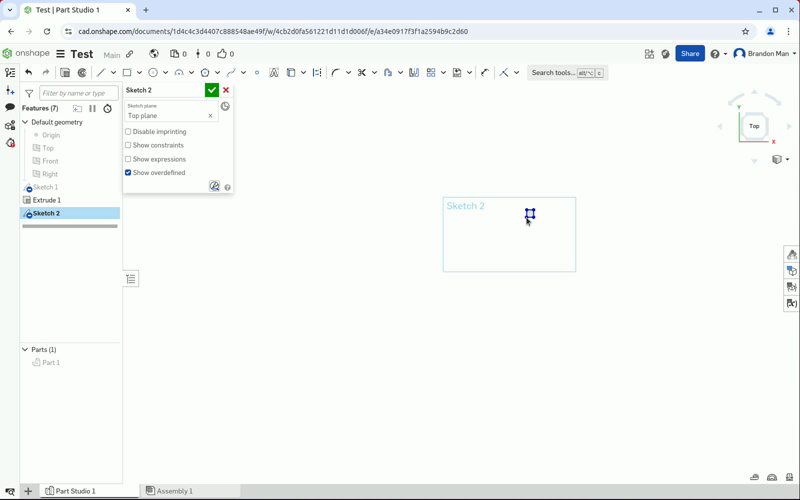
mouse_move(526, 212)
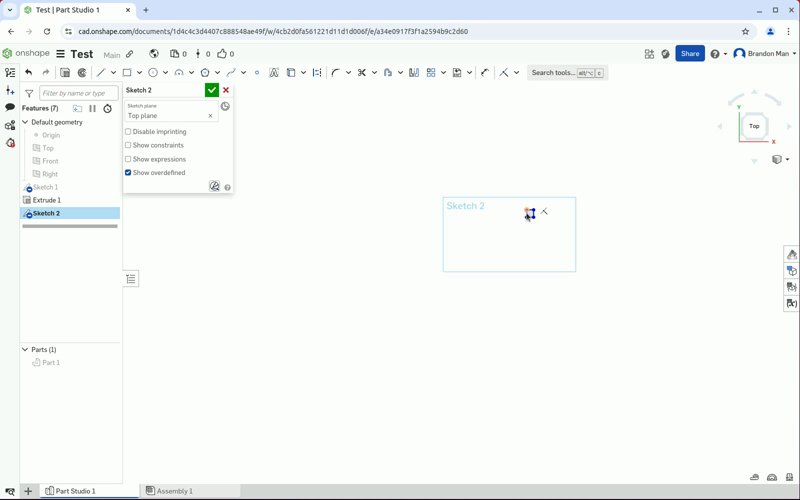
scroll(6)
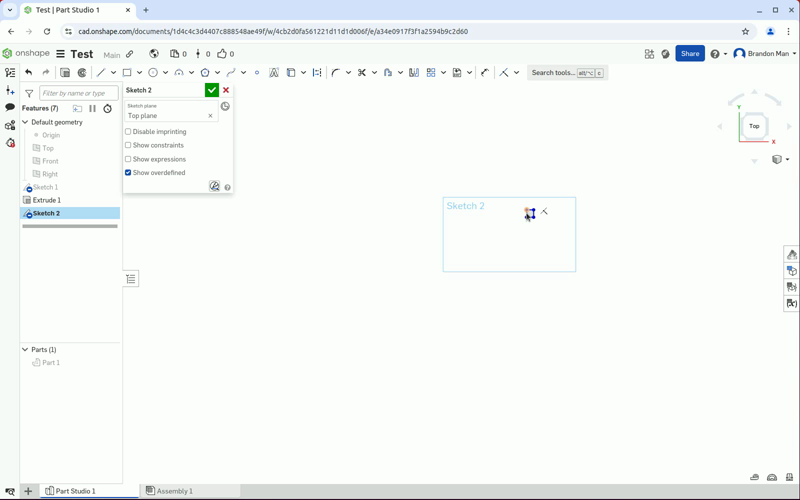
scroll(6)
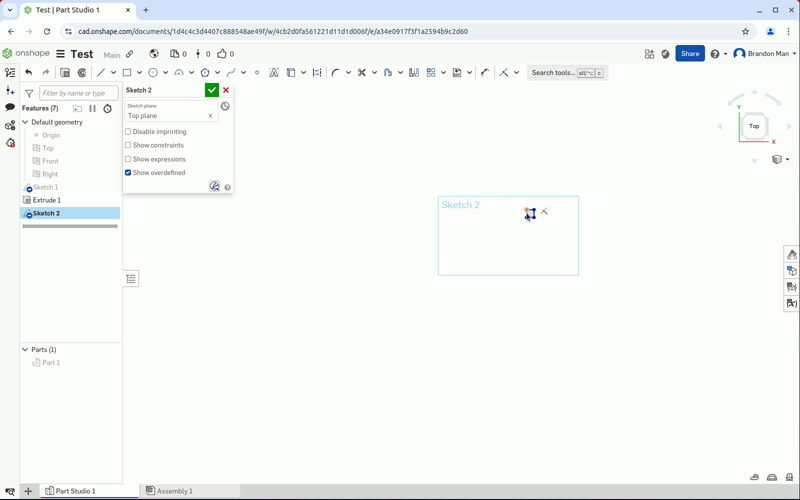
scroll(6)
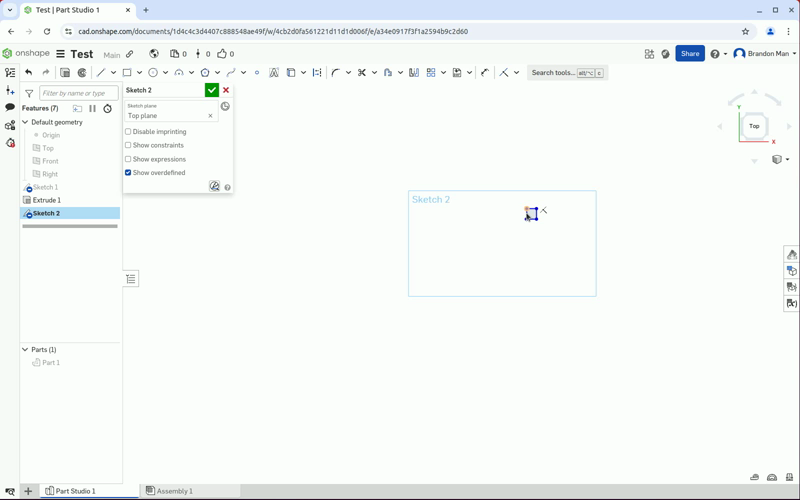
scroll(6)
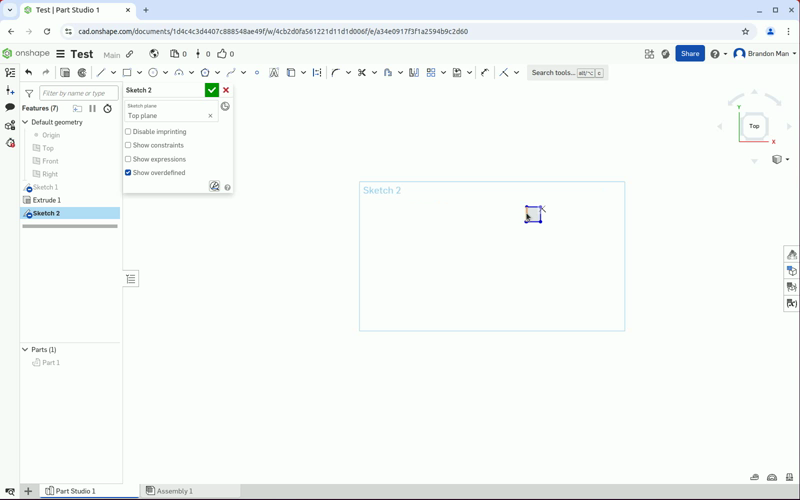
scroll(6)
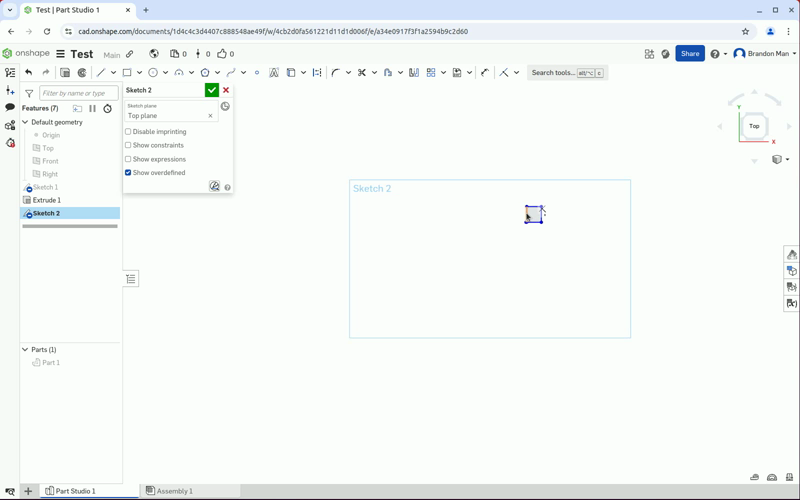
scroll(6)
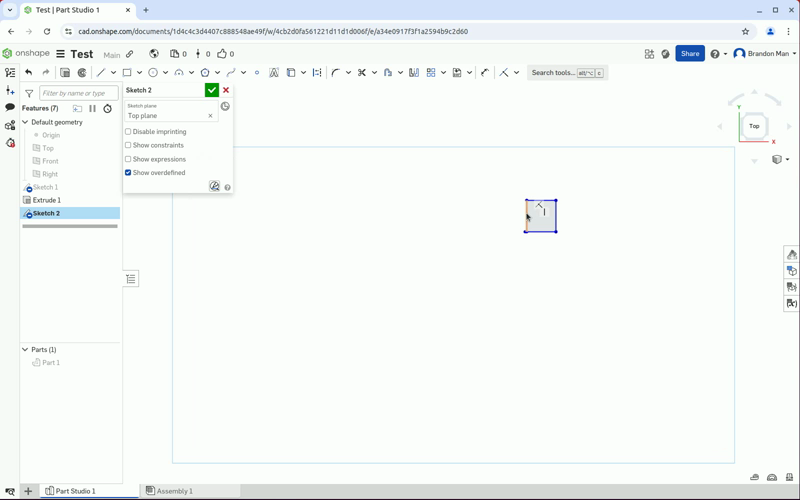
scroll(6)
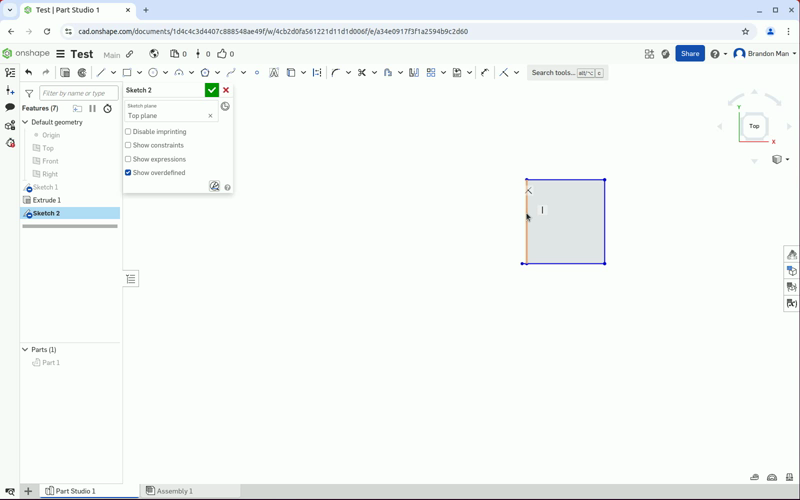
click(526, 212)
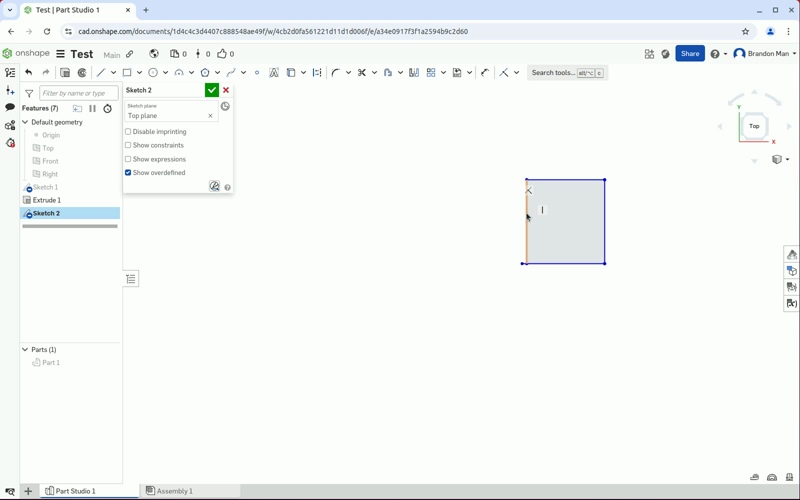
scroll(-6)
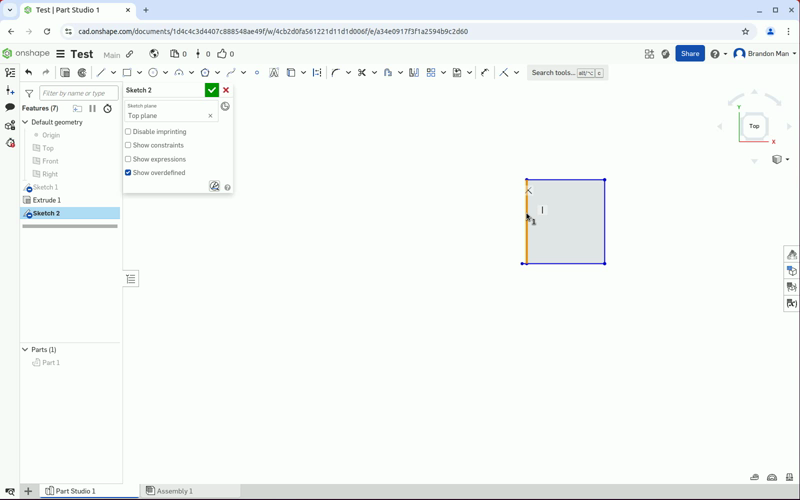
scroll(-6)
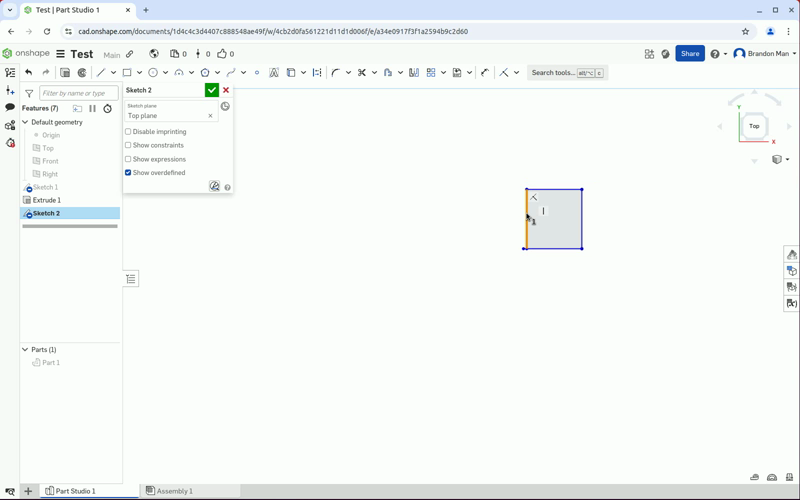
scroll(-6)
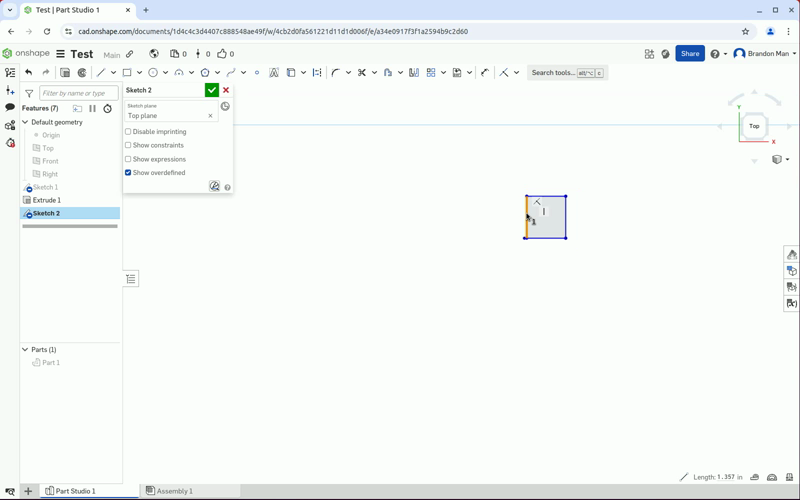
scroll(-6)
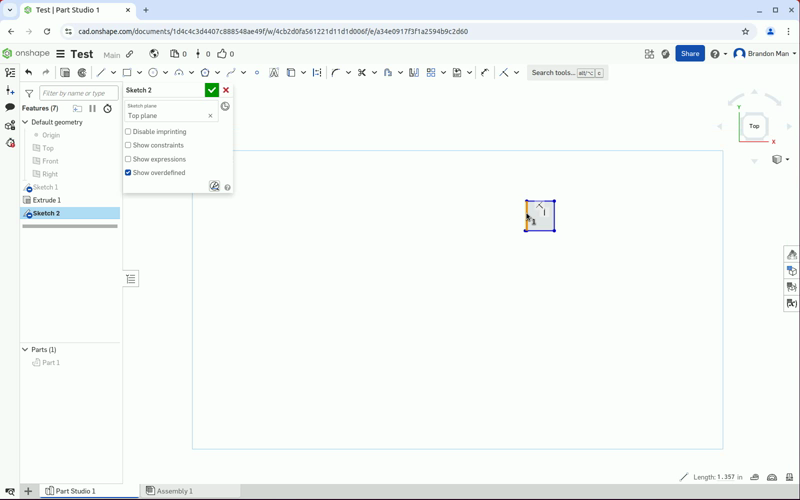
scroll(-6)
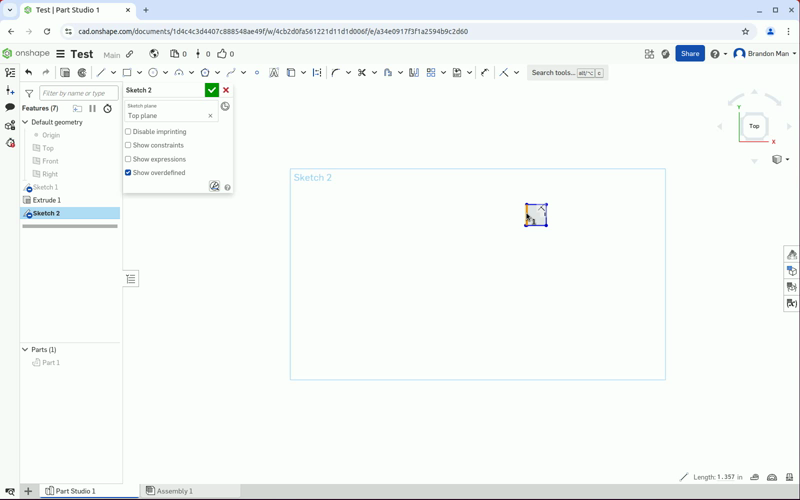
scroll(-6)
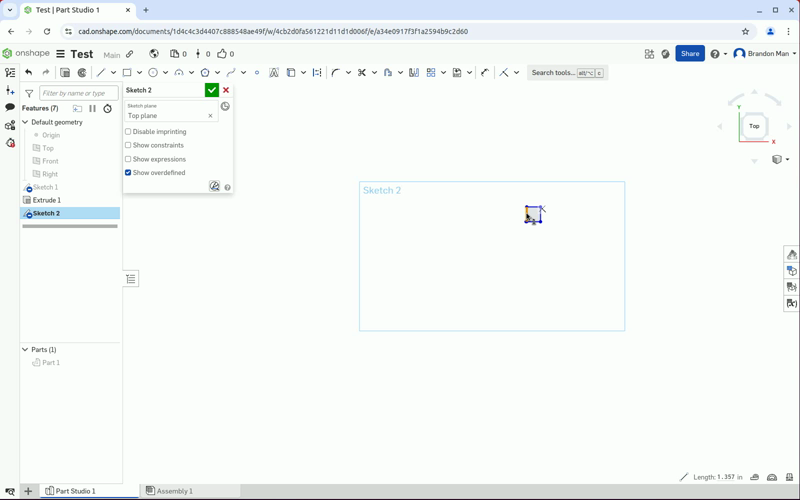
scroll(-6)
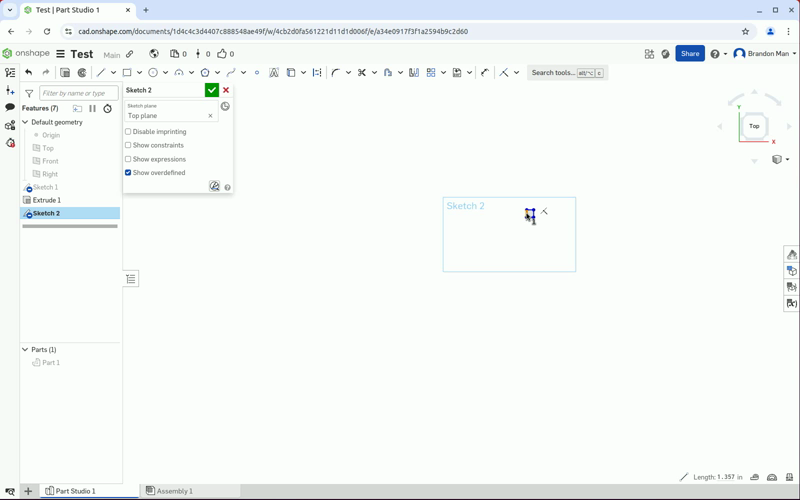
mouse_move(73, 352)
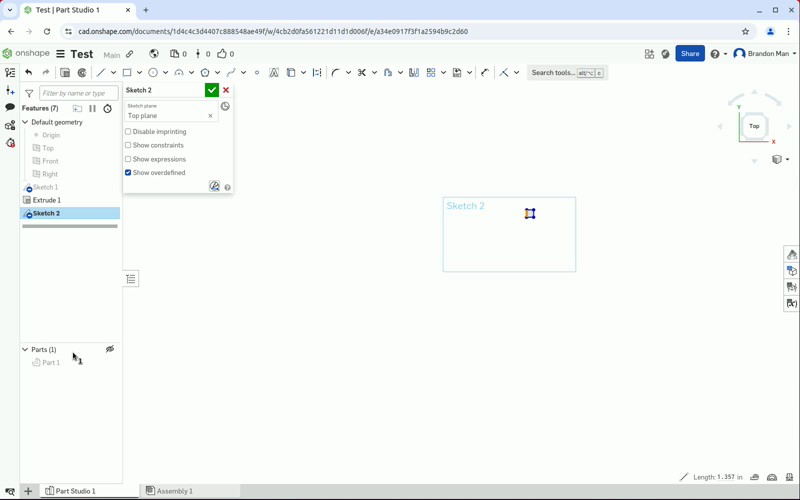
key(shift+y)
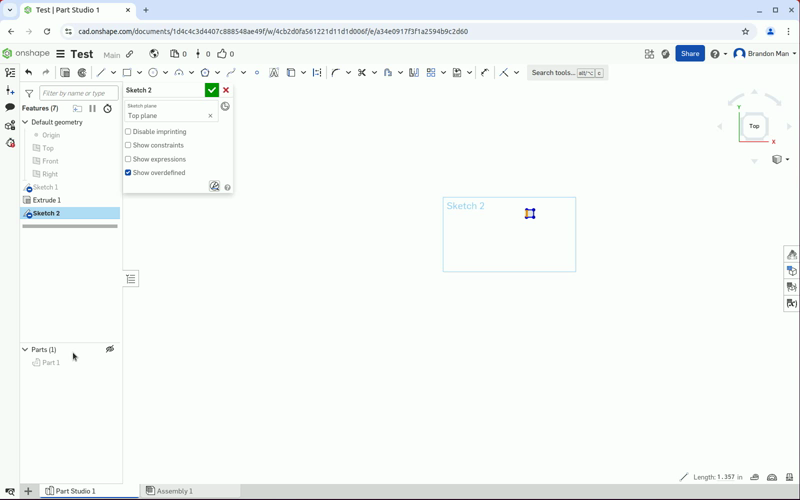
key(shift+e)
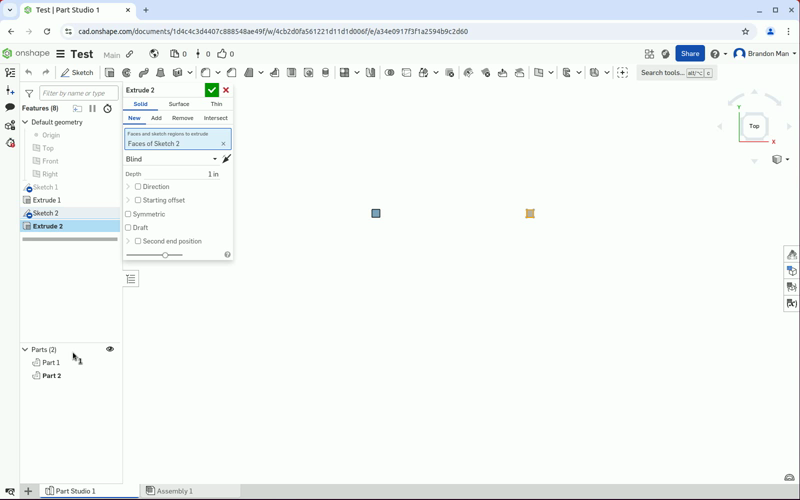
mouse_move(143, 106)
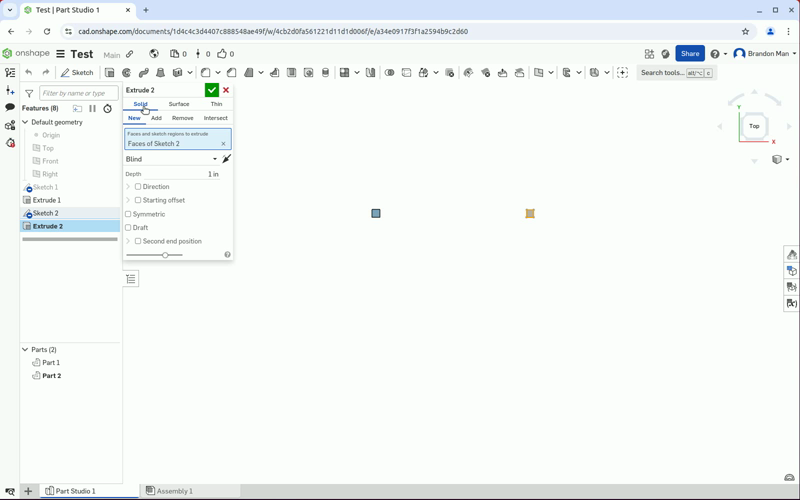
click(143, 106)
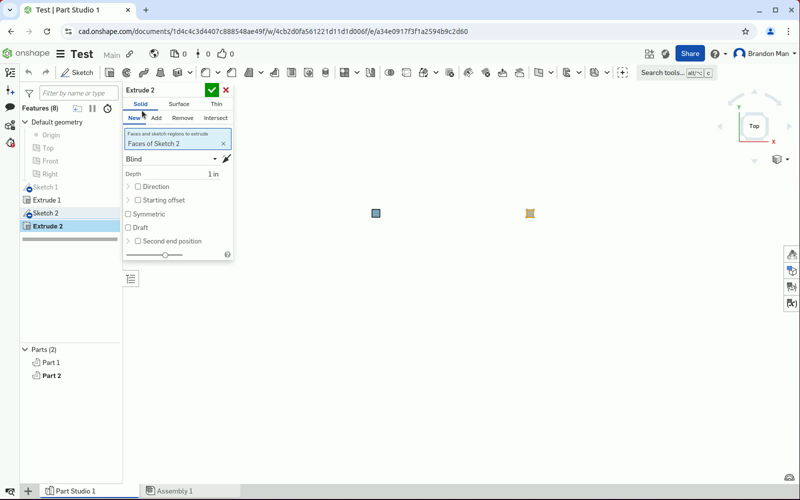
mouse_move(137, 120)
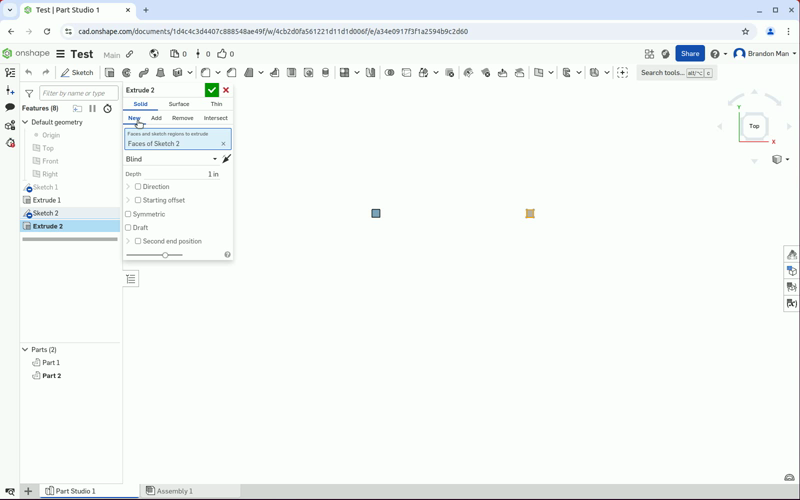
click(137, 120)
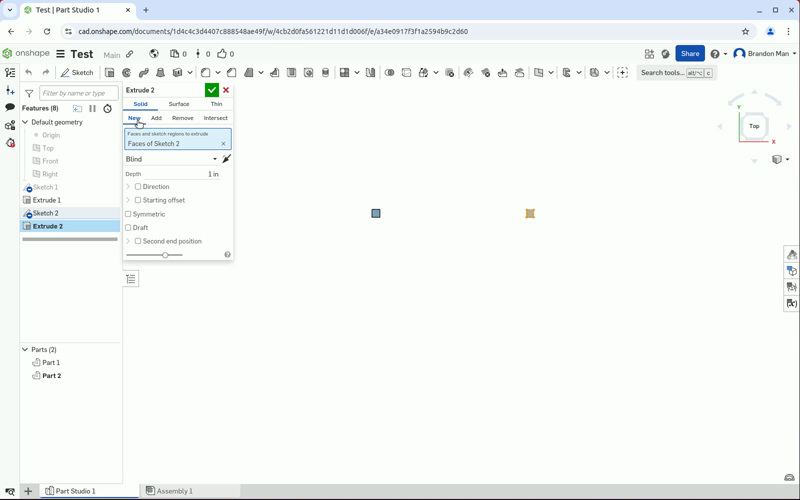
key(tab, 4)
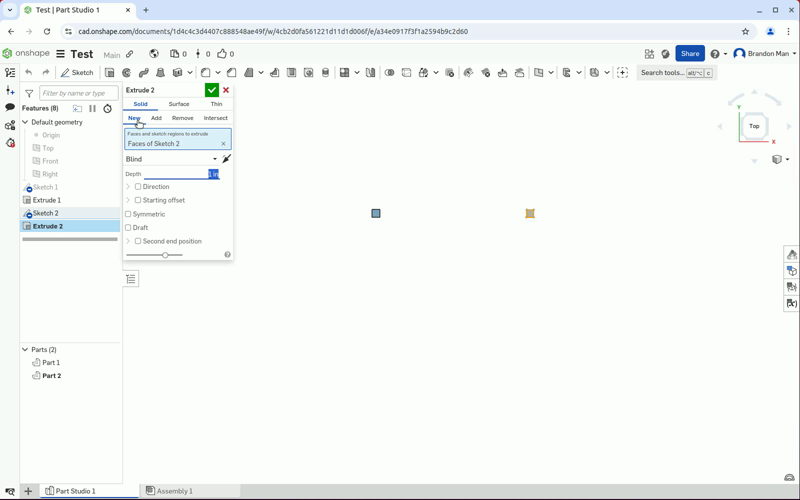
text(22.145)
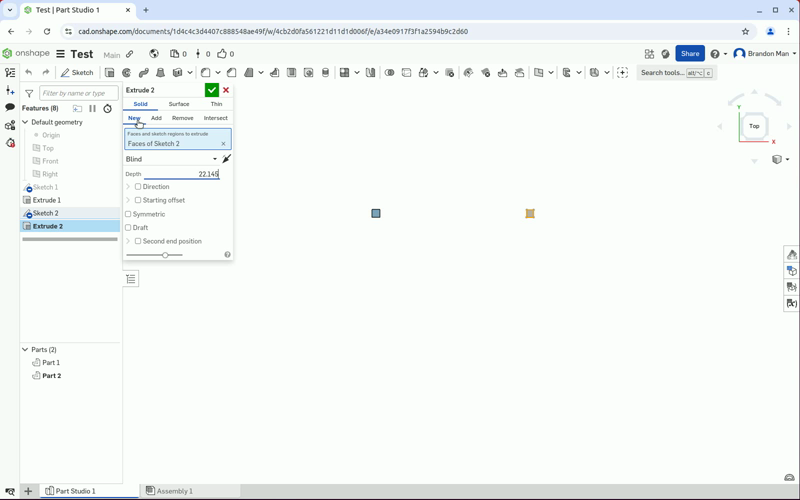
key(enter)
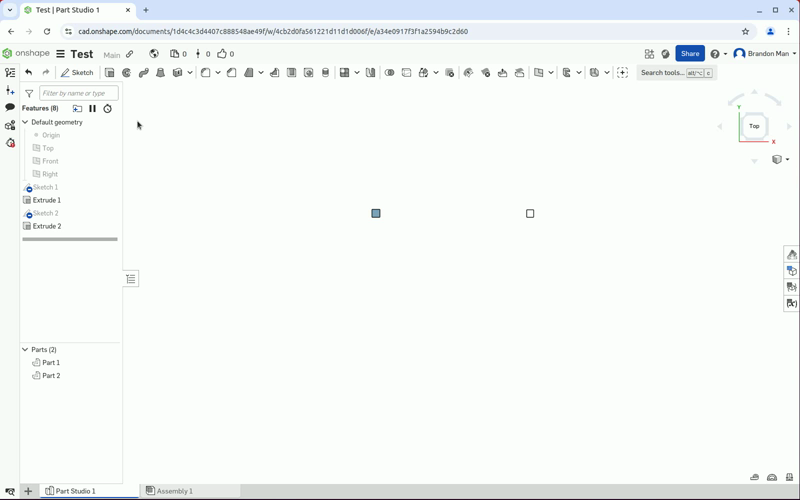
key(shift+h)
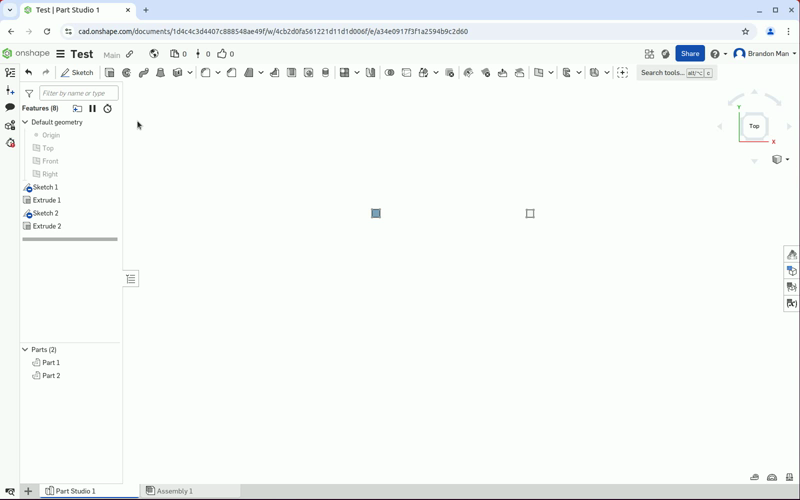
key(shift+h)
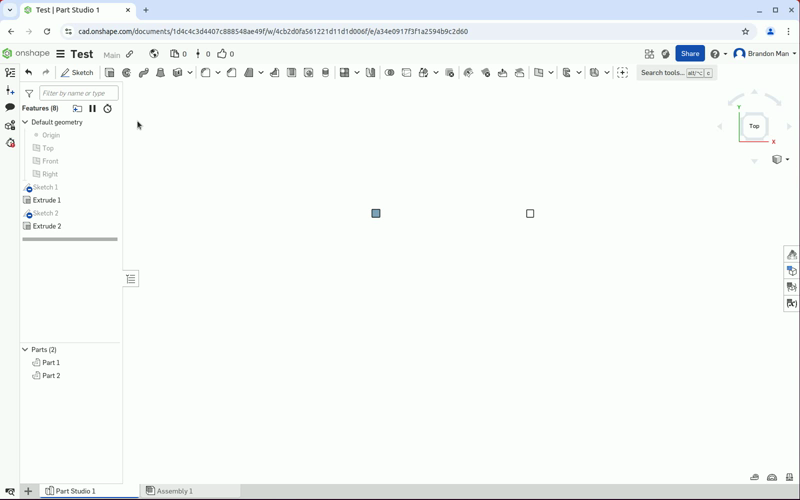
mouse_move(73, 189)
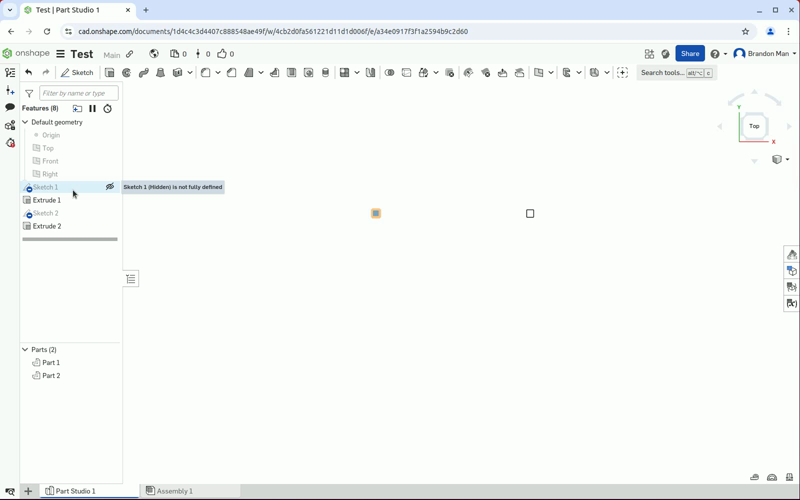
click(73, 189)
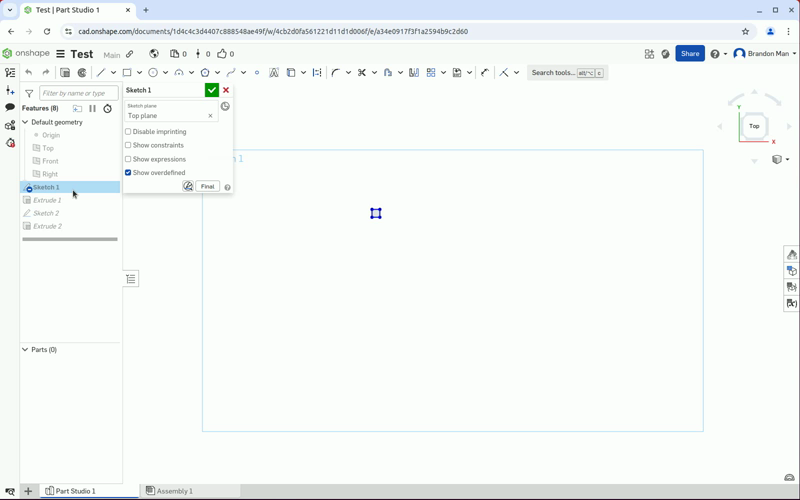
mouse_move(229, 92)
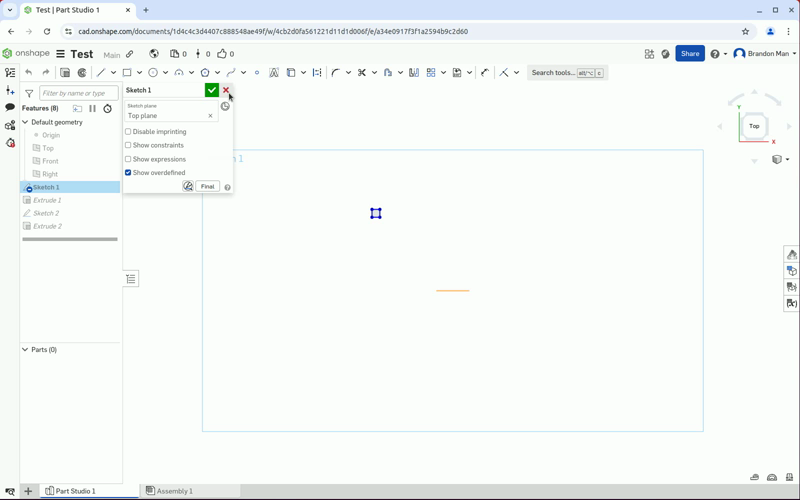
click(229, 92)
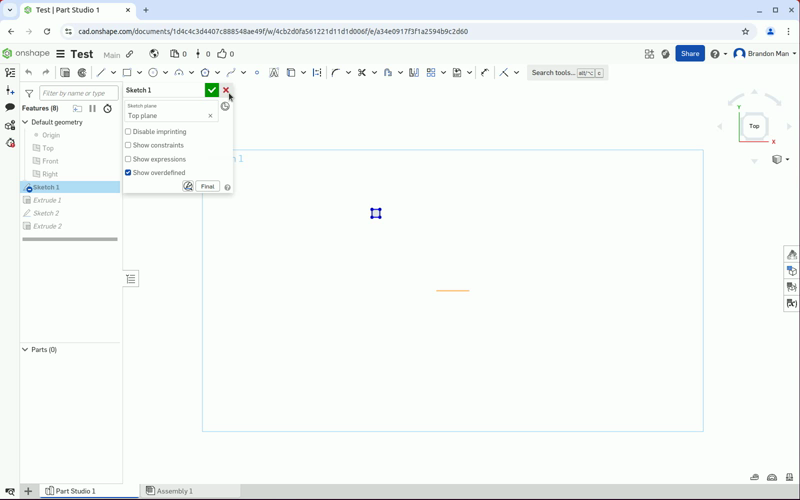
key(shift+s)
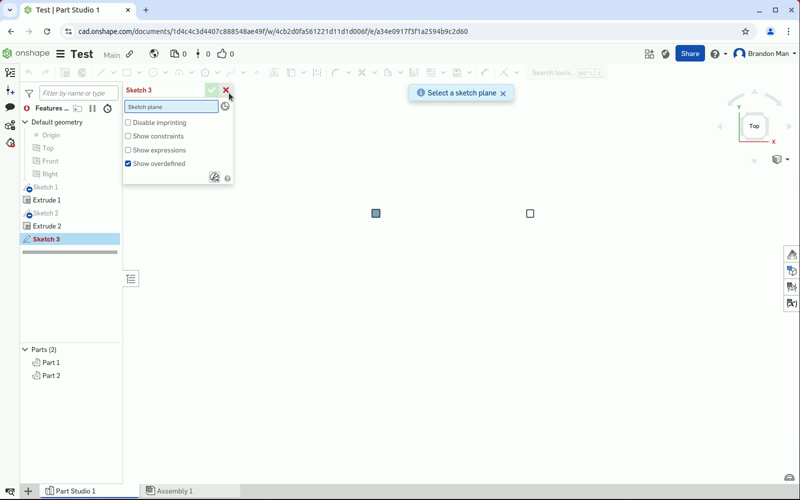
mouse_move(73, 150)
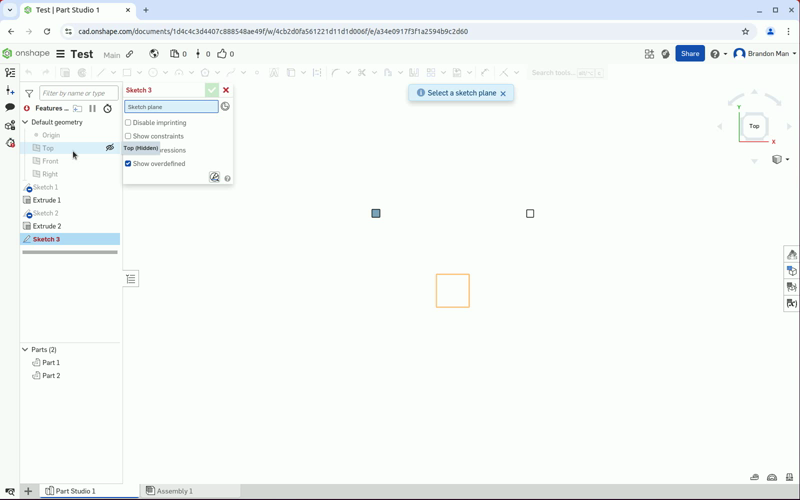
click(73, 150)
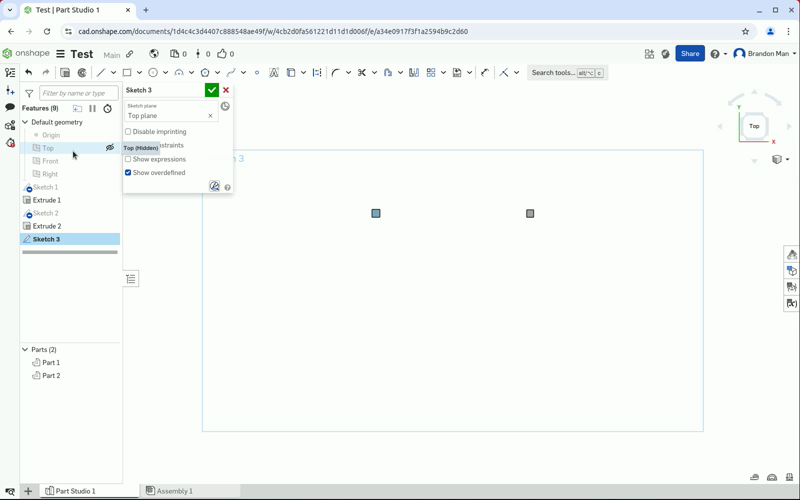
mouse_move(73, 352)
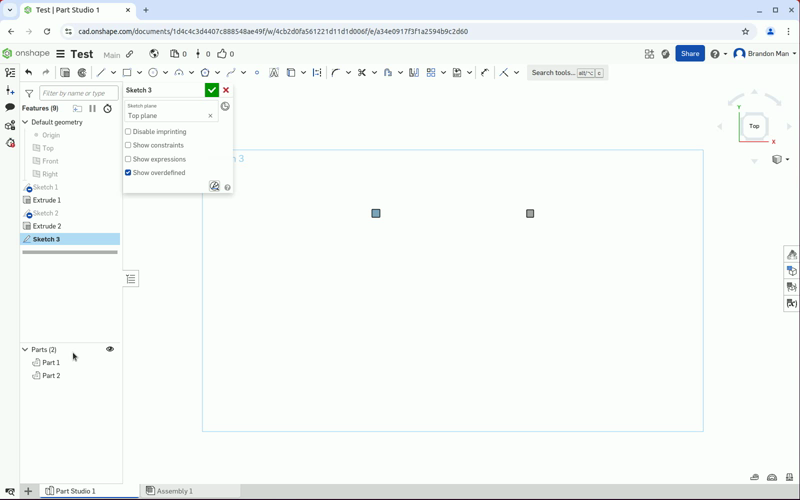
key(y)
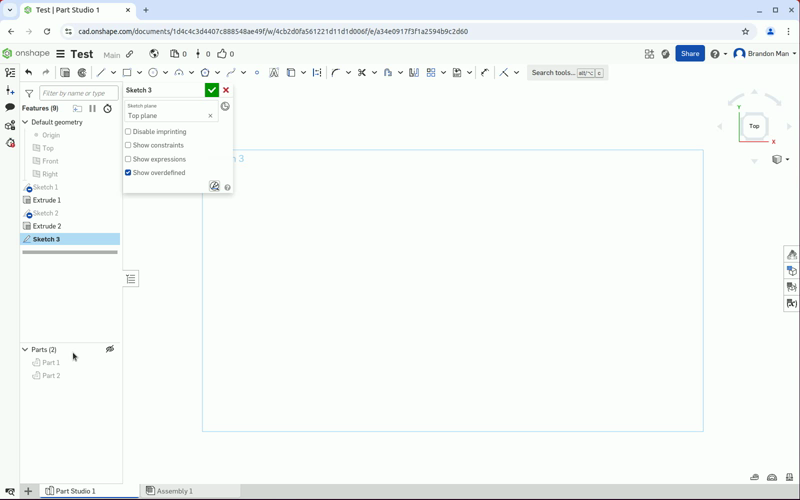
key(l)
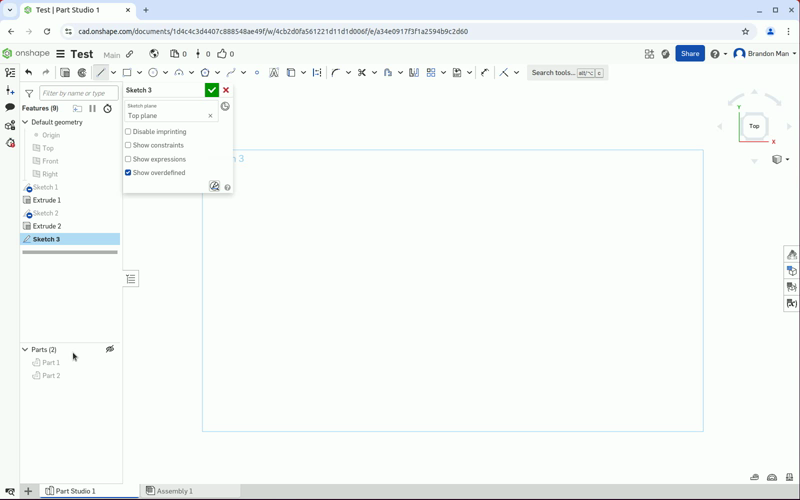
key_down(shift)
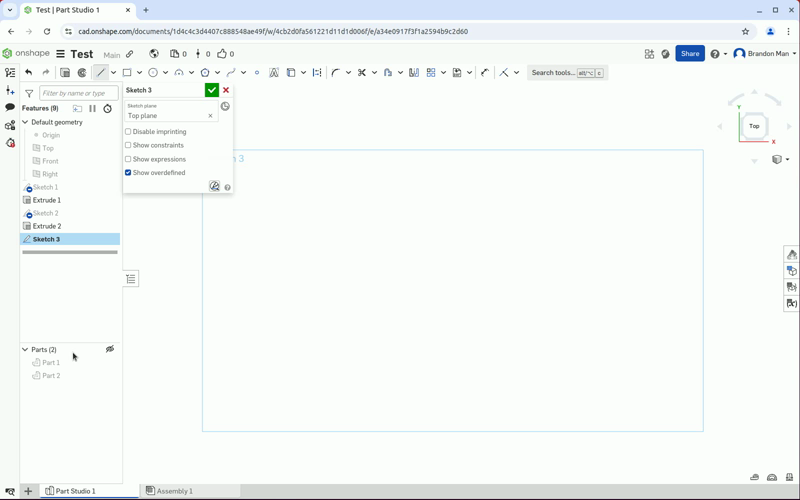
mouse_move(526, 354)
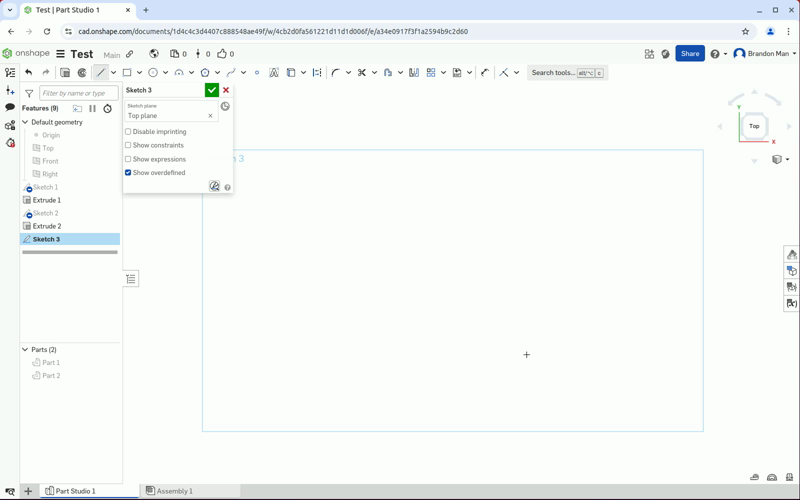
click(526, 354)
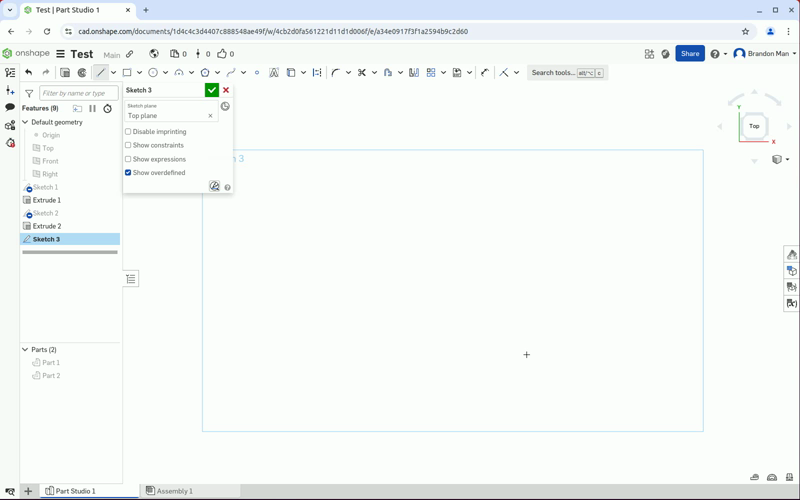
key_up(shift)
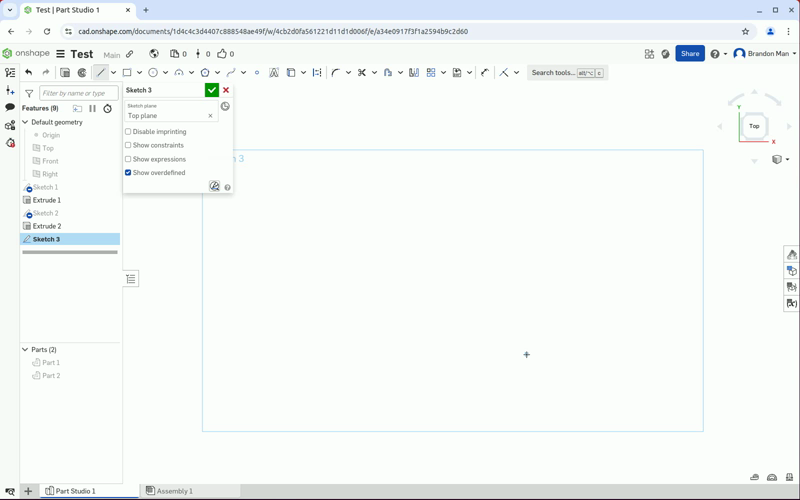
key_down(shift)
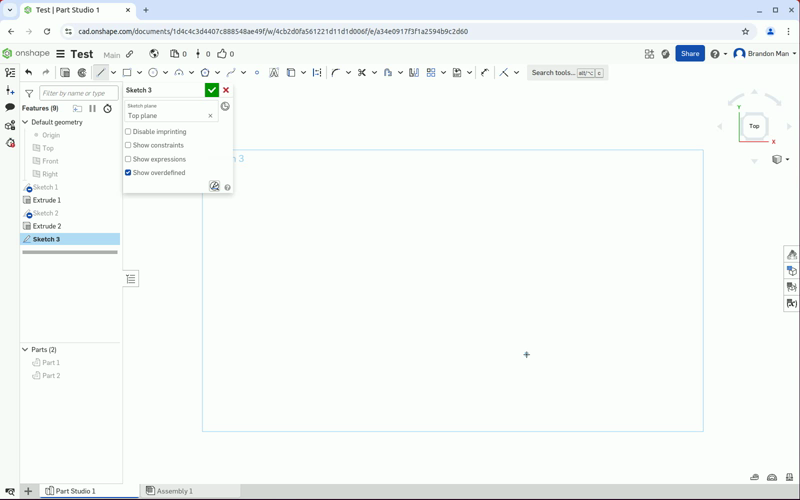
mouse_move(556, 354)
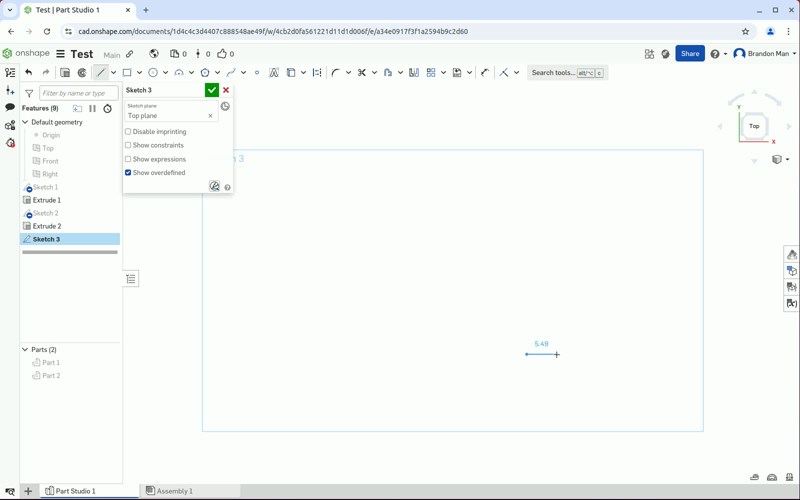
mouse_move(533, 354)
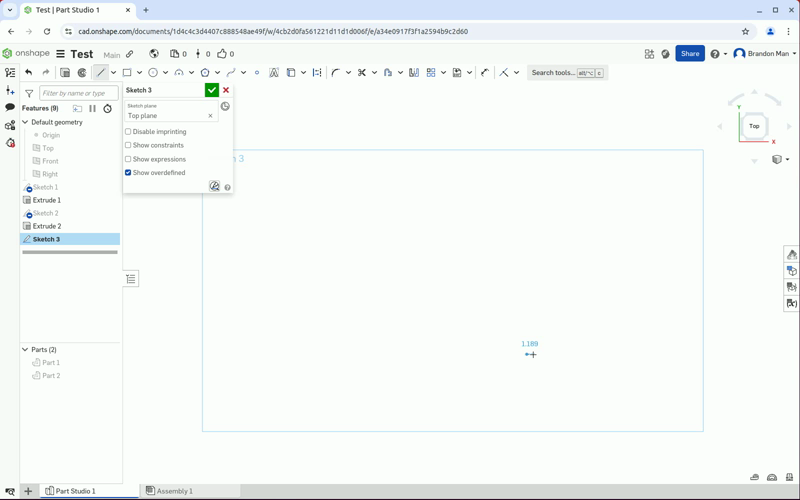
scroll(6)
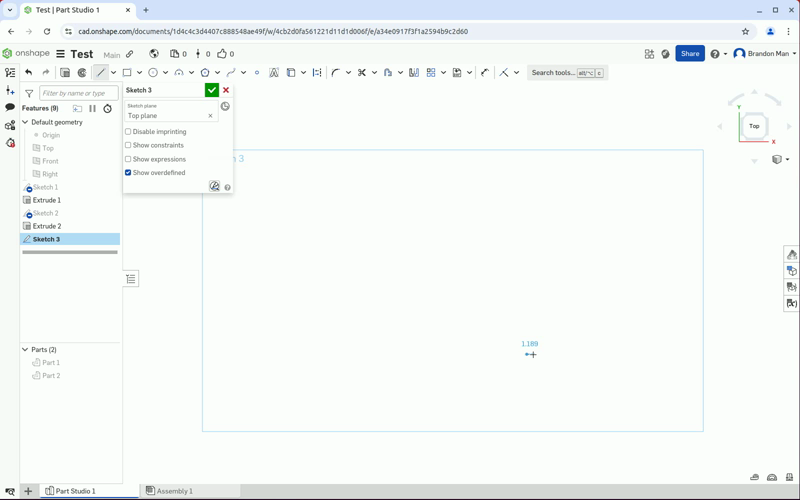
scroll(6)
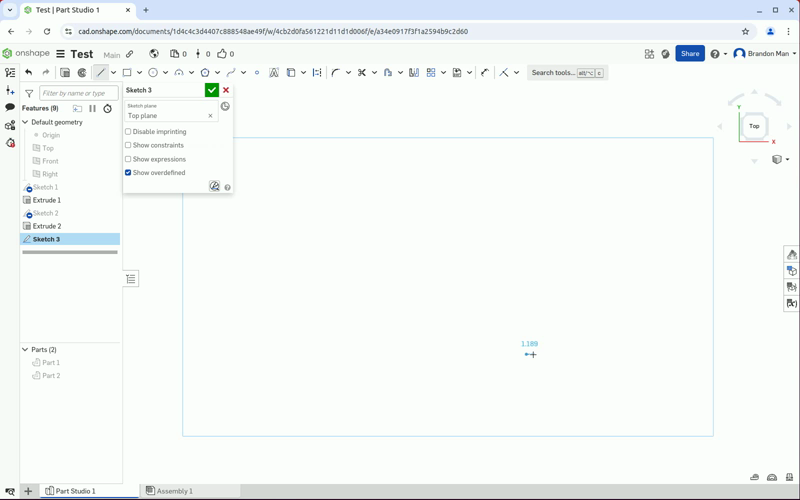
scroll(6)
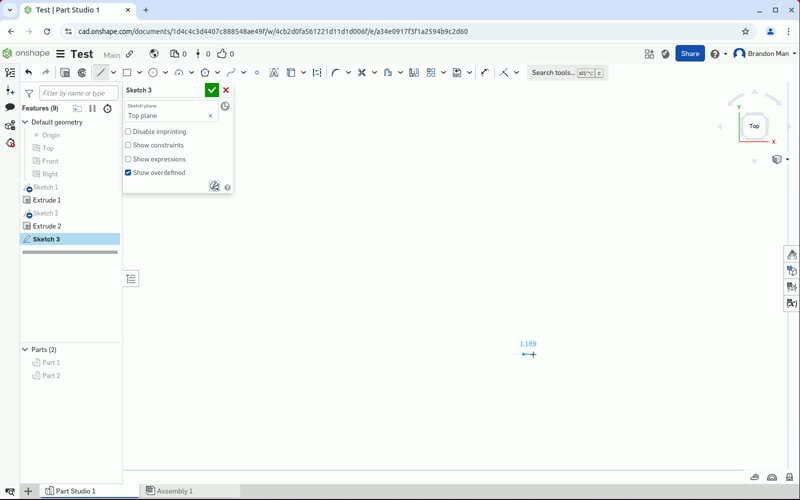
scroll(6)
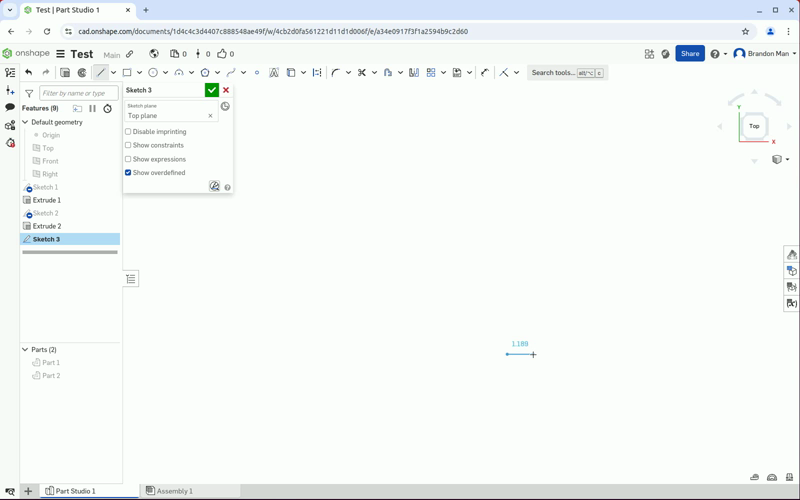
scroll(6)
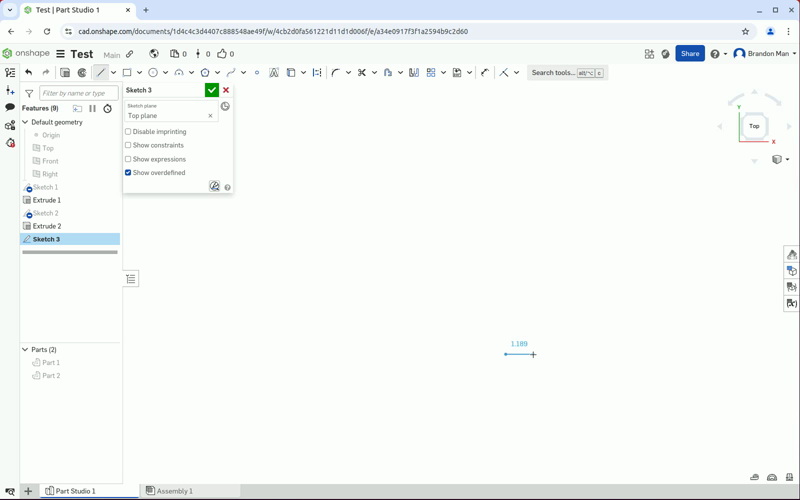
scroll(6)
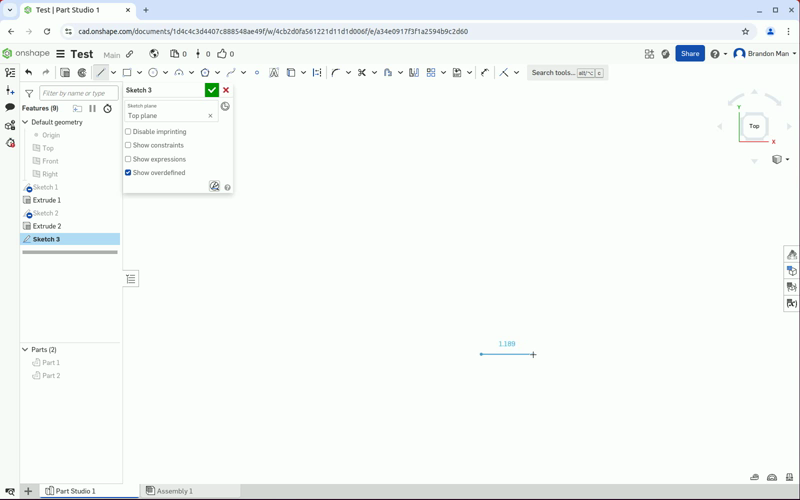
scroll(6)
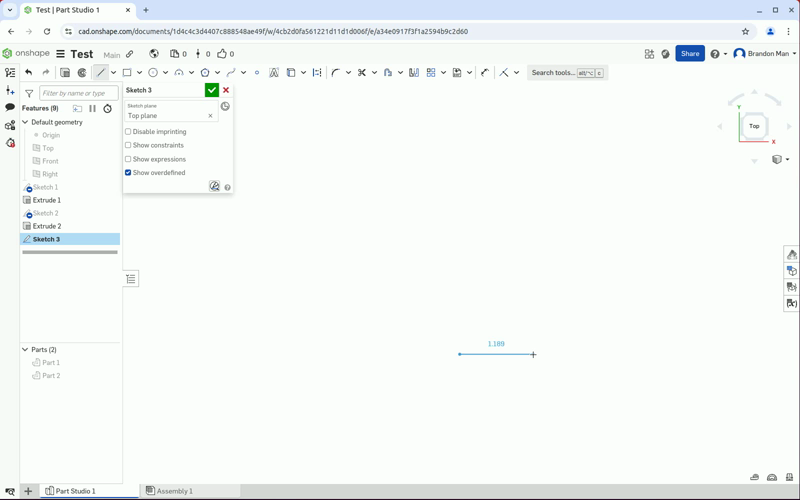
click(533, 354)
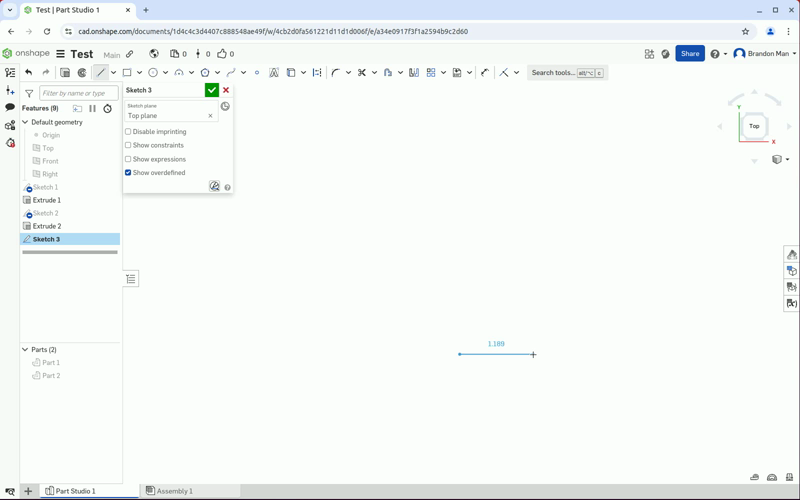
scroll(-6)
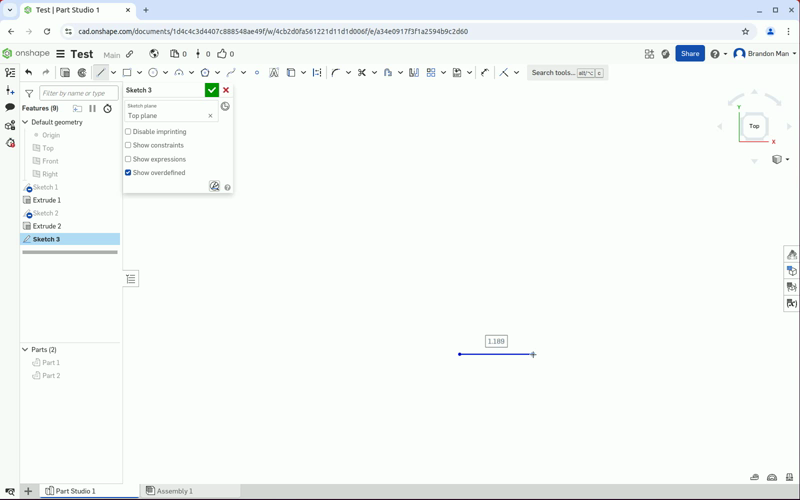
scroll(-6)
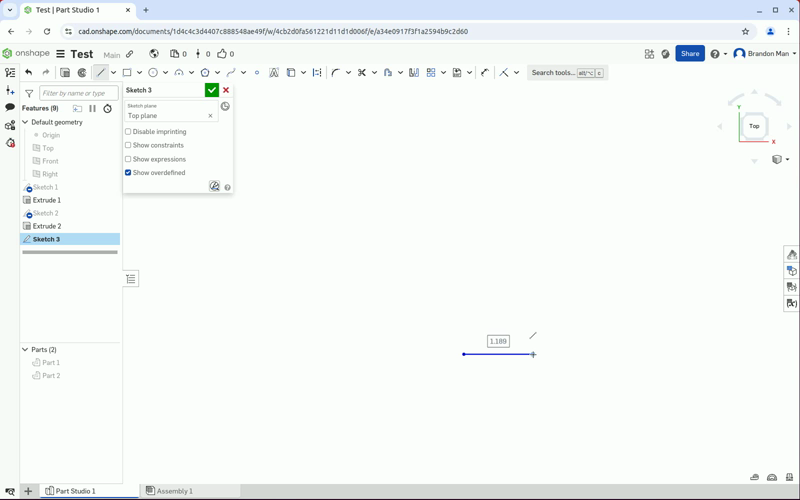
scroll(-6)
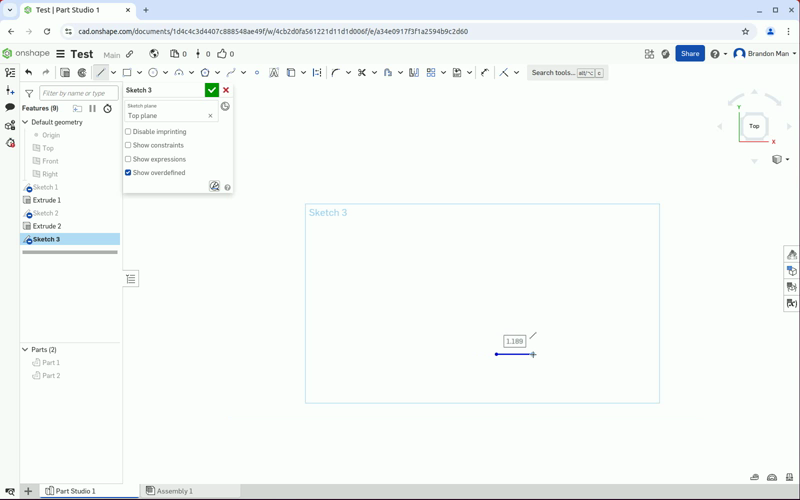
scroll(-6)
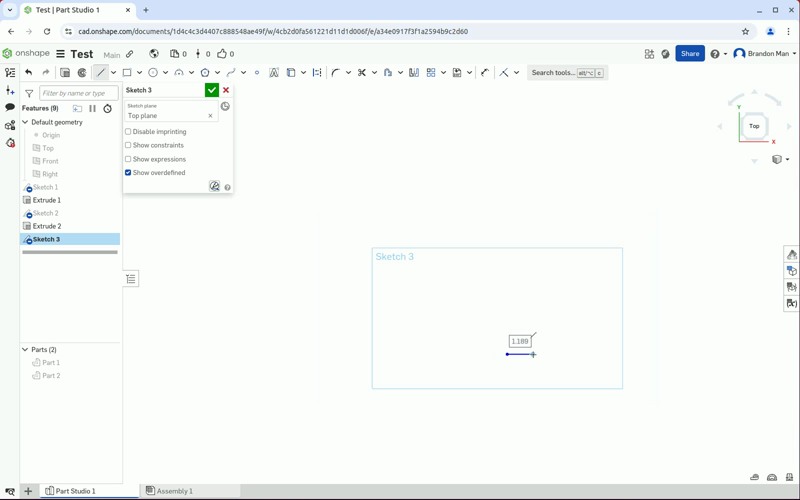
scroll(-6)
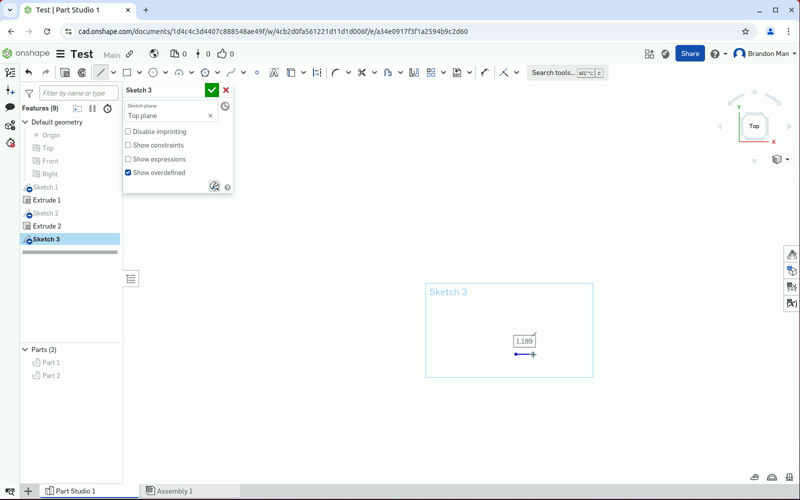
scroll(-6)
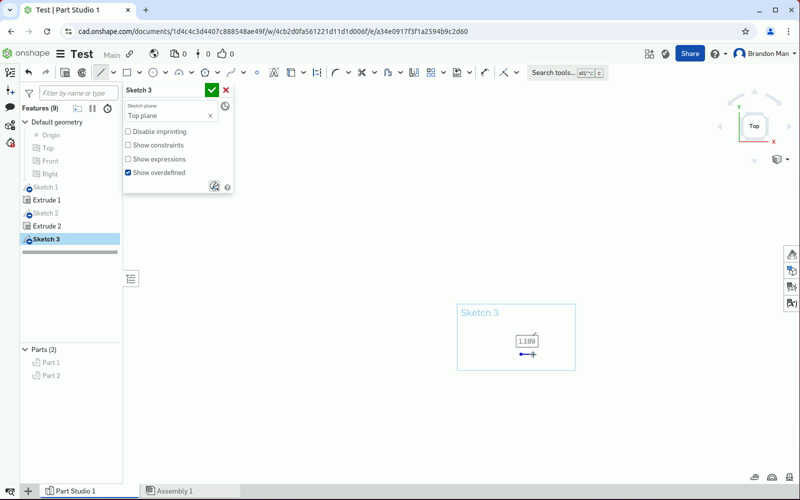
scroll(-6)
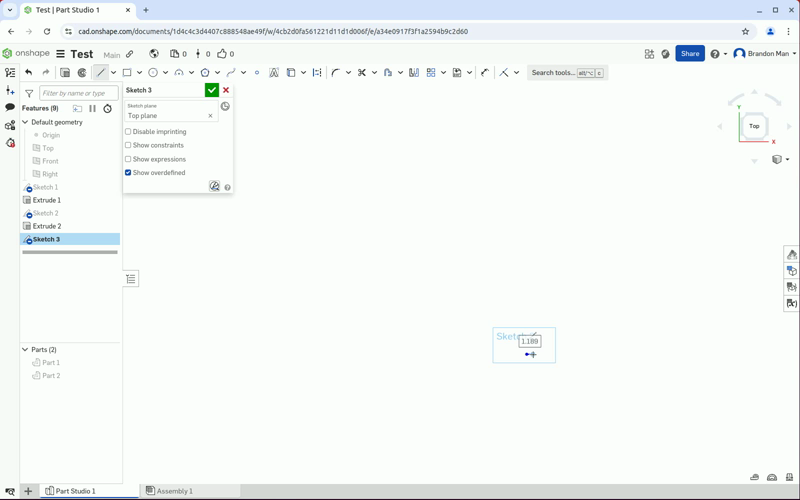
key_up(shift)
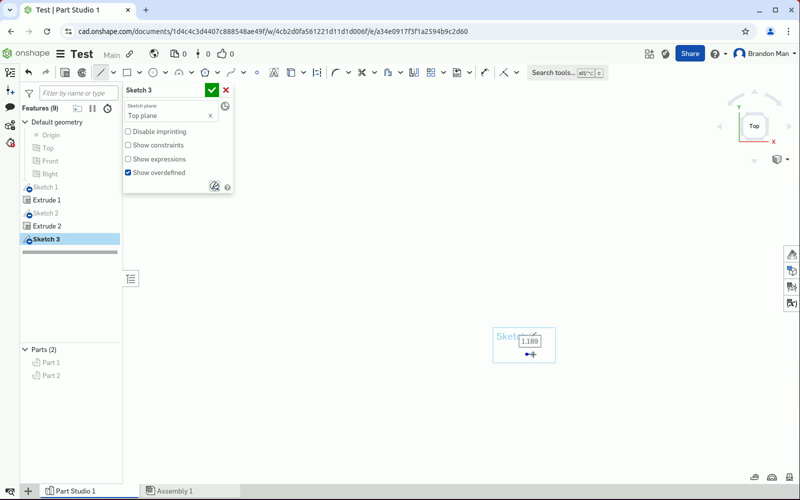
key_down(shift)
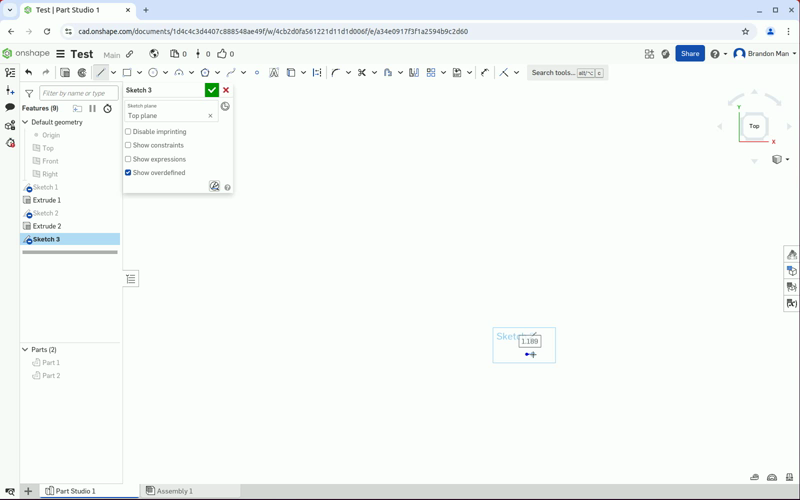
mouse_move(563, 354)
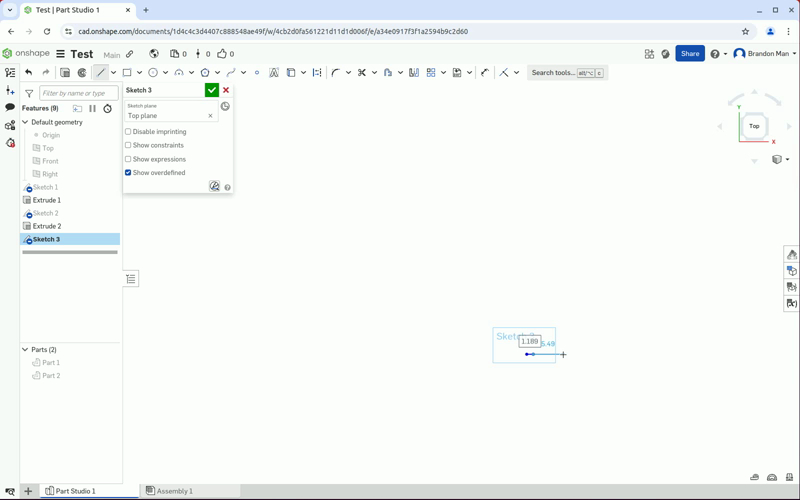
mouse_move(533, 347)
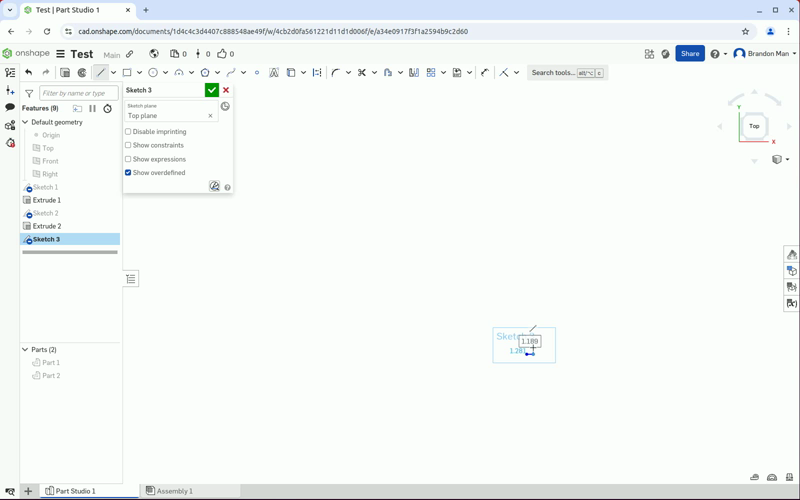
scroll(6)
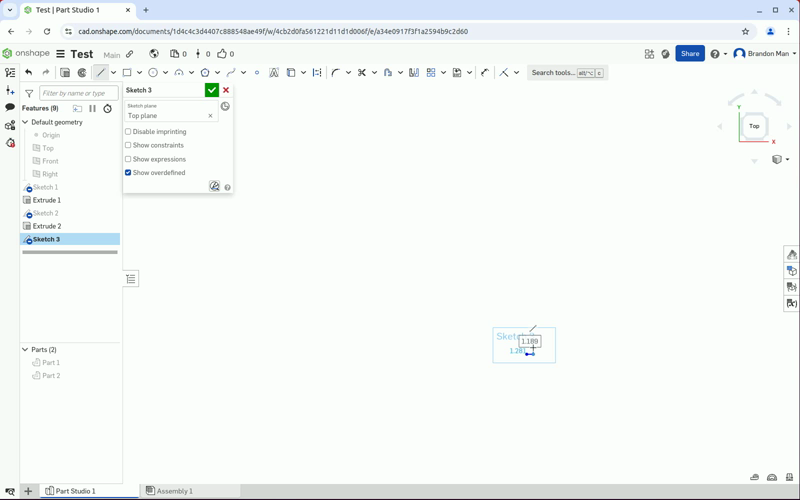
scroll(6)
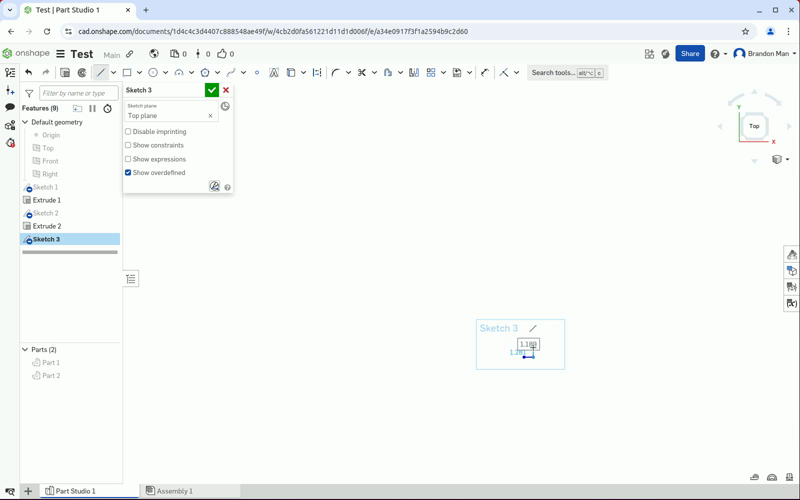
scroll(6)
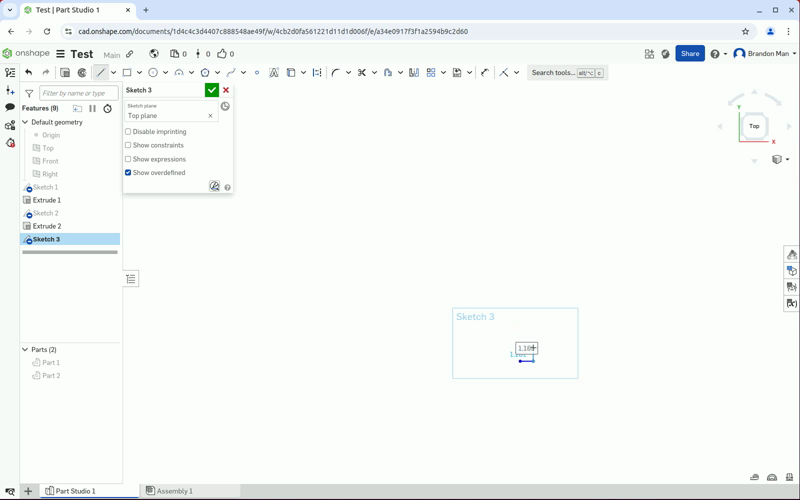
scroll(6)
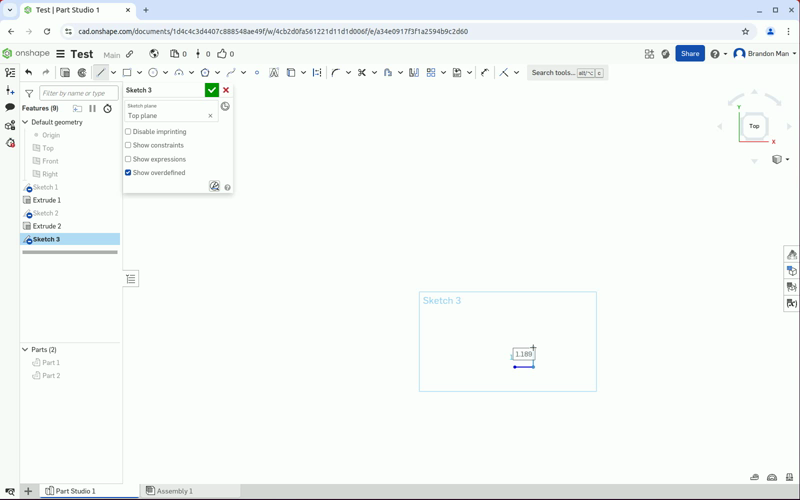
scroll(6)
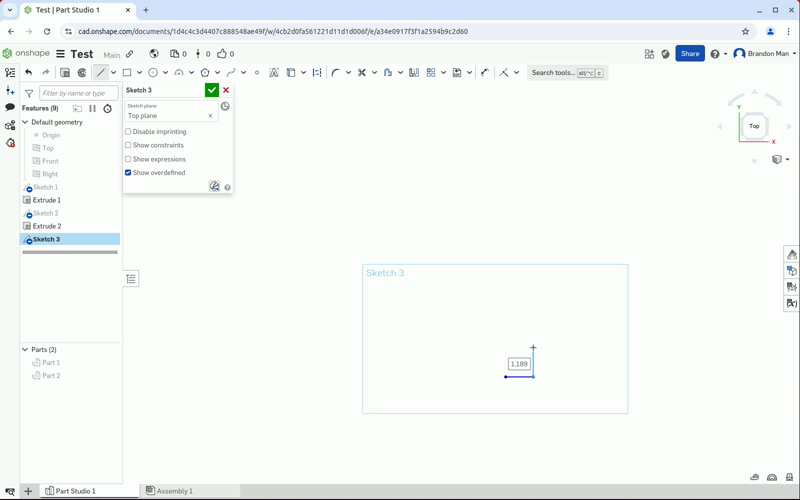
scroll(6)
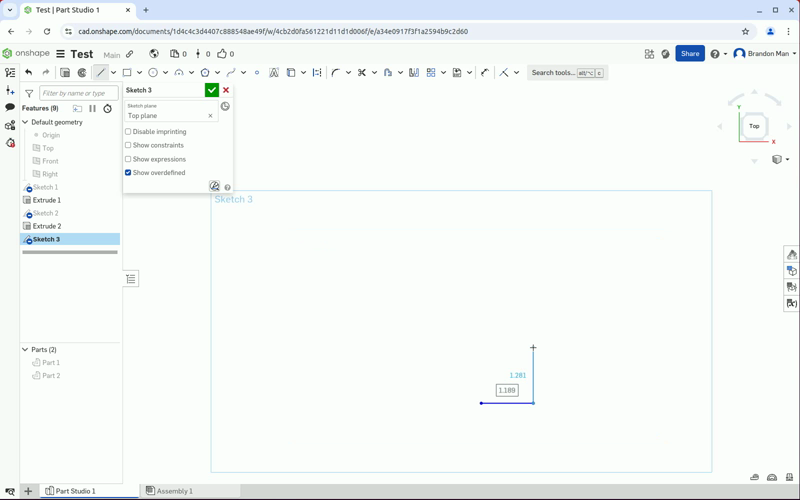
scroll(6)
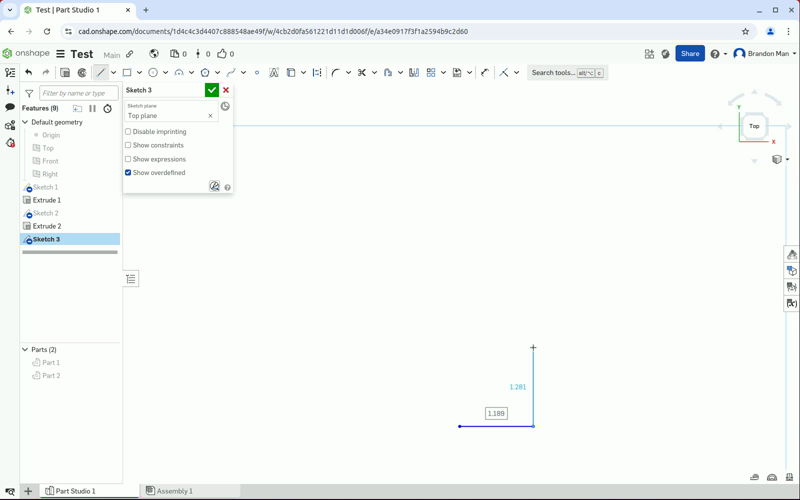
click(533, 347)
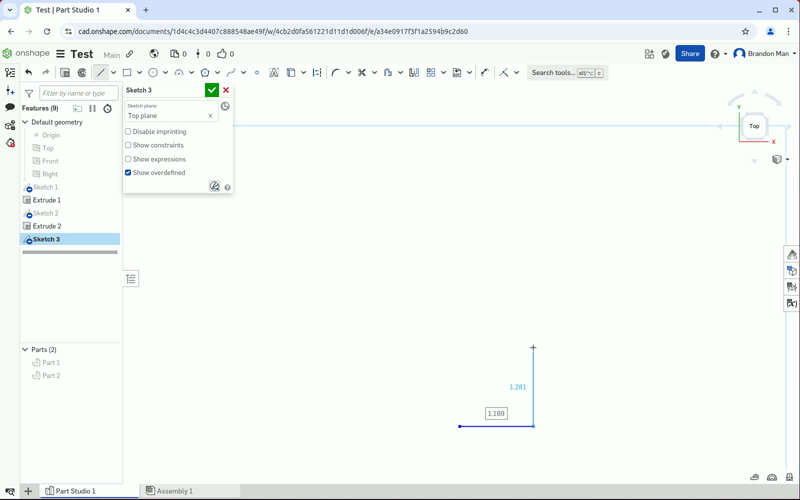
scroll(-6)
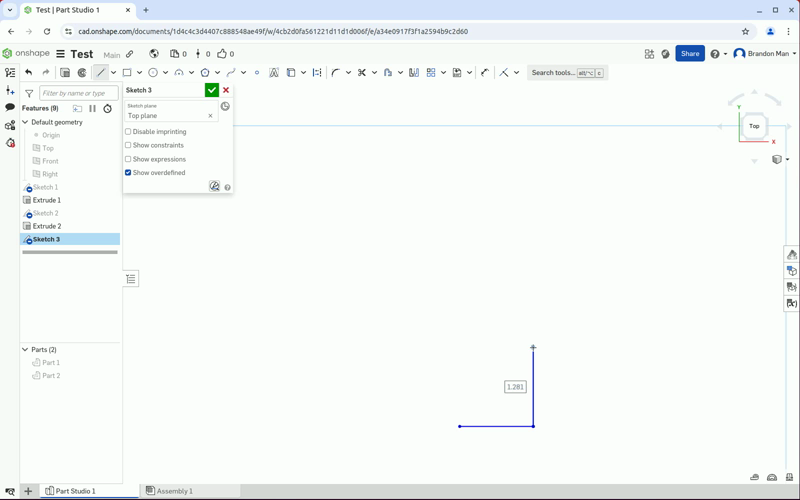
scroll(-6)
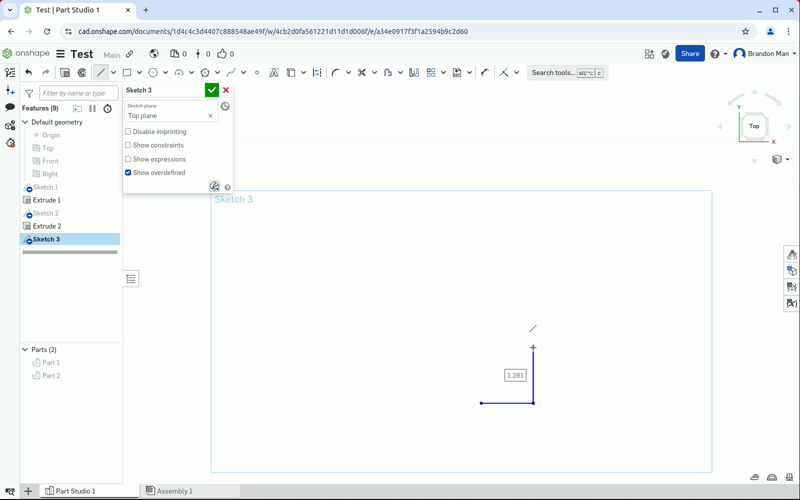
scroll(-6)
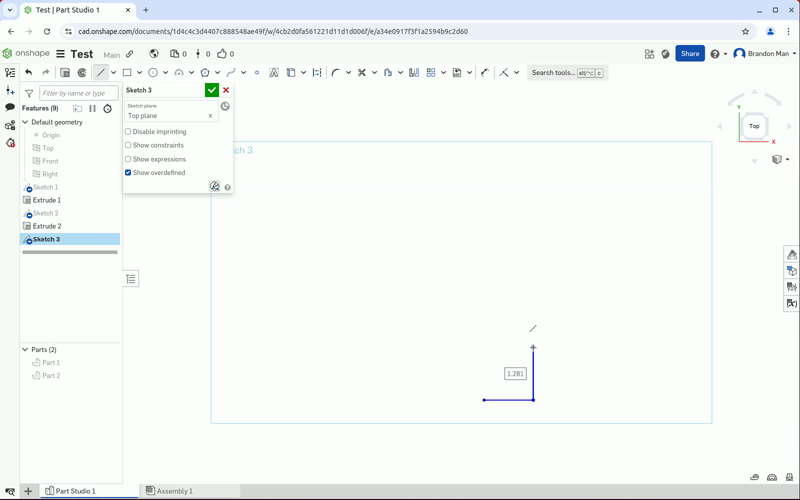
scroll(-6)
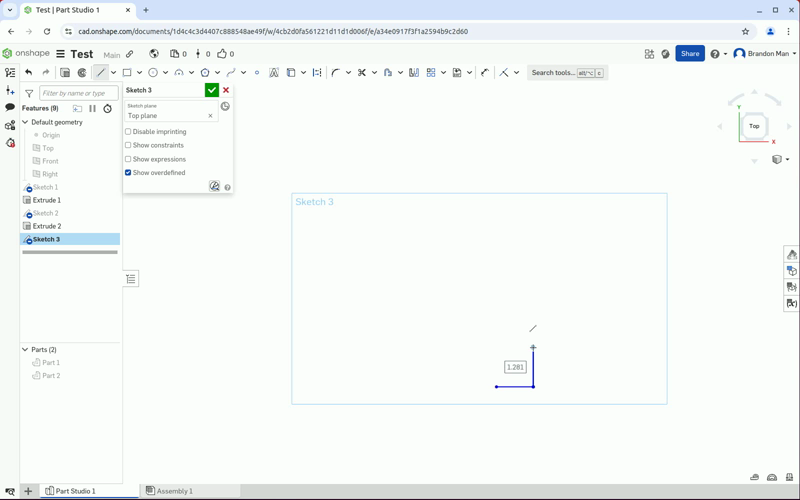
scroll(-6)
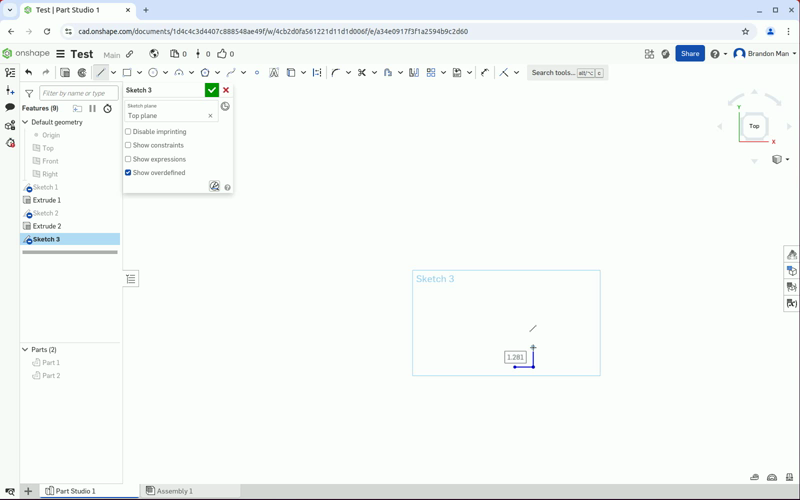
scroll(-6)
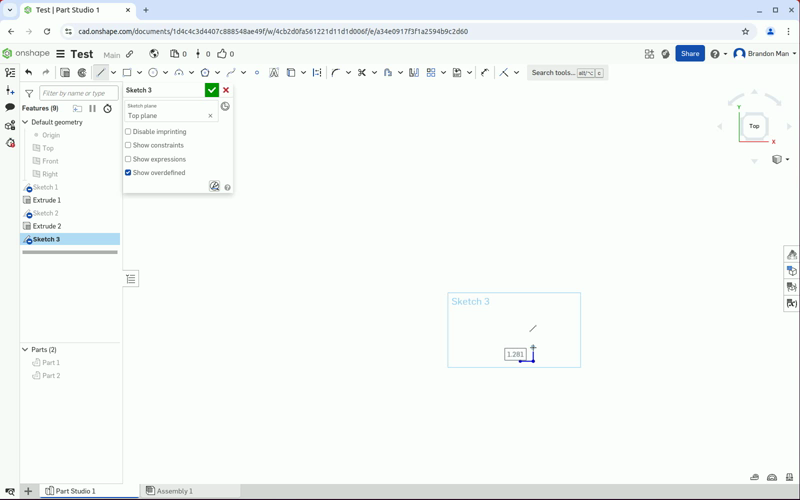
scroll(-6)
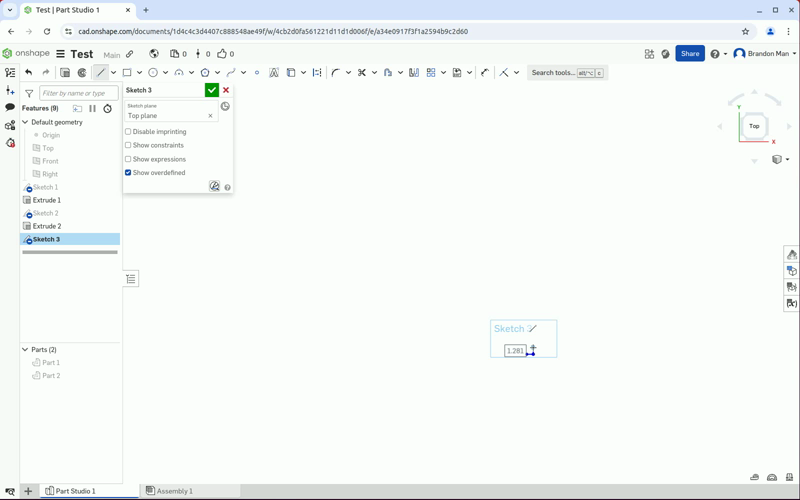
key_up(shift)
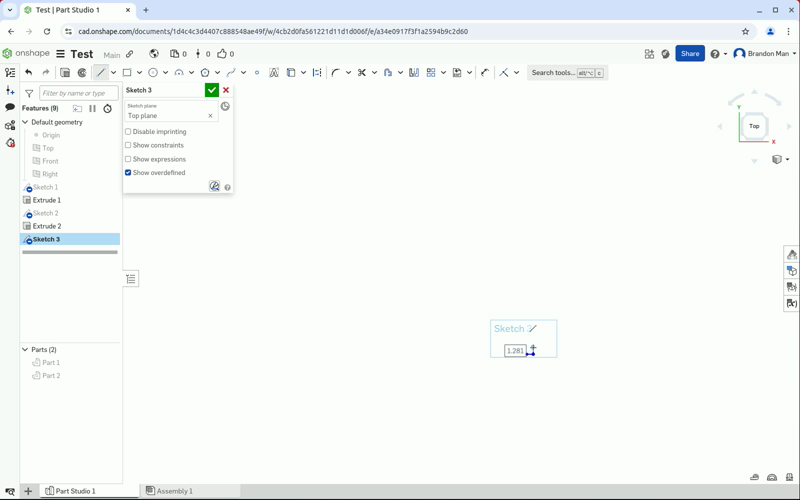
key_down(shift)
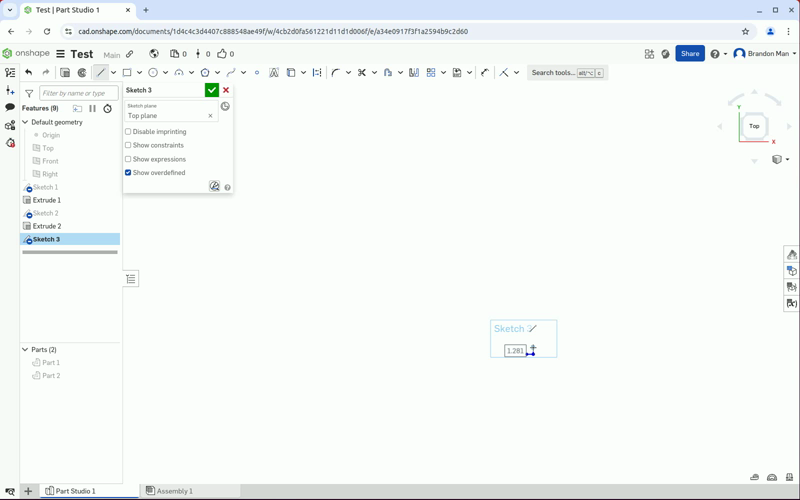
mouse_move(563, 347)
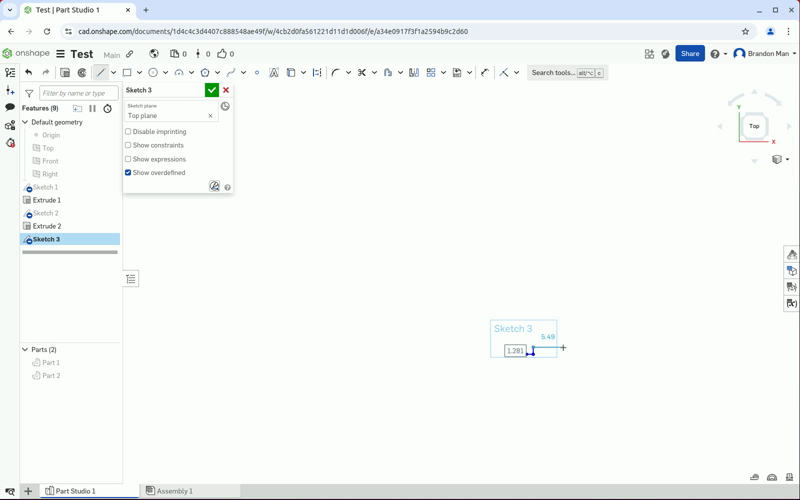
mouse_move(526, 347)
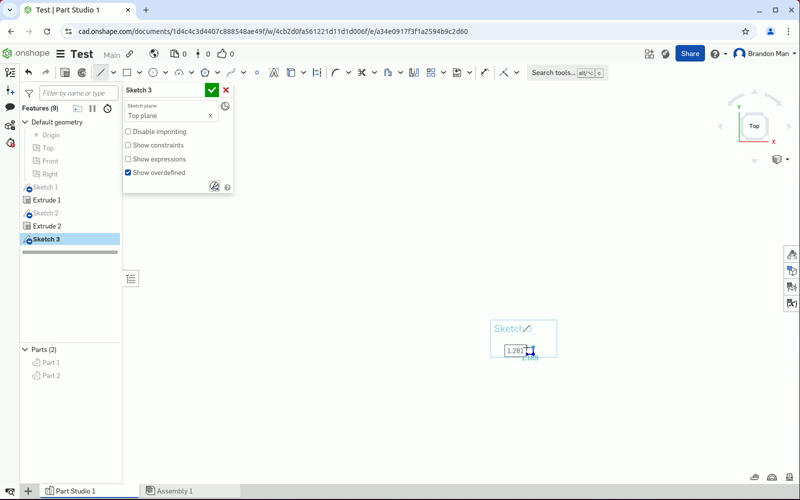
scroll(6)
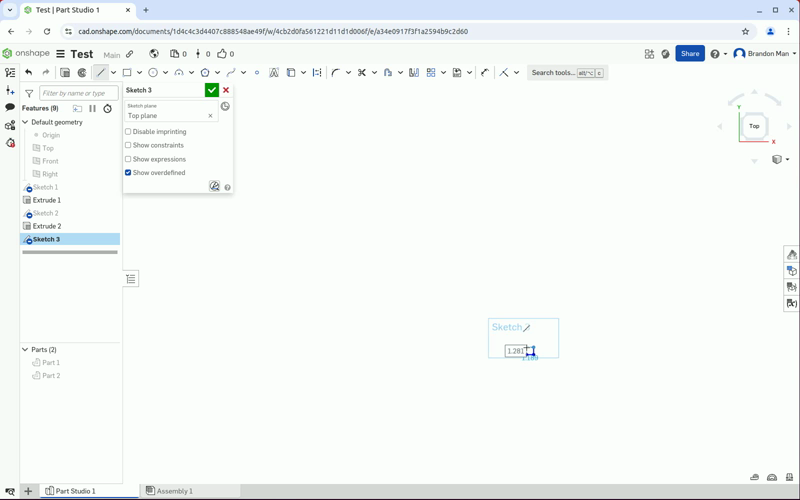
scroll(6)
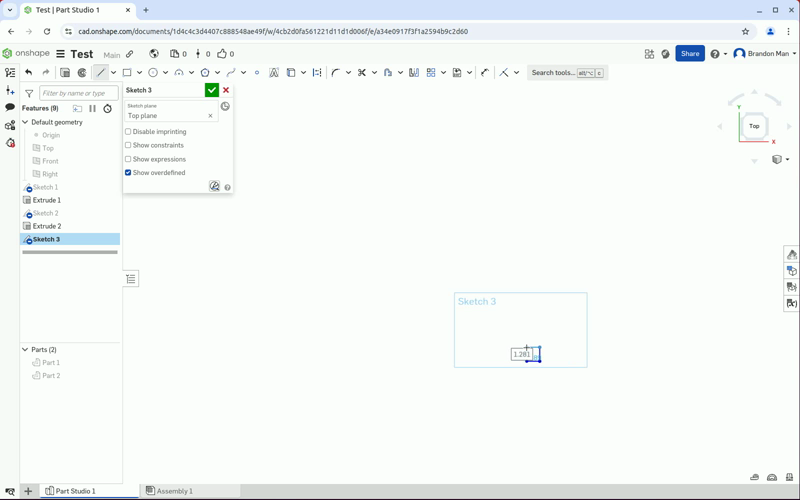
scroll(6)
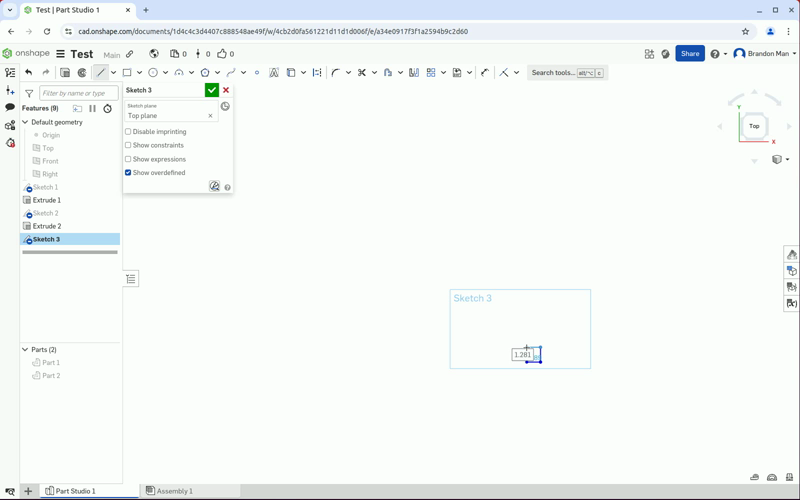
scroll(6)
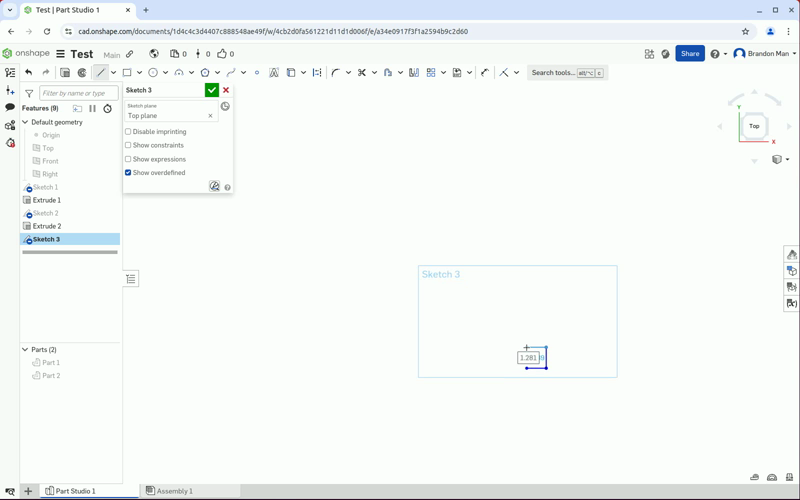
scroll(6)
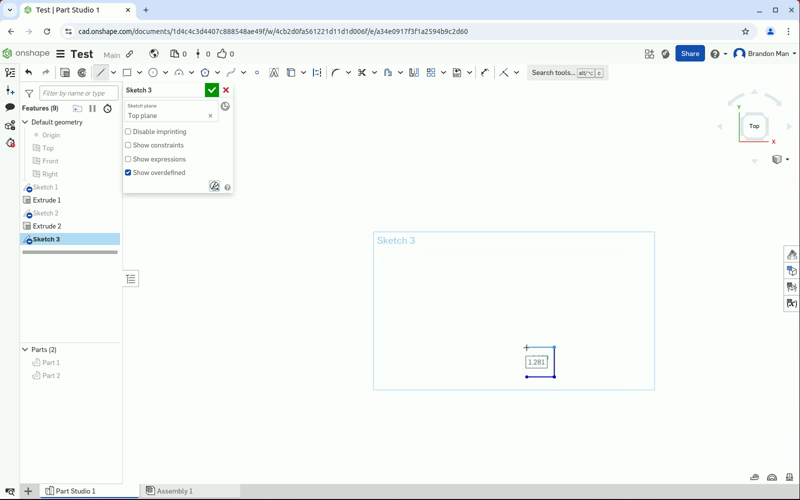
scroll(6)
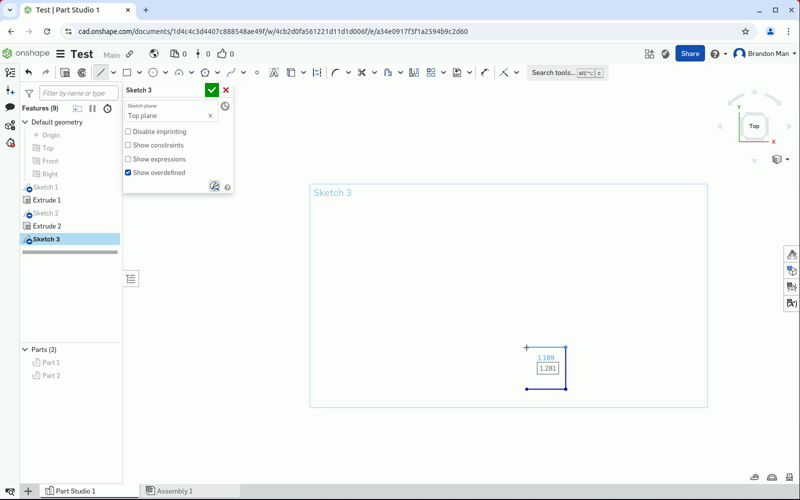
scroll(6)
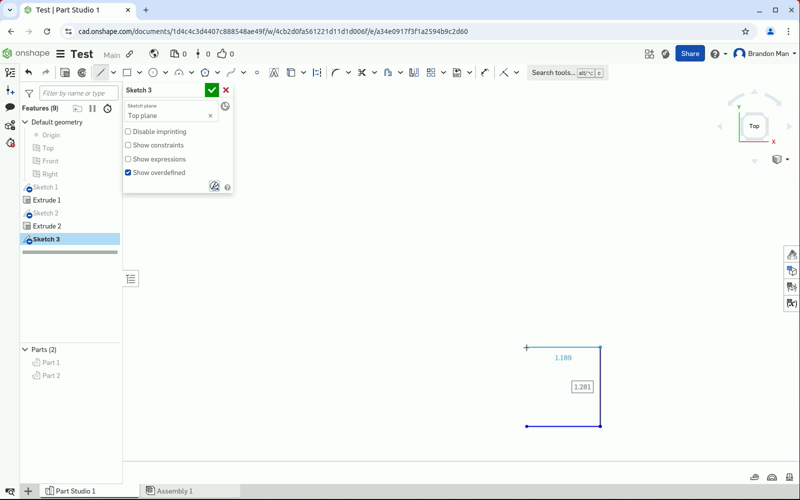
click(526, 347)
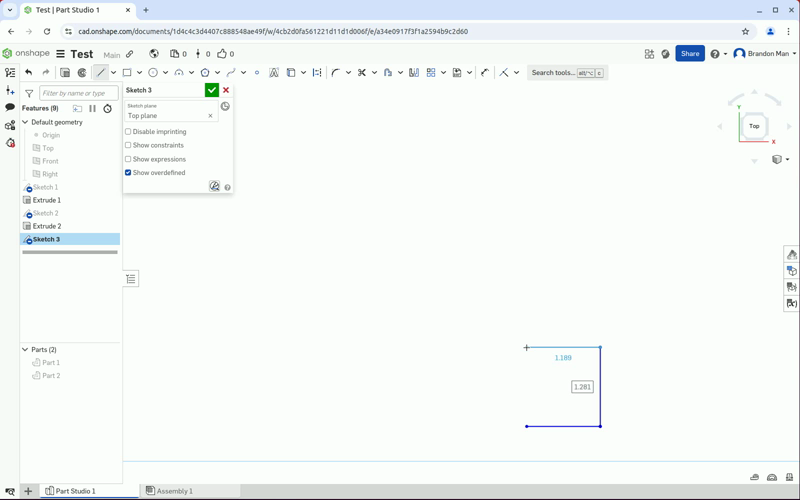
scroll(-6)
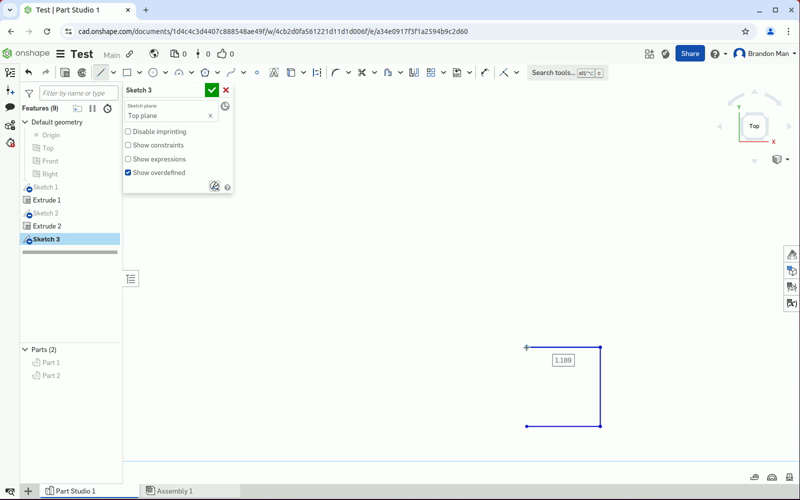
scroll(-6)
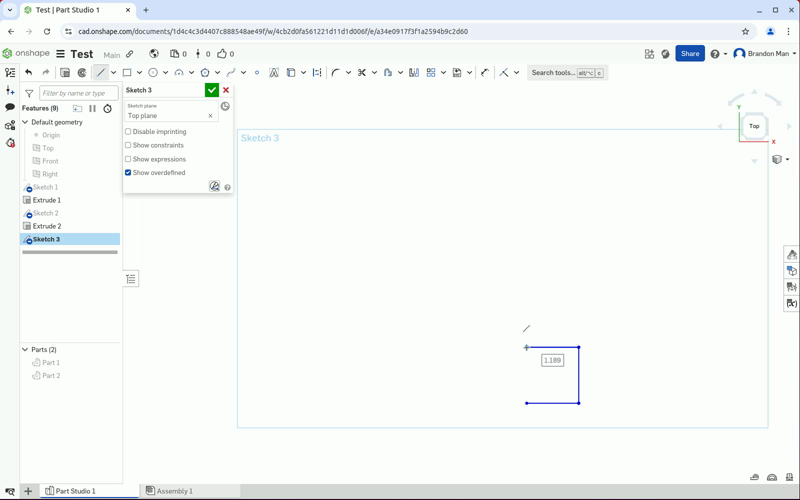
scroll(-6)
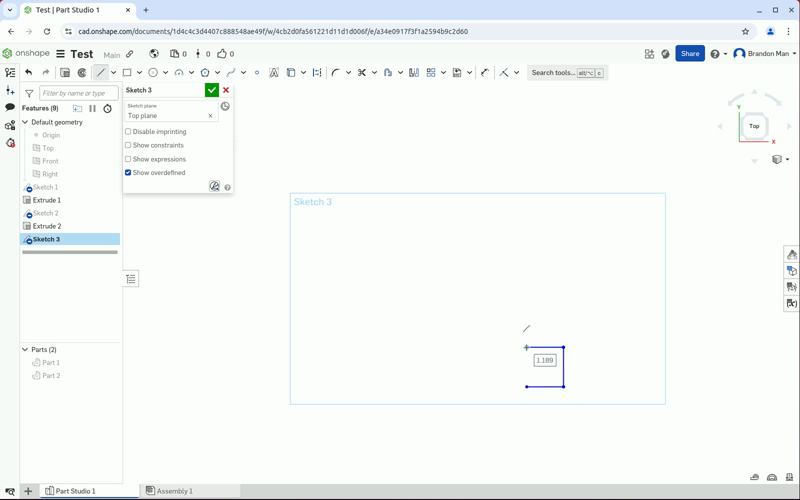
scroll(-6)
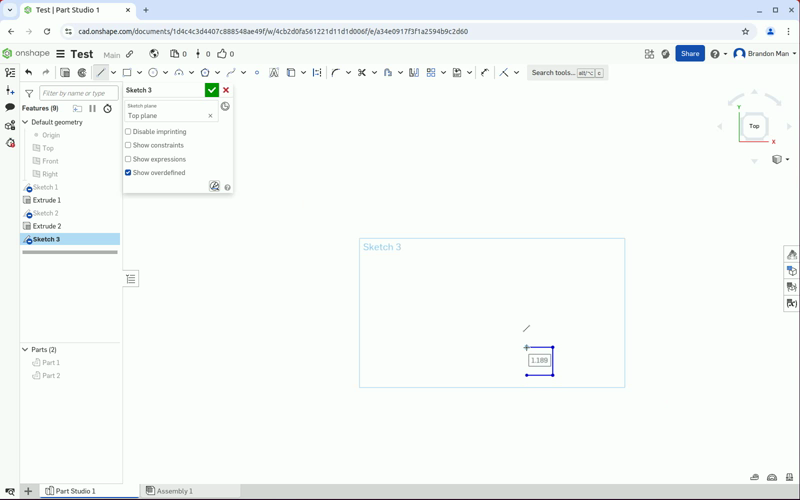
scroll(-6)
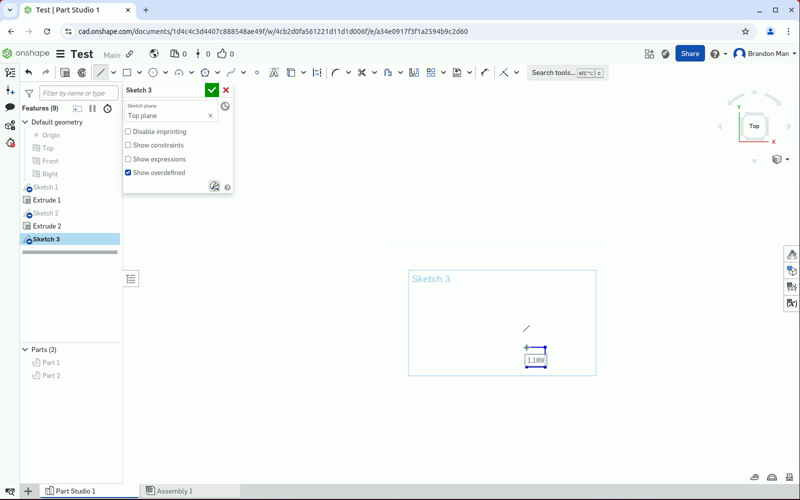
scroll(-6)
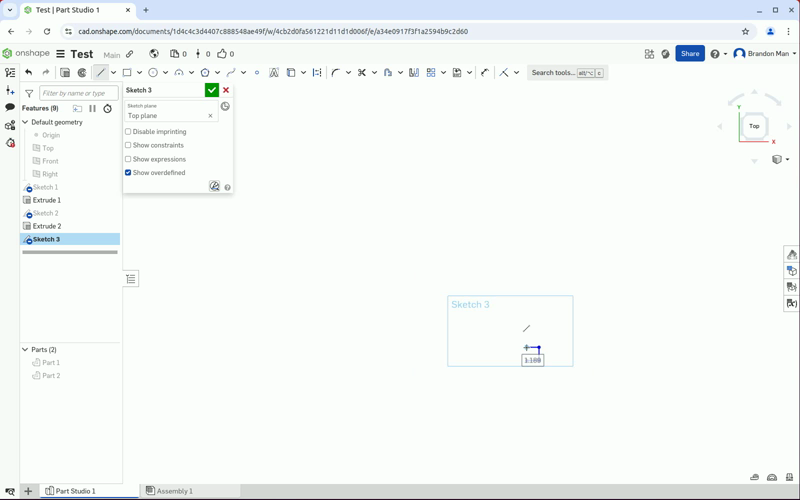
scroll(-6)
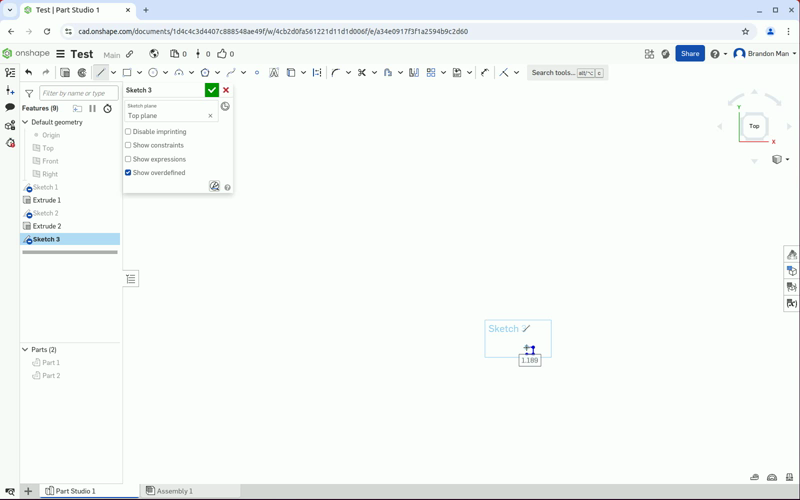
key_up(shift)
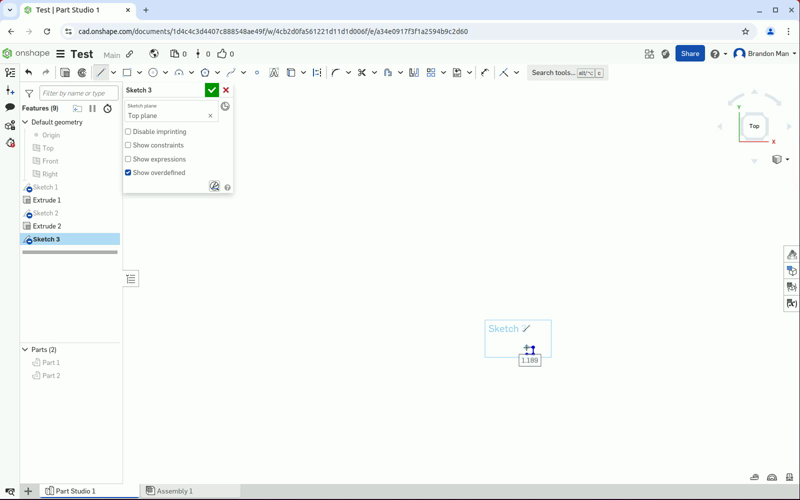
mouse_move(556, 347)
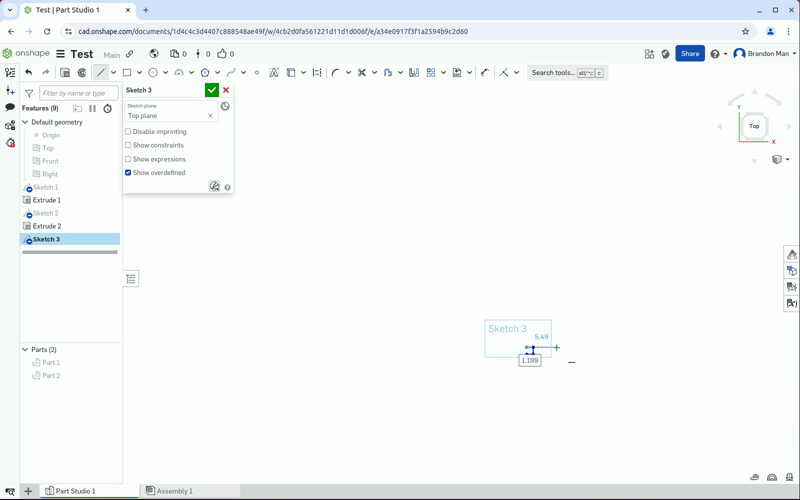
key_down(shift)
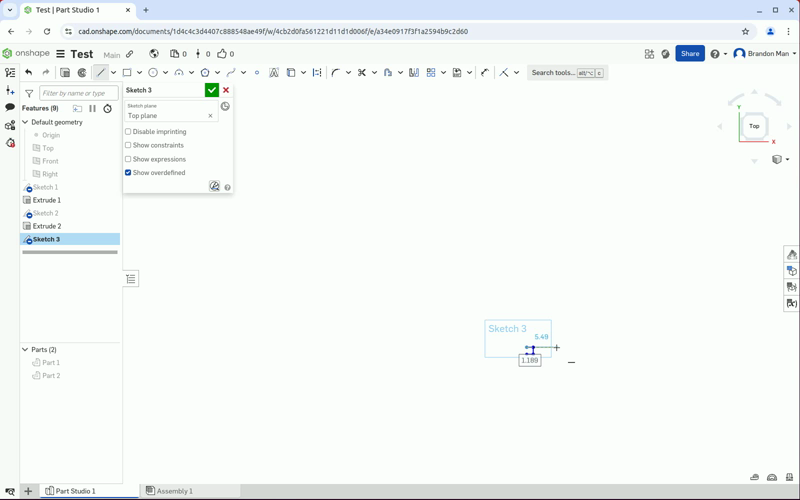
mouse_move(526, 354)
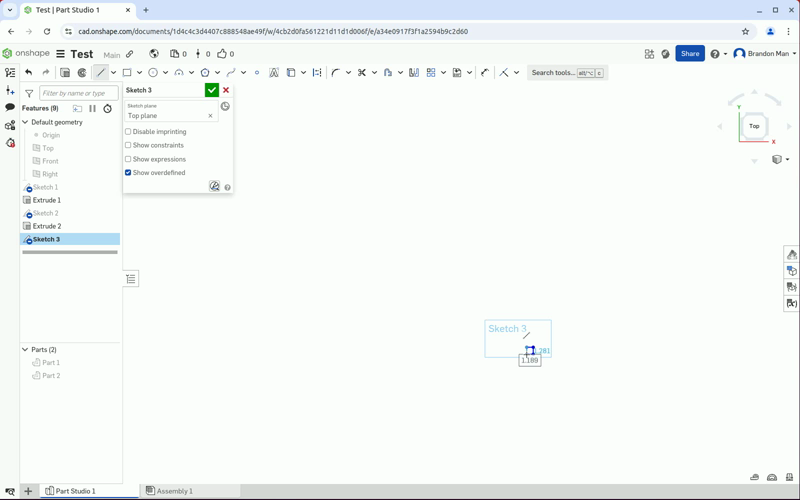
scroll(6)
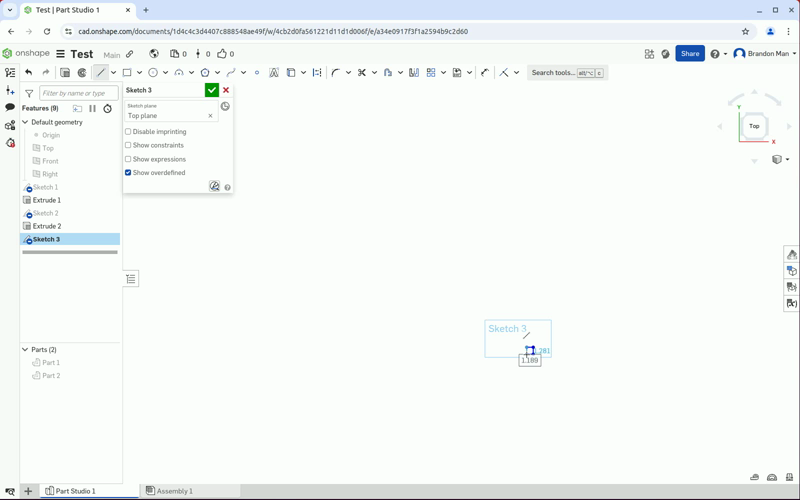
scroll(6)
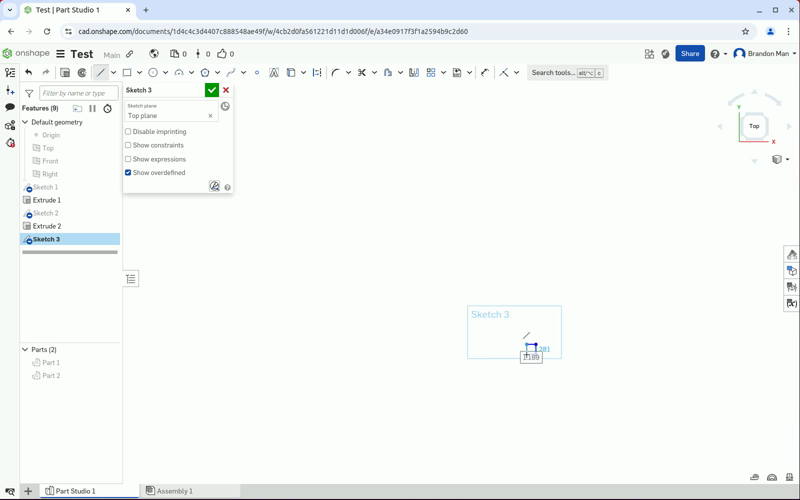
scroll(6)
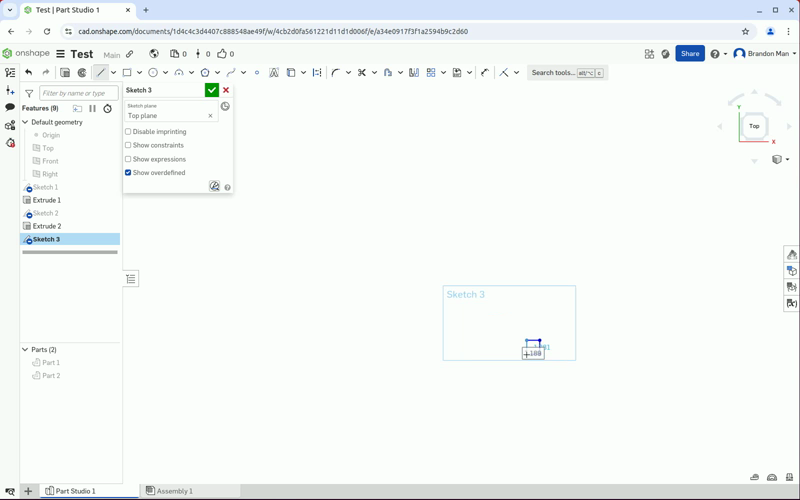
scroll(6)
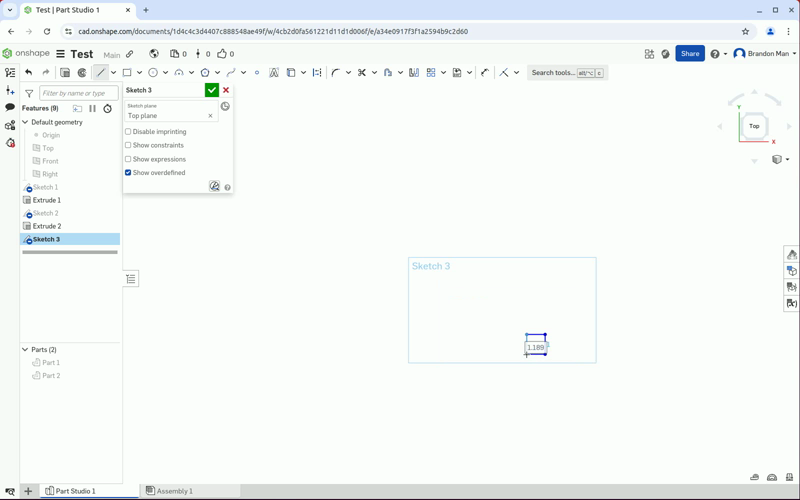
scroll(6)
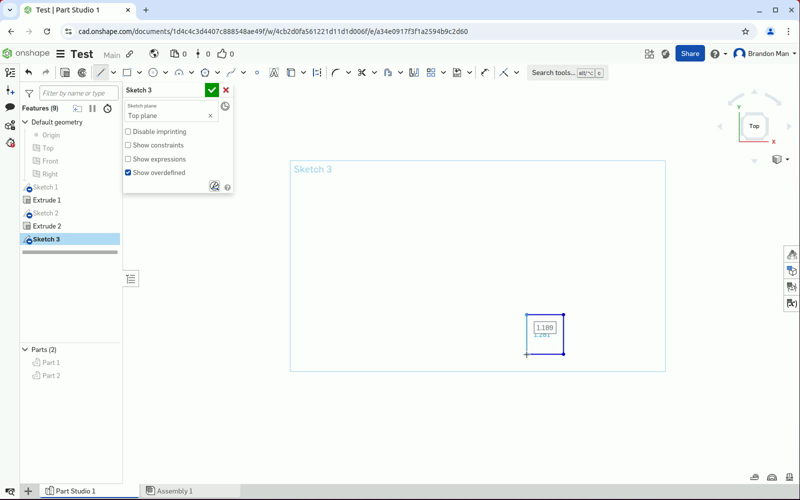
scroll(6)
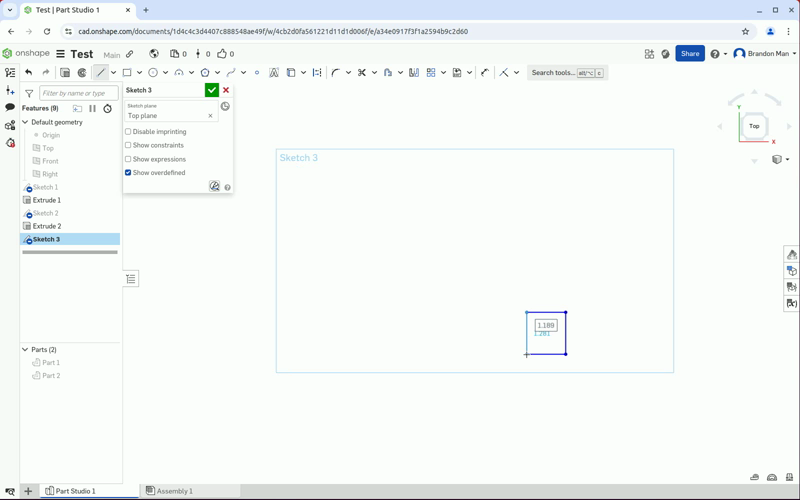
scroll(6)
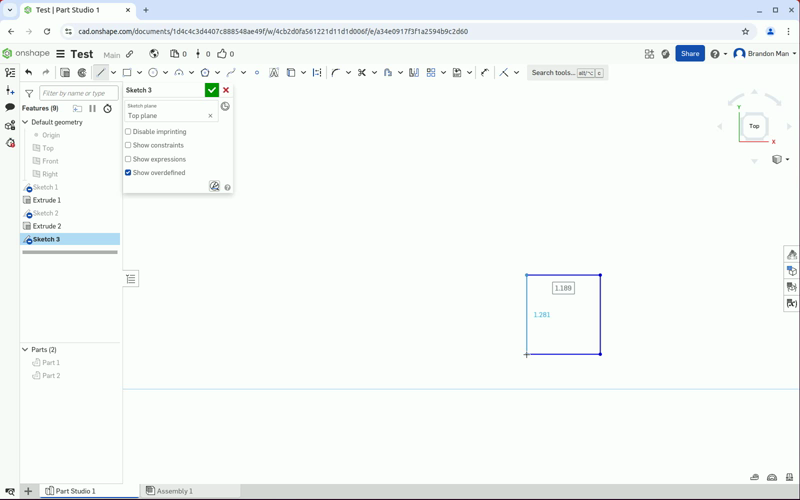
key_up(shift)
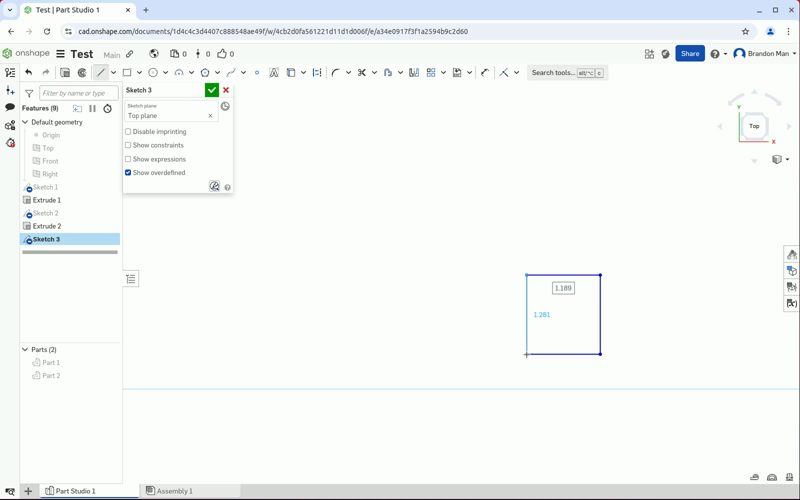
click(526, 354)
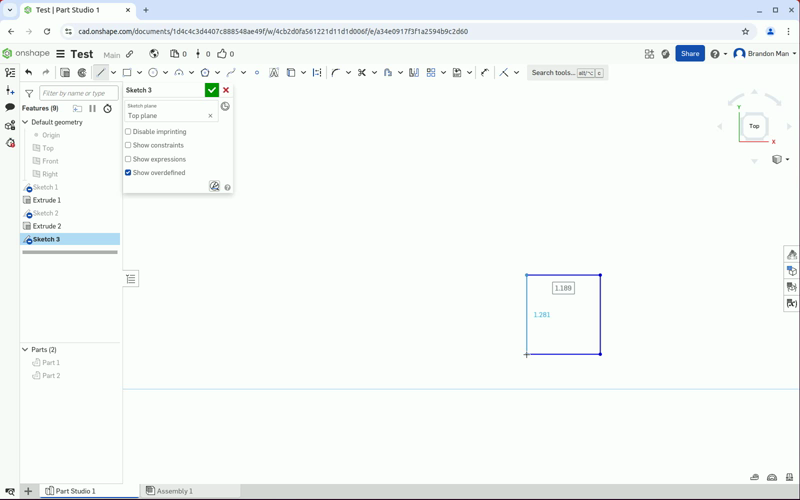
scroll(-6)
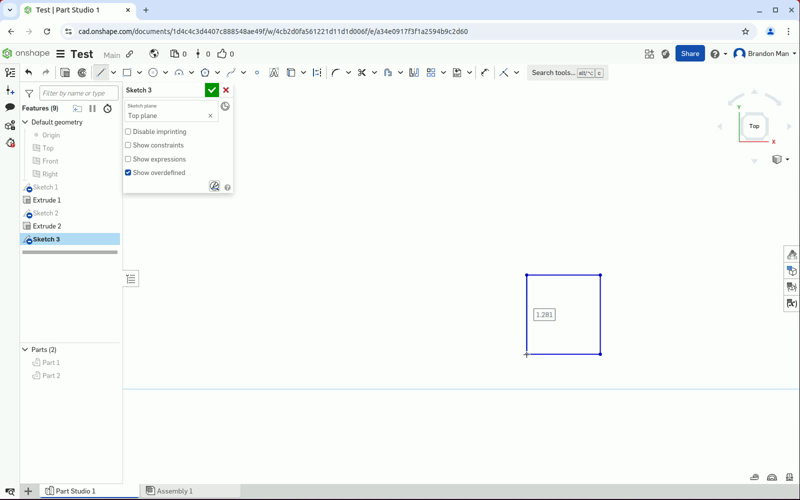
scroll(-6)
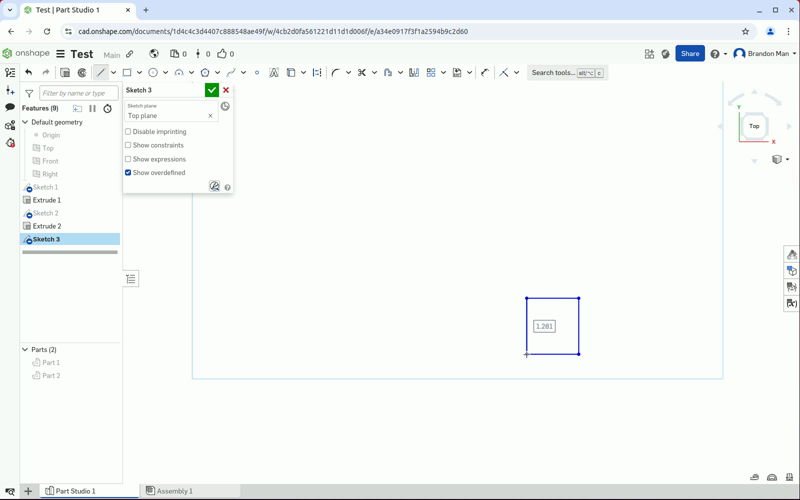
scroll(-6)
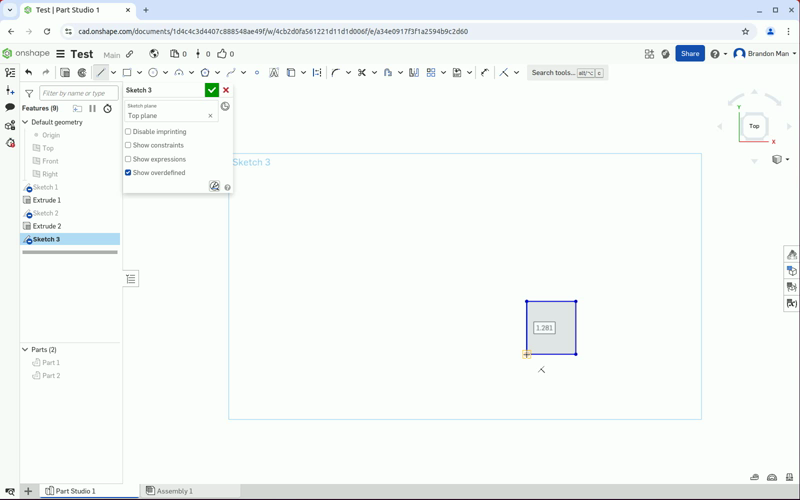
scroll(-6)
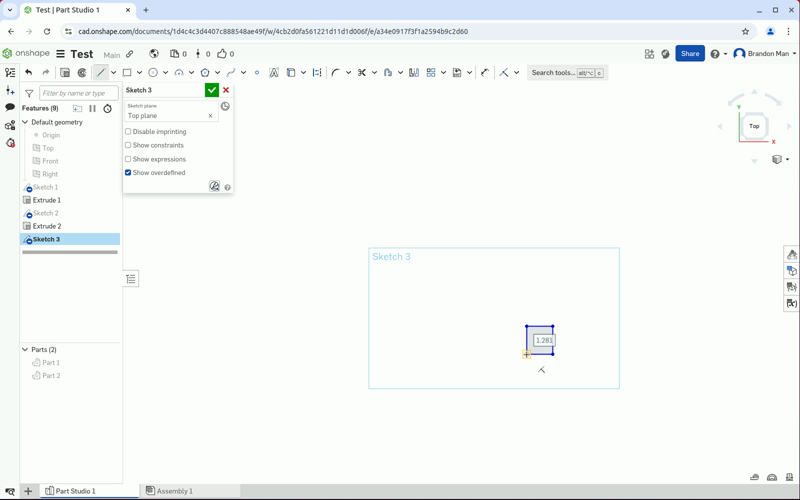
scroll(-6)
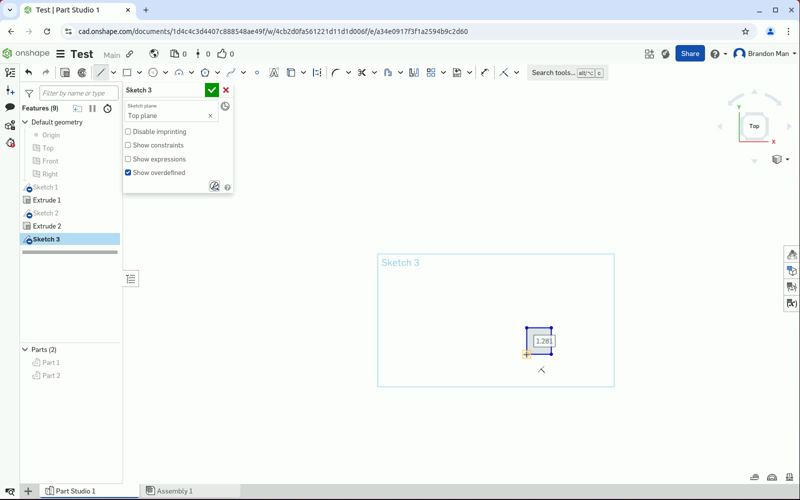
scroll(-6)
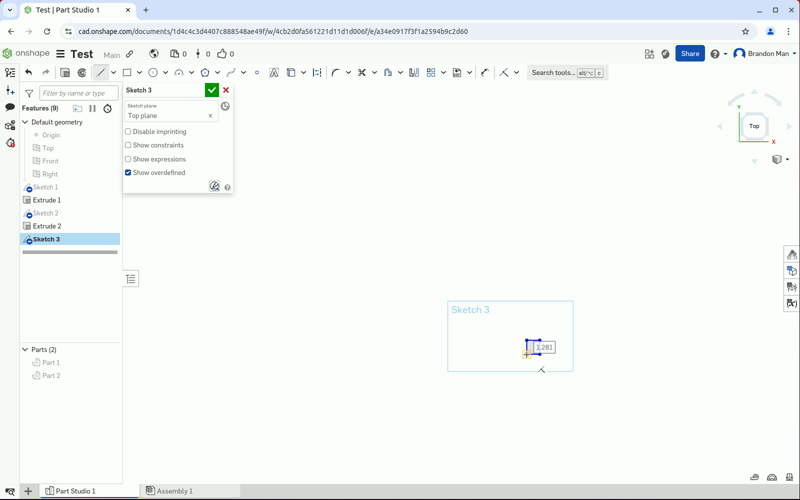
scroll(-6)
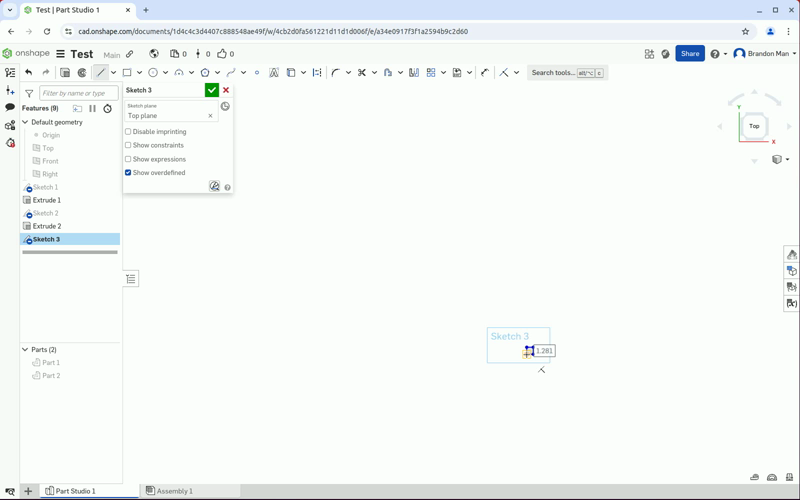
key(esc)
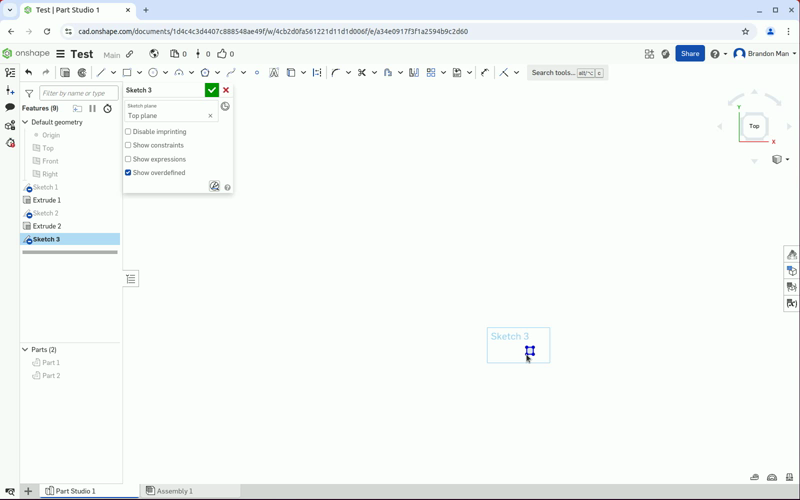
mouse_move(528, 347)
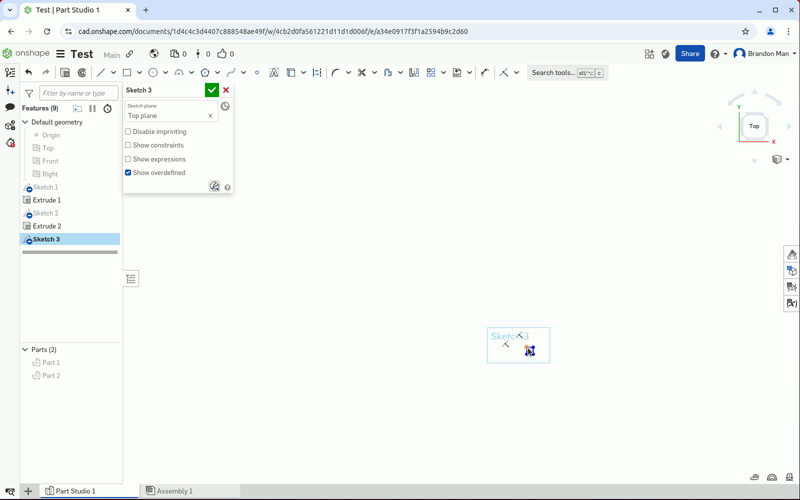
scroll(6)
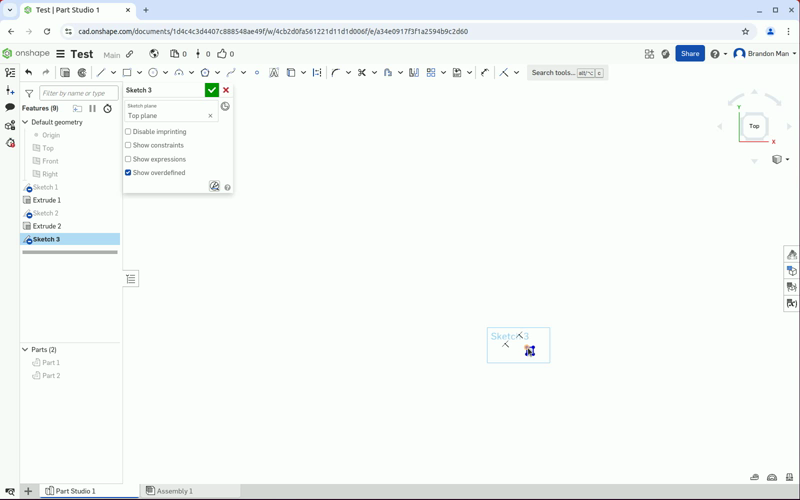
scroll(6)
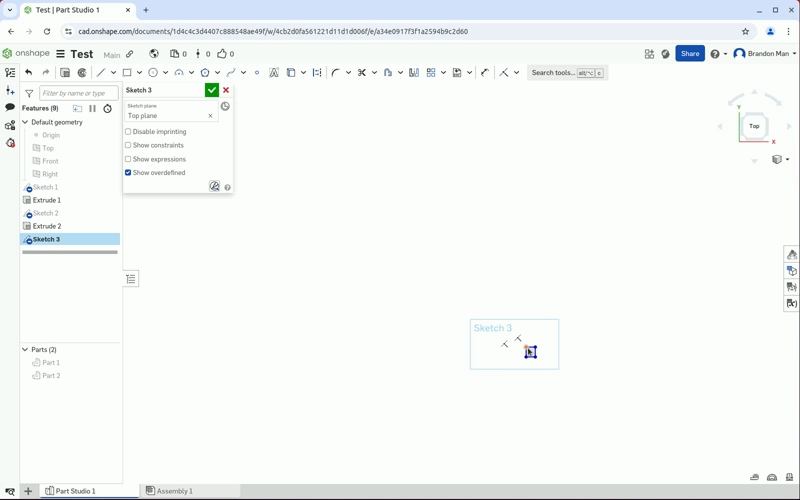
scroll(6)
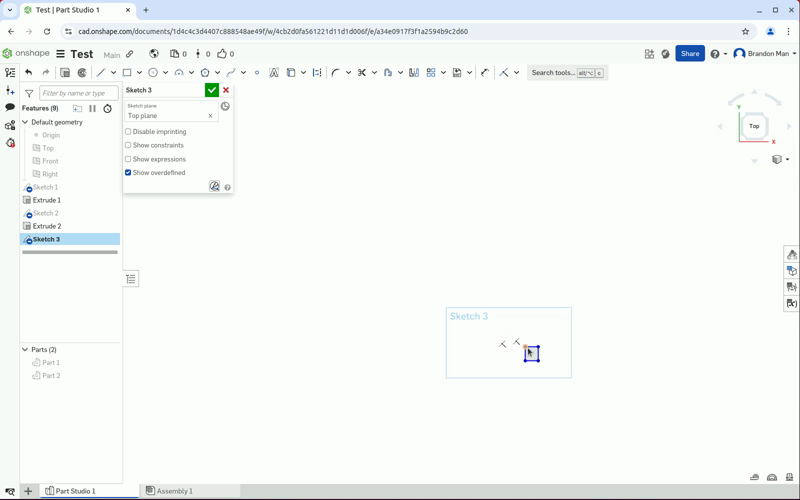
scroll(6)
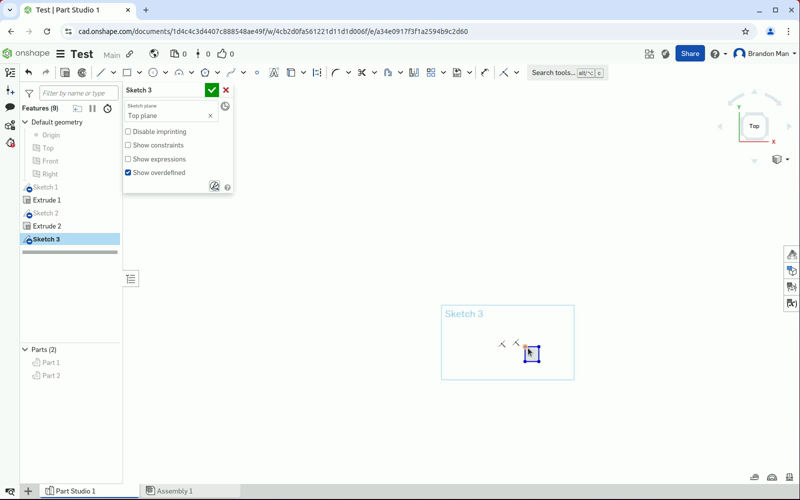
scroll(6)
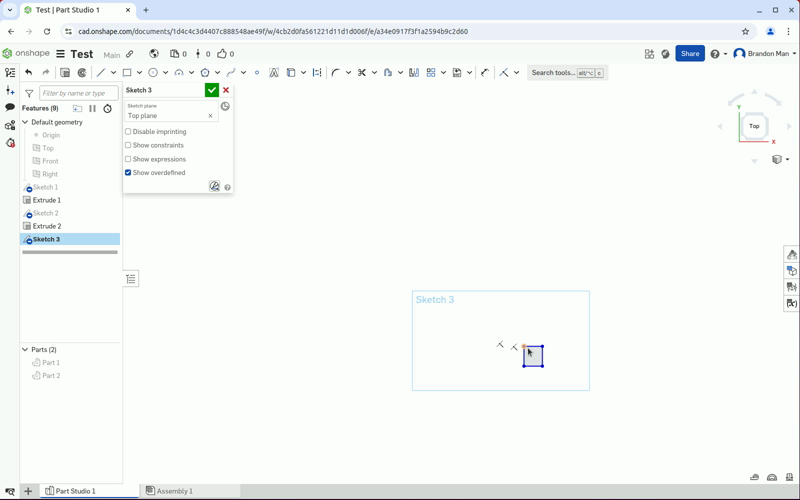
scroll(6)
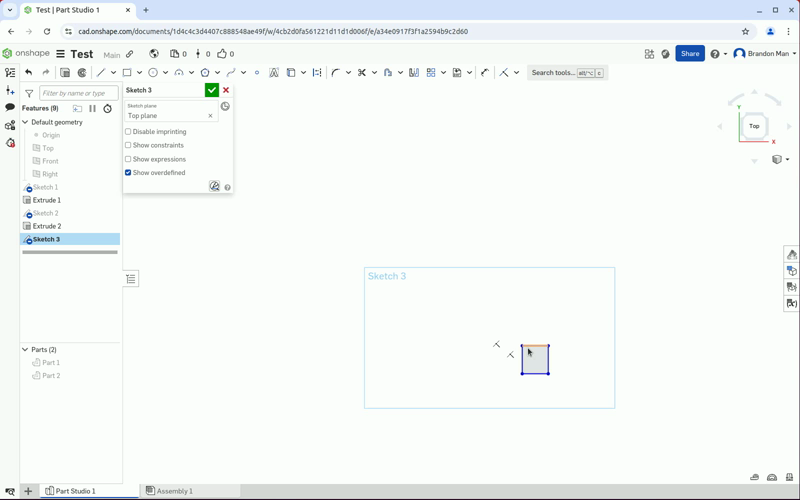
scroll(6)
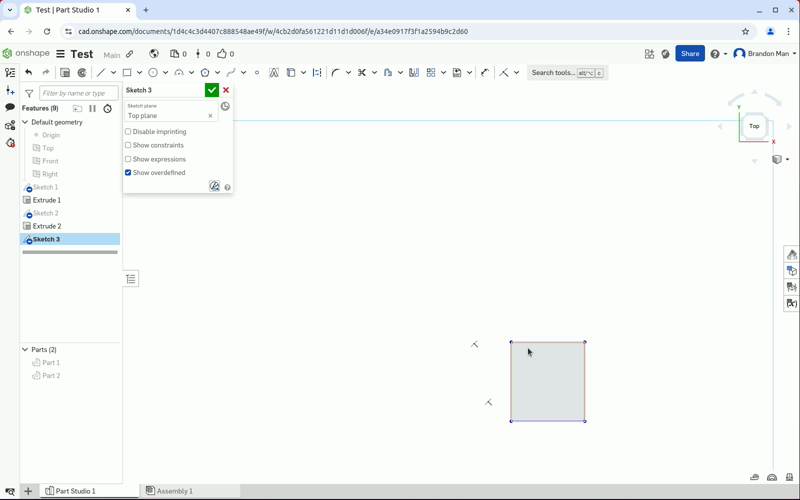
click(528, 347)
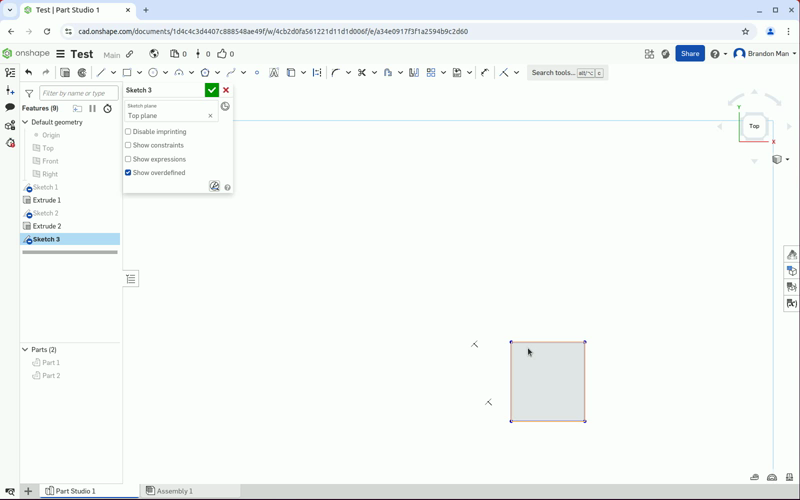
scroll(-6)
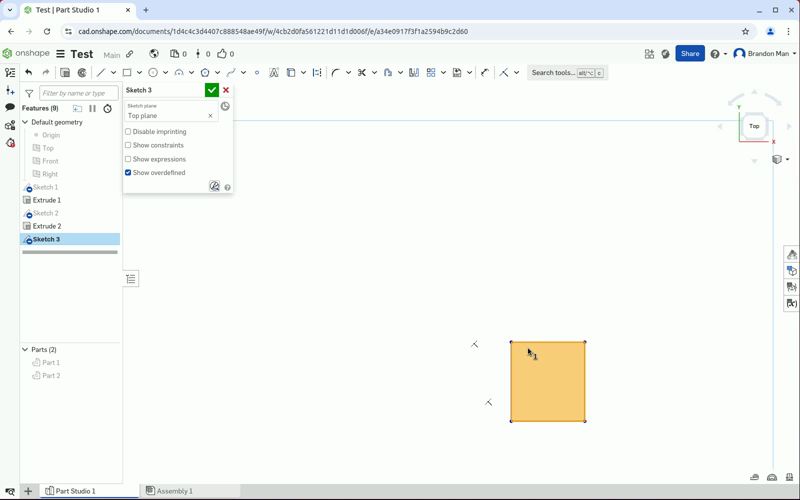
scroll(-6)
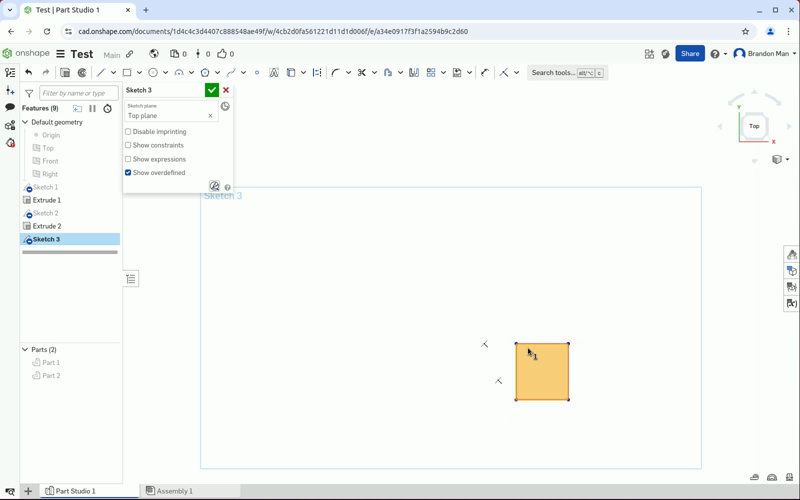
scroll(-6)
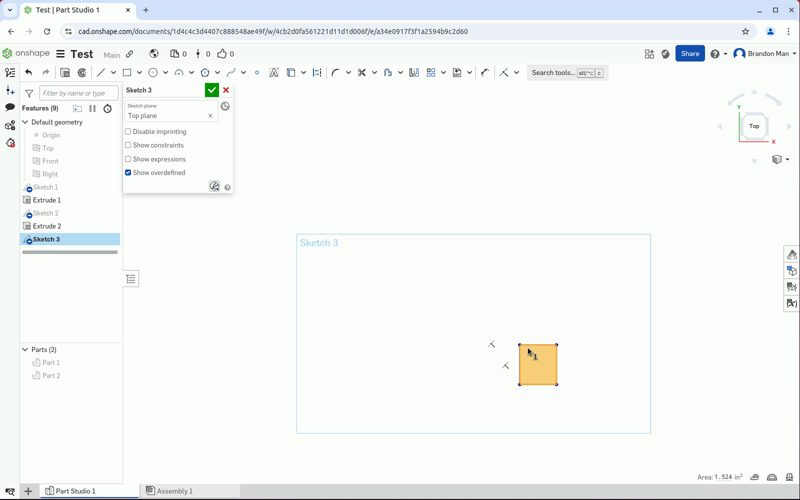
scroll(-6)
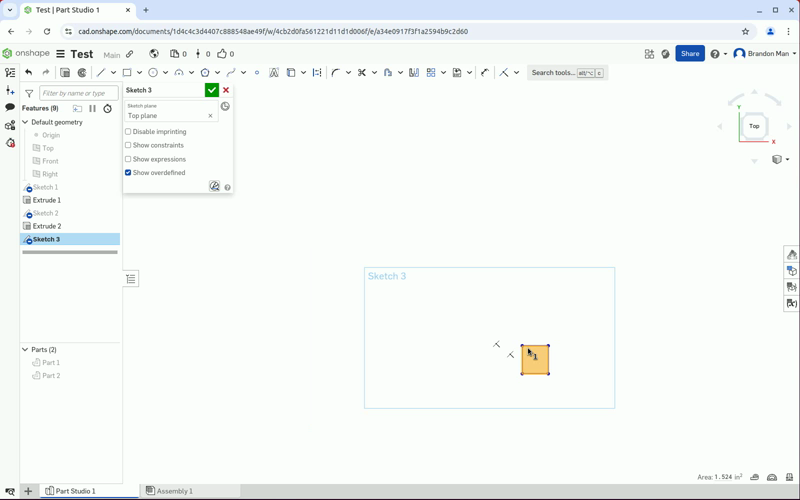
scroll(-6)
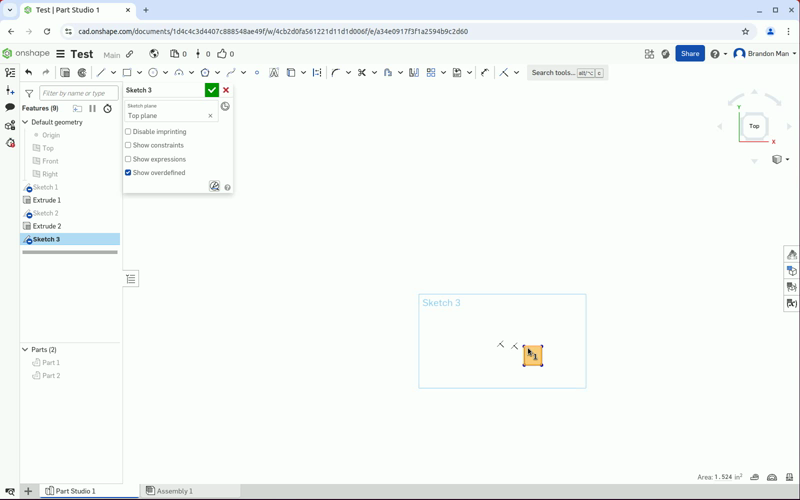
scroll(-6)
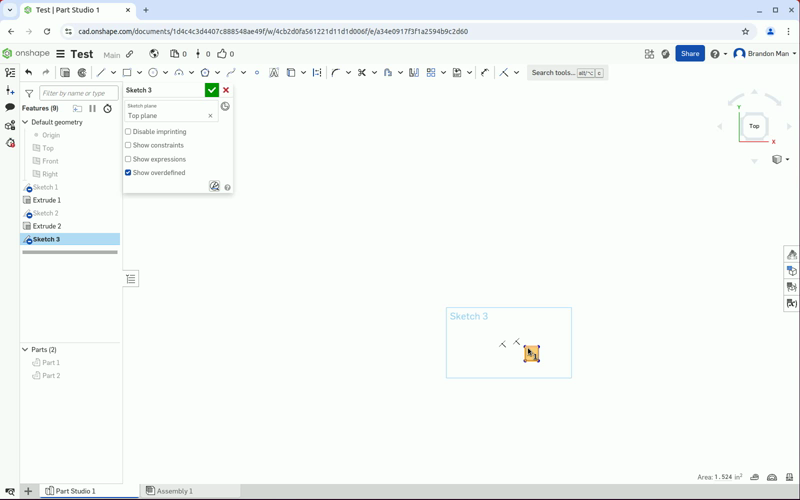
scroll(-6)
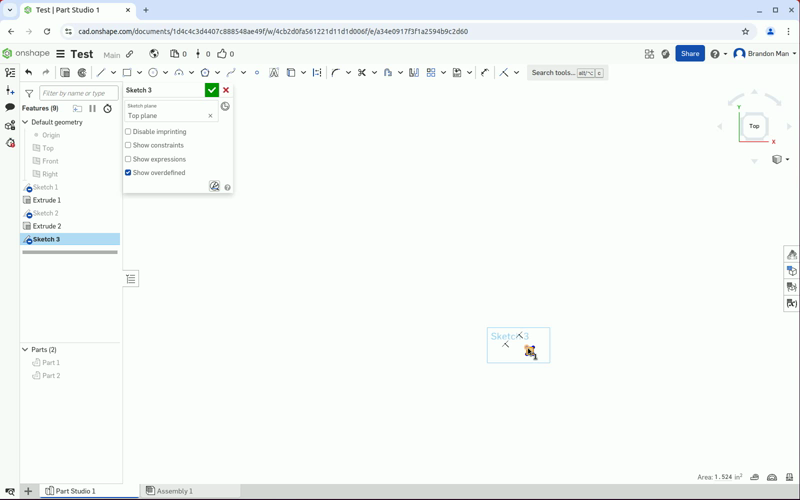
mouse_move(73, 352)
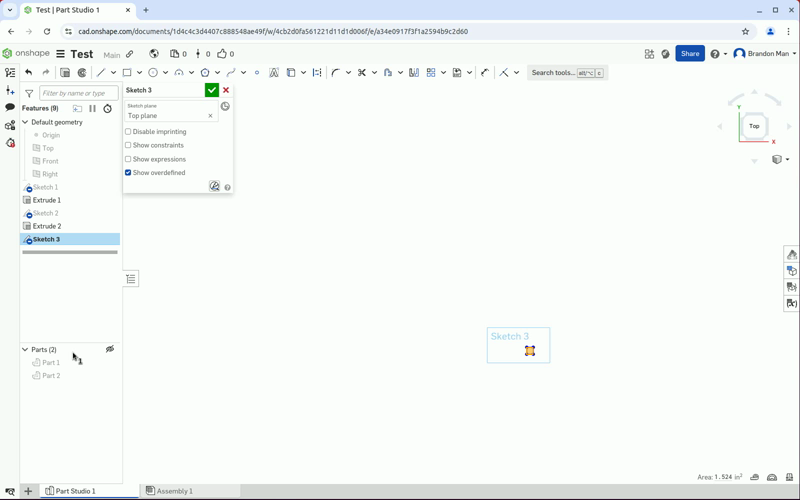
key(shift+y)
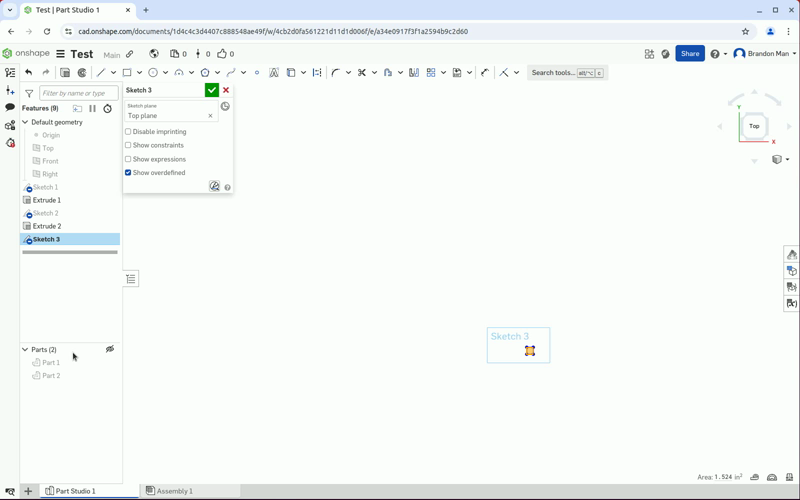
key(shift+e)
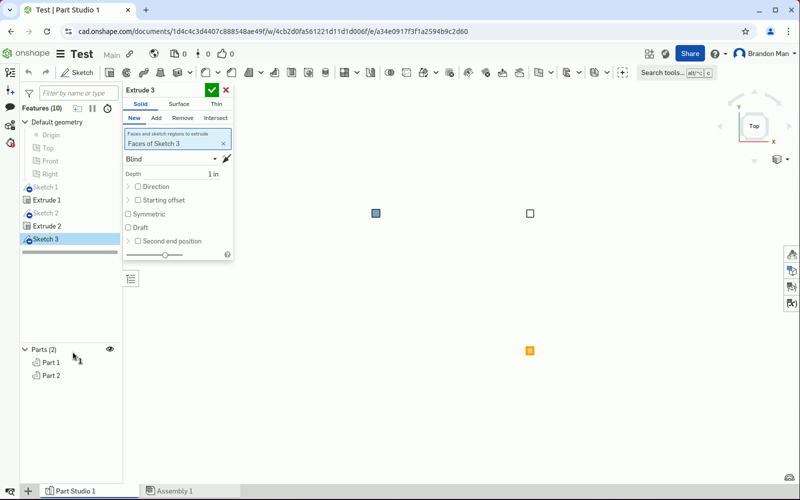
mouse_move(143, 106)
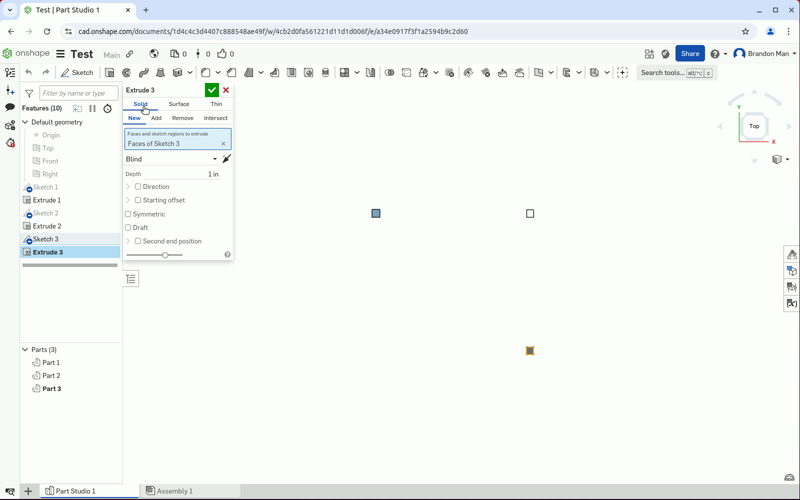
click(143, 106)
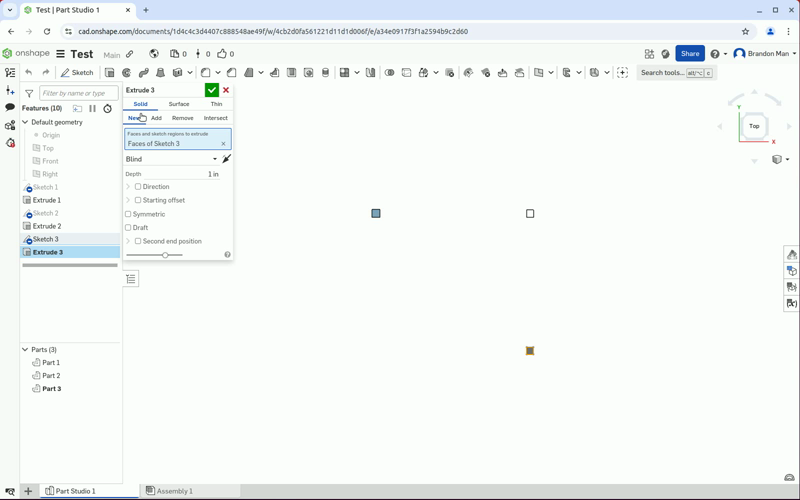
mouse_move(137, 120)
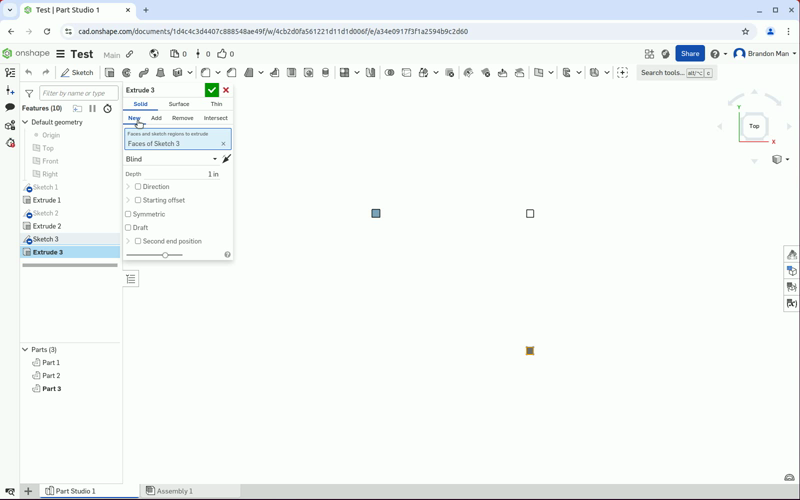
click(137, 120)
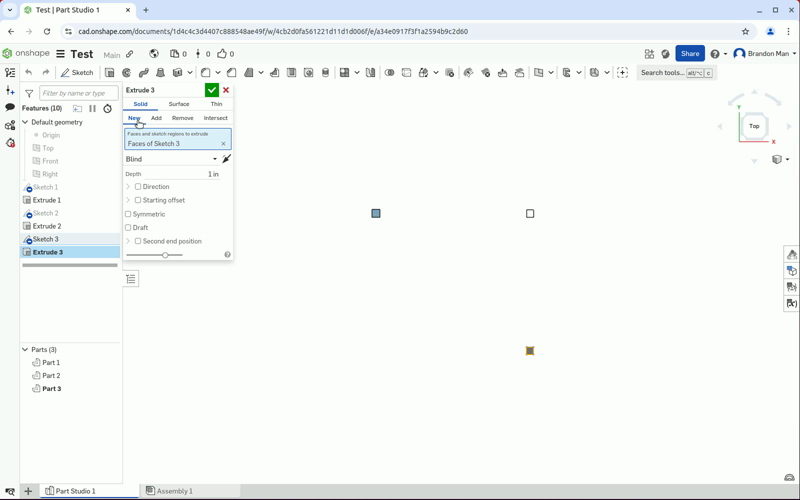
key(tab, 4)
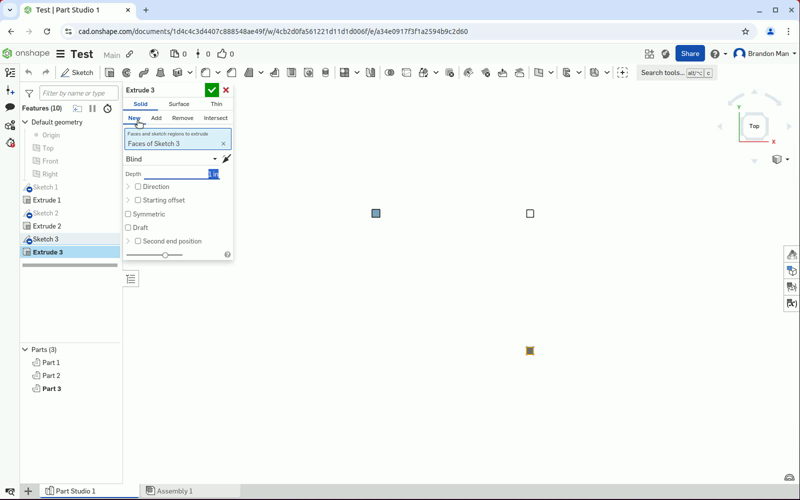
text(22.145)
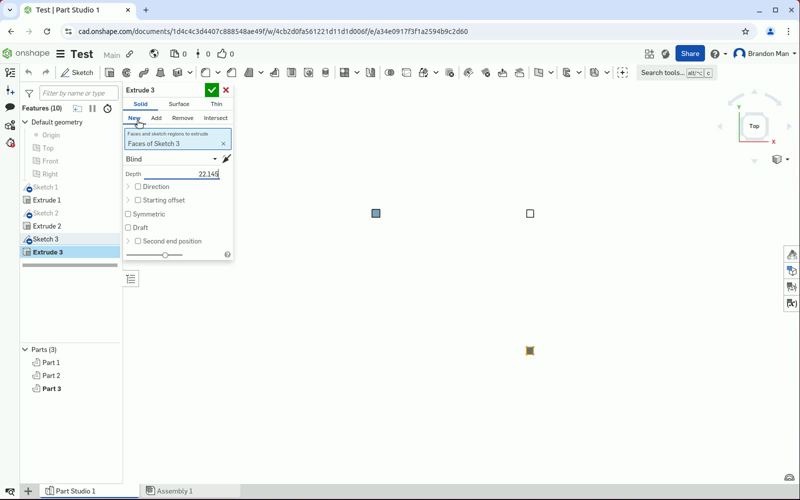
key(enter)
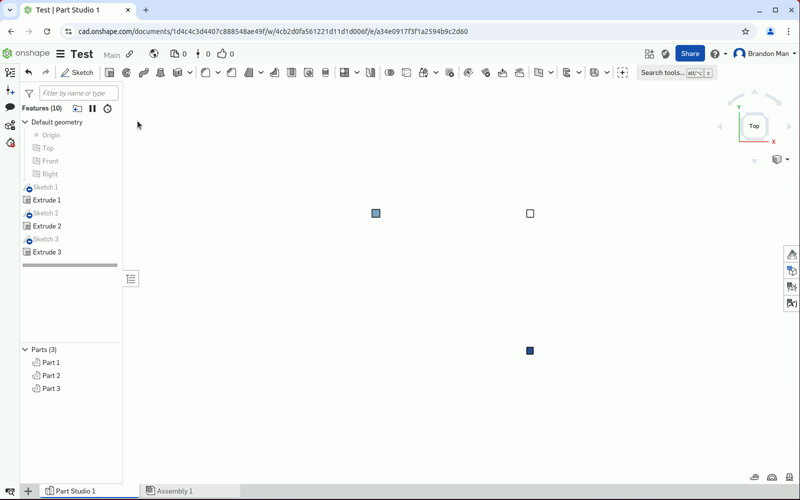
key(shift+h)
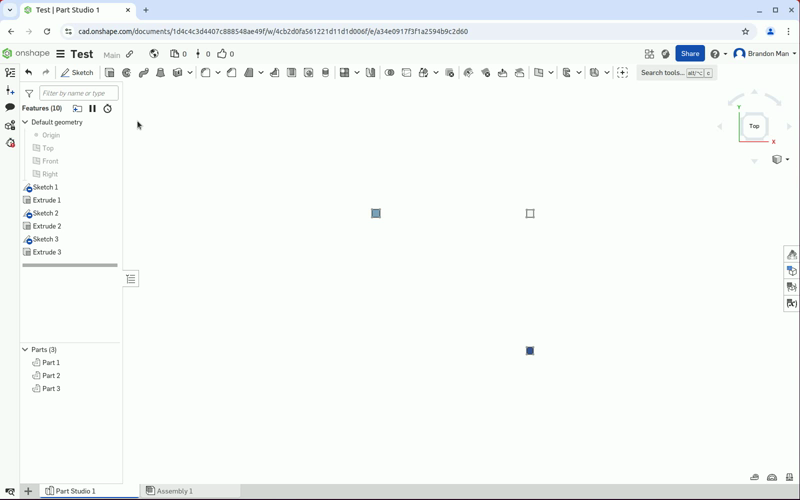
key(shift+h)
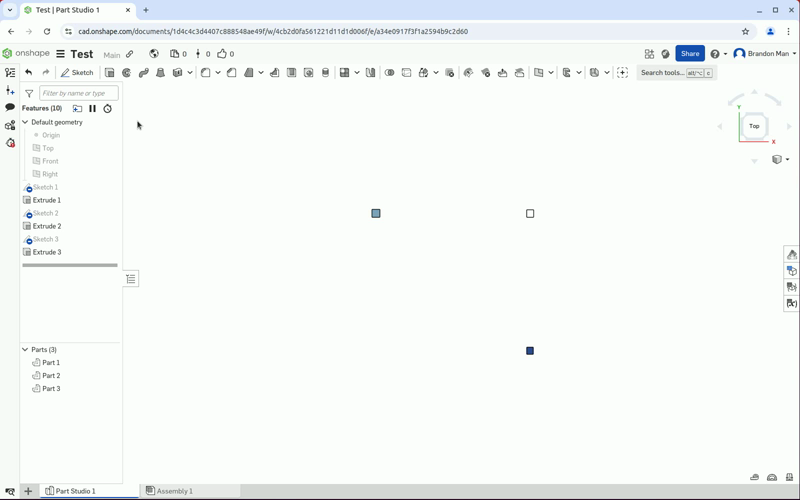
mouse_move(73, 189)
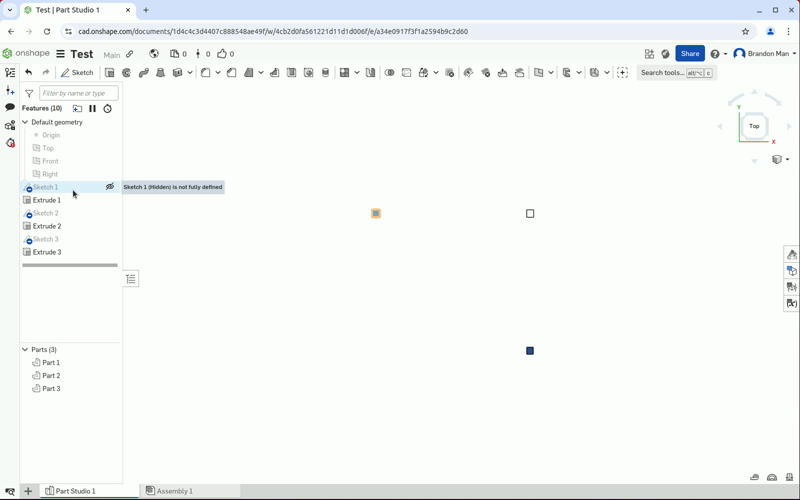
click(73, 189)
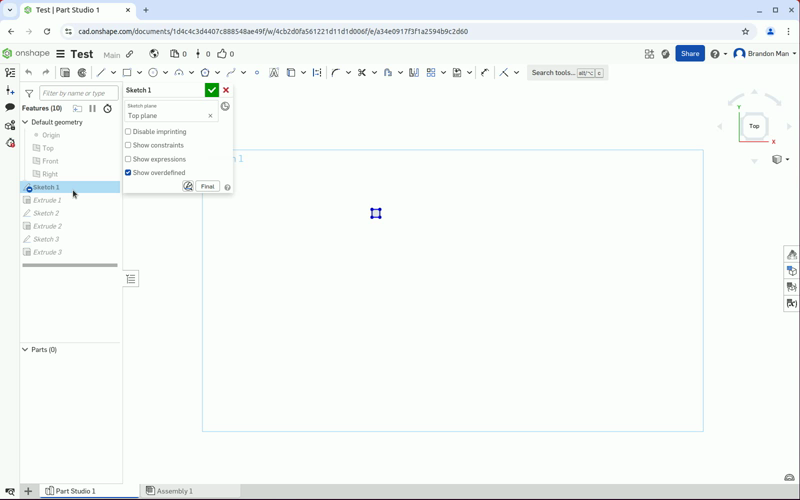
mouse_move(229, 92)
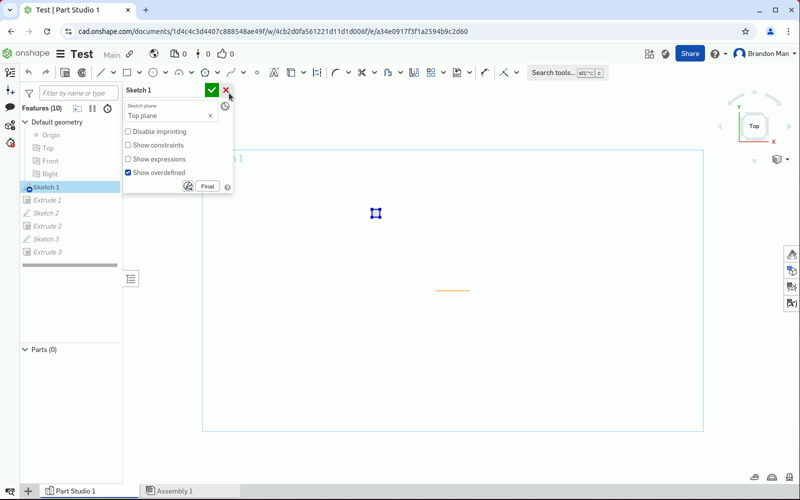
click(229, 92)
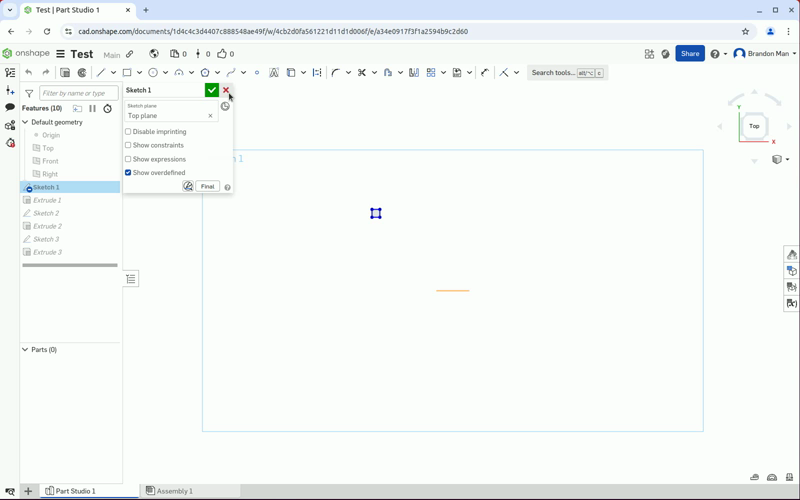
key(shift+s)
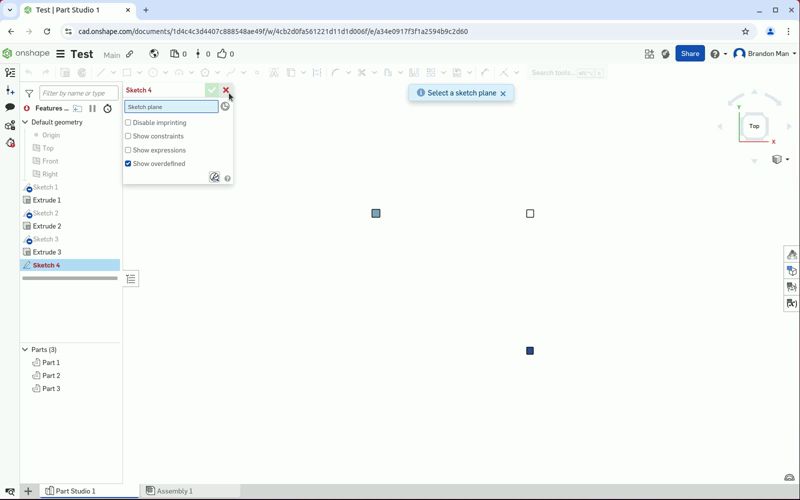
mouse_move(73, 150)
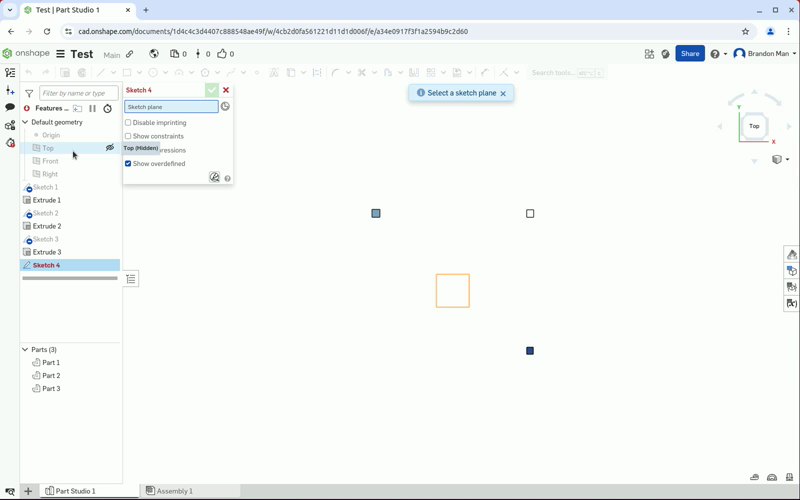
click(73, 150)
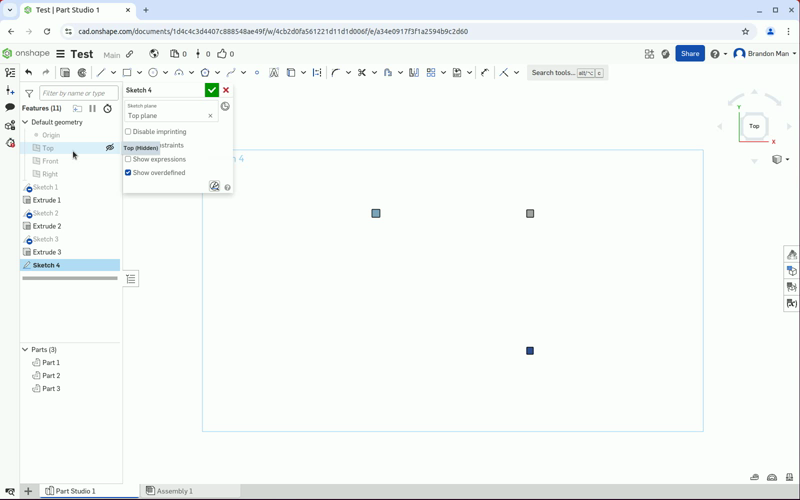
mouse_move(73, 352)
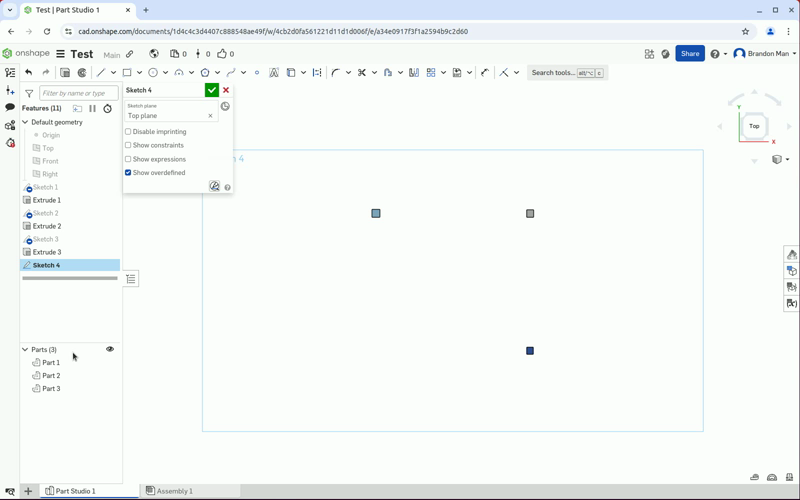
key(y)
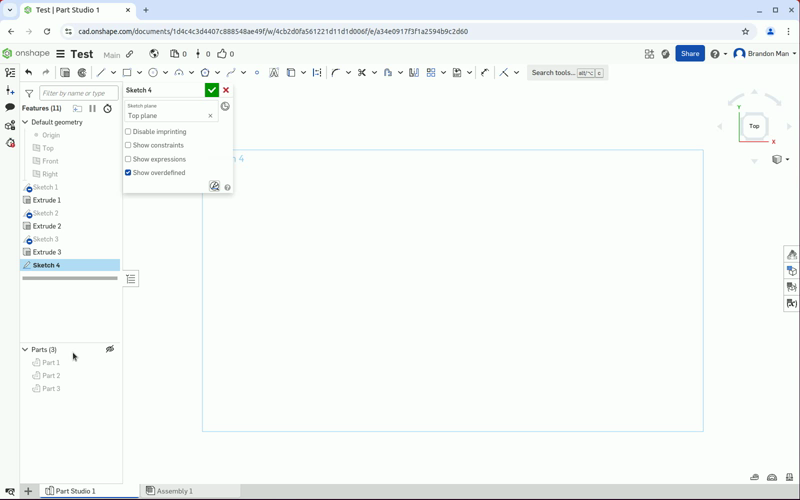
key(l)
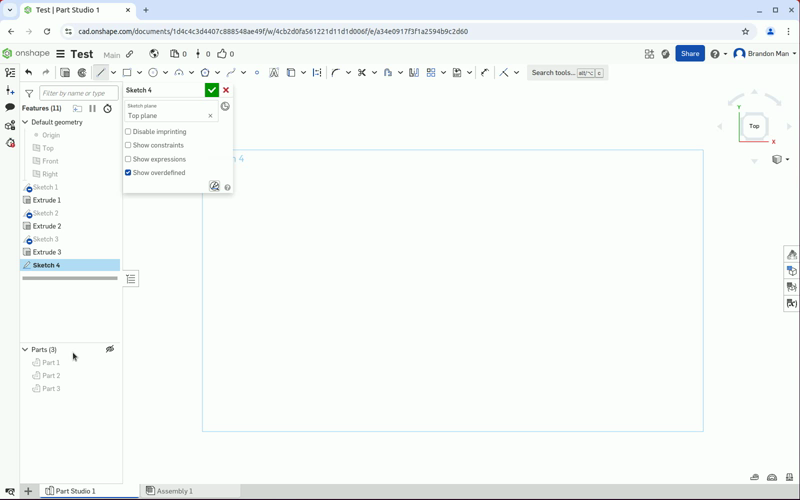
key_down(shift)
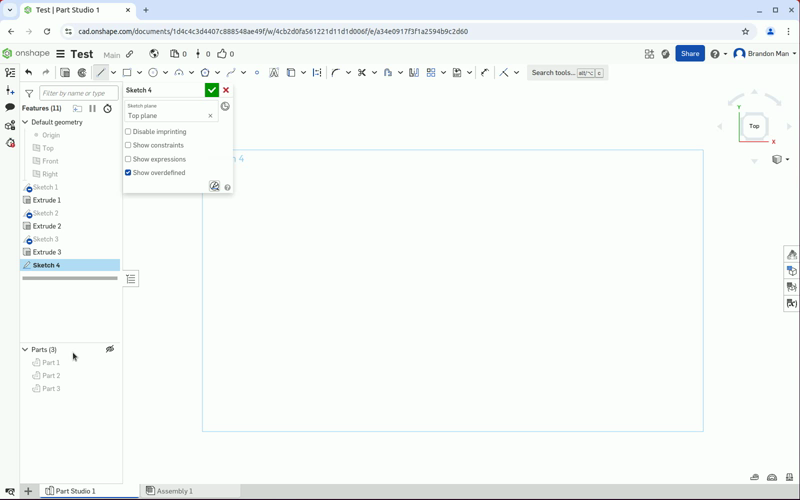
mouse_move(389, 354)
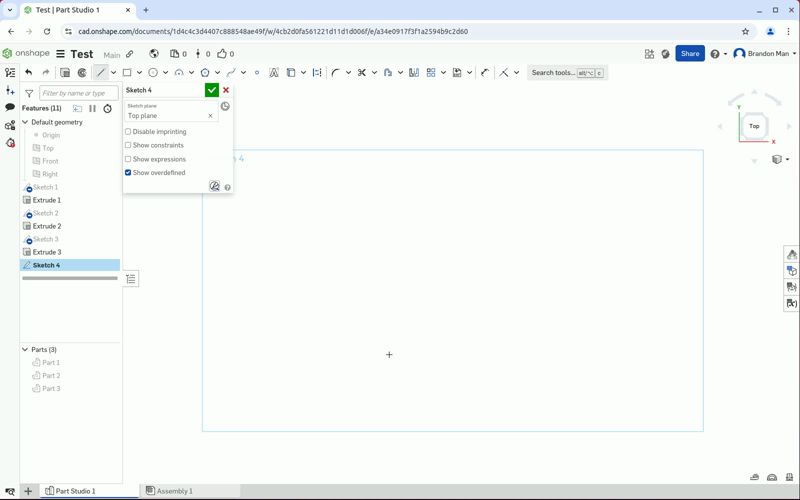
click(389, 354)
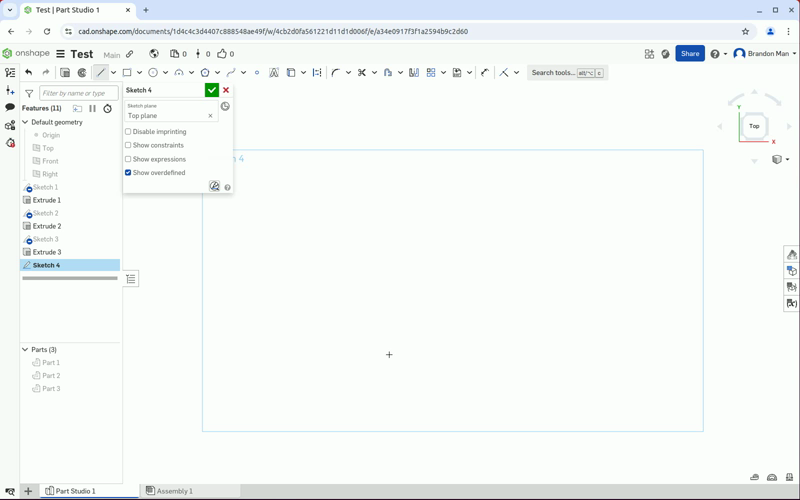
key_up(shift)
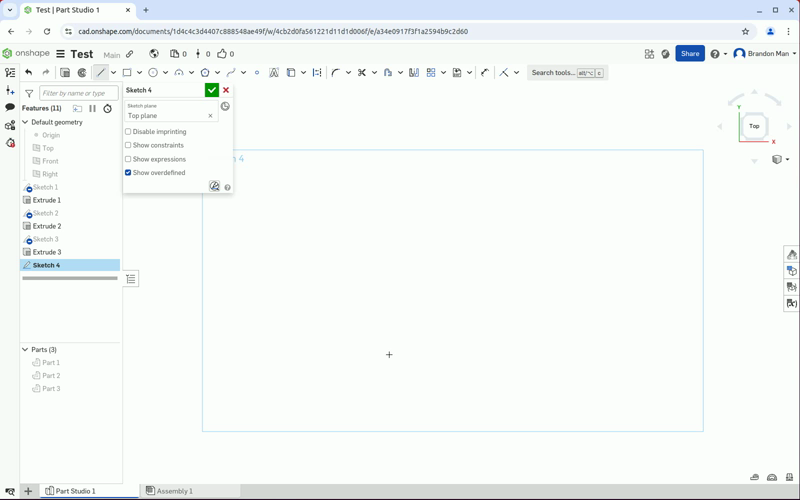
key_down(shift)
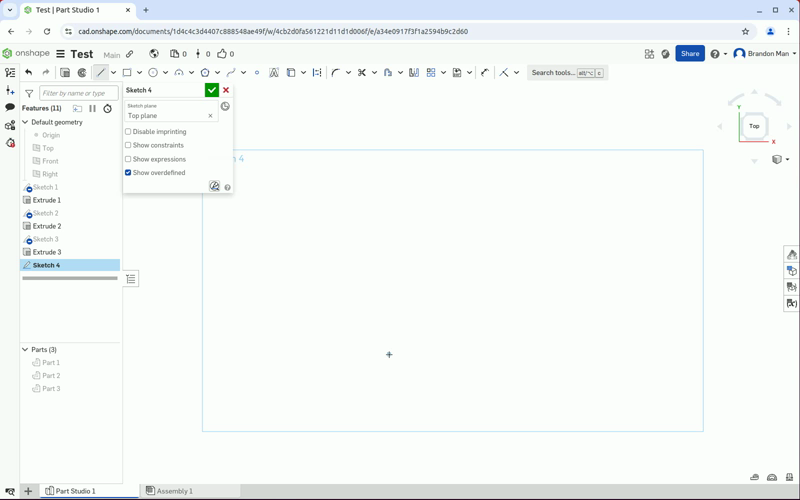
mouse_move(419, 354)
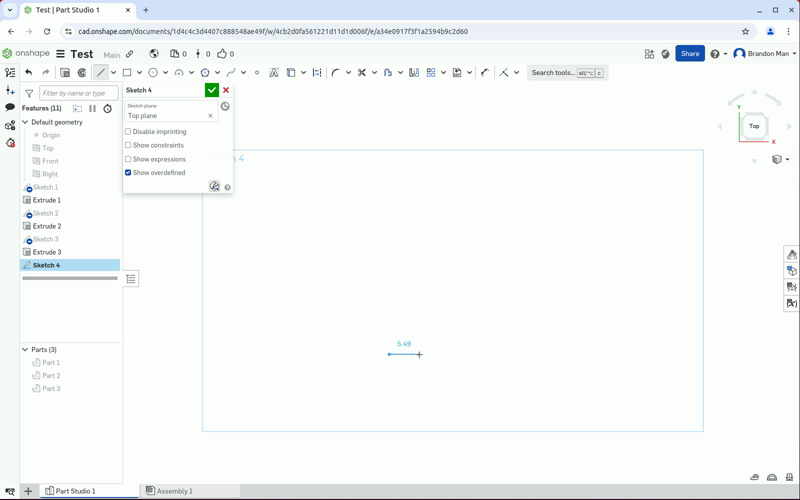
mouse_move(396, 354)
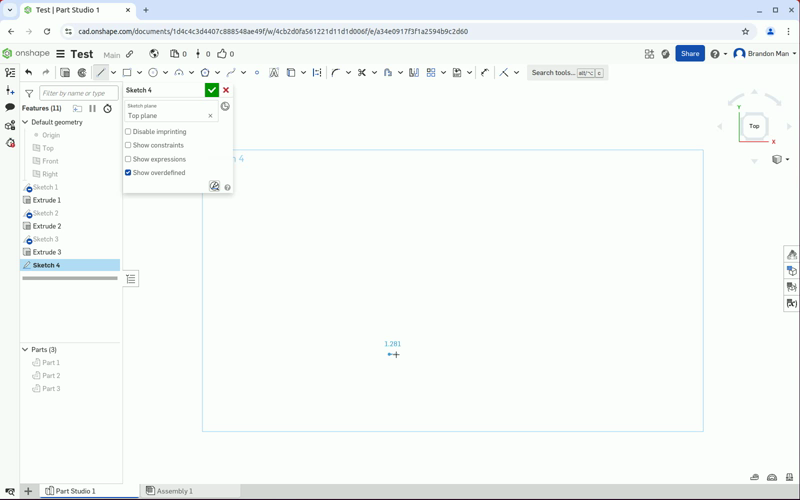
scroll(6)
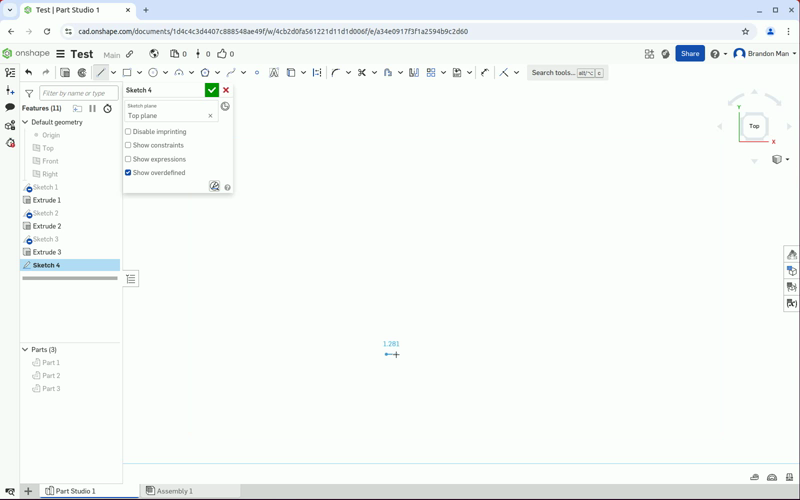
scroll(6)
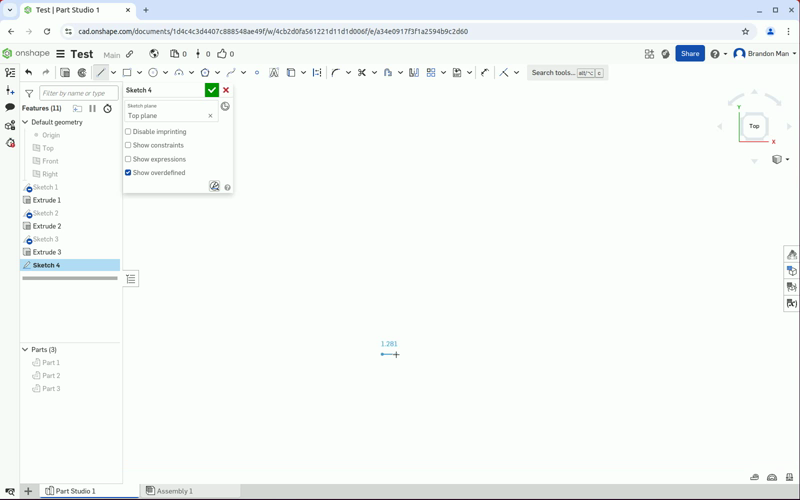
scroll(6)
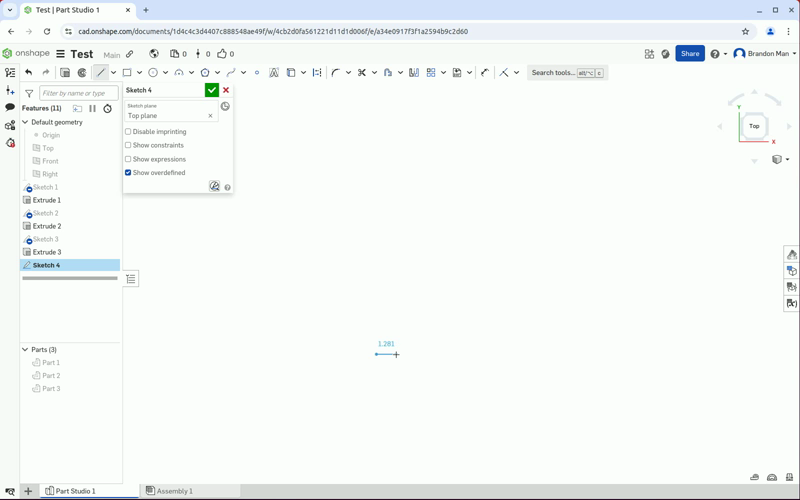
scroll(6)
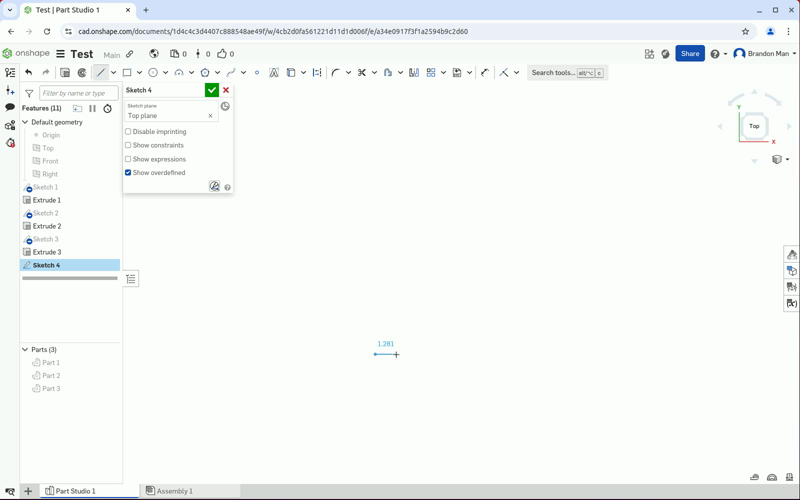
scroll(6)
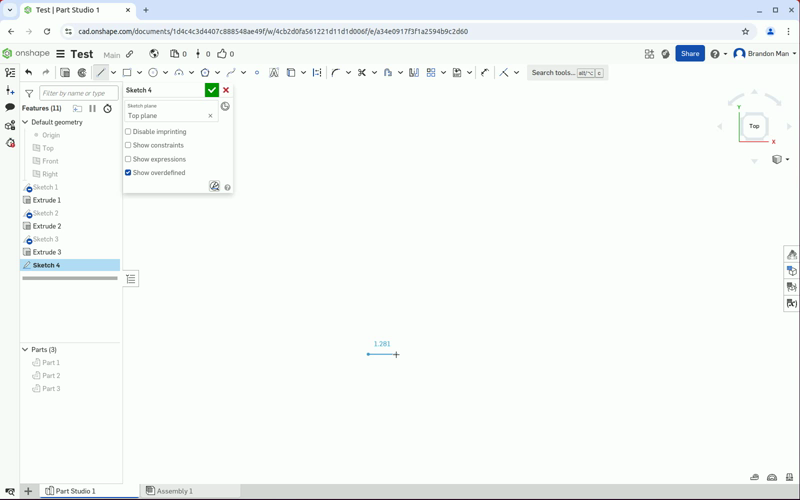
scroll(6)
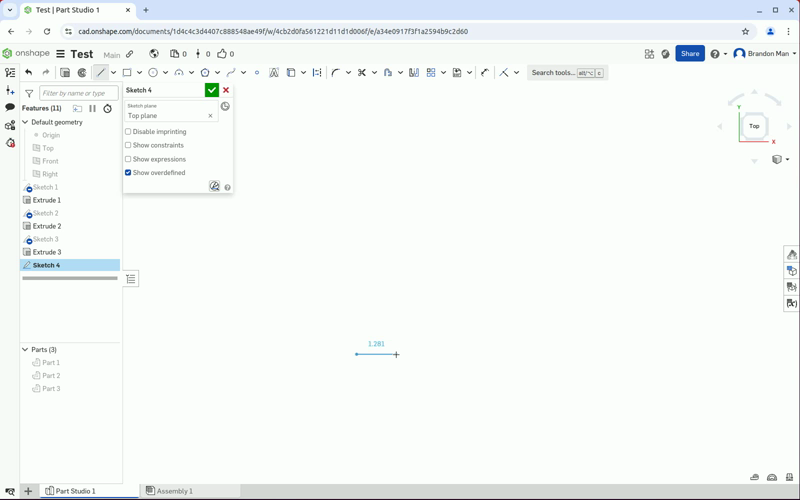
scroll(6)
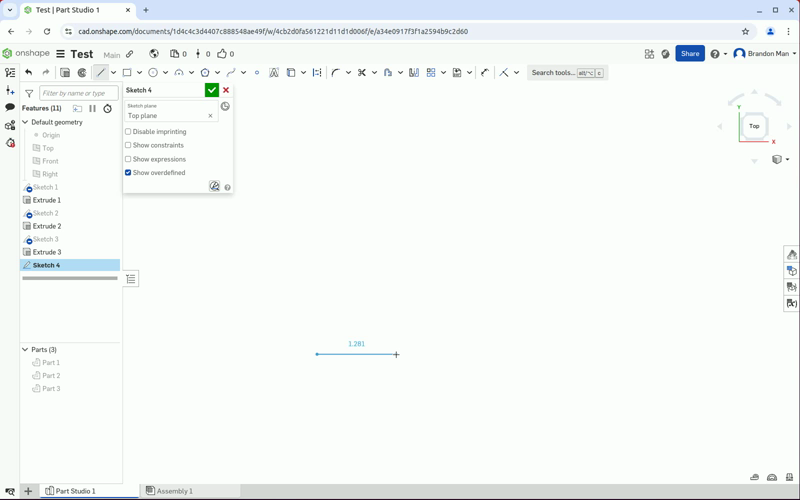
click(396, 354)
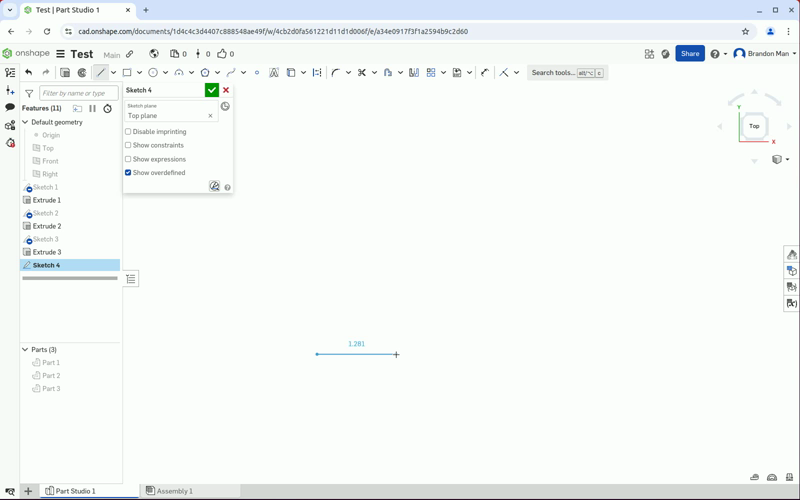
scroll(-6)
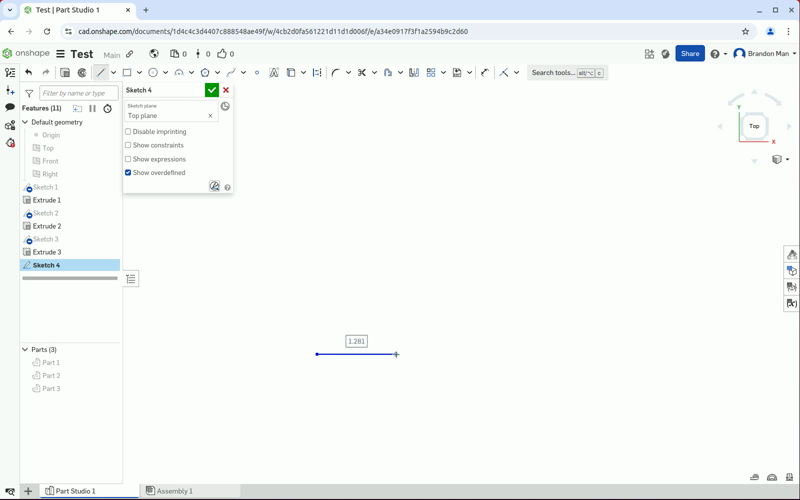
scroll(-6)
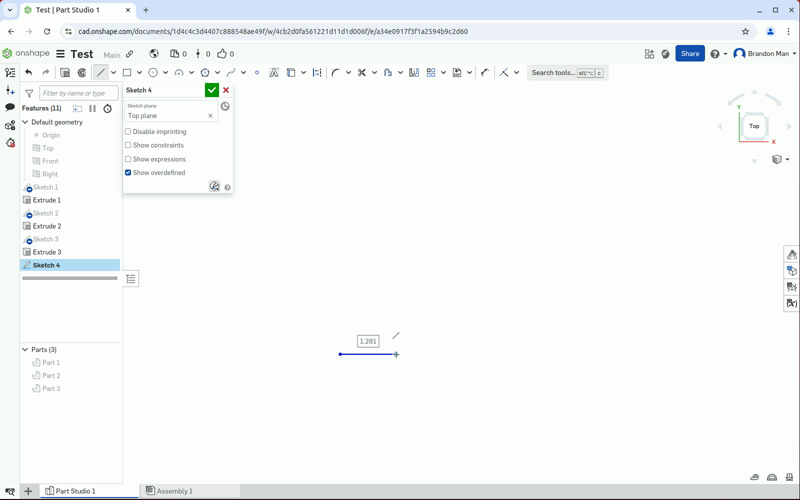
scroll(-6)
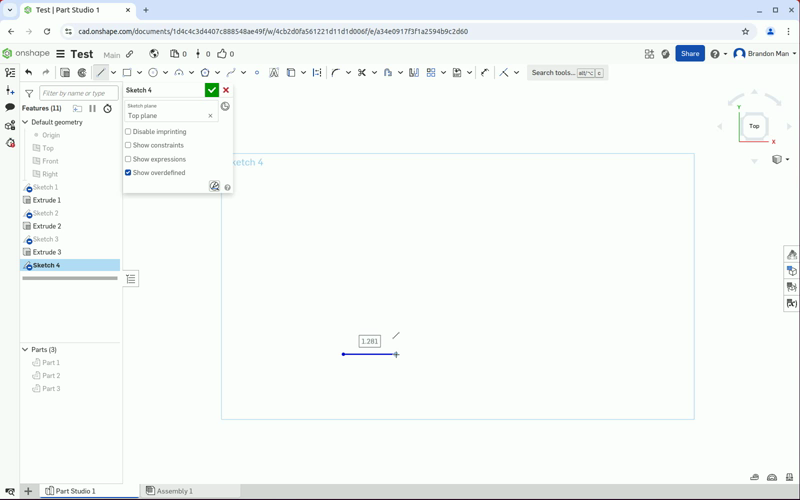
scroll(-6)
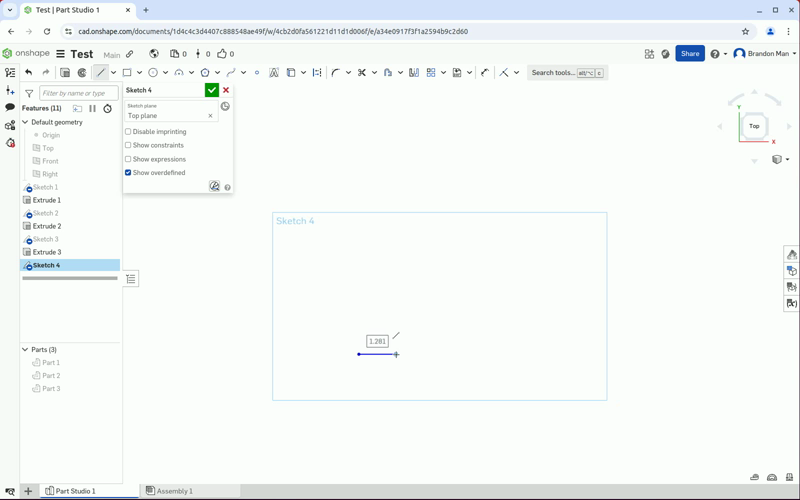
scroll(-6)
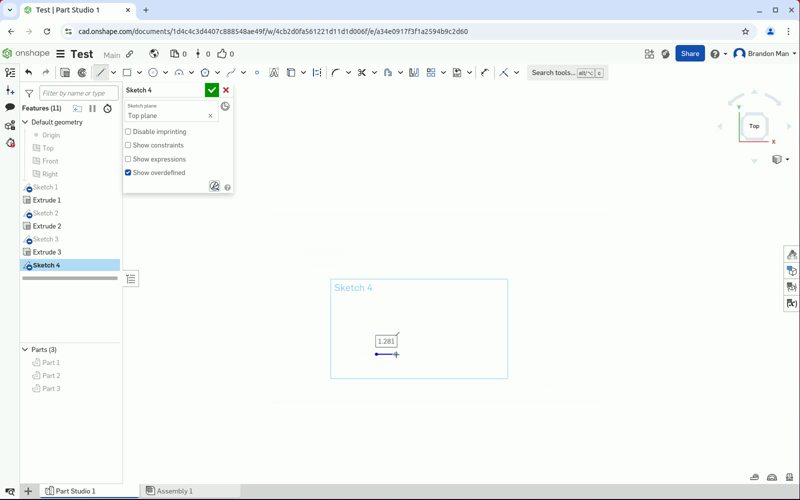
scroll(-6)
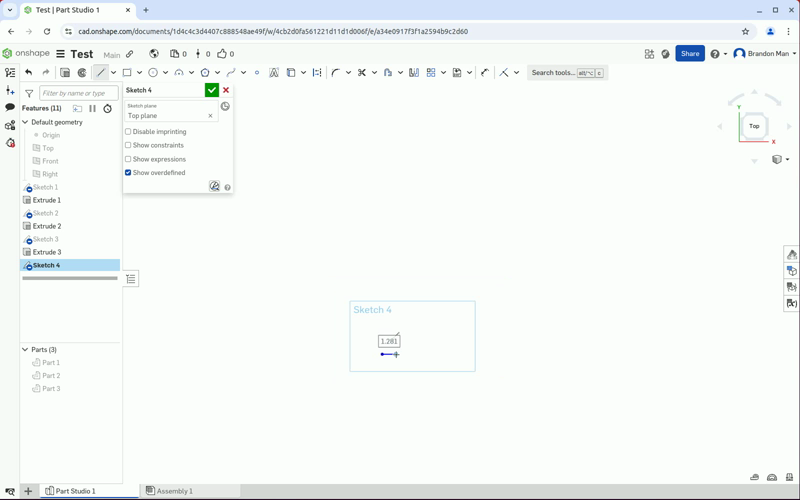
scroll(-6)
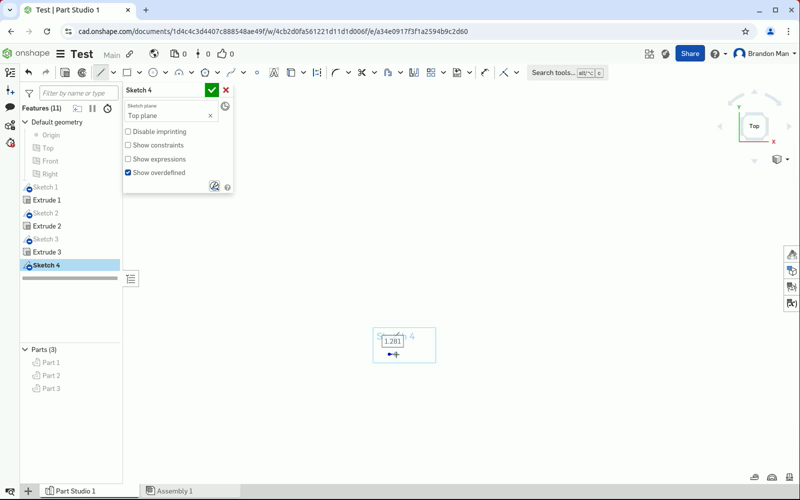
key_up(shift)
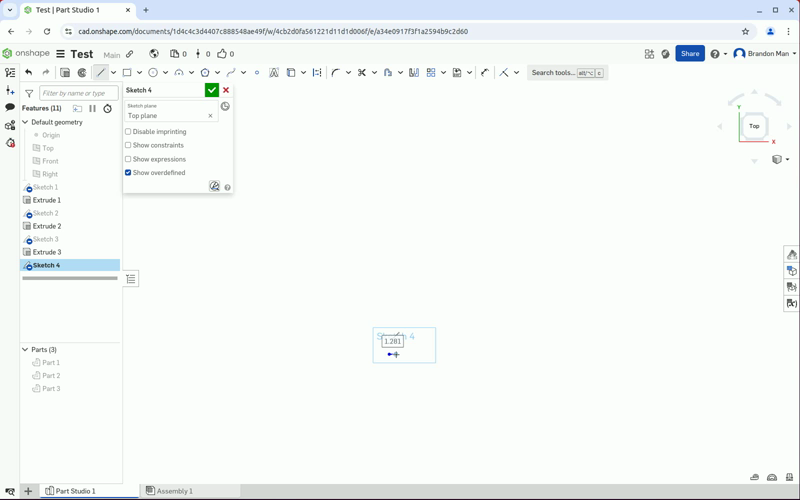
key_down(shift)
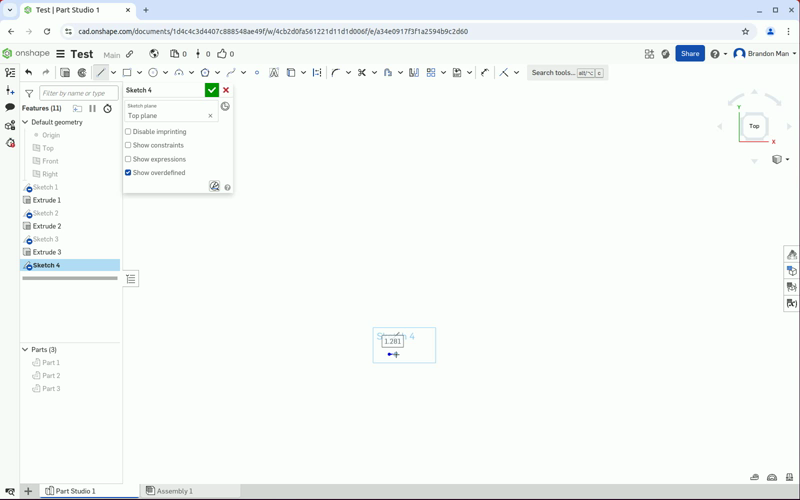
mouse_move(426, 354)
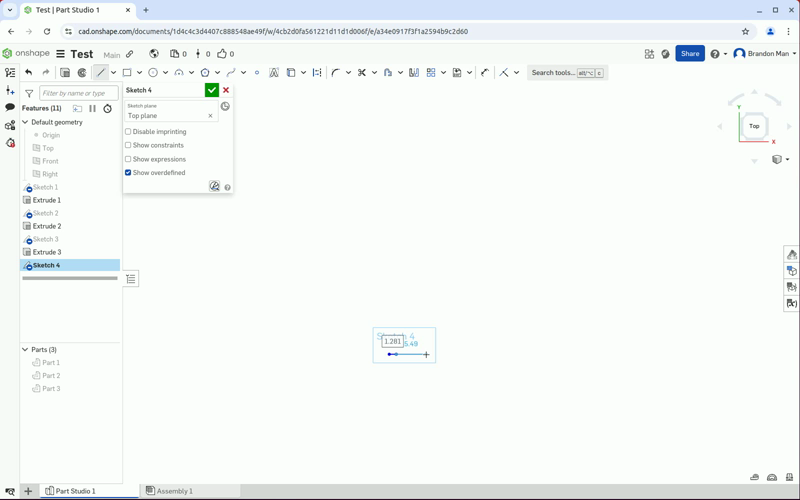
mouse_move(396, 347)
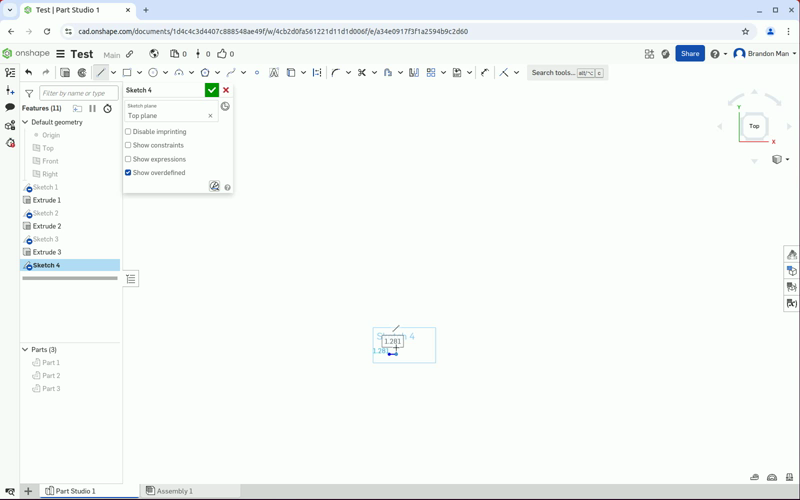
scroll(6)
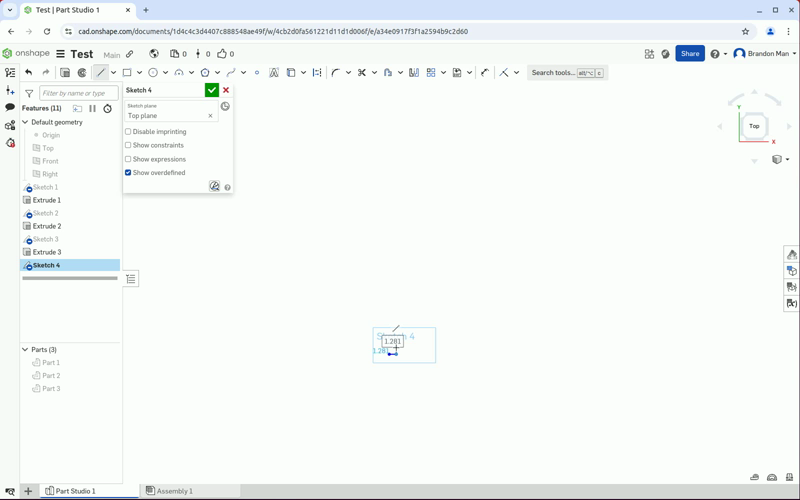
scroll(6)
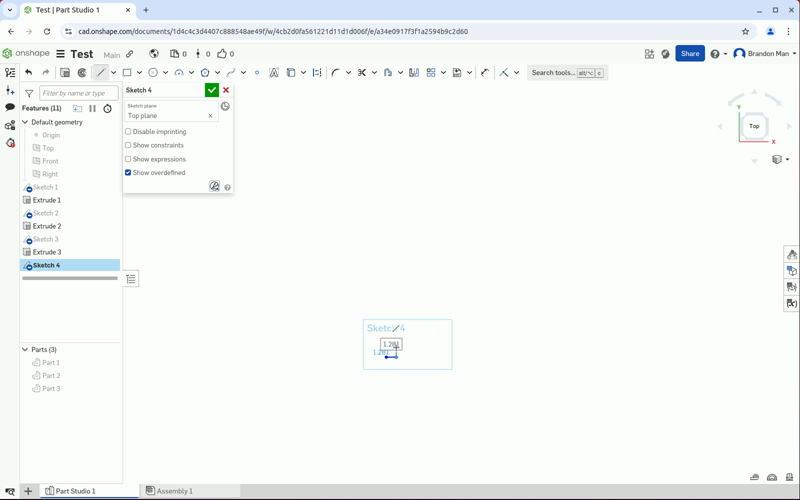
scroll(6)
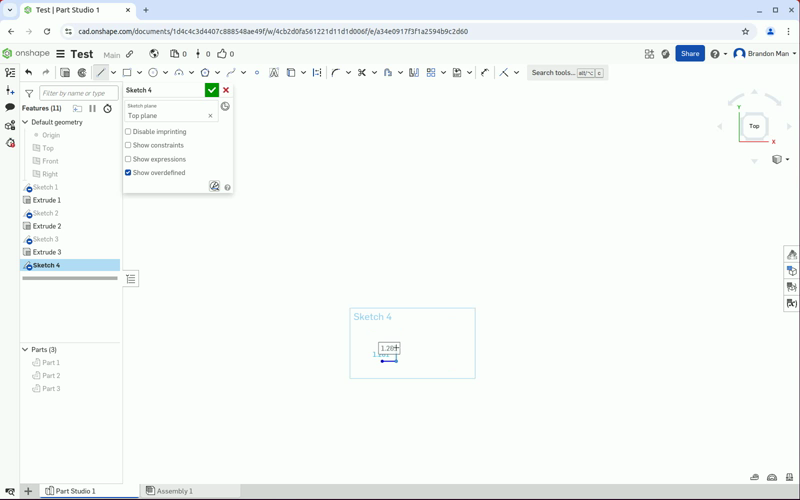
scroll(6)
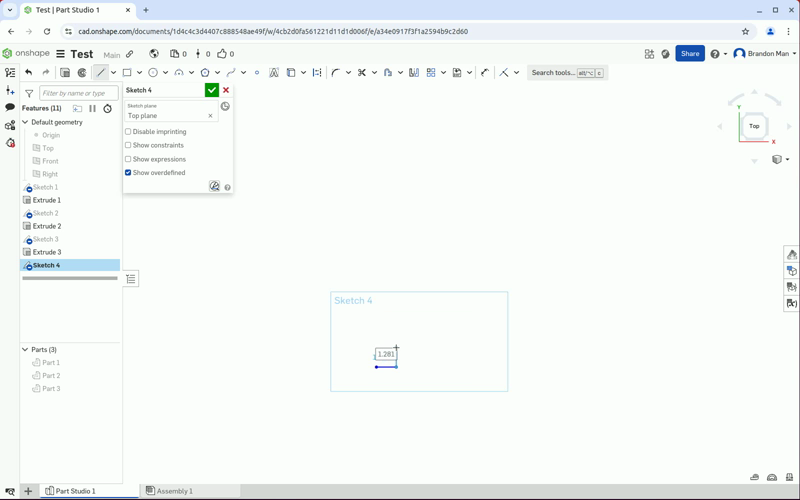
scroll(6)
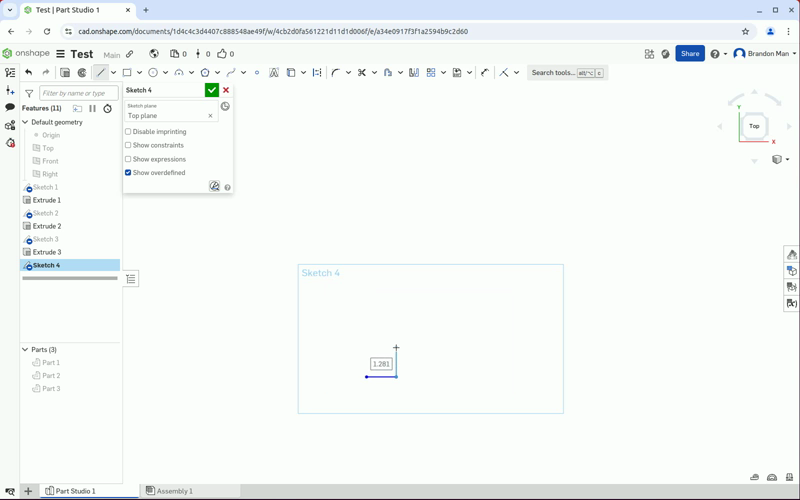
scroll(6)
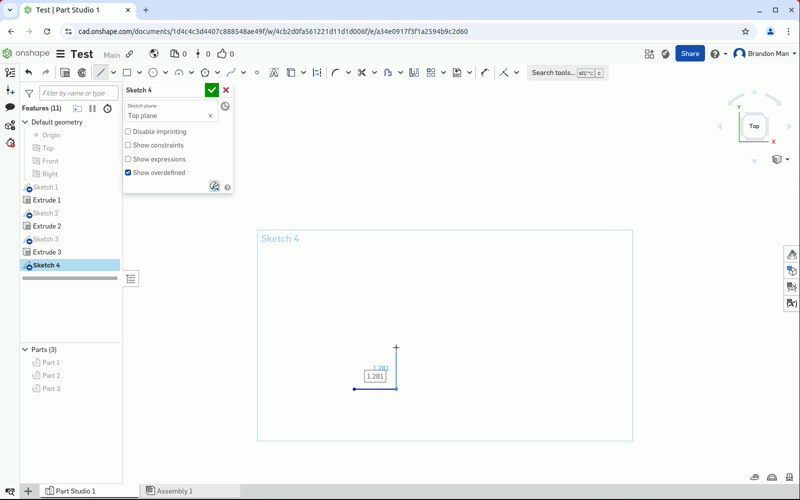
scroll(6)
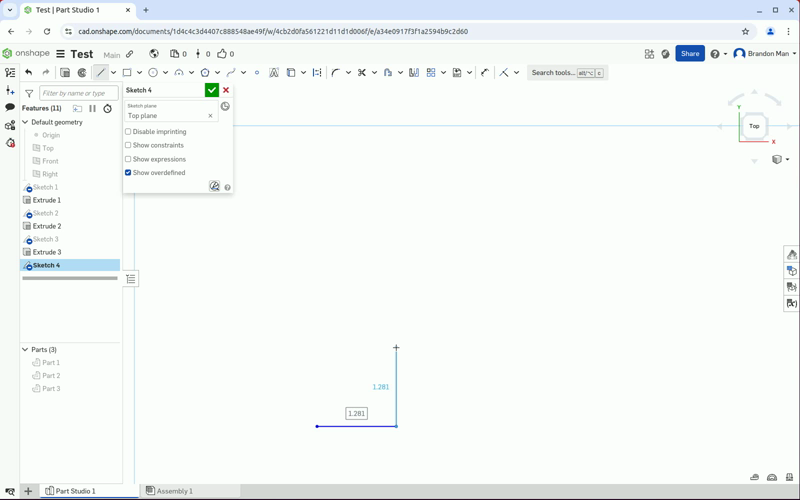
click(396, 347)
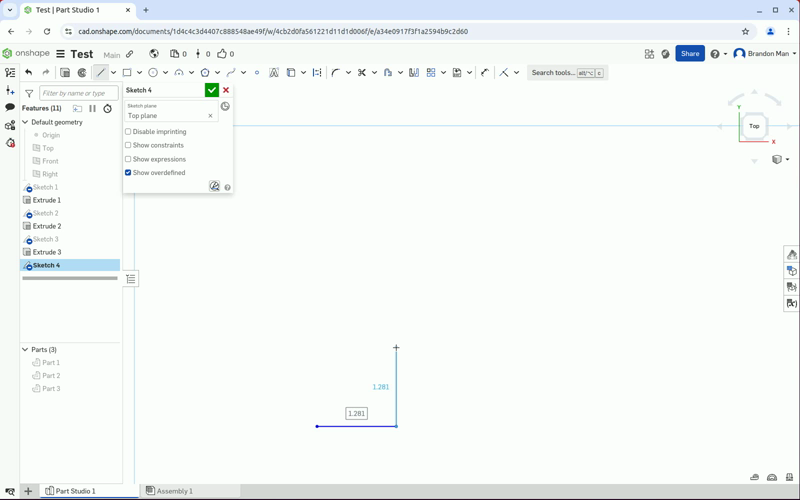
scroll(-6)
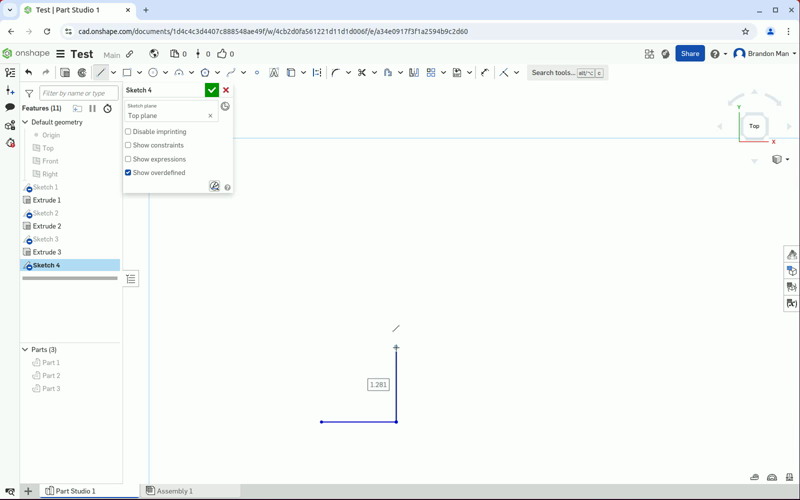
scroll(-6)
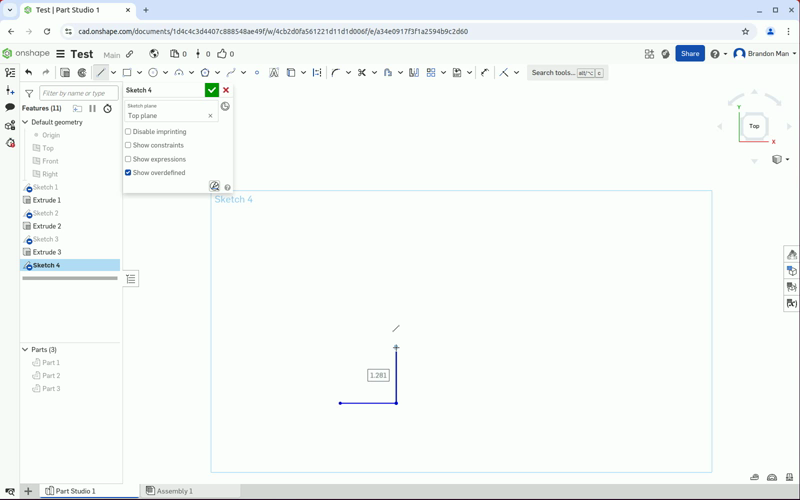
scroll(-6)
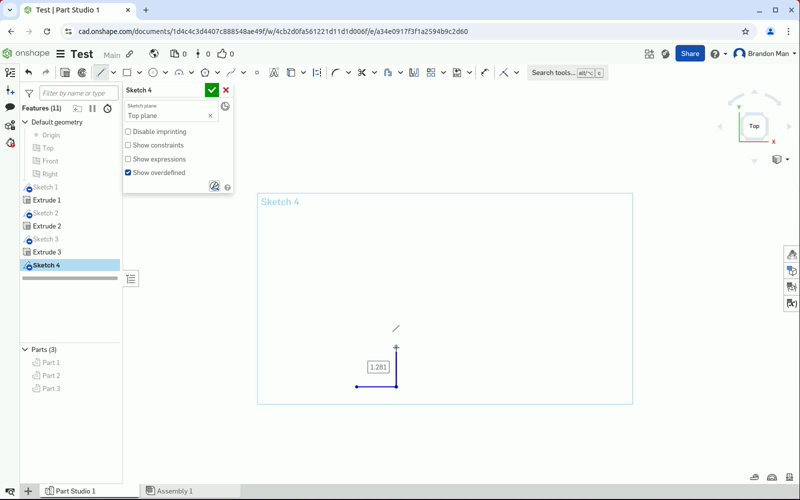
scroll(-6)
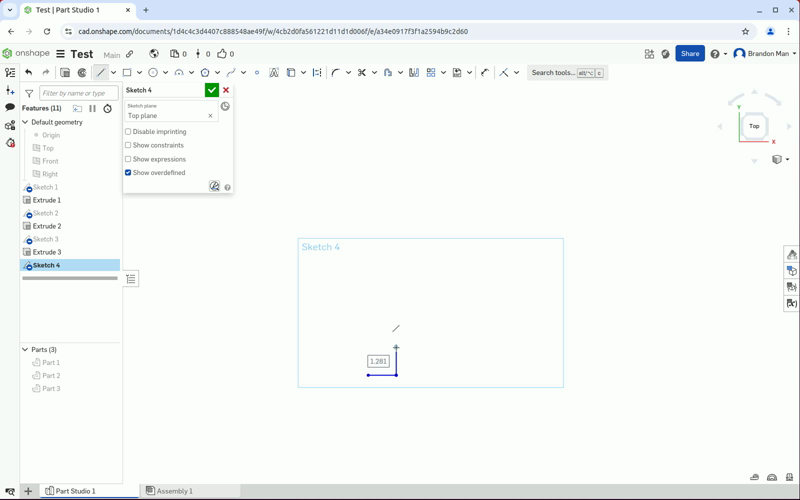
scroll(-6)
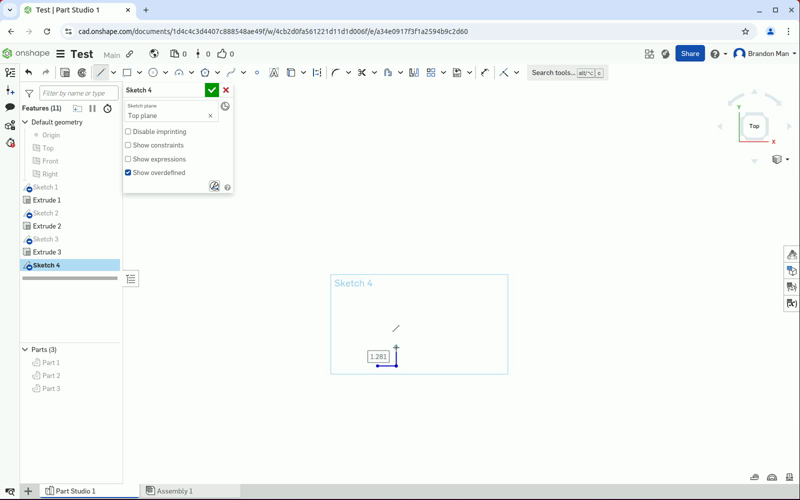
scroll(-6)
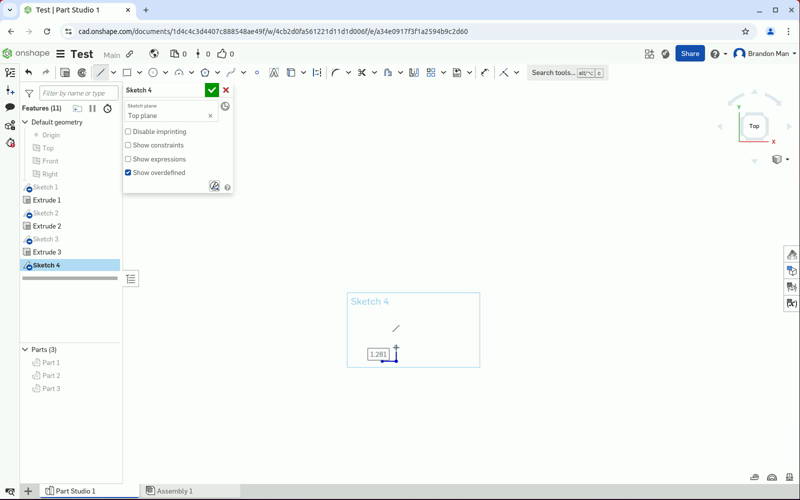
scroll(-6)
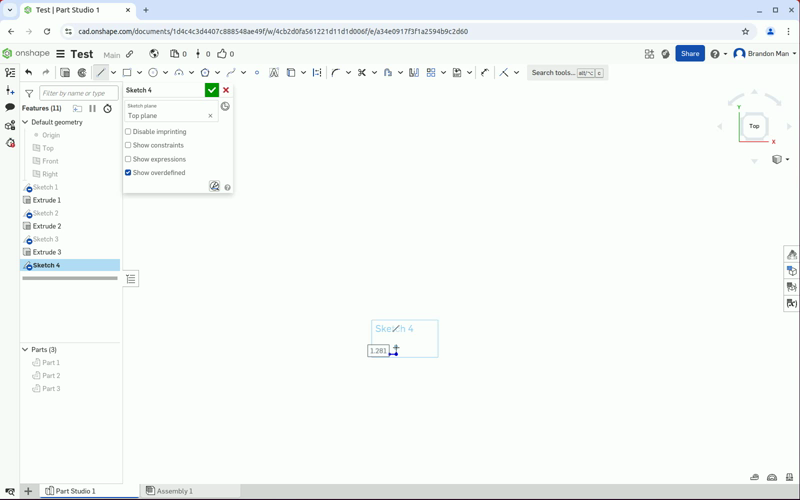
key_up(shift)
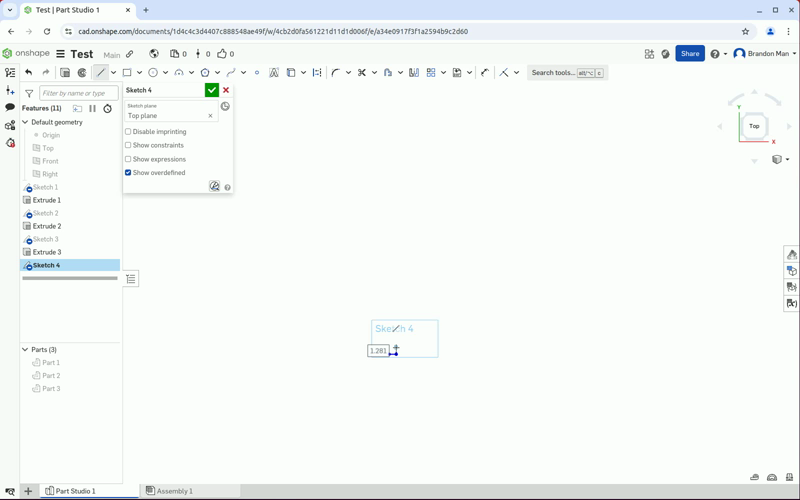
key_down(shift)
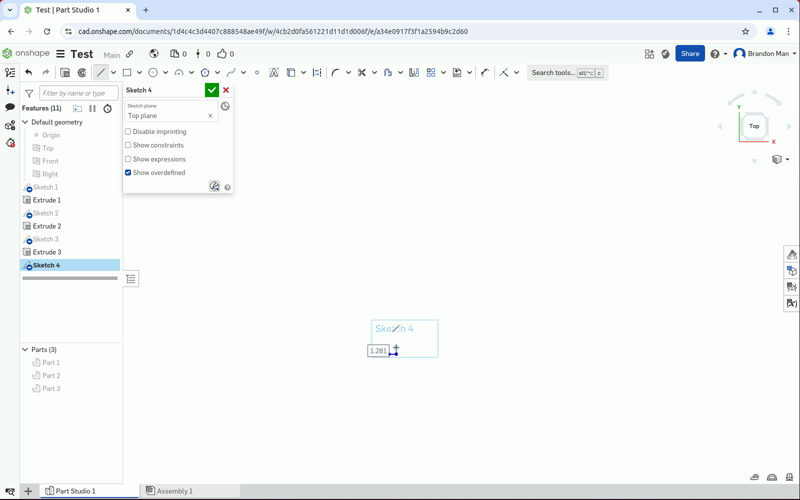
mouse_move(426, 347)
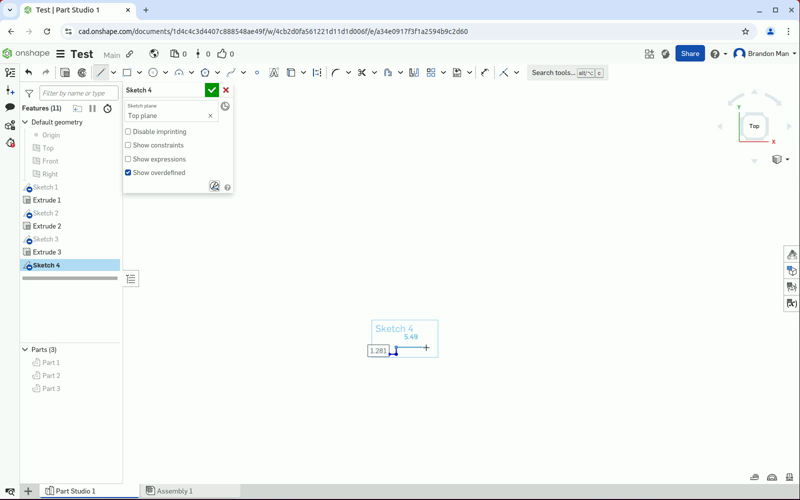
mouse_move(389, 347)
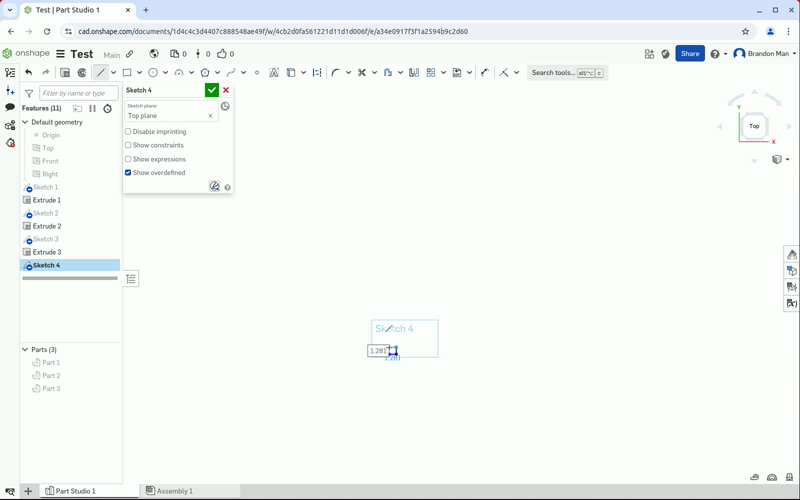
scroll(6)
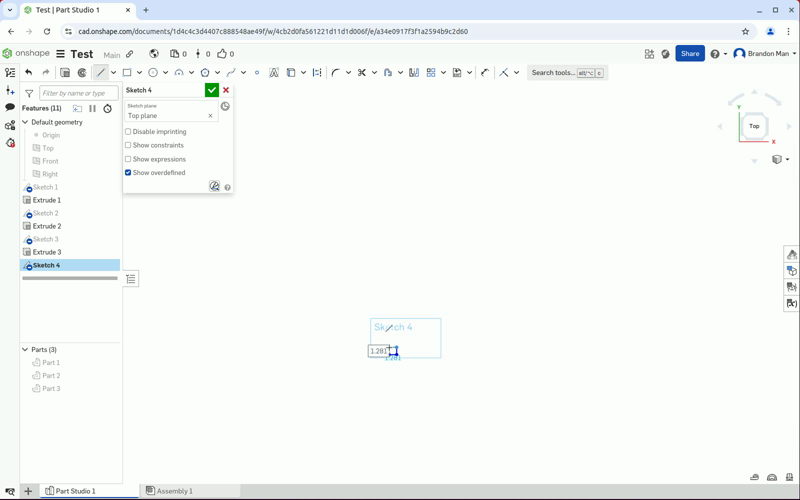
scroll(6)
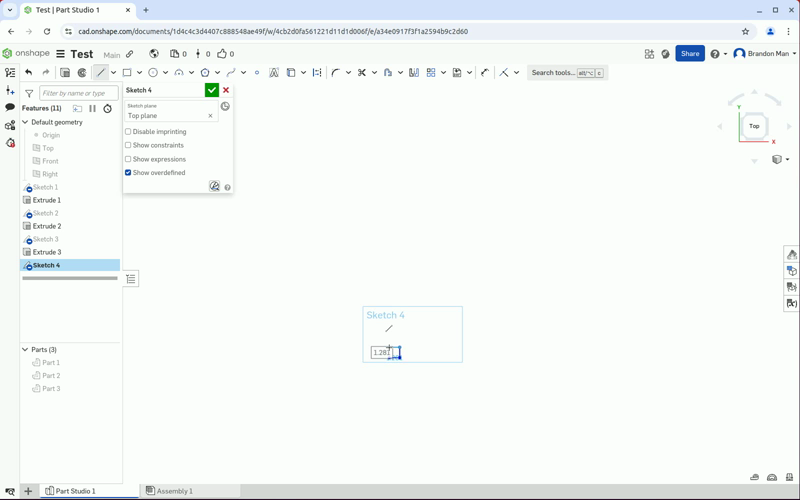
scroll(6)
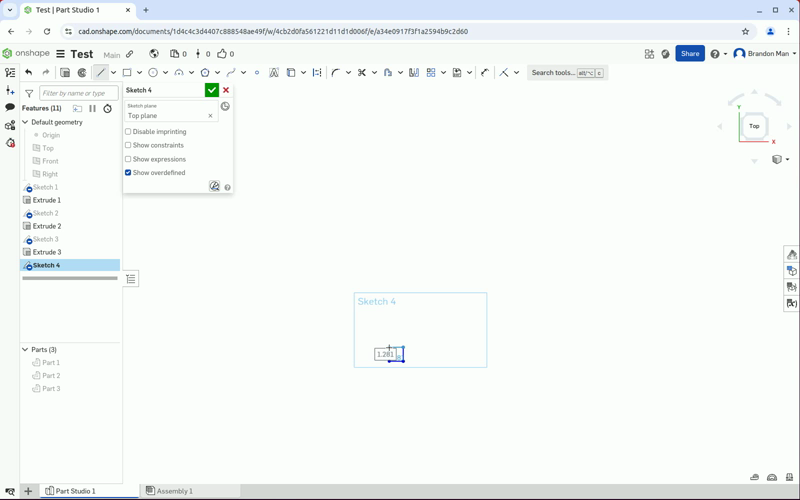
scroll(6)
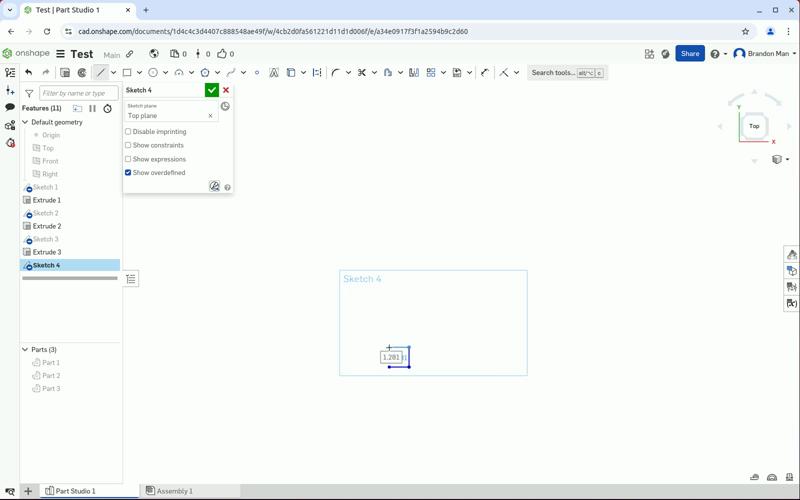
scroll(6)
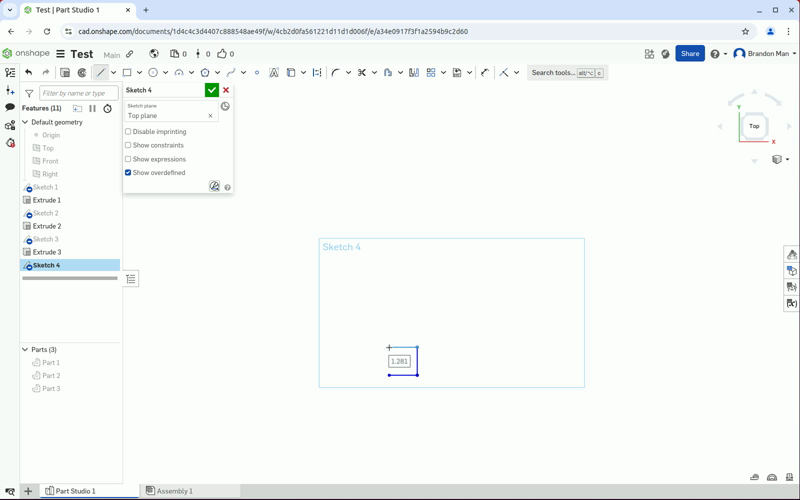
scroll(6)
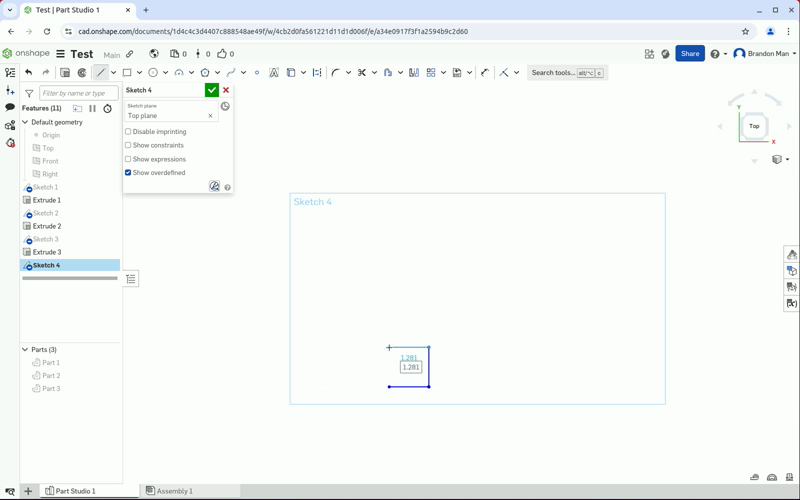
scroll(6)
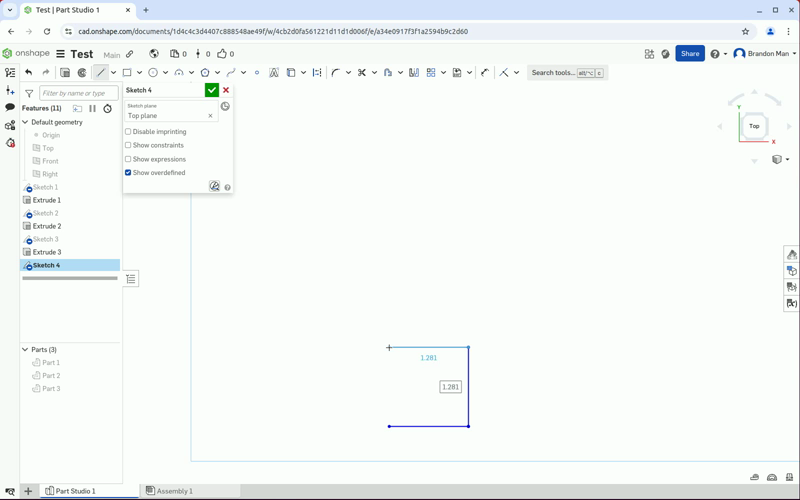
click(389, 347)
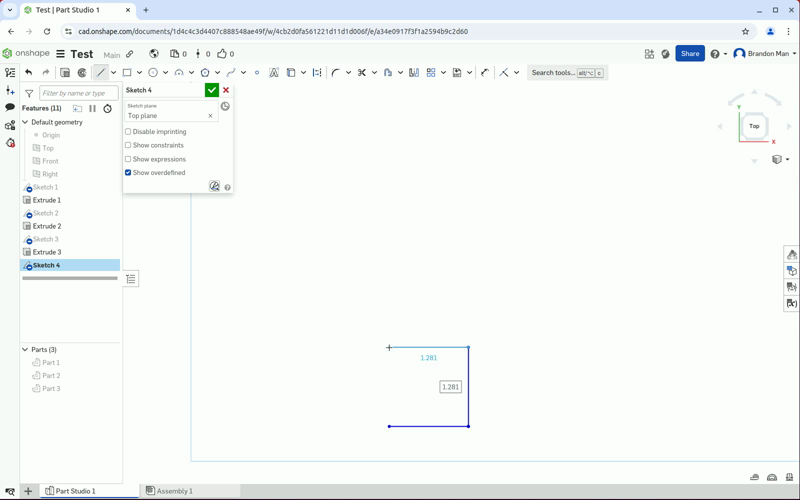
scroll(-6)
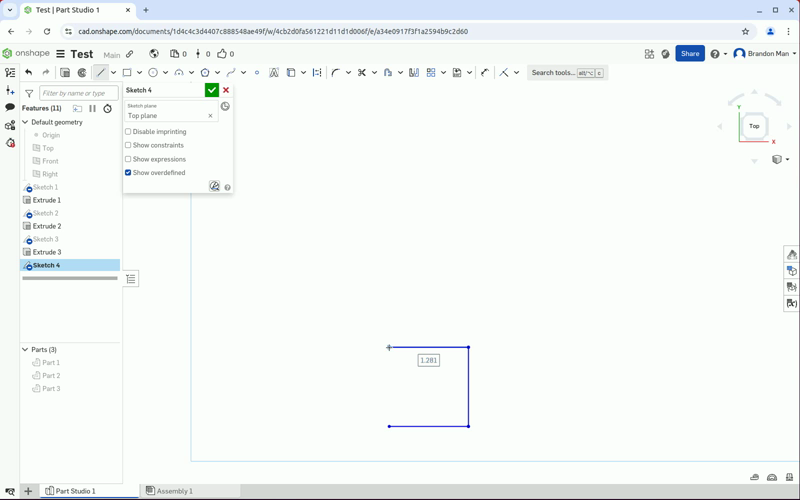
scroll(-6)
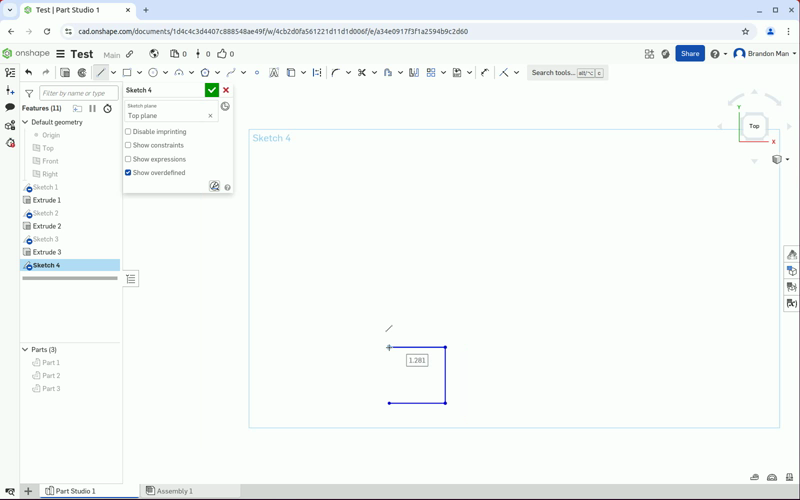
scroll(-6)
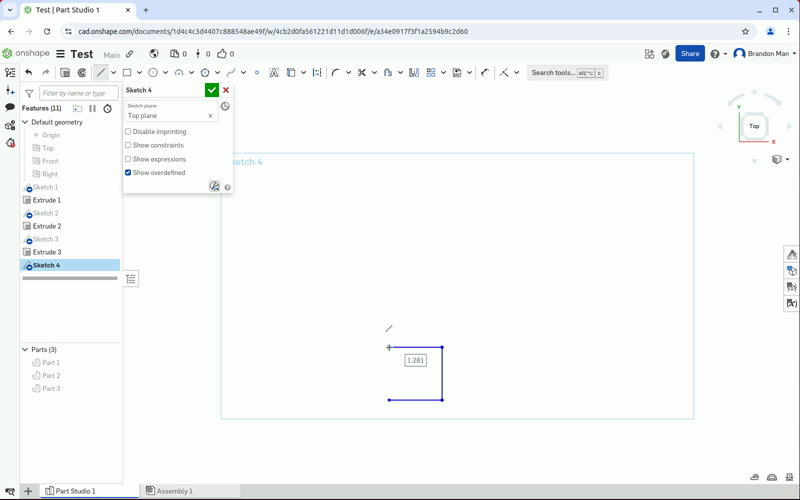
scroll(-6)
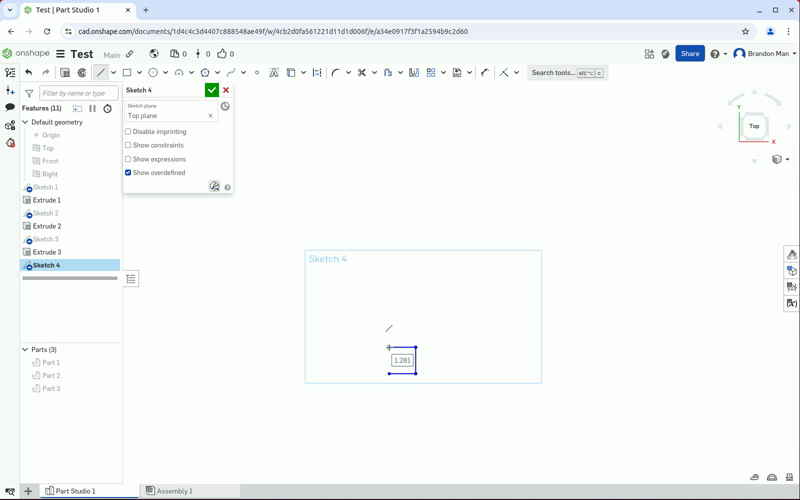
scroll(-6)
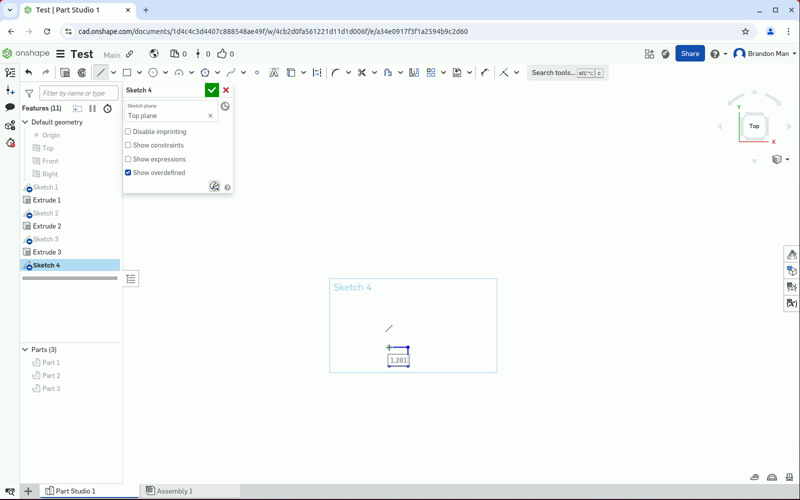
scroll(-6)
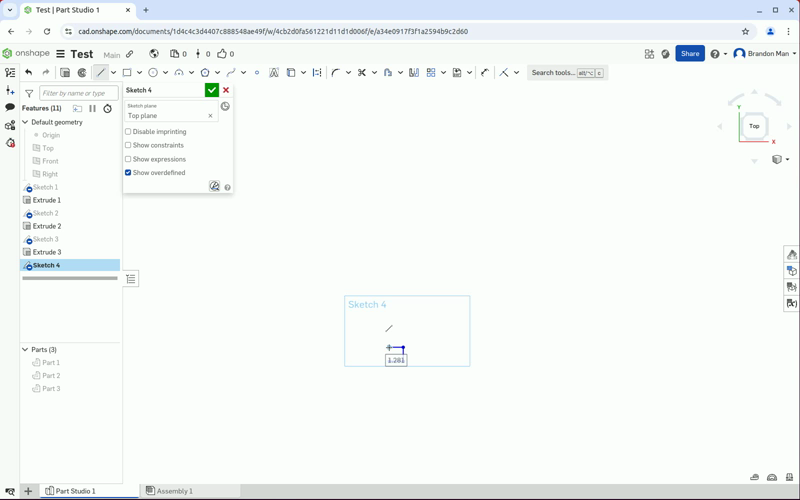
scroll(-6)
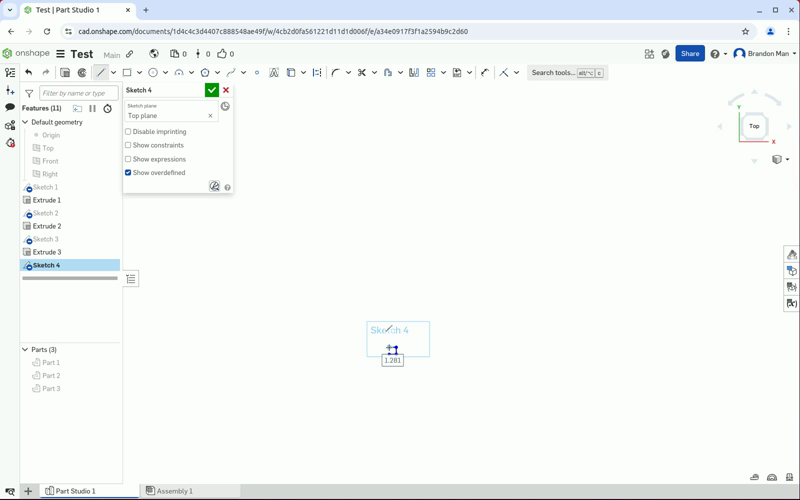
key_up(shift)
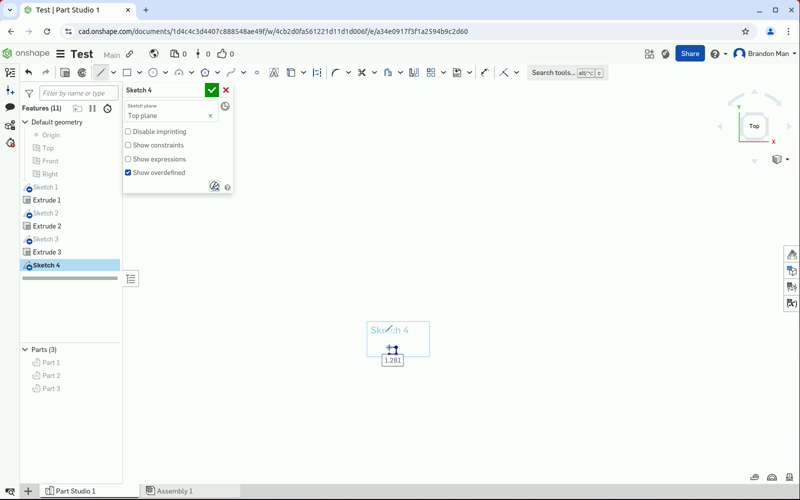
mouse_move(419, 347)
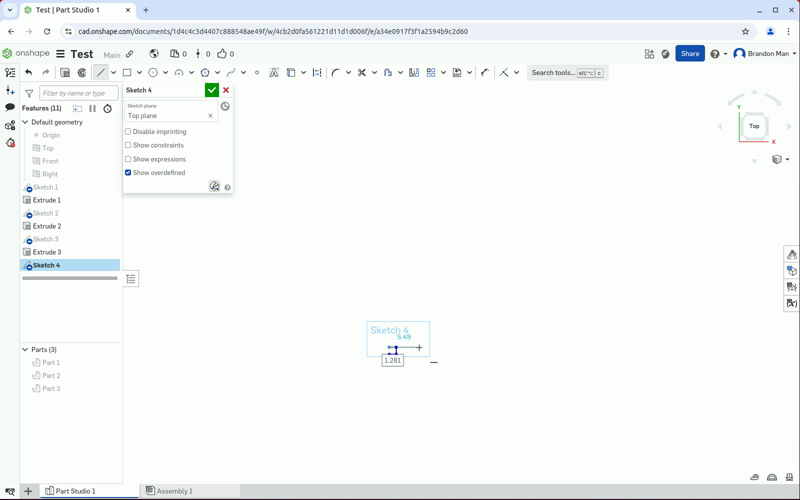
key_down(shift)
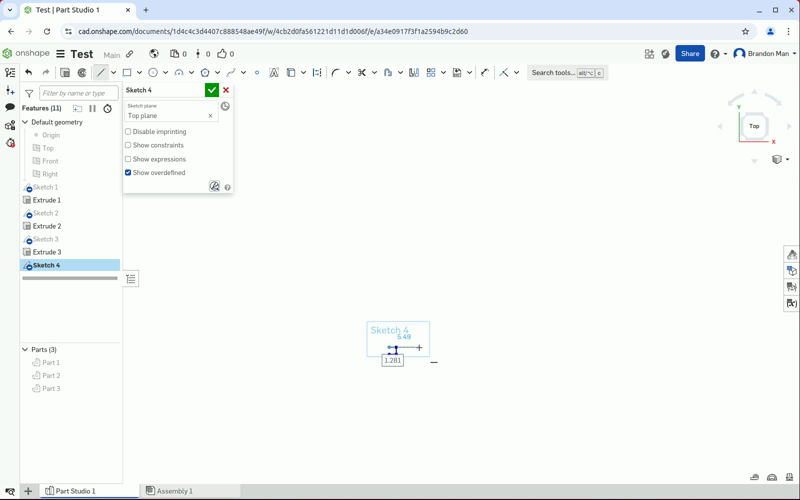
mouse_move(389, 354)
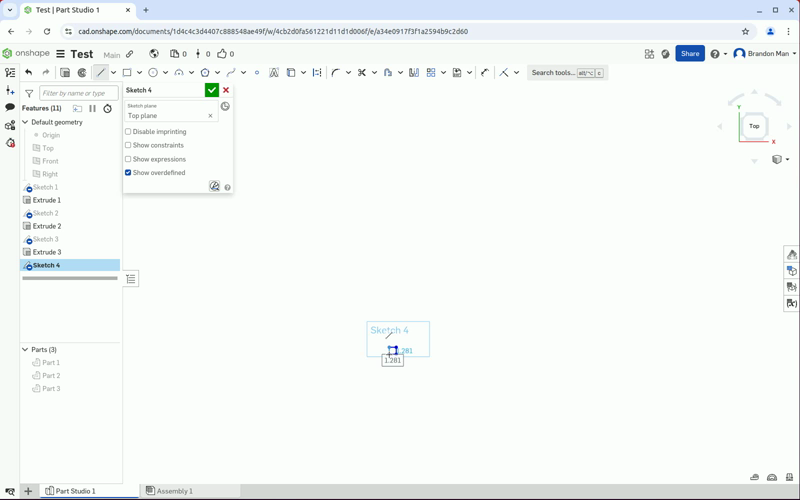
scroll(6)
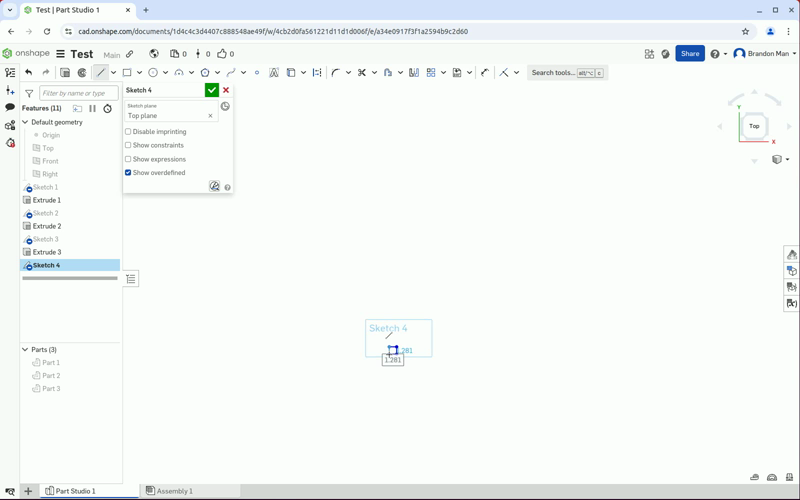
scroll(6)
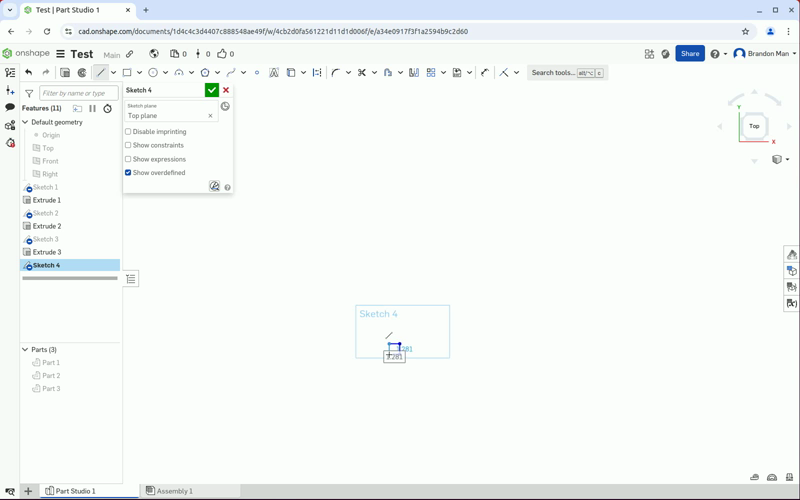
scroll(6)
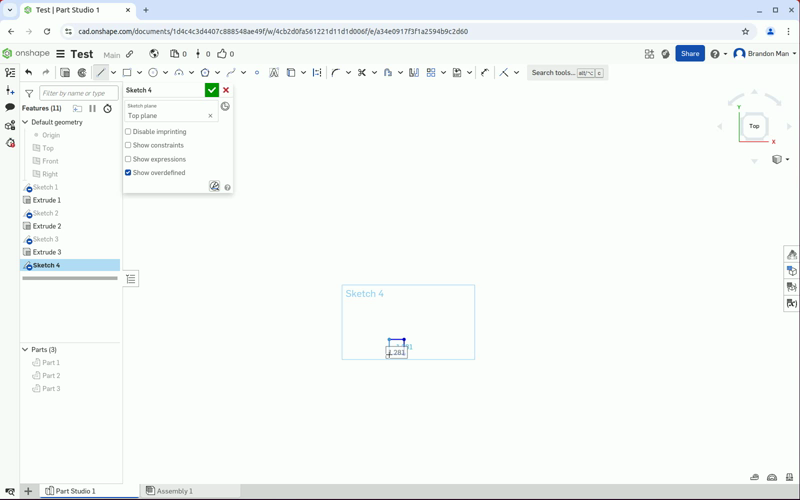
scroll(6)
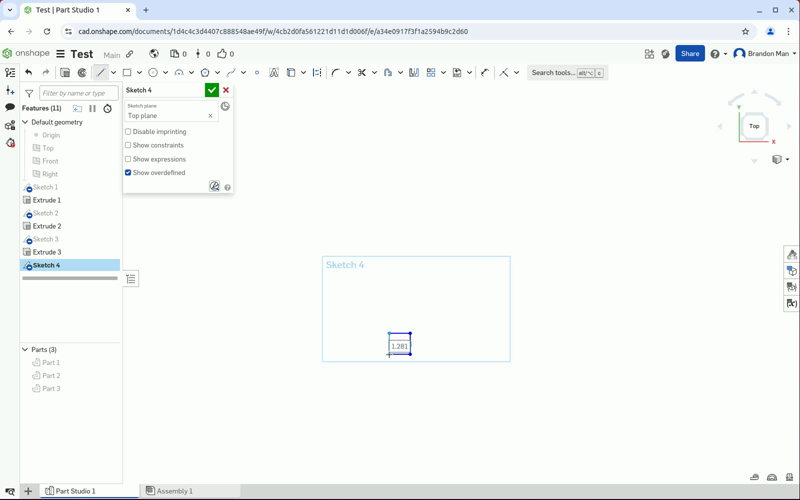
scroll(6)
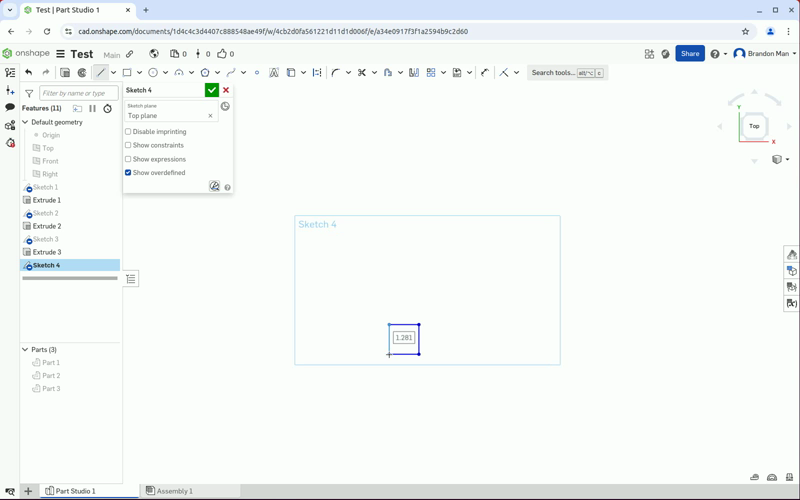
scroll(6)
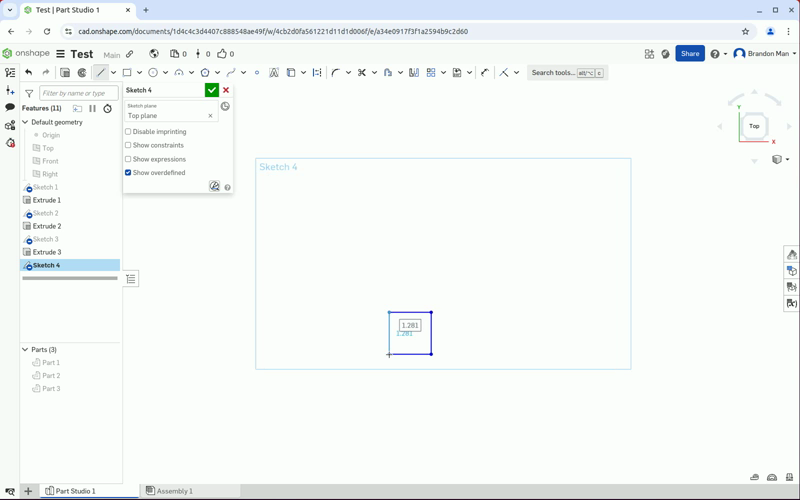
scroll(6)
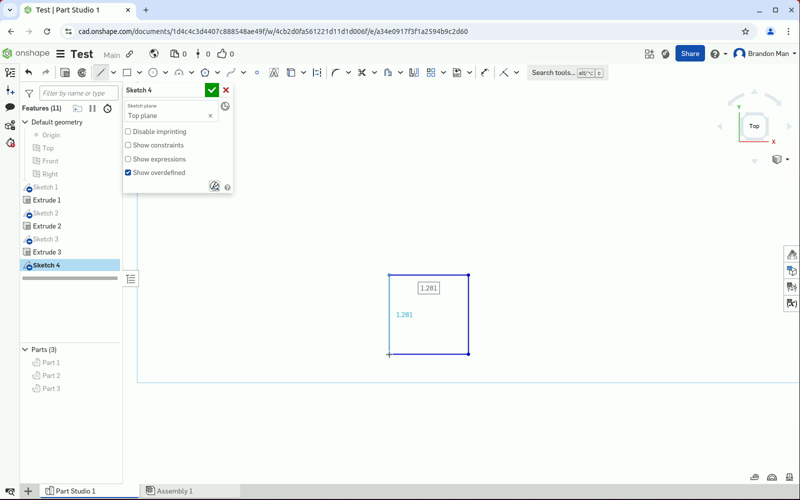
key_up(shift)
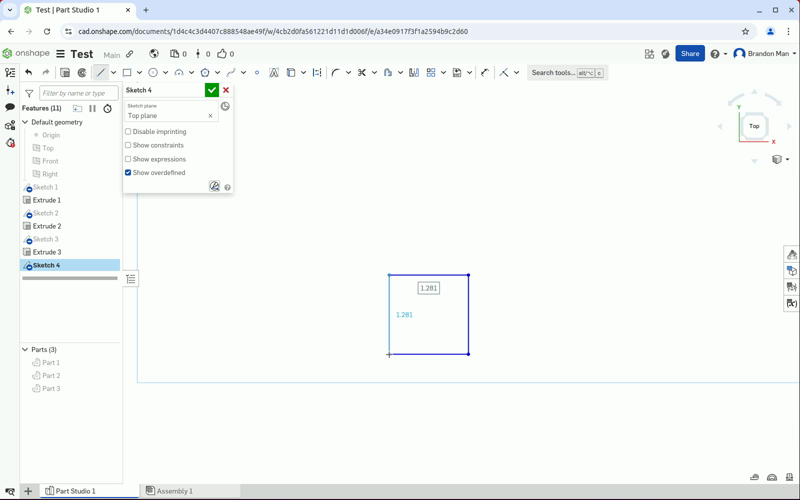
click(389, 354)
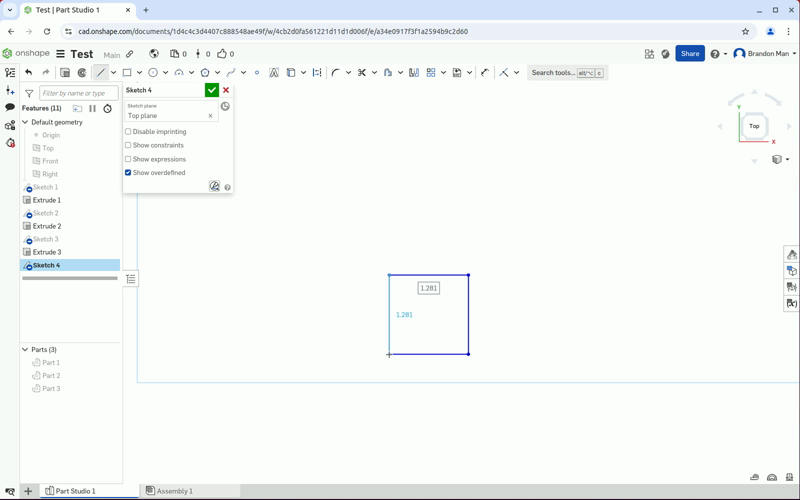
scroll(-6)
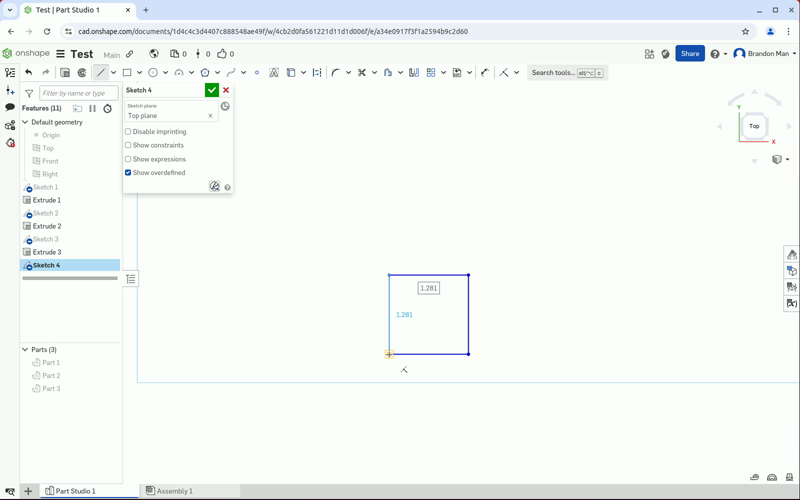
scroll(-6)
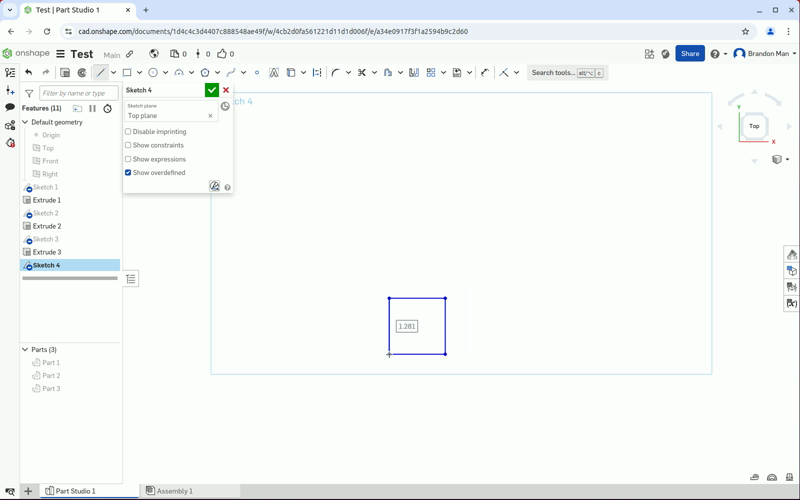
scroll(-6)
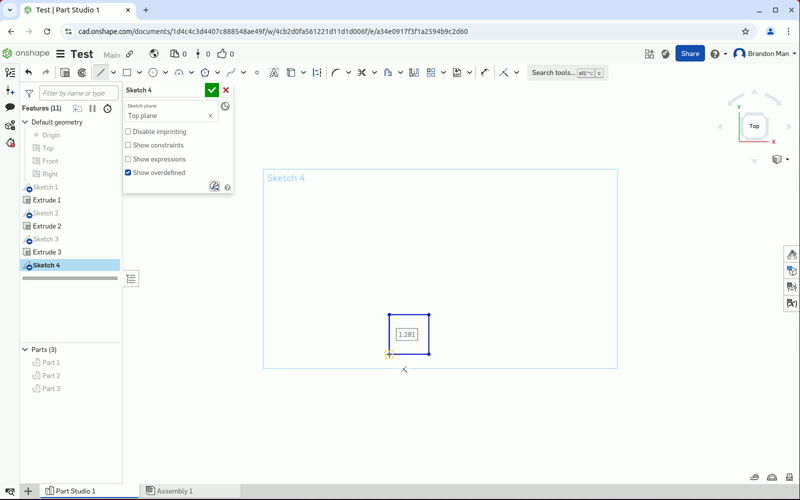
scroll(-6)
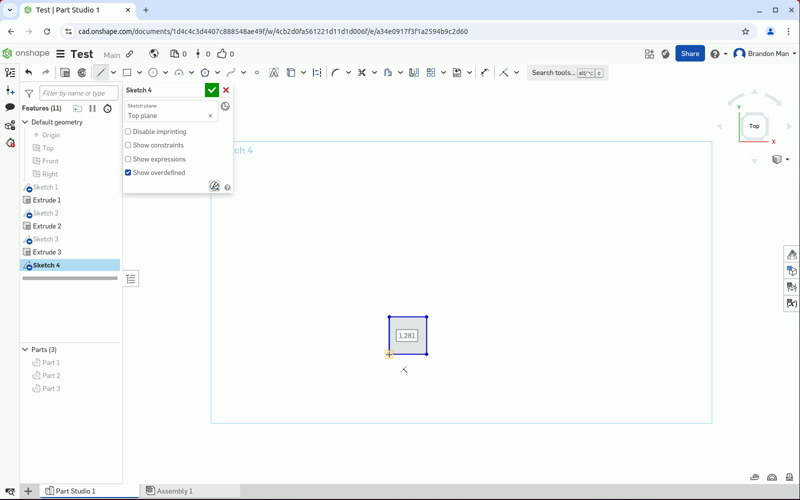
scroll(-6)
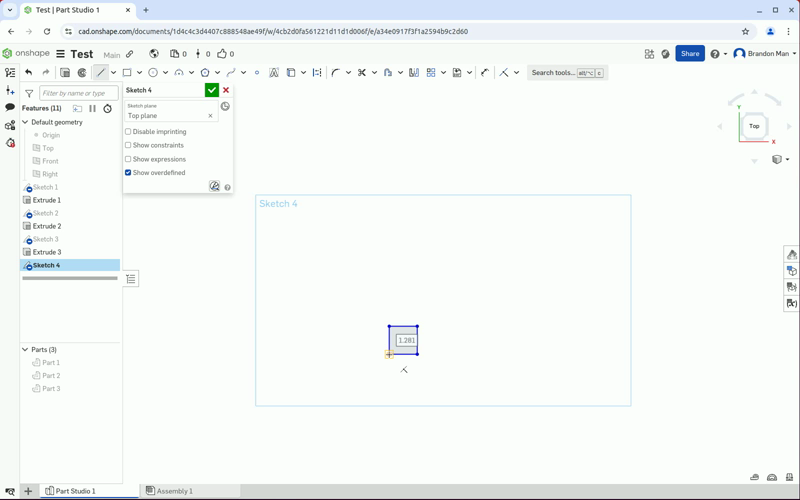
scroll(-6)
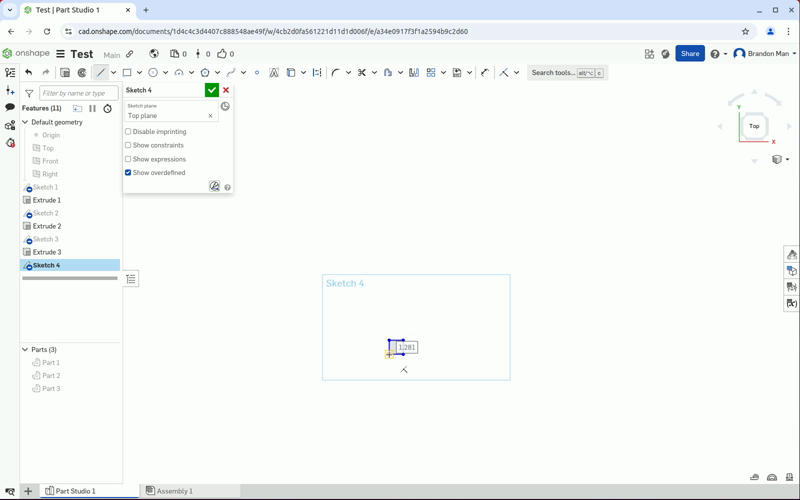
scroll(-6)
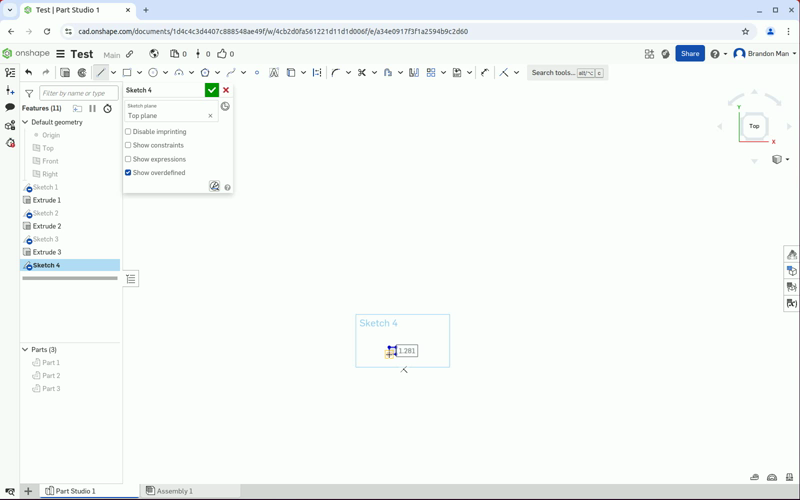
key(esc)
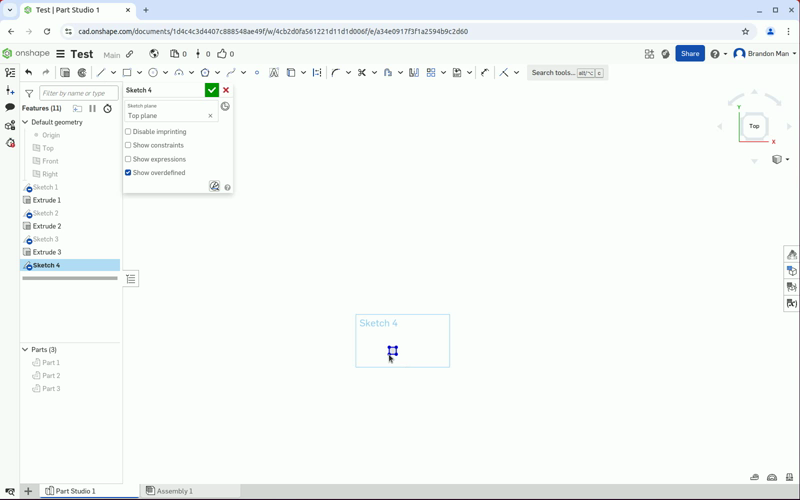
mouse_move(395, 351)
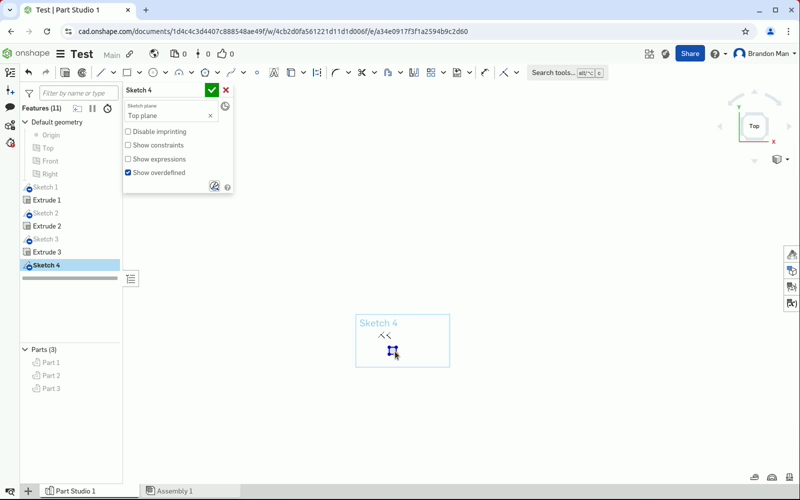
scroll(6)
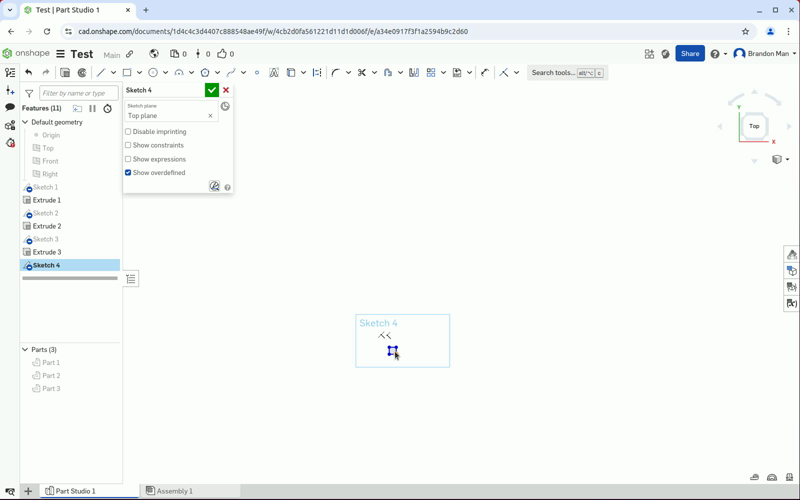
scroll(6)
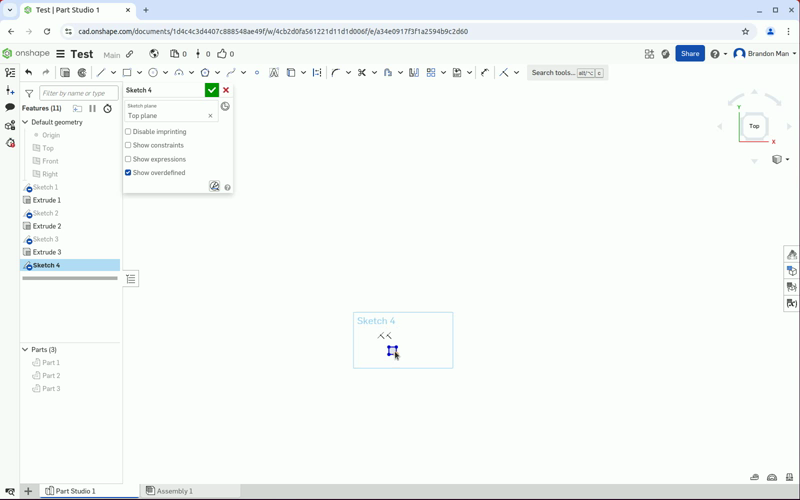
scroll(6)
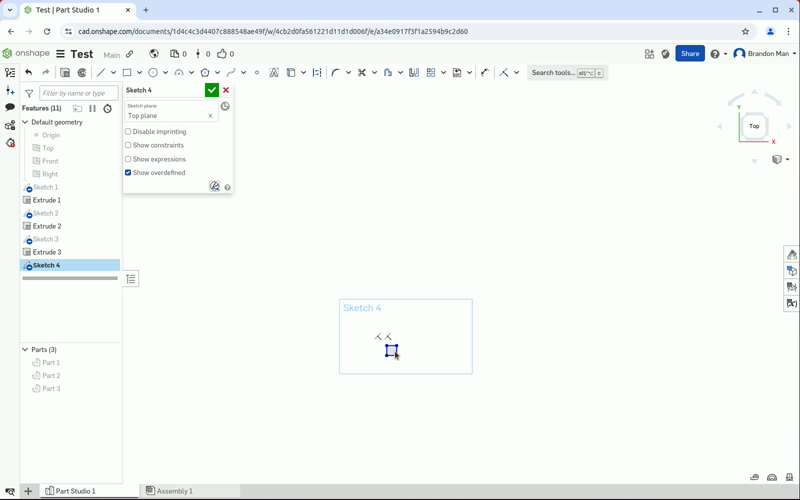
scroll(6)
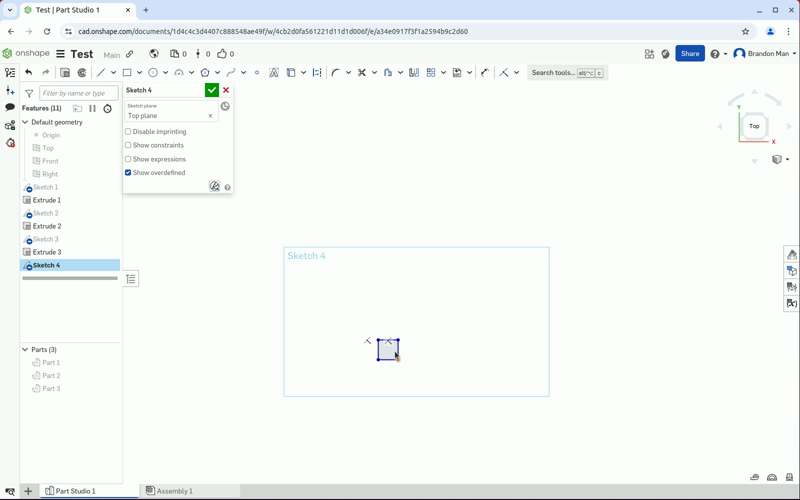
scroll(6)
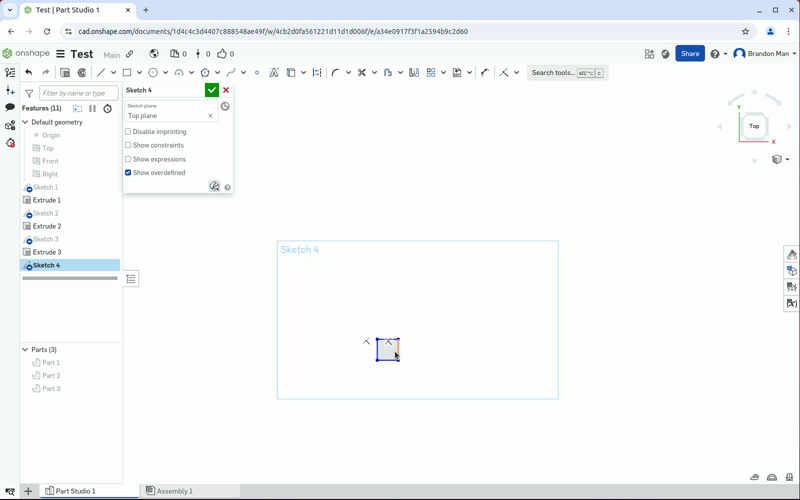
scroll(6)
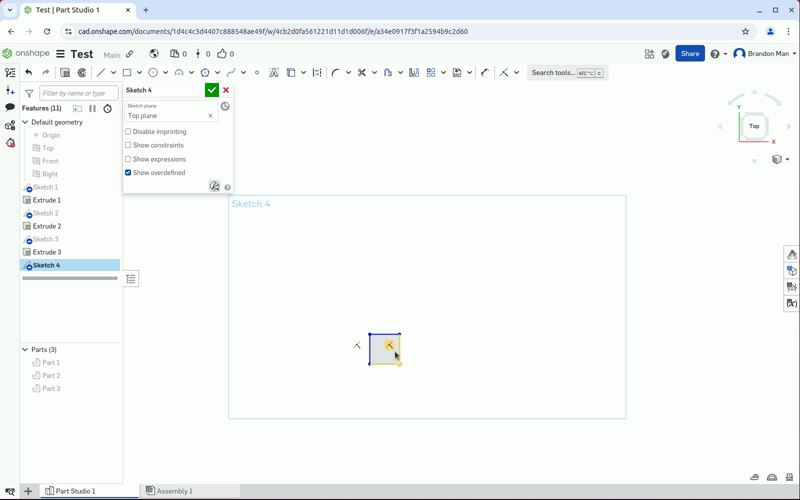
scroll(6)
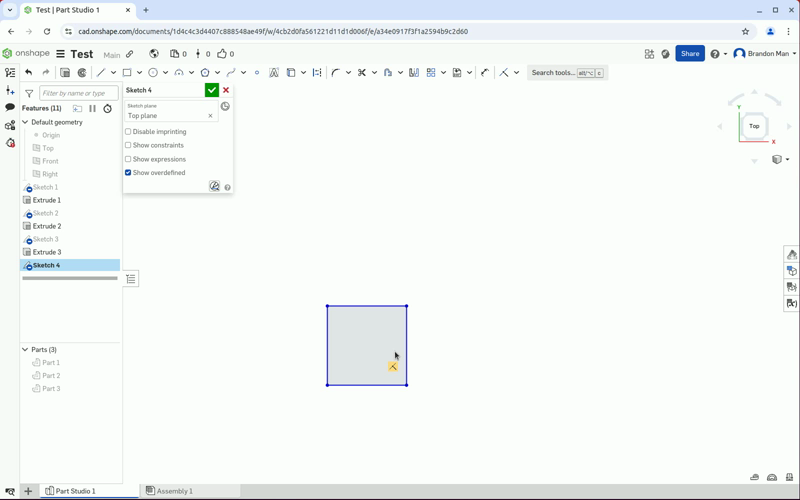
click(395, 351)
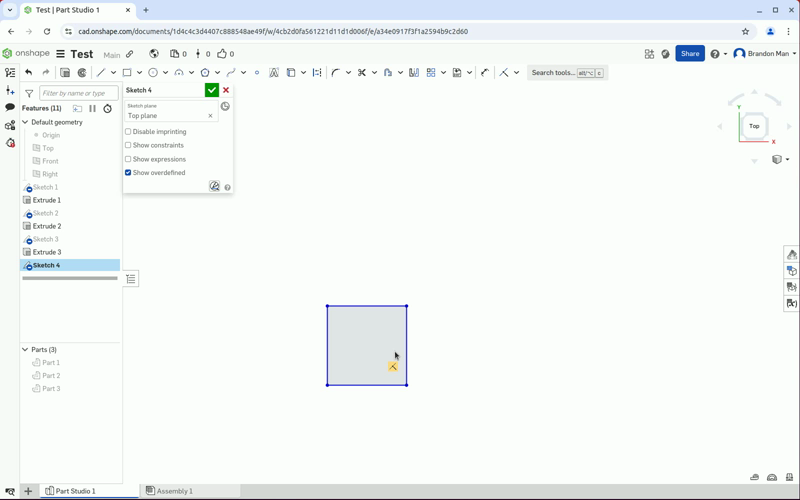
scroll(-6)
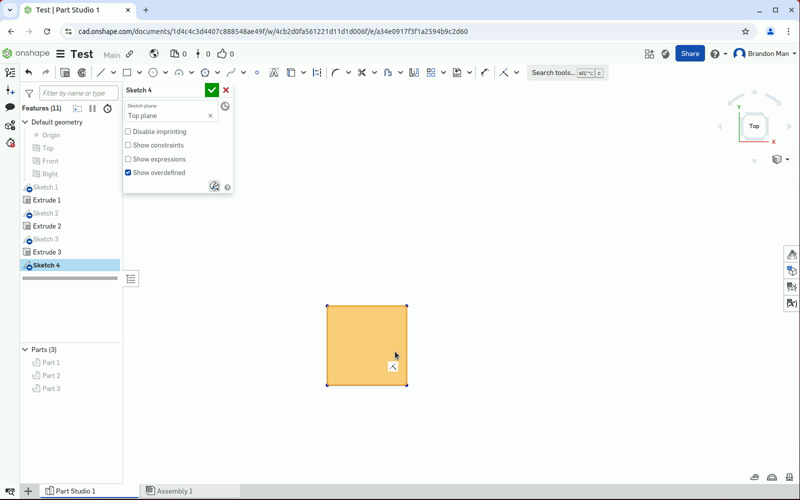
scroll(-6)
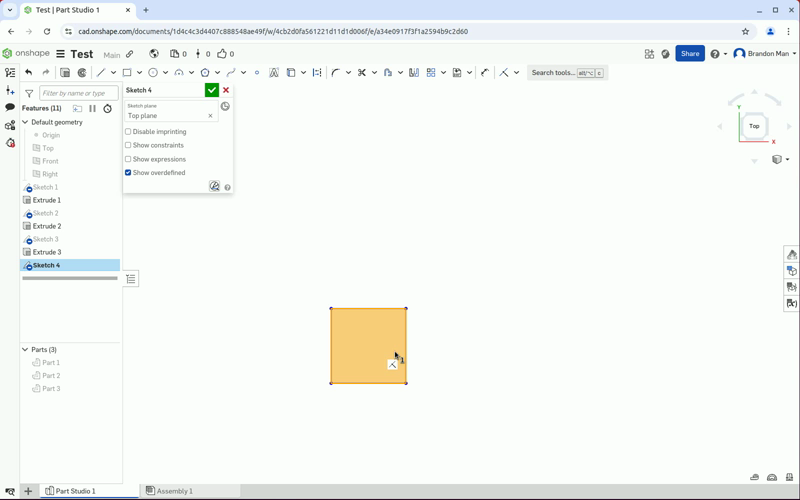
scroll(-6)
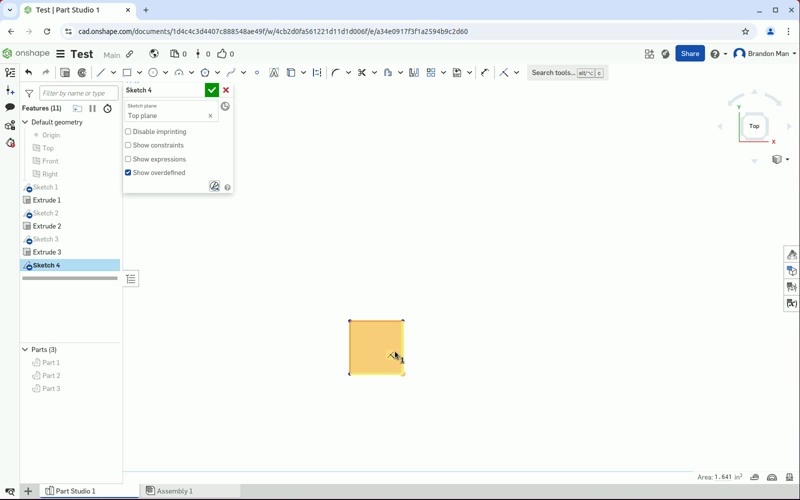
scroll(-6)
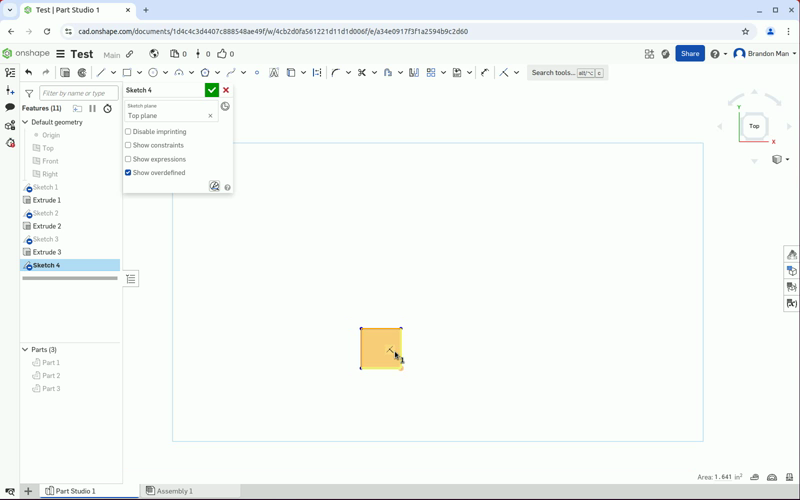
scroll(-6)
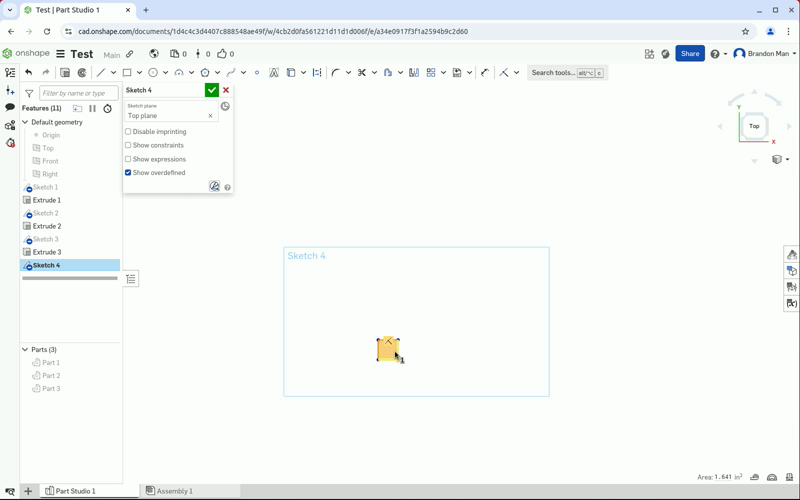
scroll(-6)
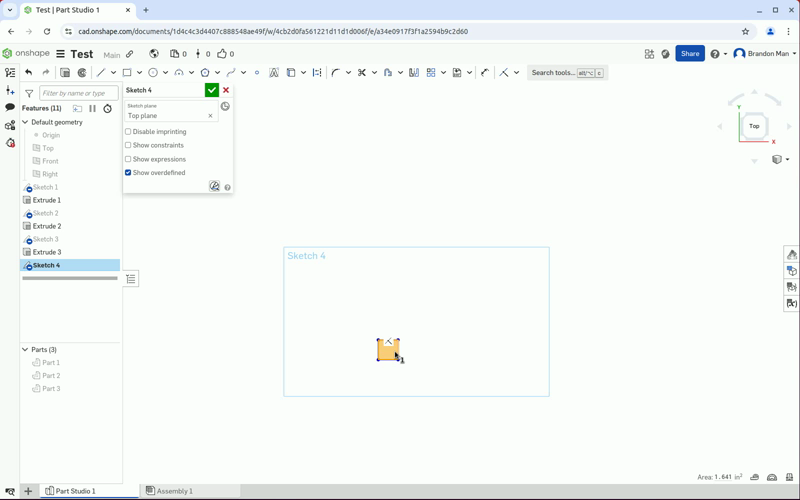
scroll(-6)
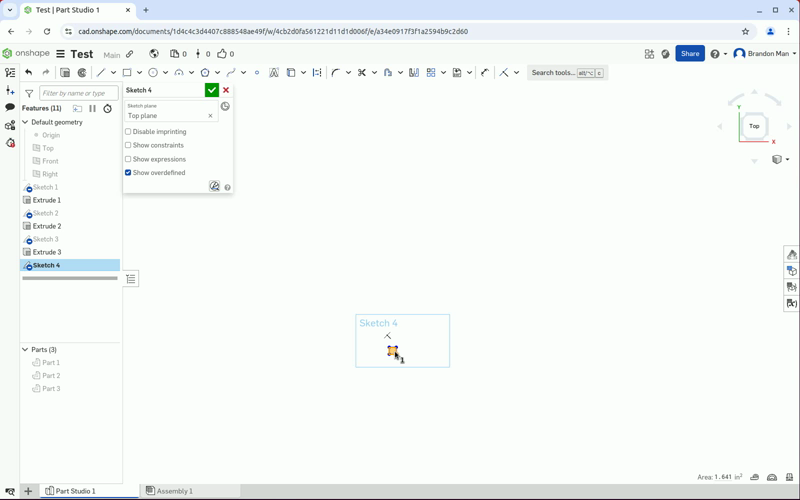
mouse_move(73, 352)
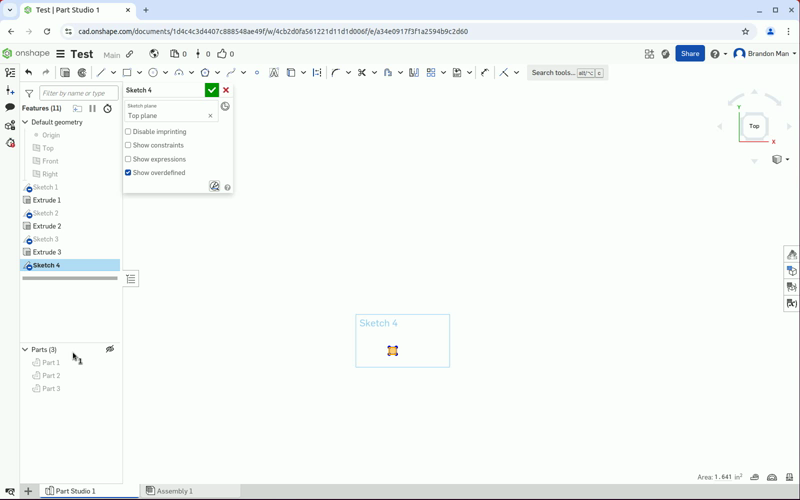
key(shift+y)
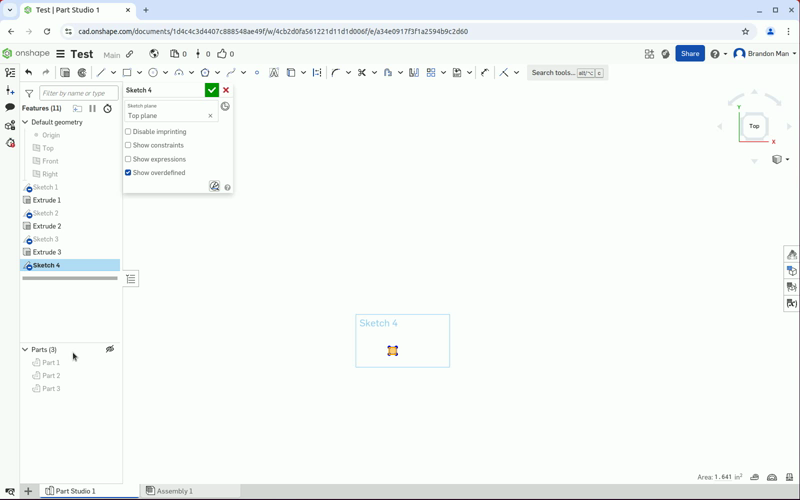
key(shift+e)
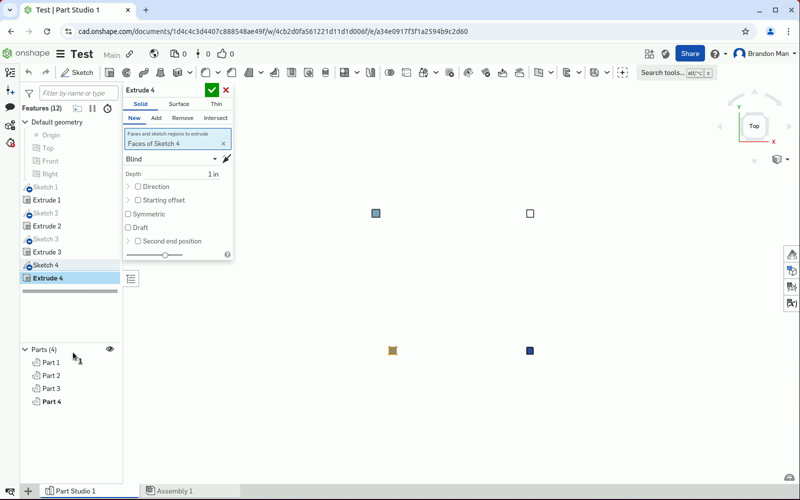
mouse_move(143, 106)
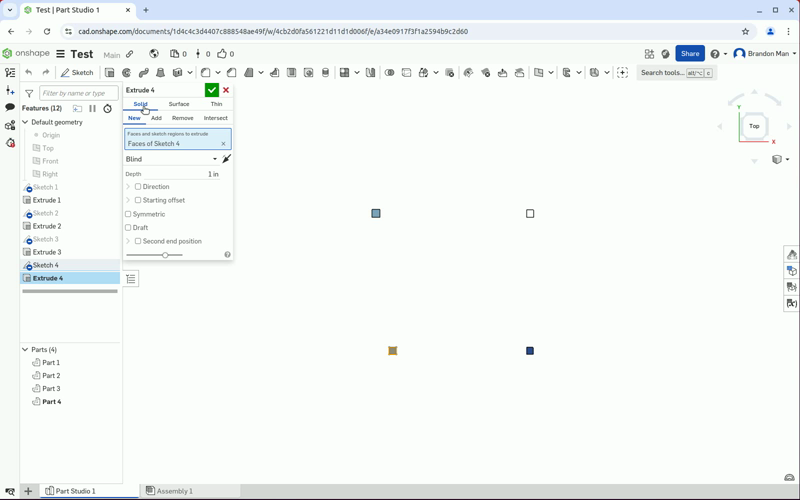
click(143, 106)
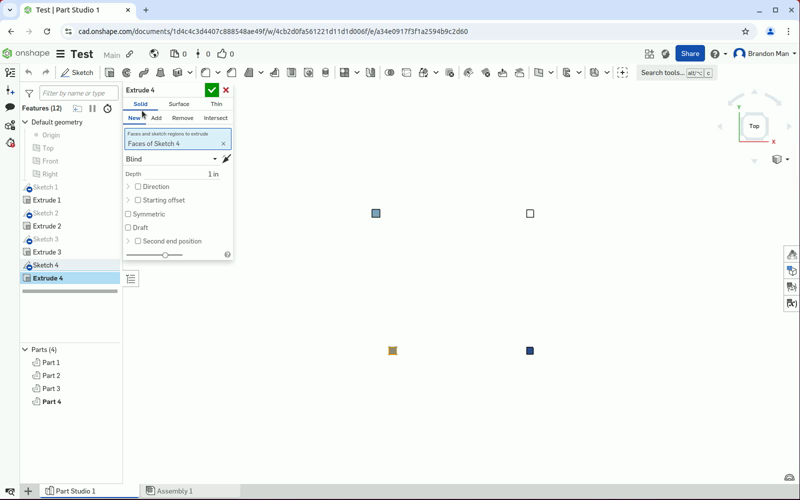
mouse_move(137, 120)
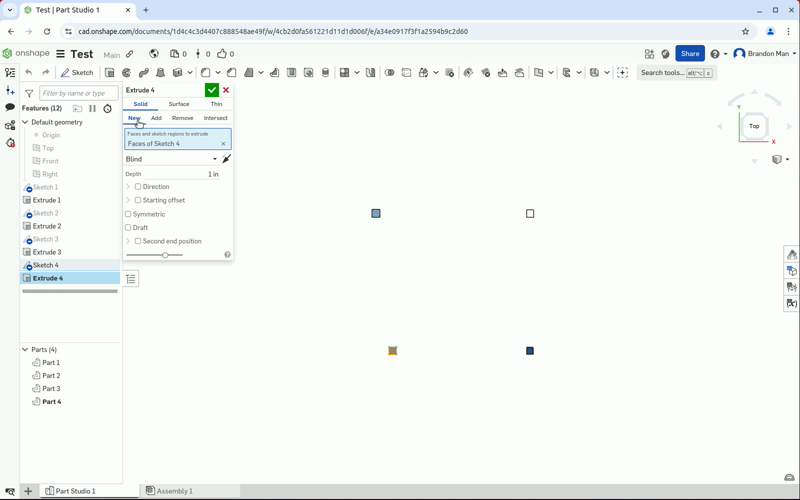
click(137, 120)
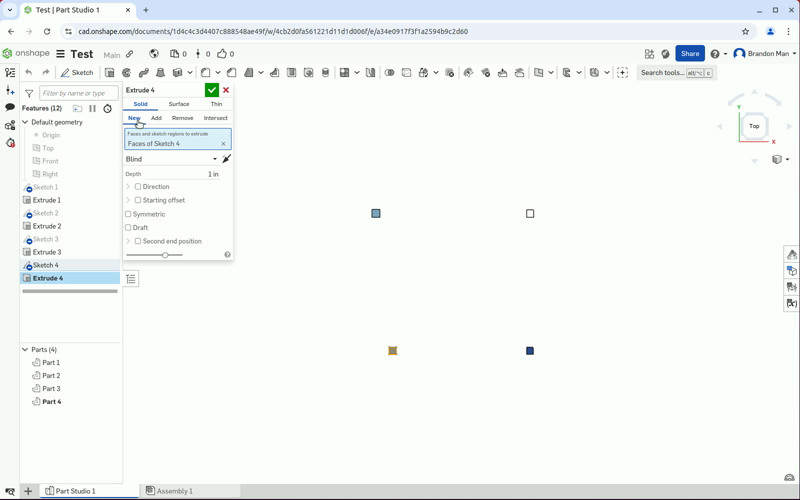
key(tab, 4)
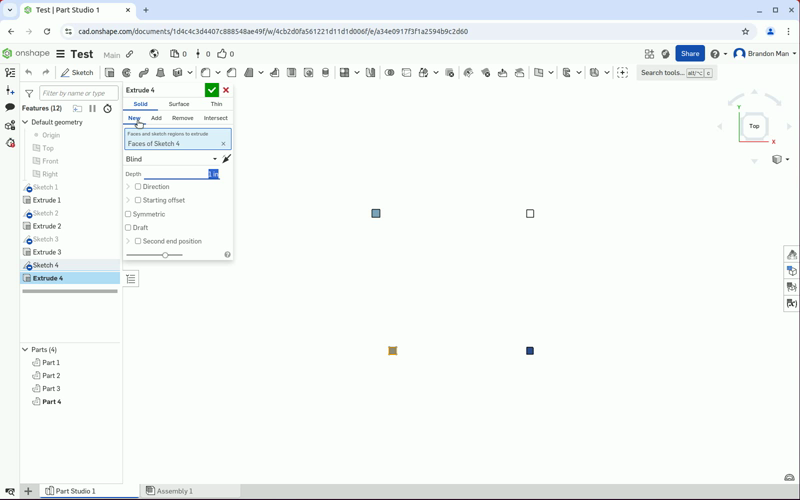
text(22.145)
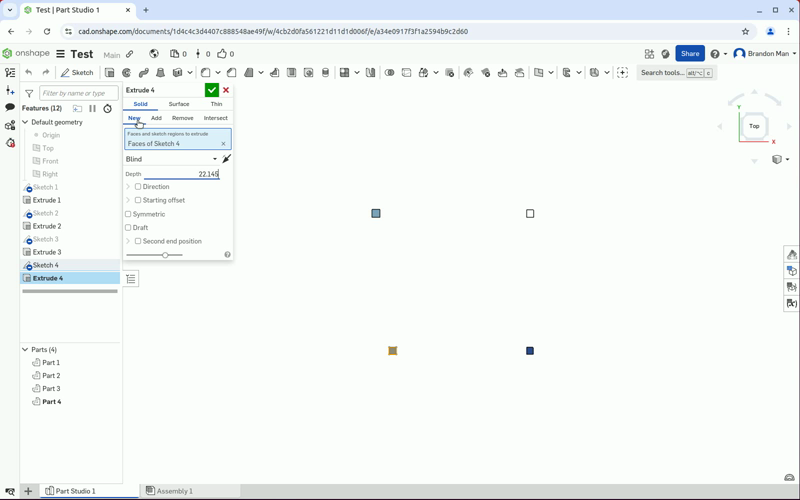
key(enter)
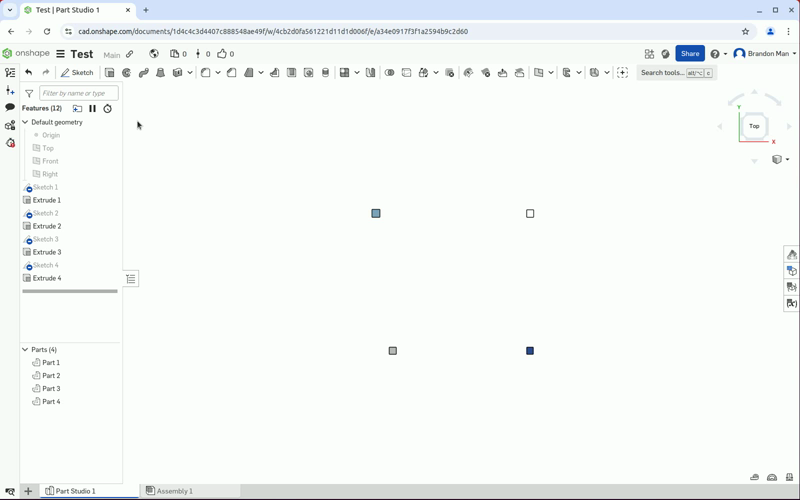
key(shift+h)
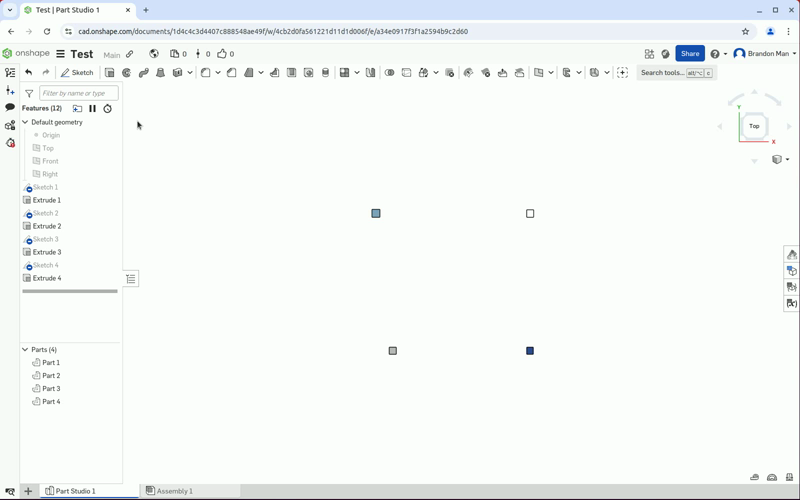
key(shift+h)
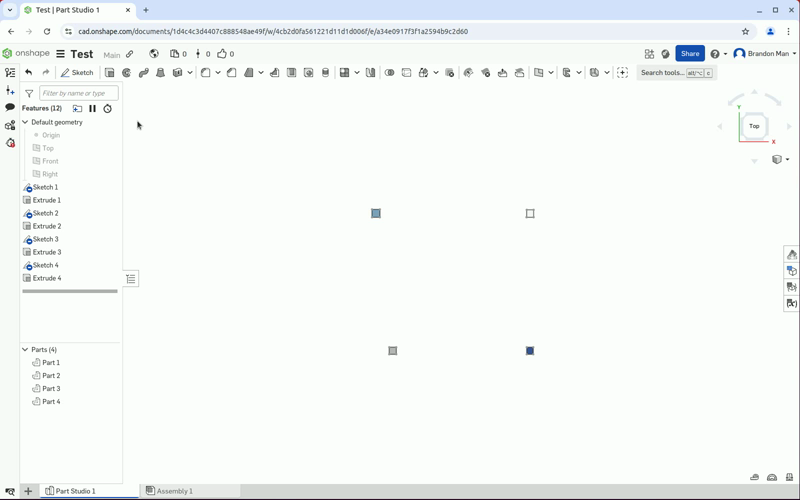
key(shift+7)
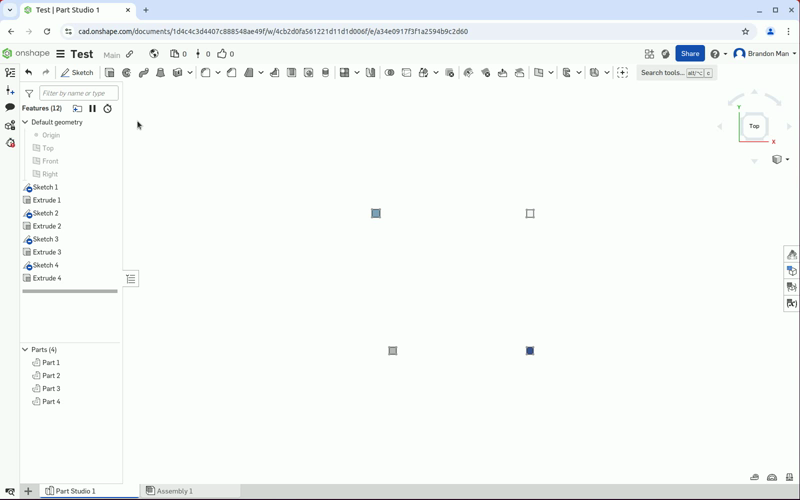
key(up, 3)
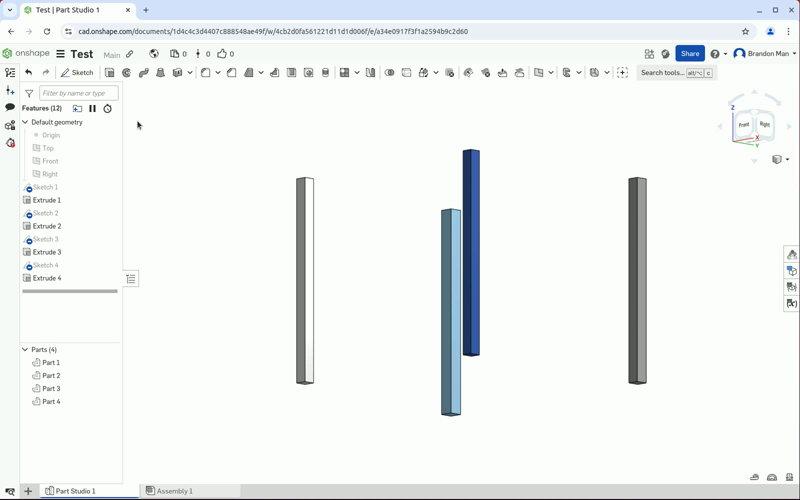
key(left, 3)
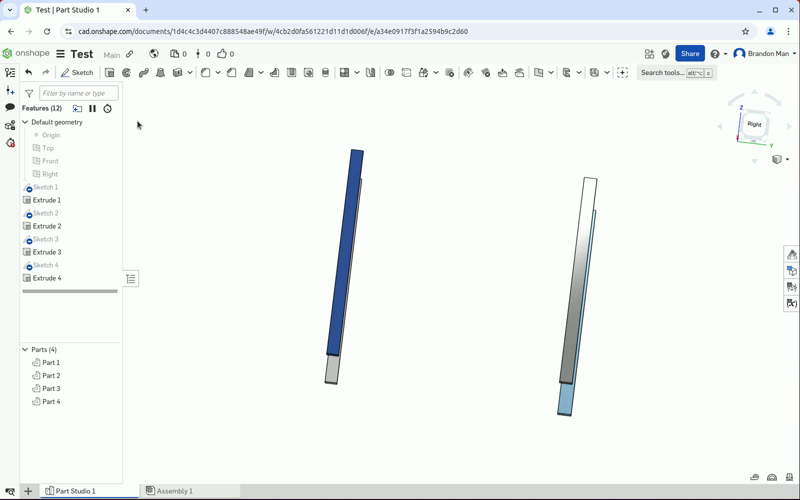
key(right, 3)
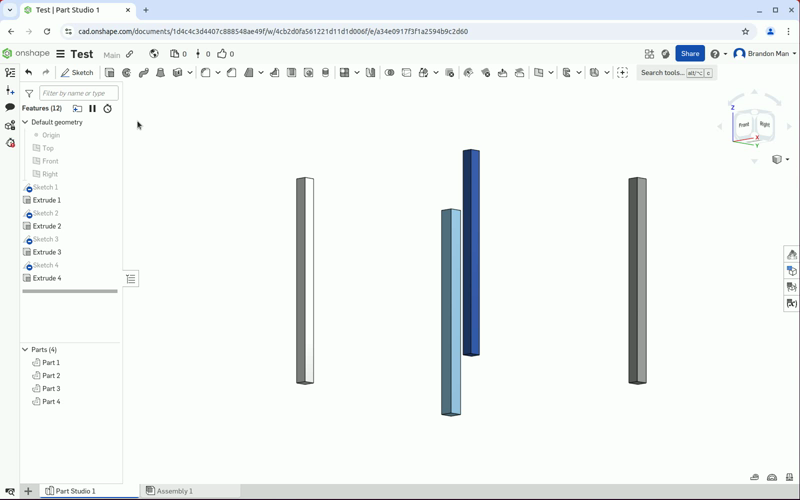
key(down, 3)
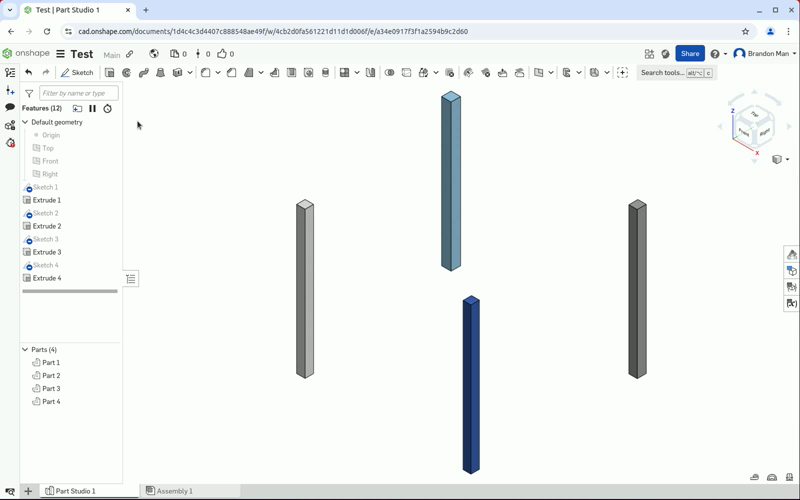
mouse_move(73, 189)
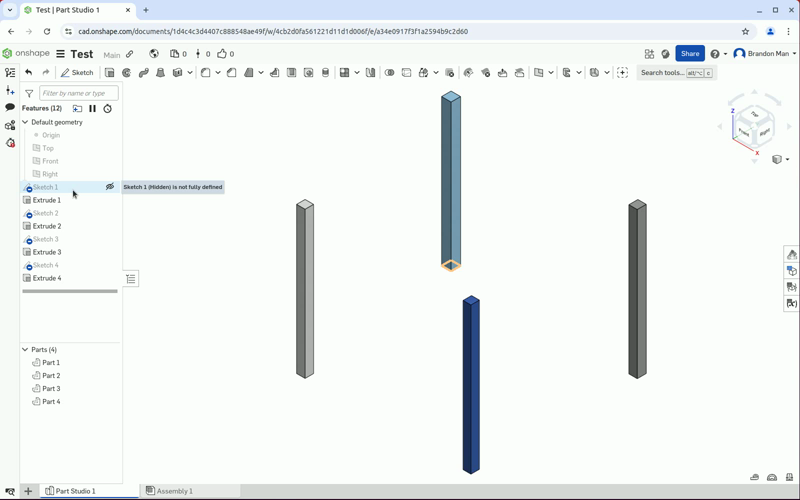
click(73, 189)